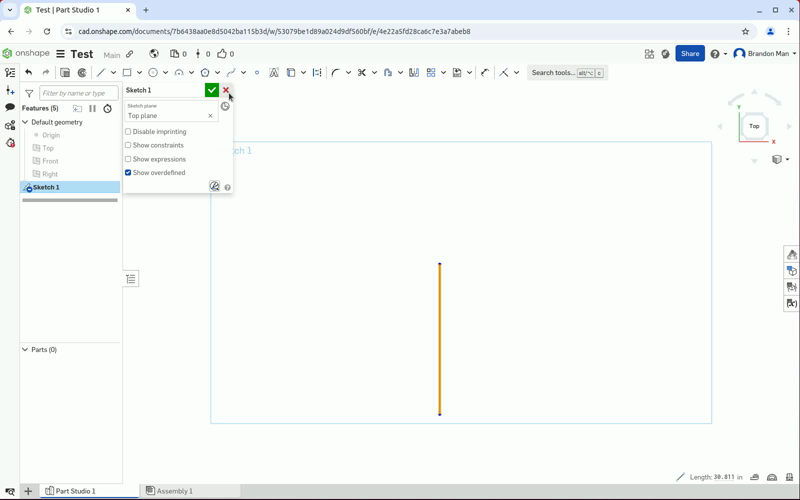
key(shift+h)
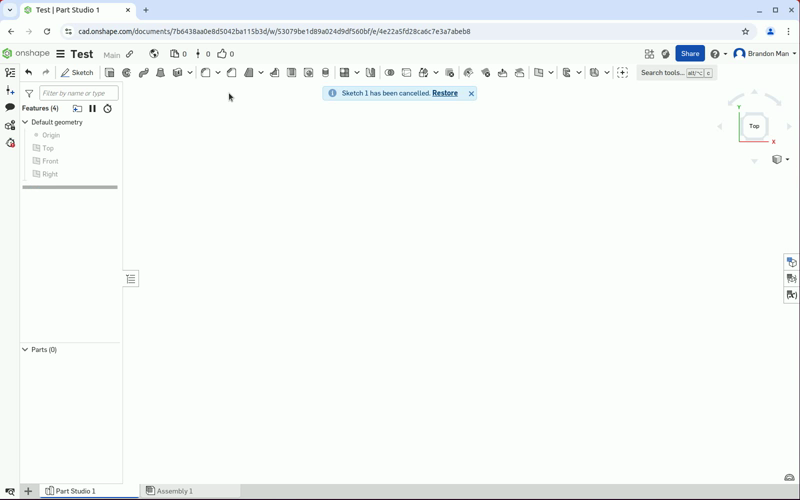
mouse_move(73, 352)
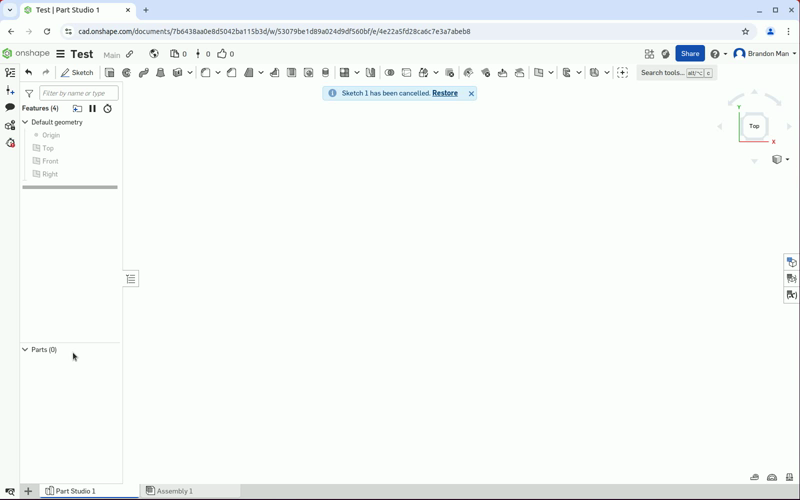
key(y)
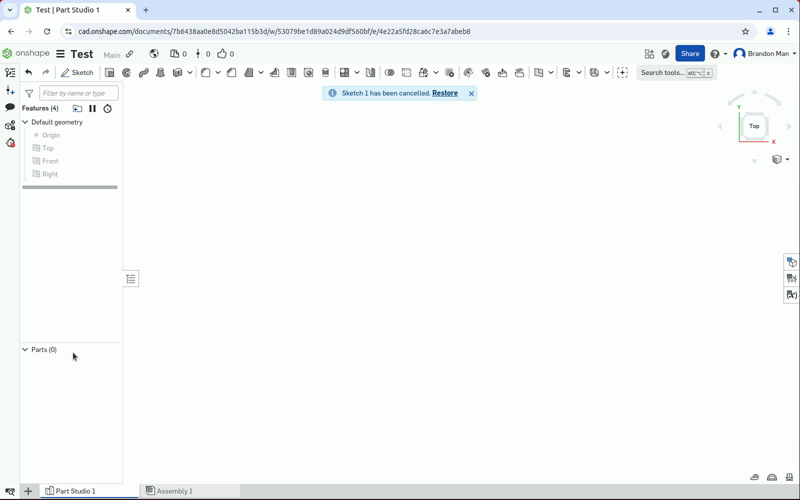
key(shift+p)
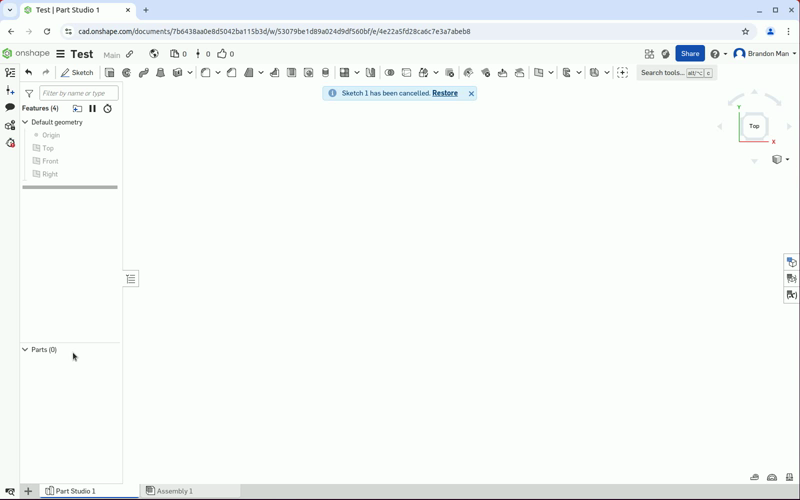
key(space)
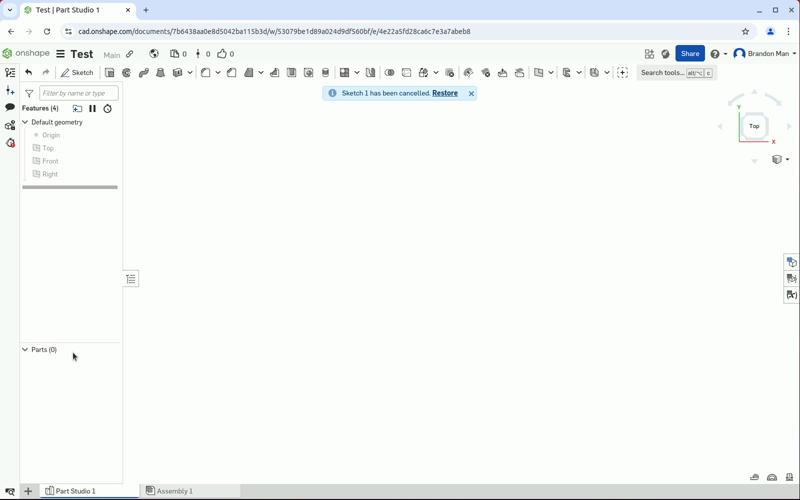
key_down(shift)
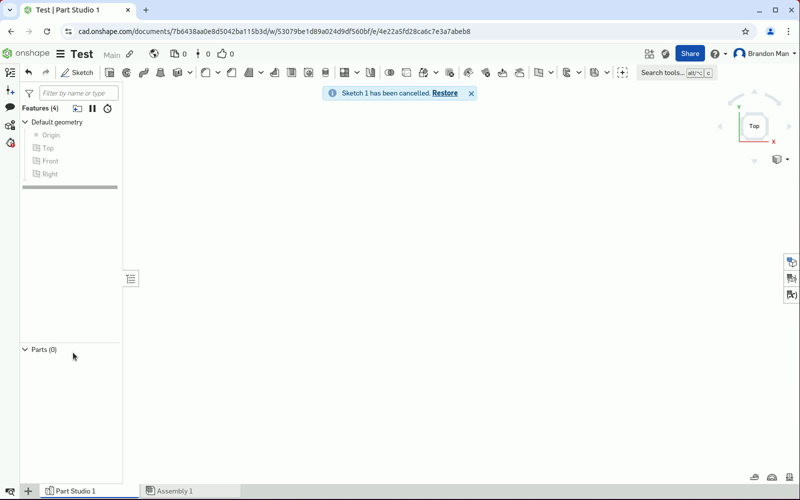
key(up)
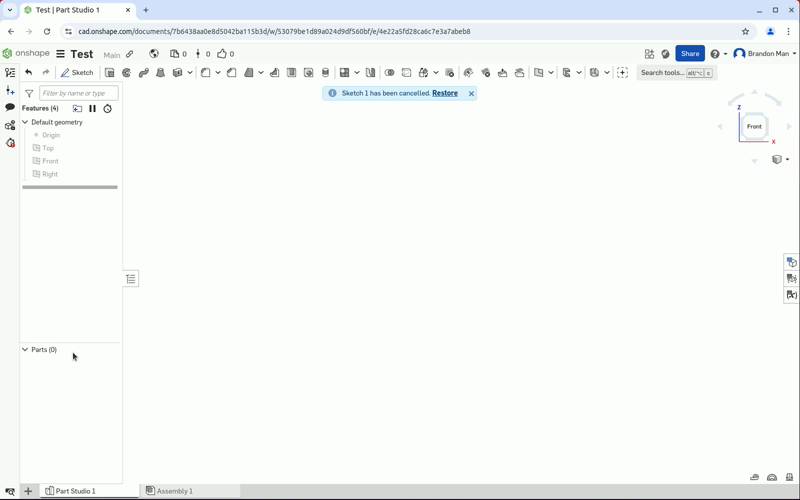
key_up(shift)
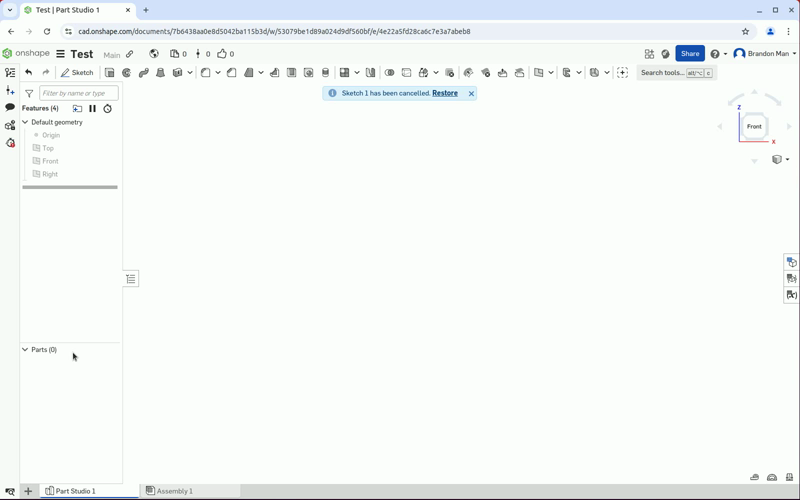
mouse_move(73, 352)
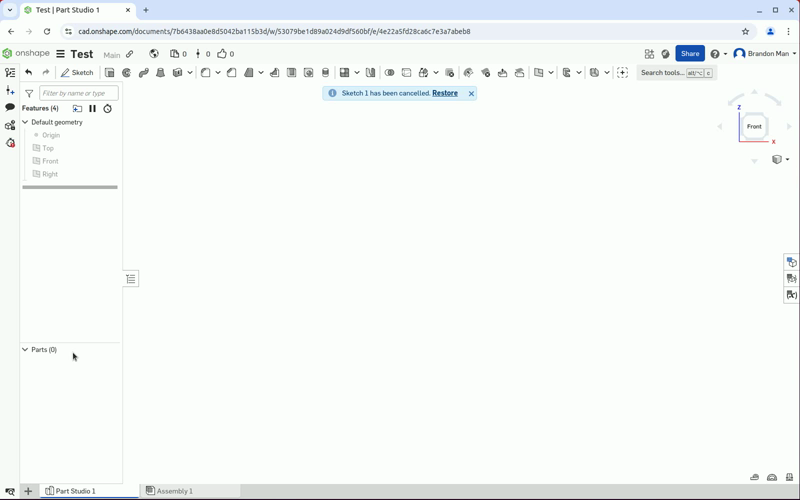
key(shift+y)
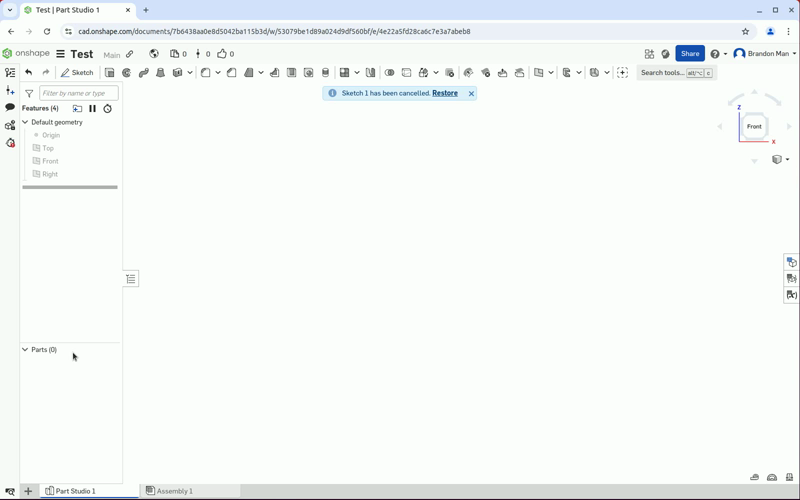
key(shift+s)
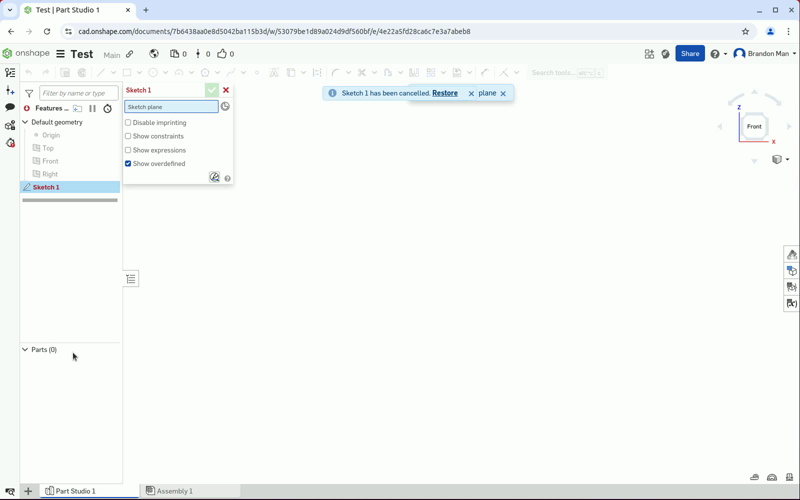
mouse_move(73, 163)
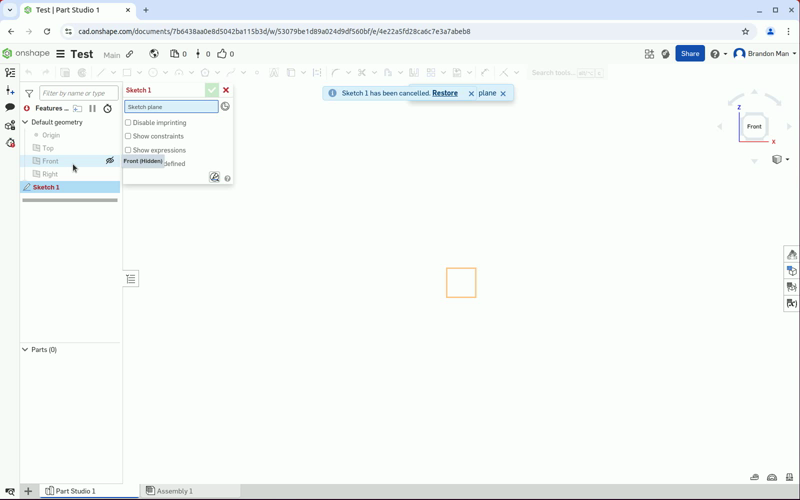
click(73, 163)
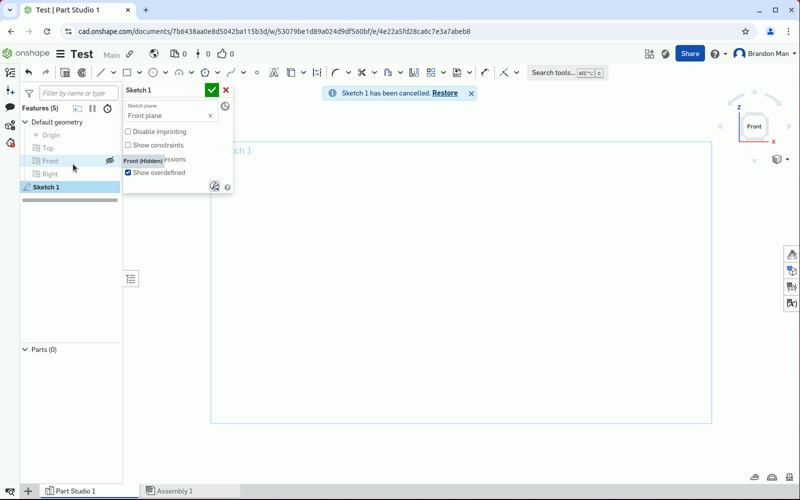
mouse_move(73, 352)
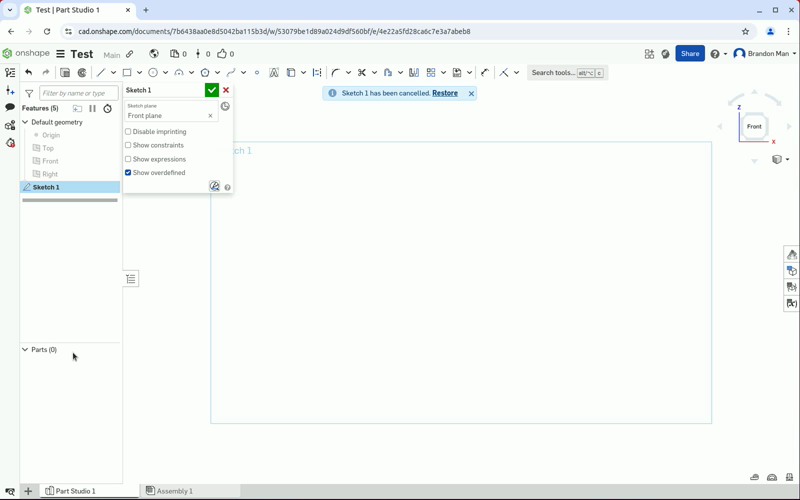
key(y)
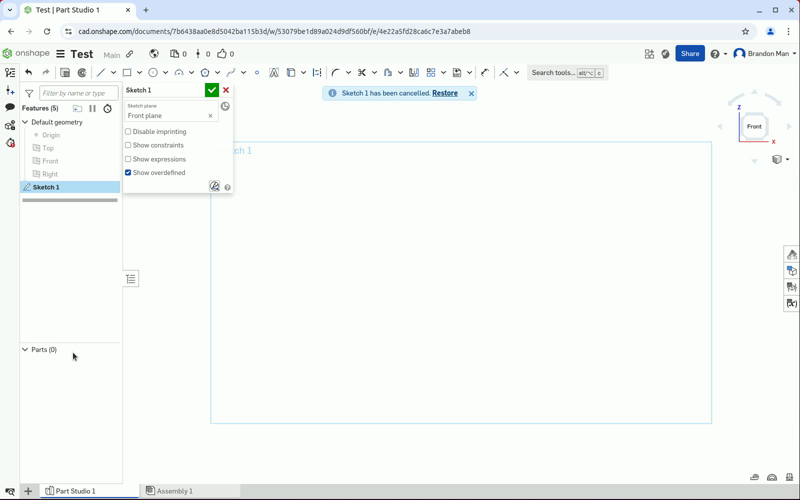
key(l)
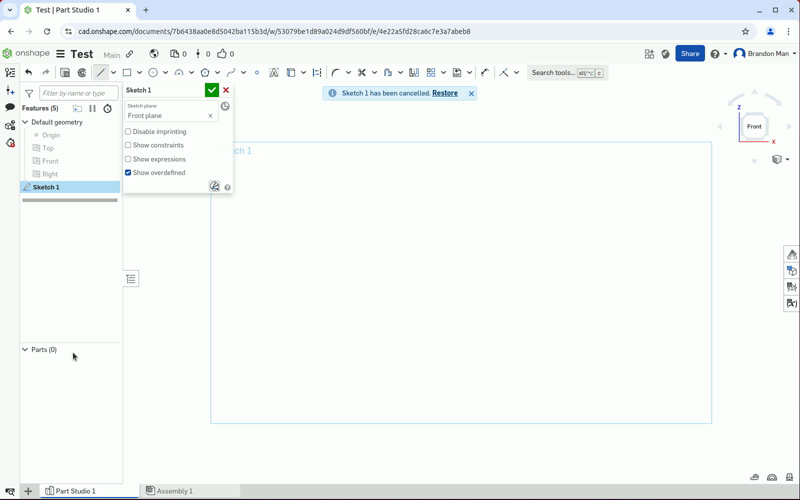
key_down(shift)
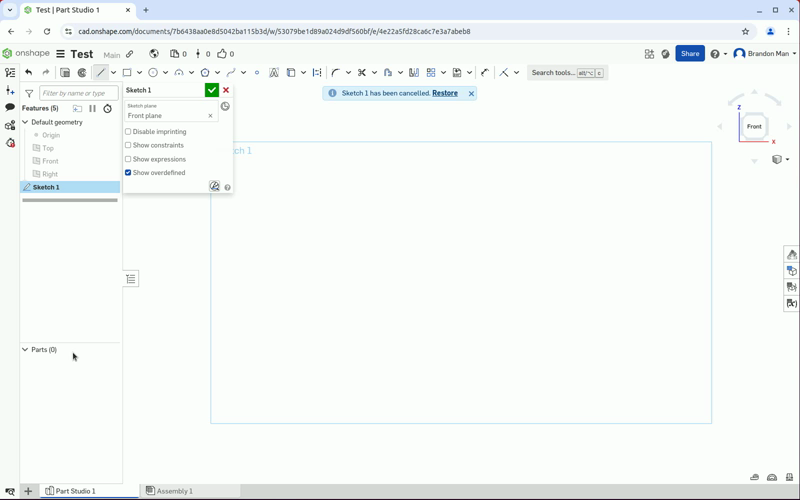
mouse_move(433, 282)
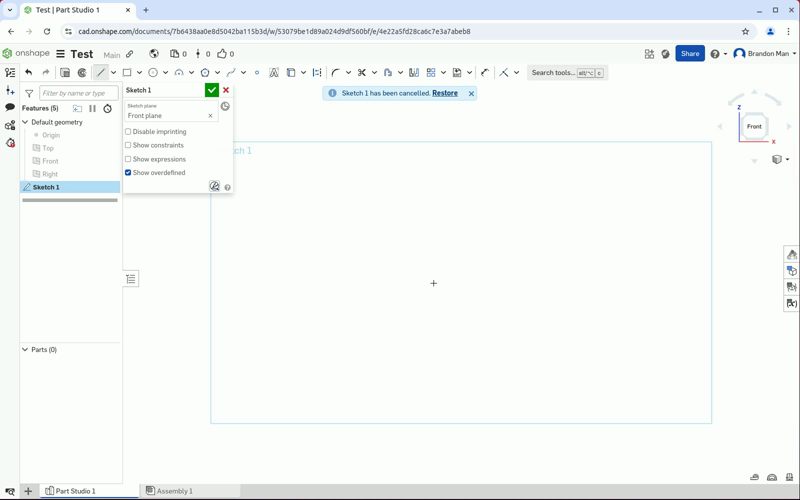
click(433, 282)
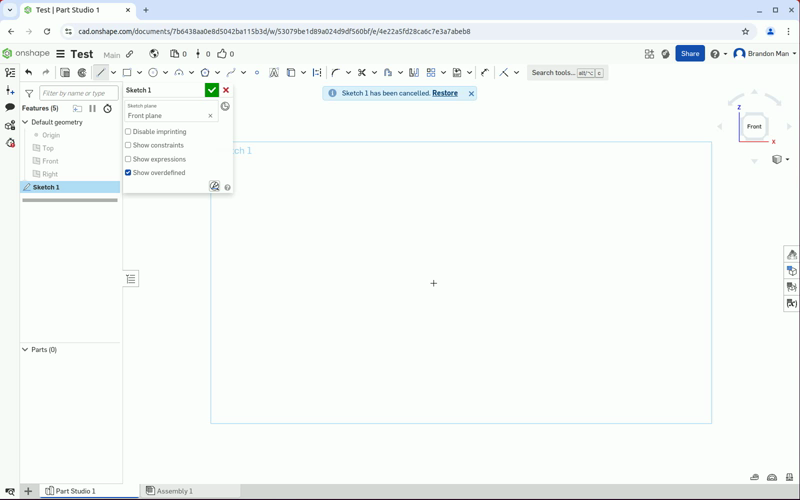
key_up(shift)
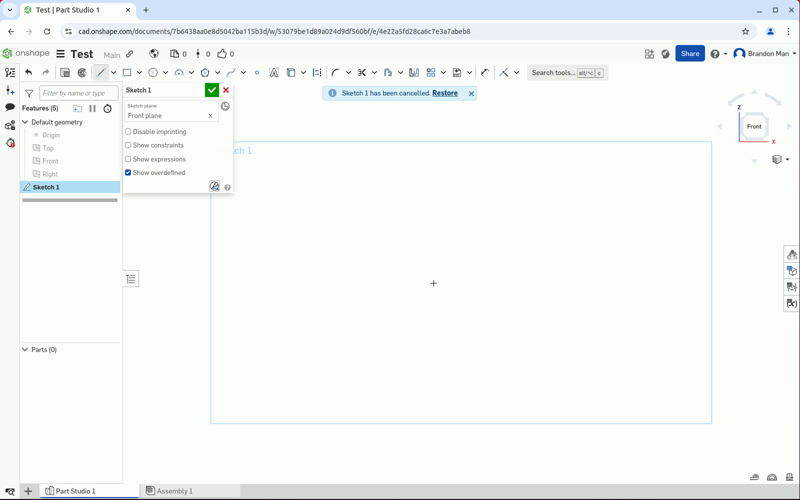
key_down(shift)
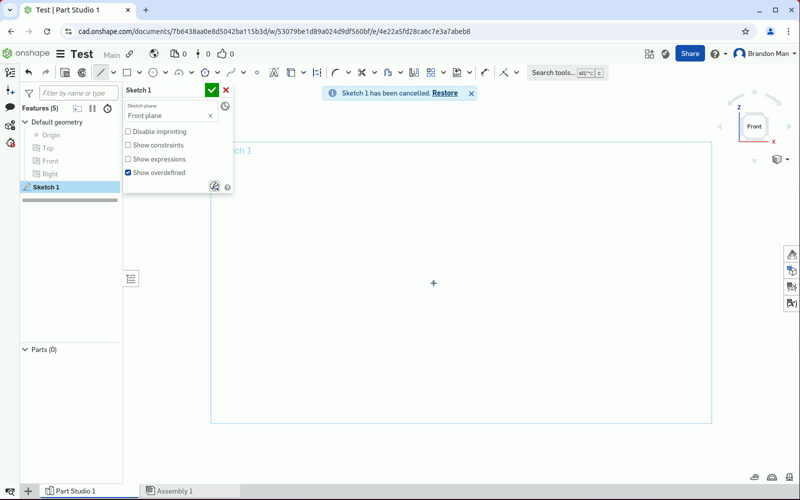
mouse_move(463, 282)
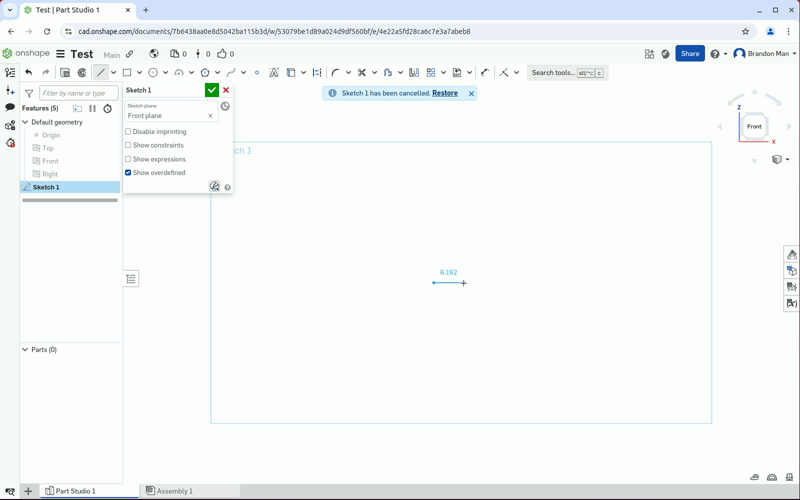
mouse_move(473, 282)
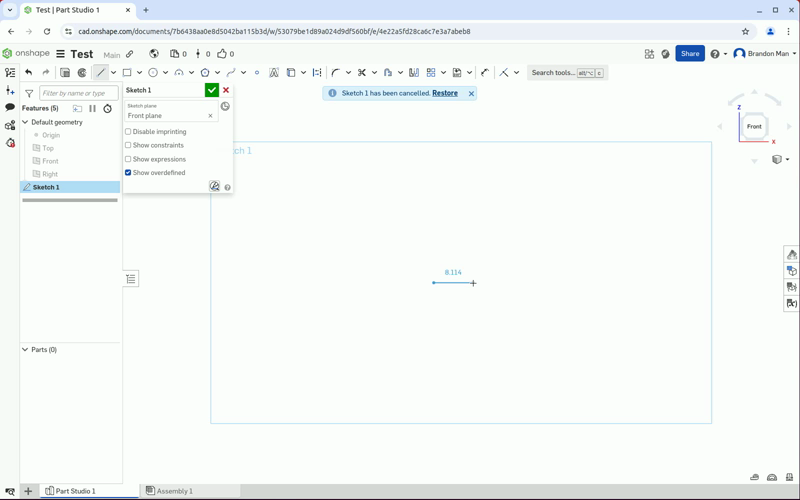
click(473, 282)
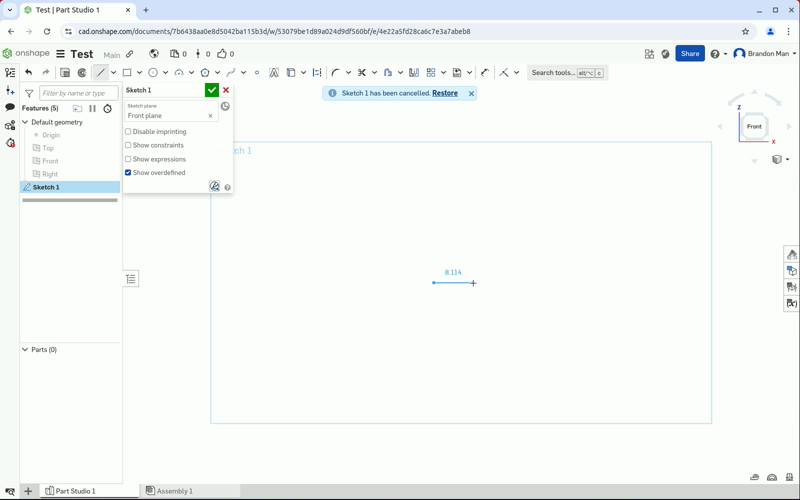
key_up(shift)
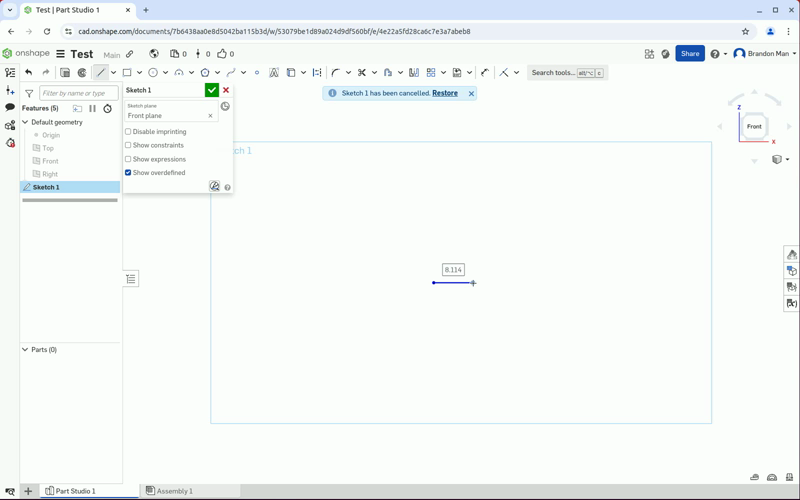
key_down(shift)
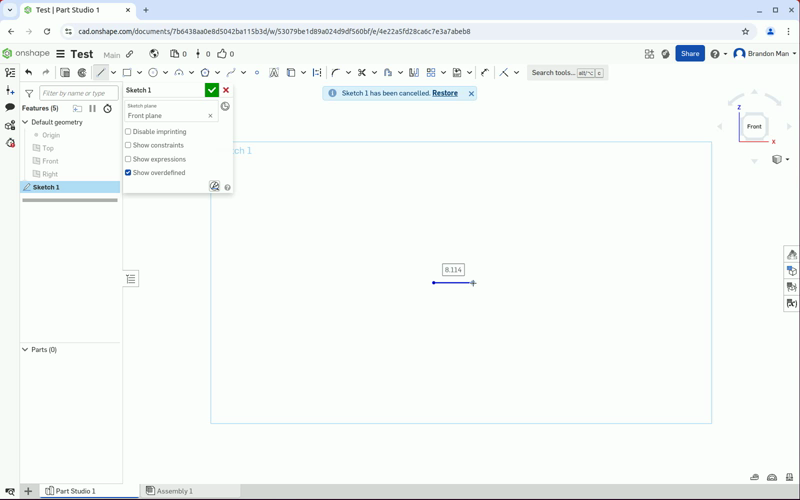
mouse_move(503, 282)
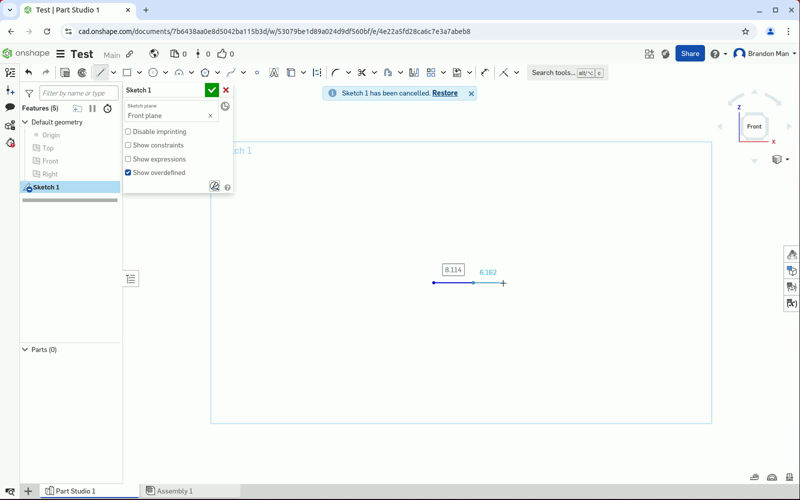
mouse_move(481, 282)
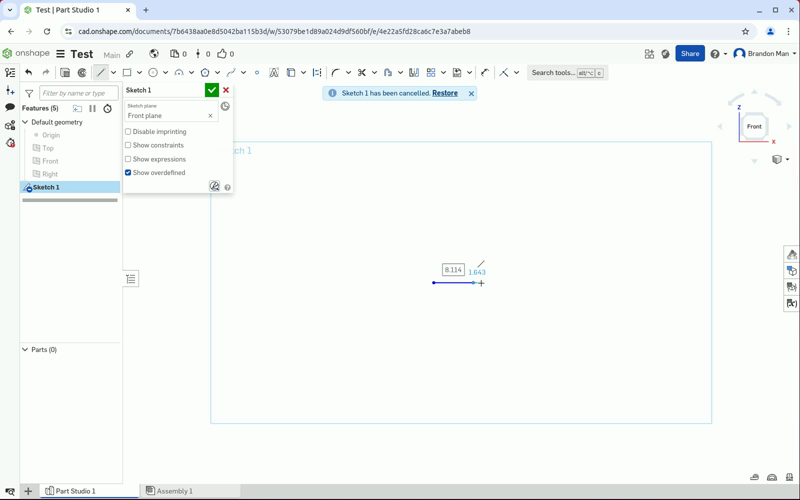
click(481, 282)
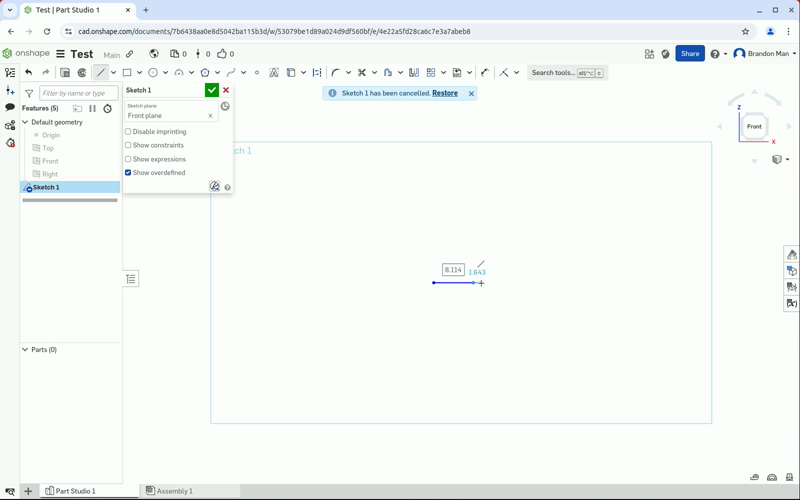
key_up(shift)
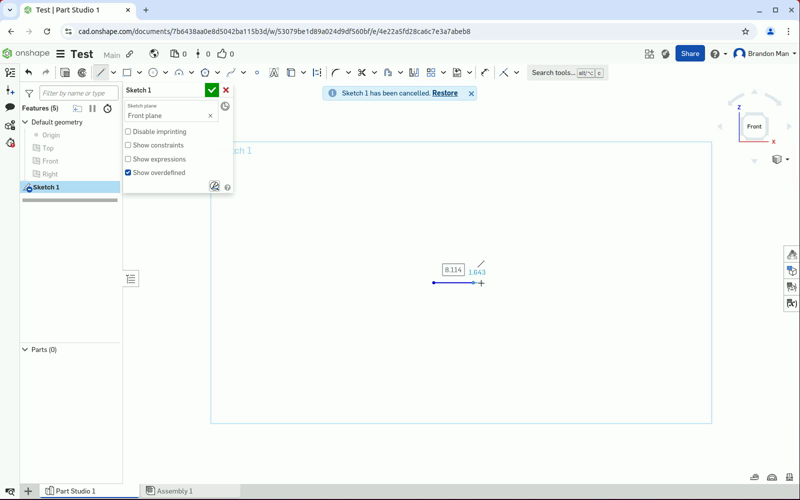
key_down(shift)
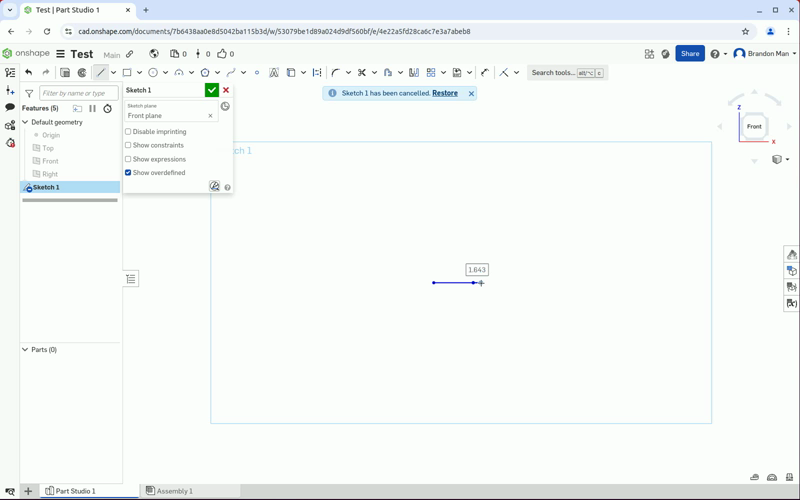
mouse_move(511, 282)
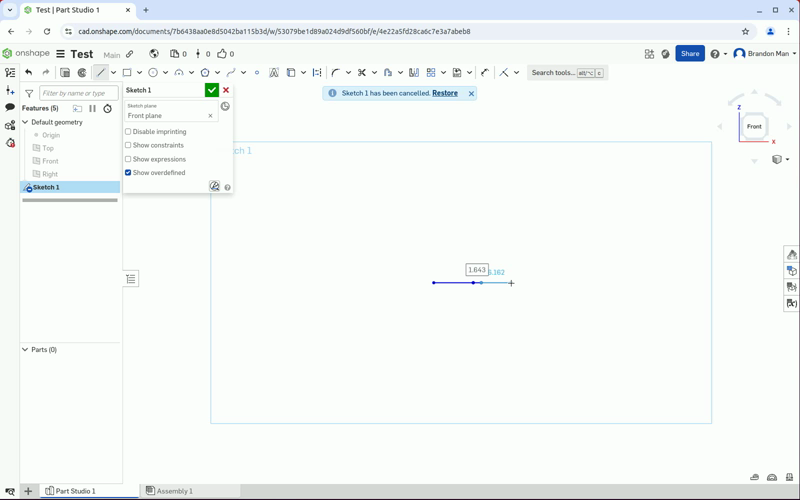
mouse_move(481, 274)
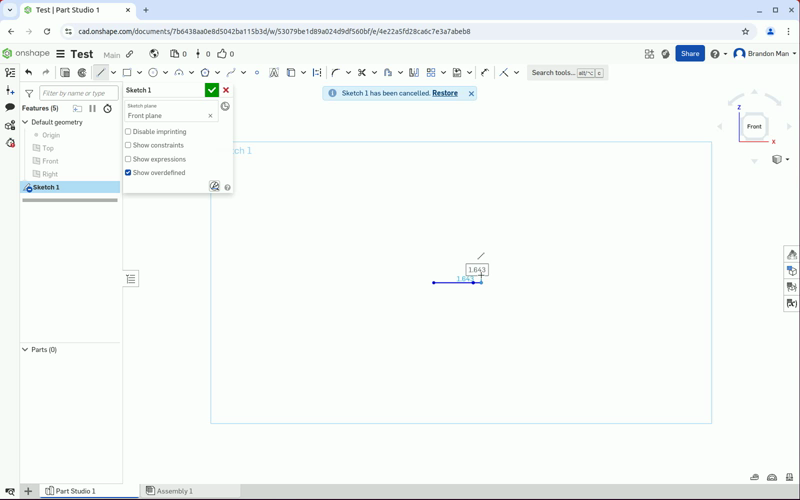
click(481, 274)
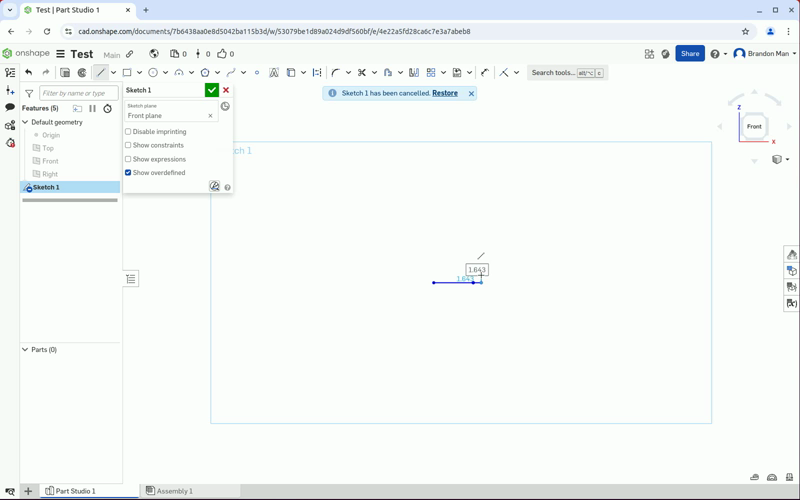
key_up(shift)
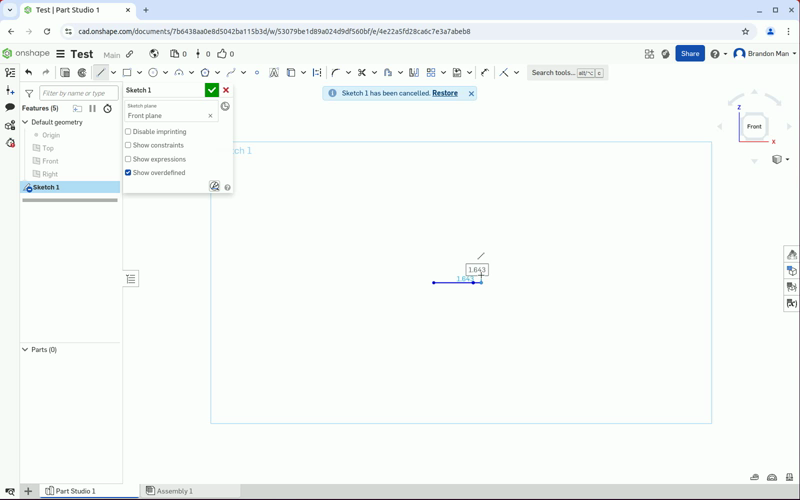
key_down(shift)
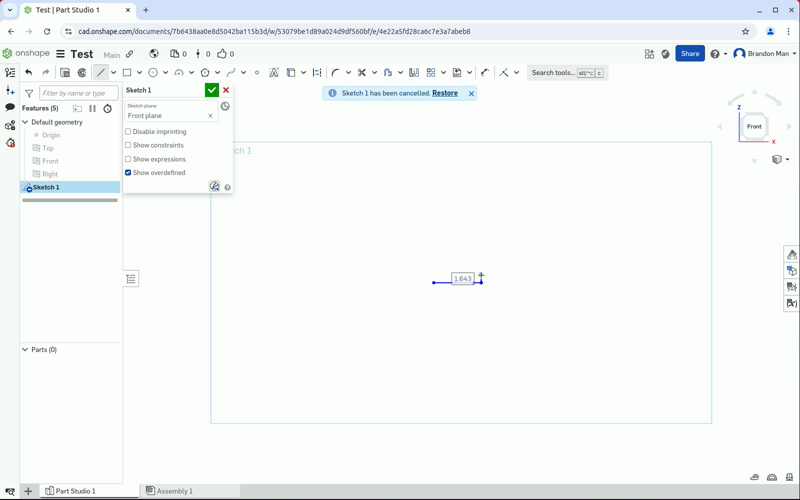
mouse_move(511, 274)
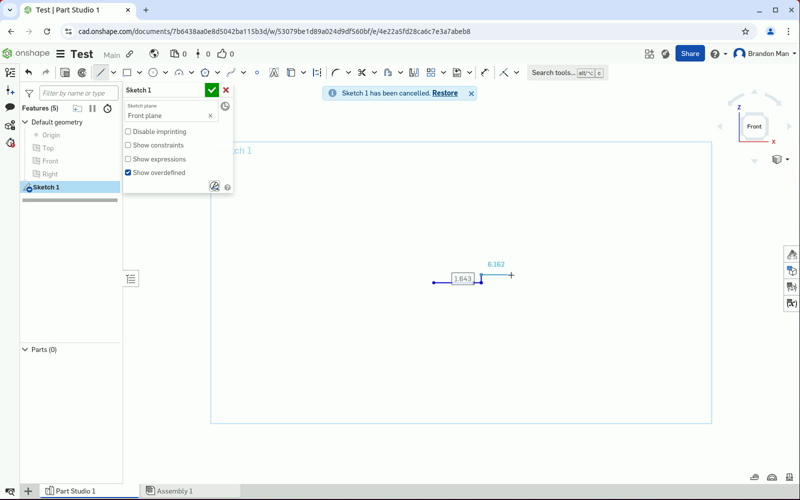
mouse_move(433, 274)
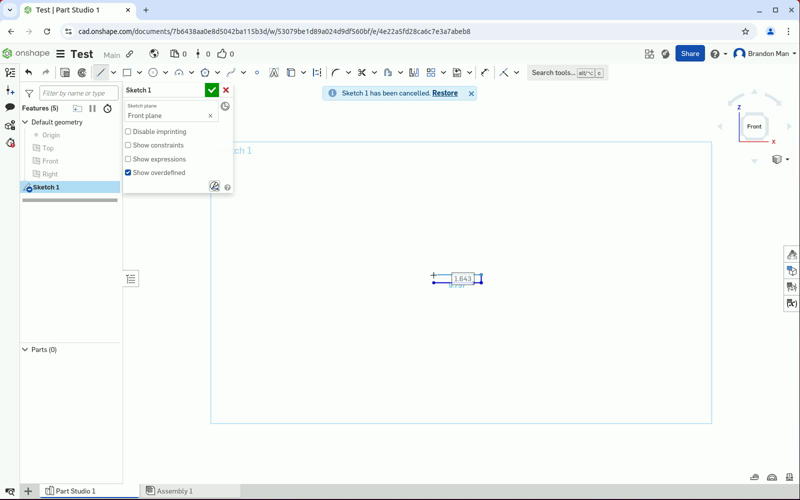
click(433, 274)
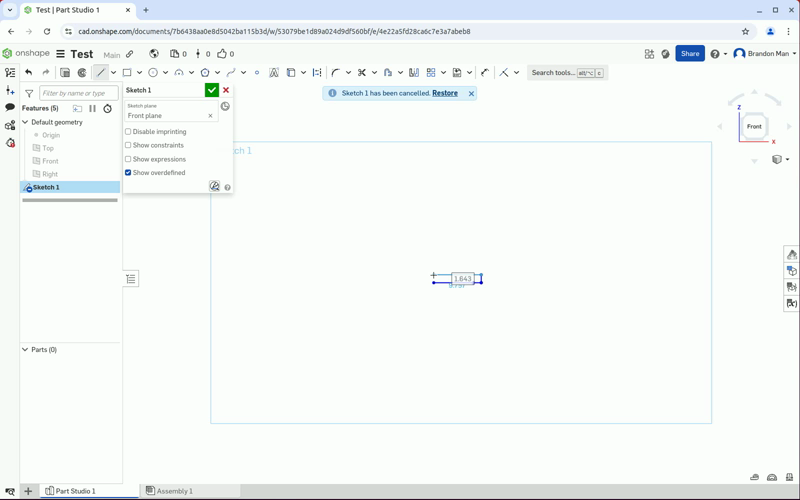
key_up(shift)
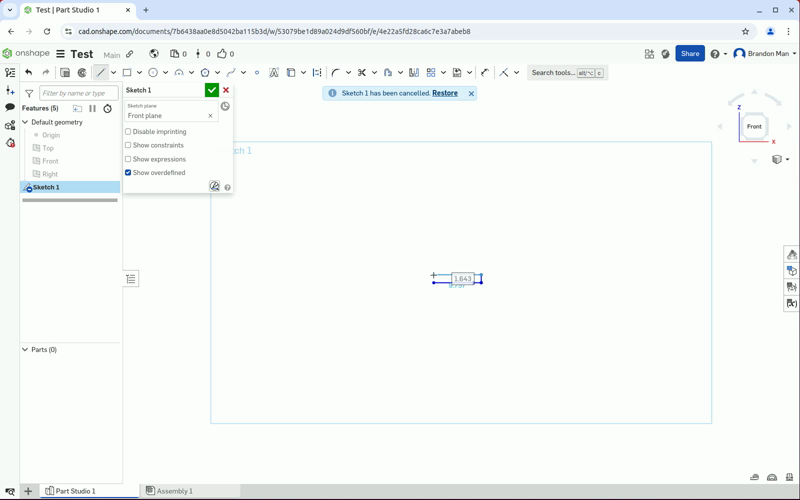
mouse_move(463, 274)
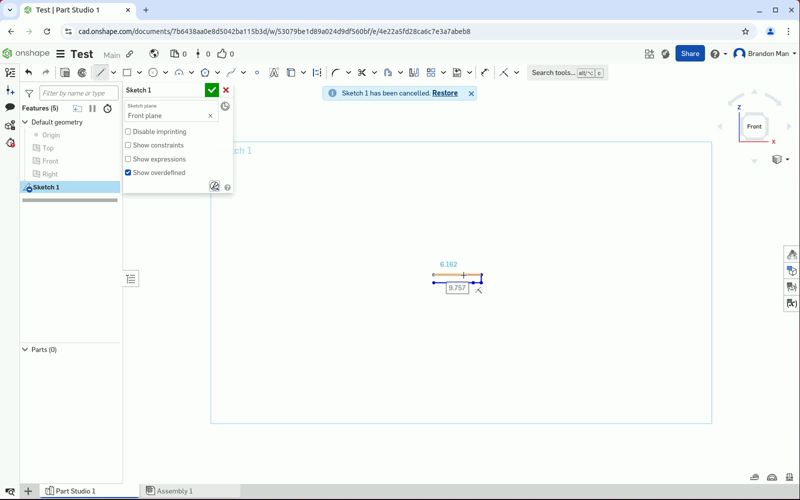
key_down(shift)
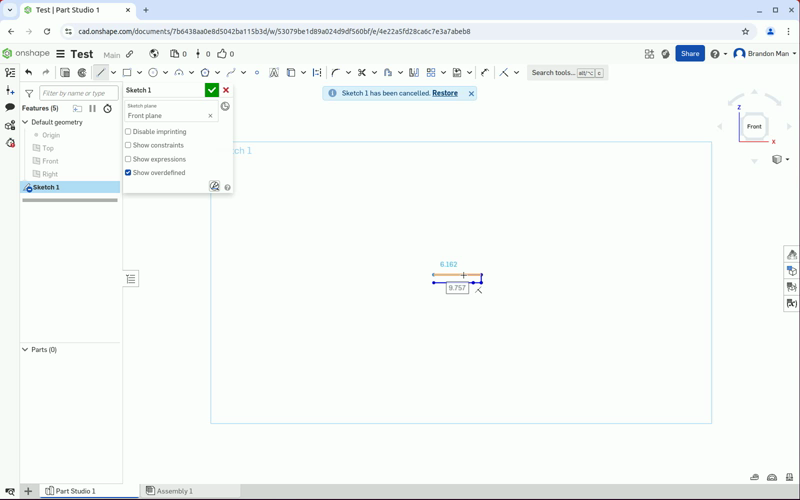
mouse_move(433, 282)
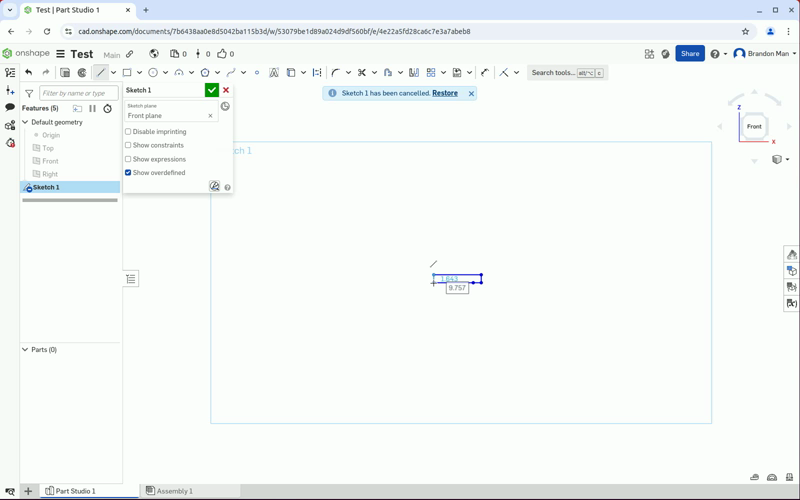
key_up(shift)
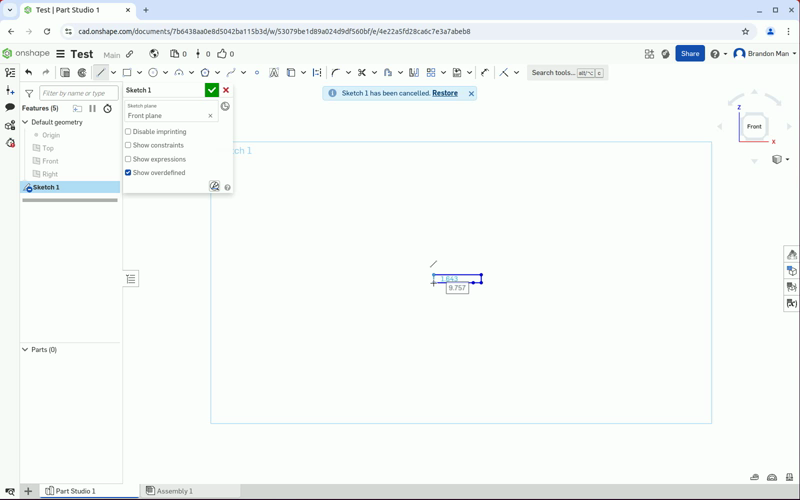
click(433, 282)
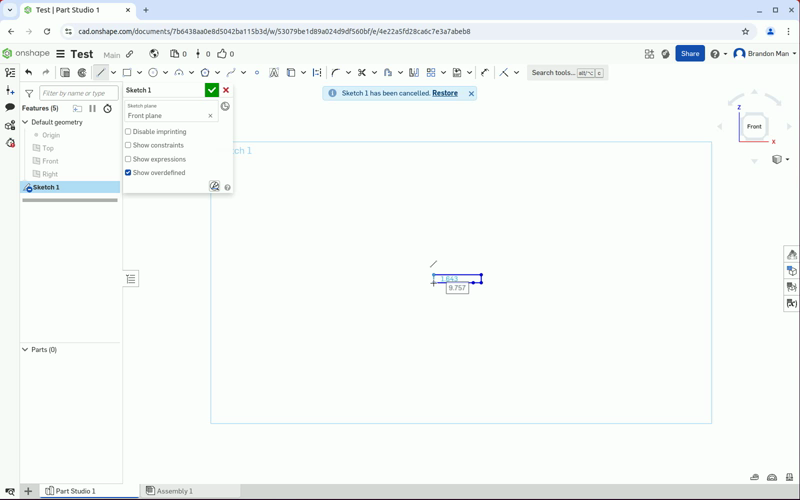
key(esc)
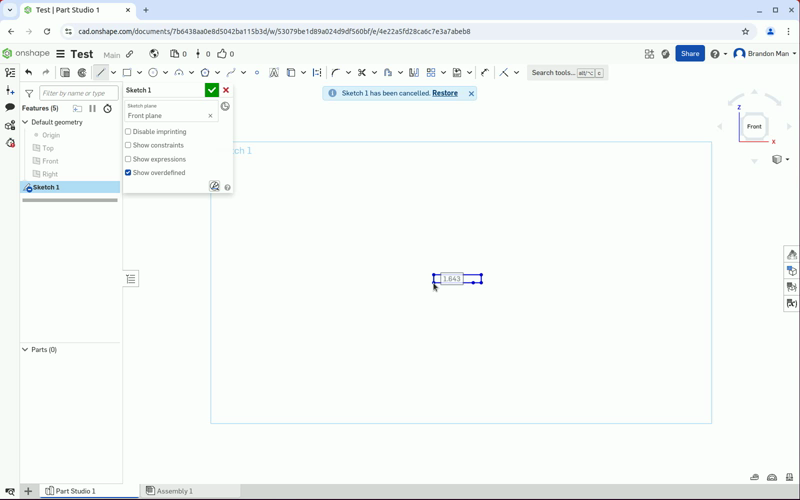
mouse_move(437, 275)
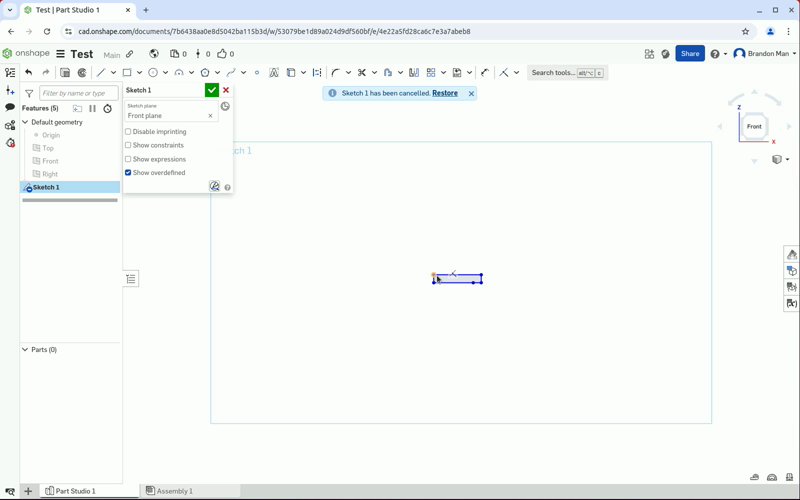
scroll(6)
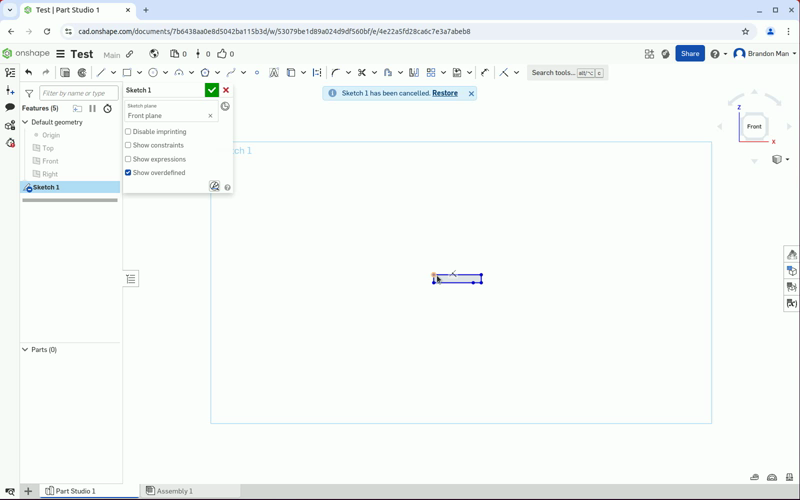
scroll(6)
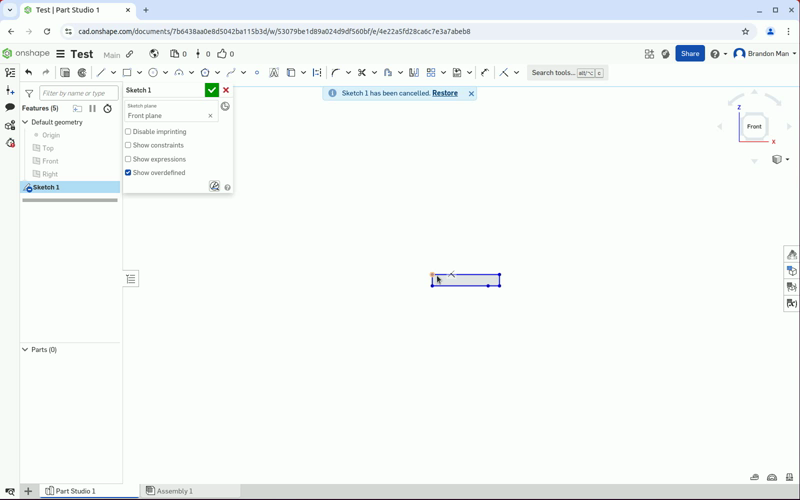
scroll(6)
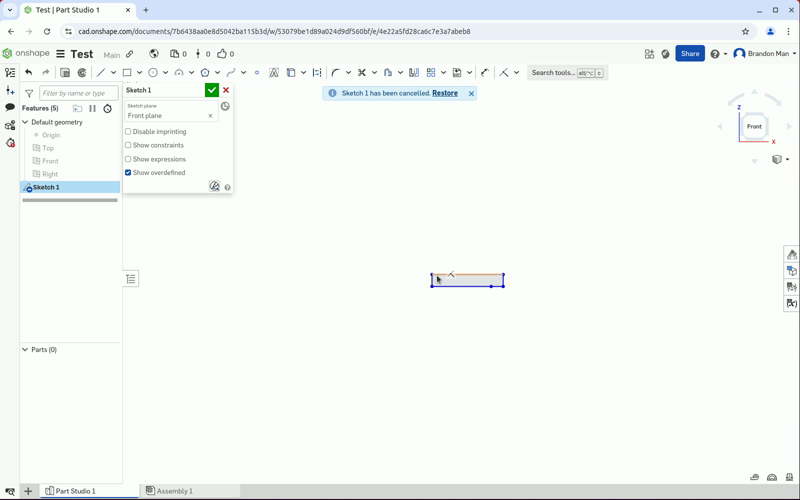
scroll(6)
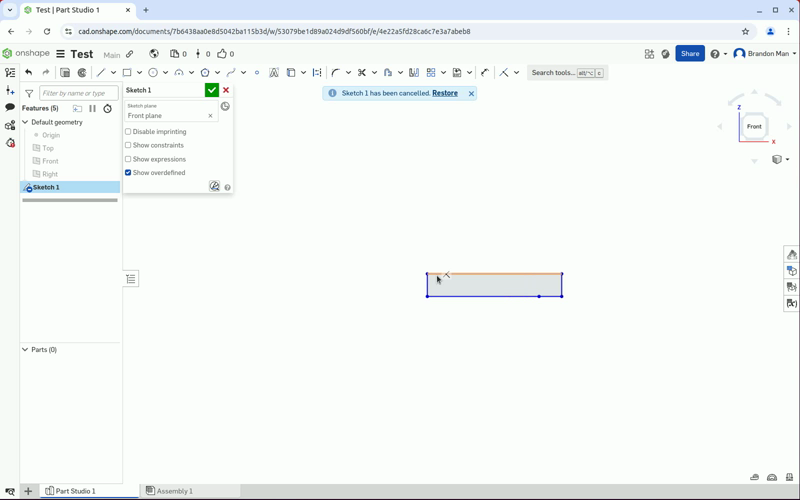
scroll(6)
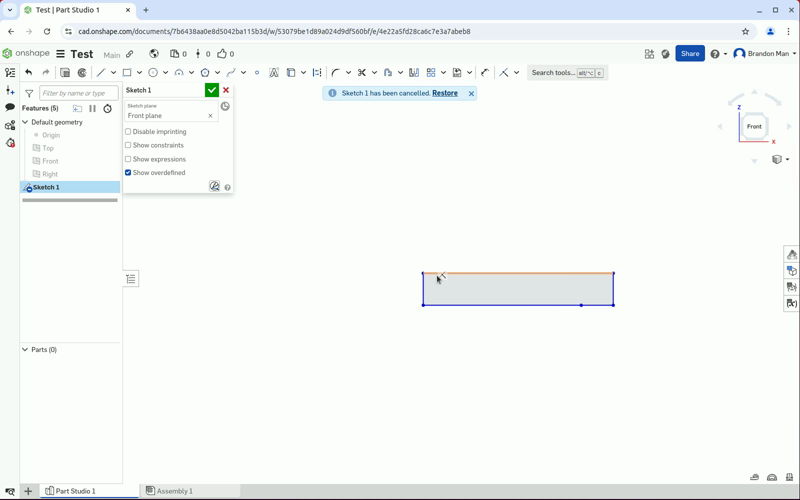
scroll(6)
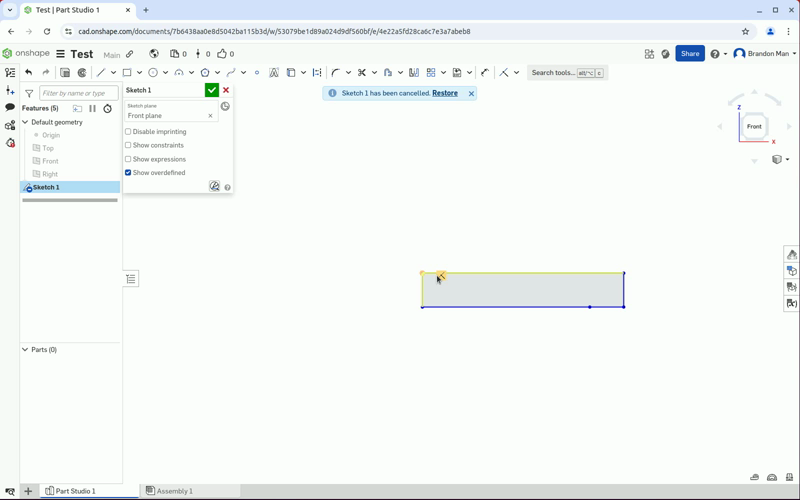
scroll(6)
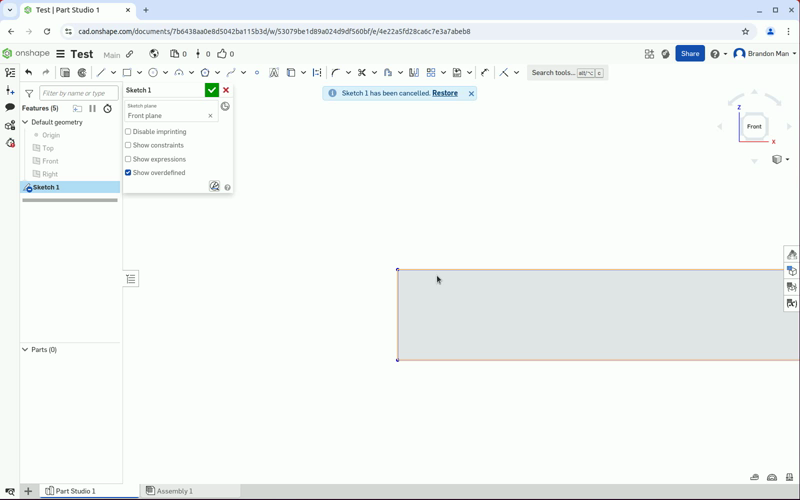
click(437, 275)
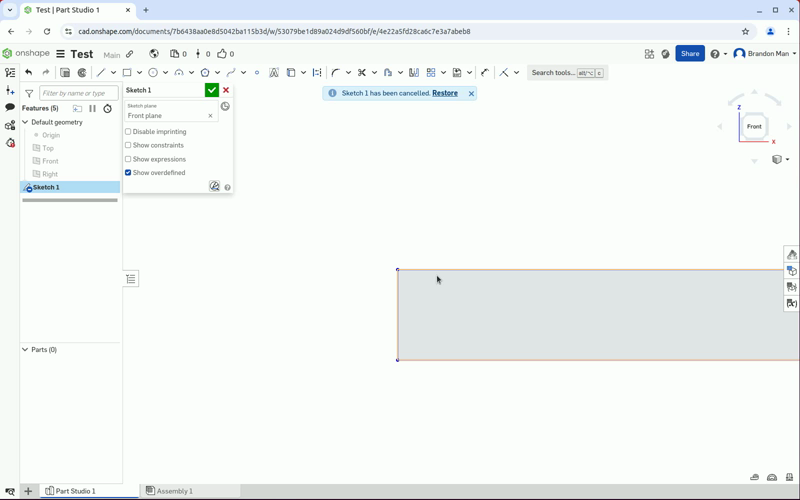
scroll(-6)
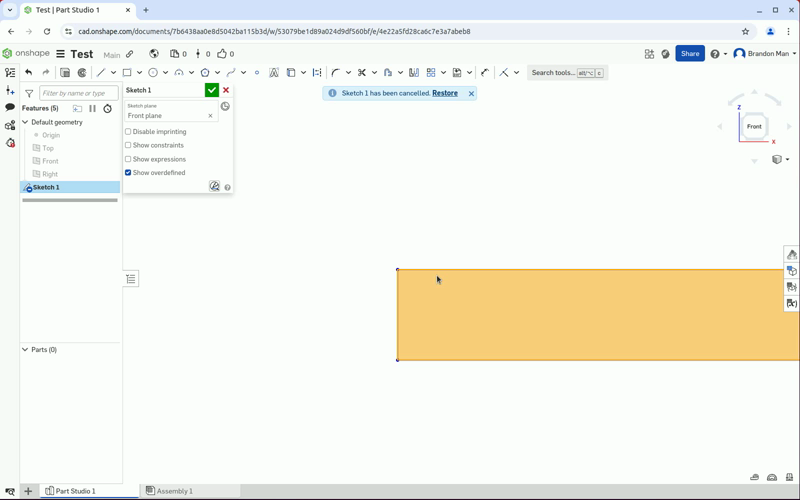
scroll(-6)
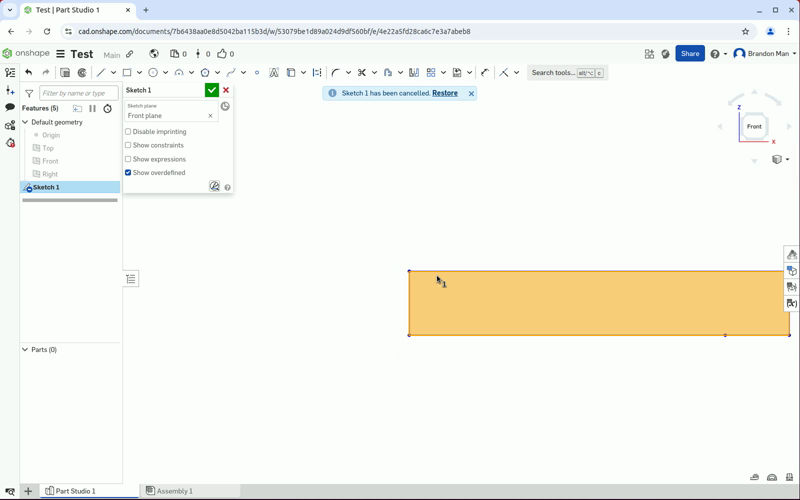
scroll(-6)
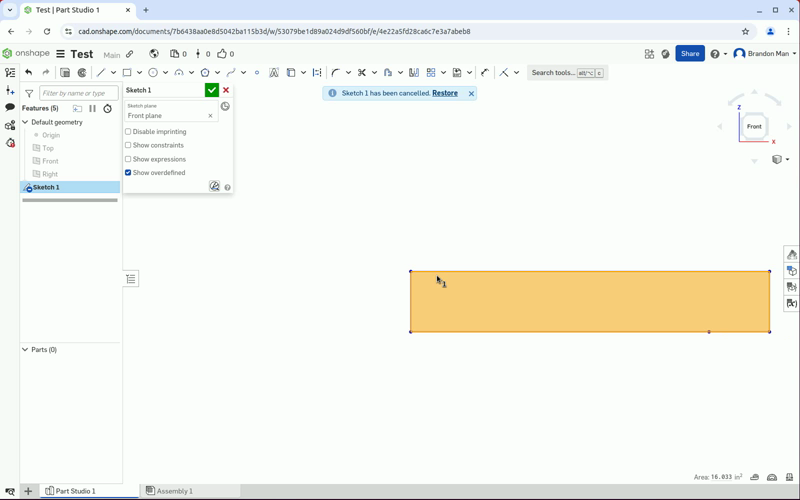
scroll(-6)
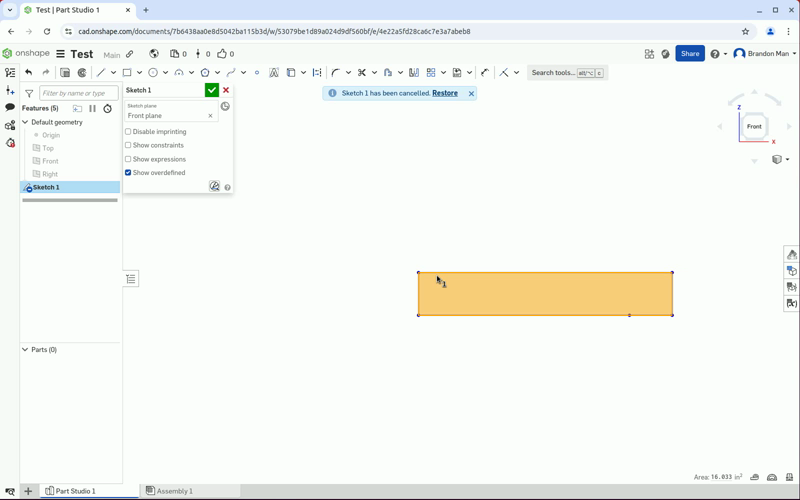
scroll(-6)
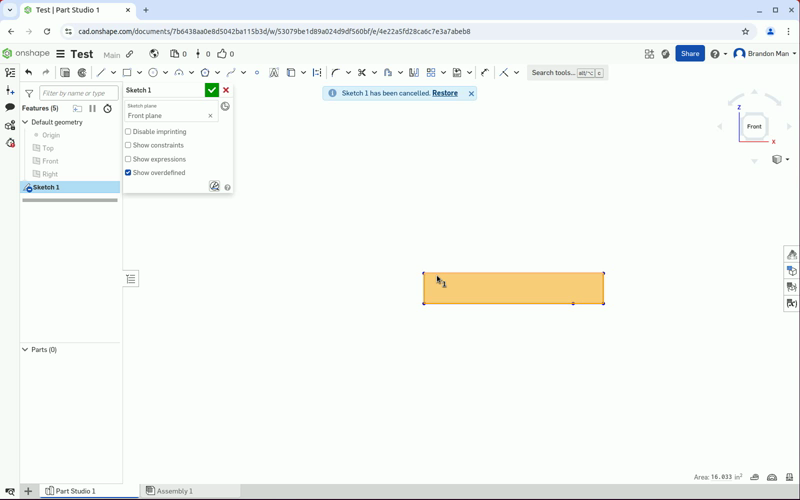
scroll(-6)
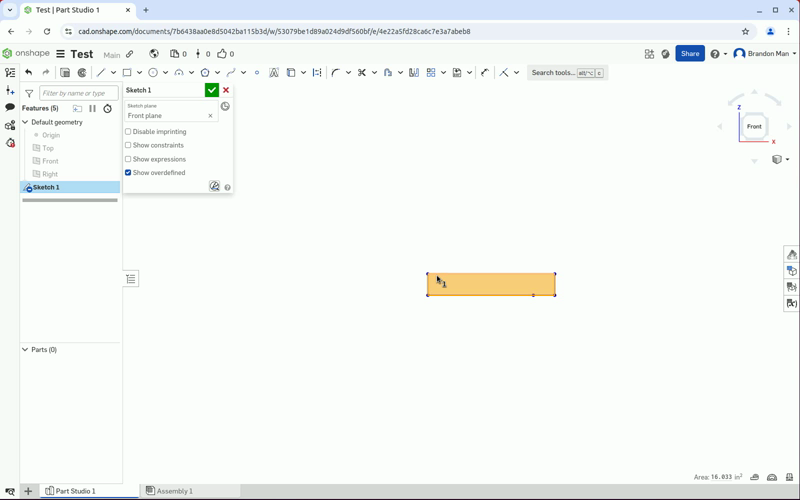
scroll(-6)
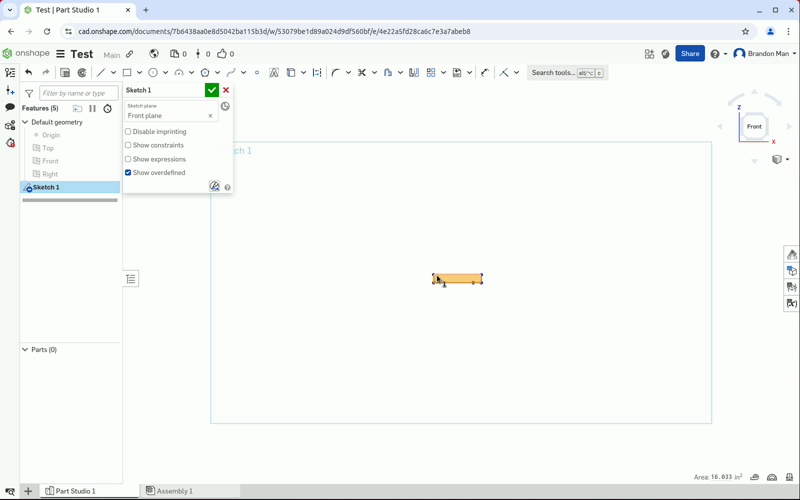
mouse_move(73, 352)
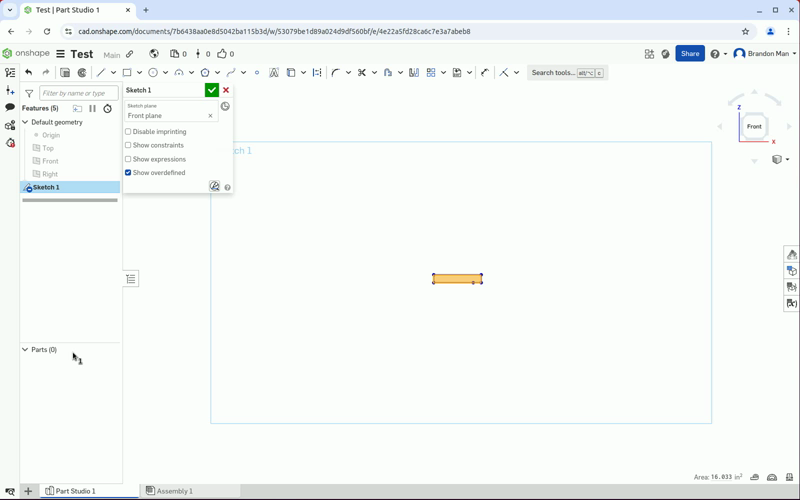
key(shift+y)
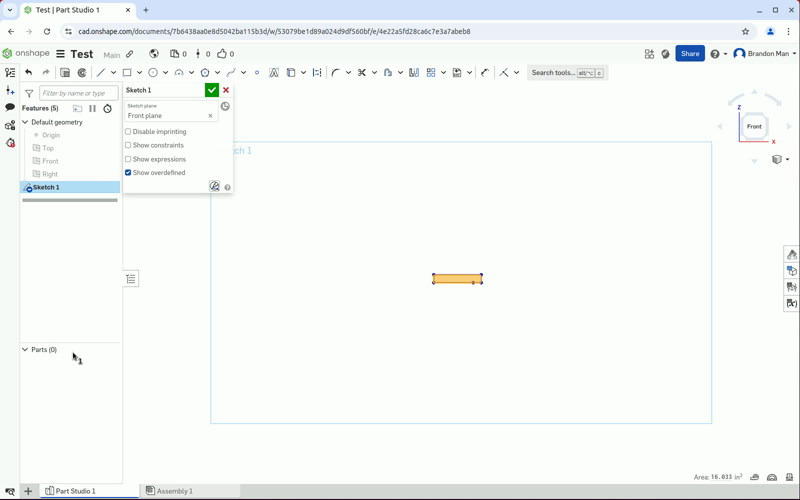
key(shift+e)
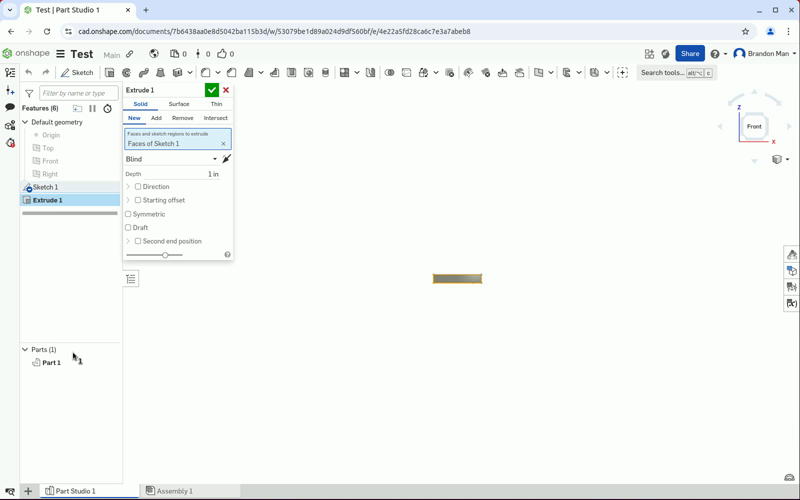
mouse_move(143, 106)
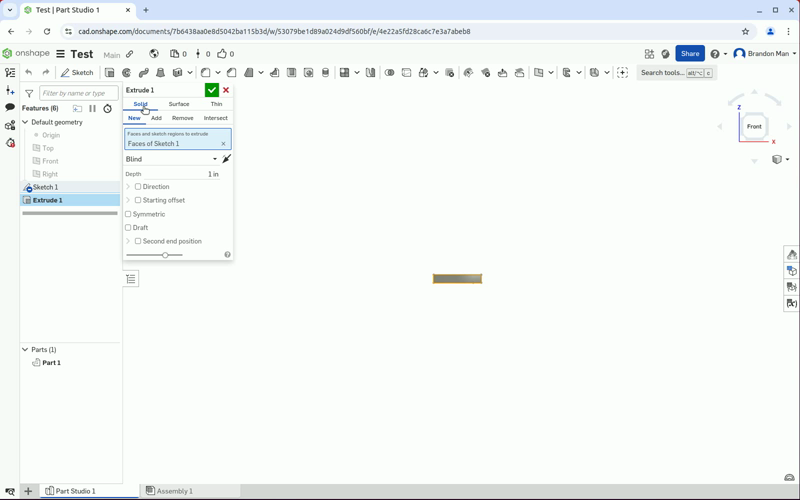
click(143, 106)
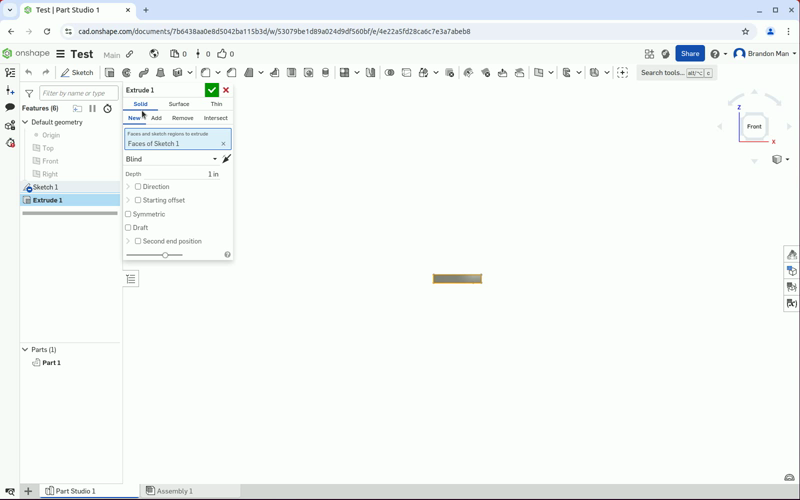
mouse_move(137, 120)
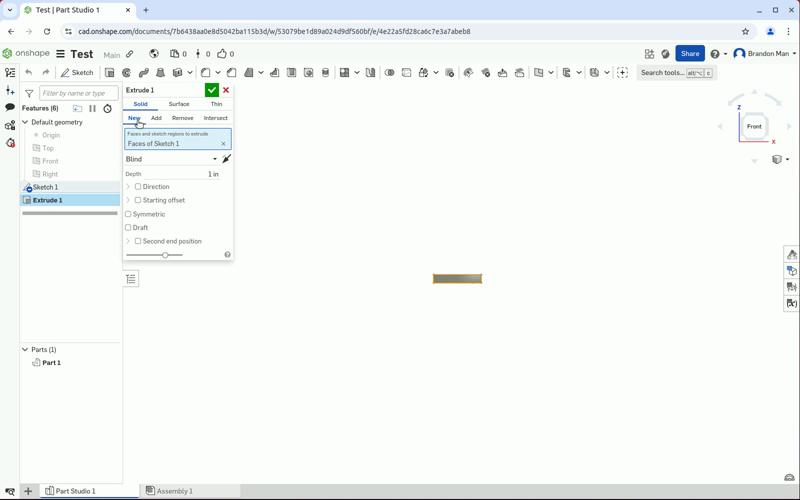
click(137, 120)
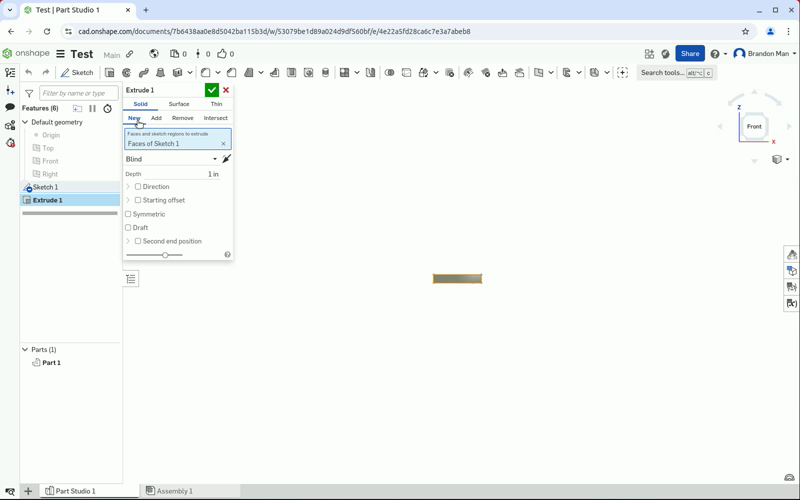
key(tab, 4)
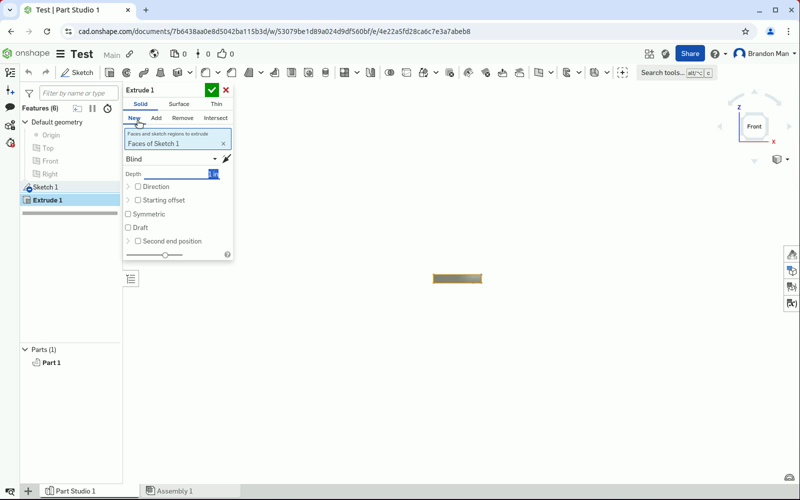
text(-0.722)
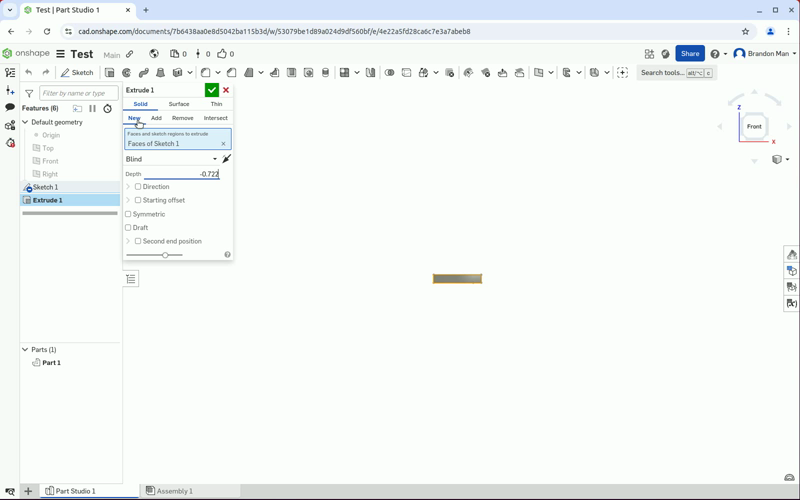
key(enter)
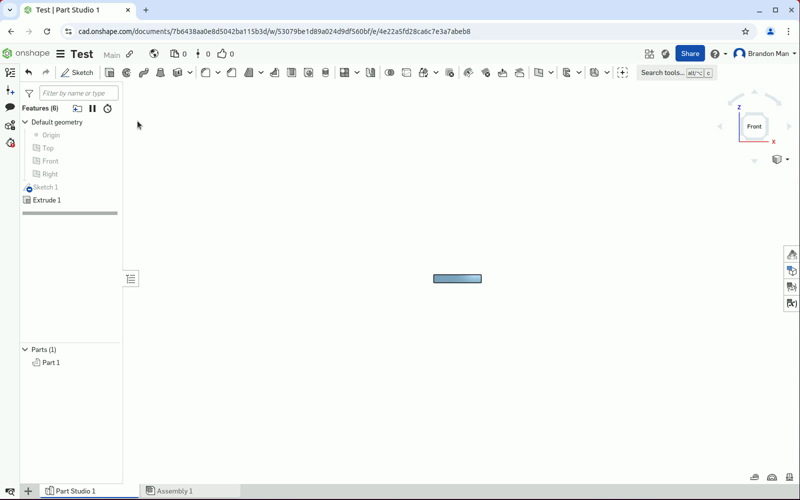
key(shift+h)
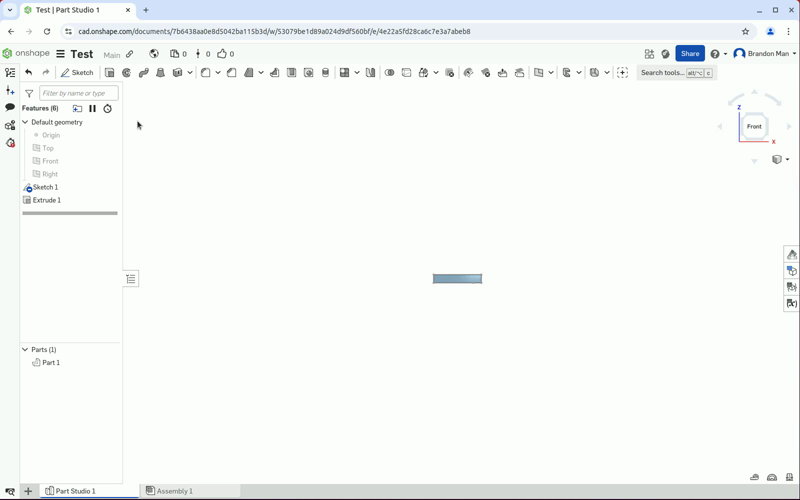
key(shift+h)
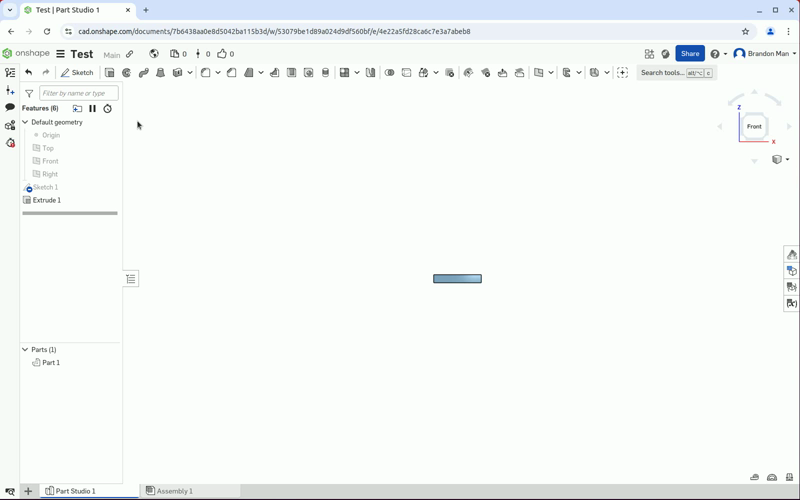
mouse_move(73, 189)
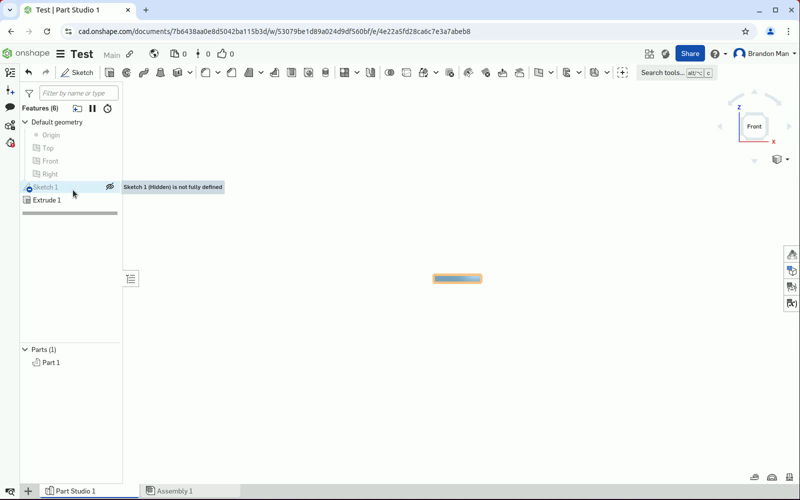
click(73, 189)
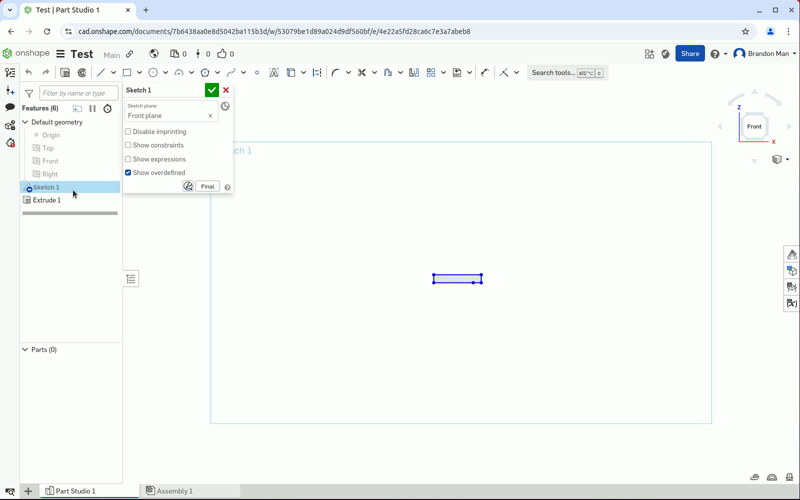
mouse_move(229, 92)
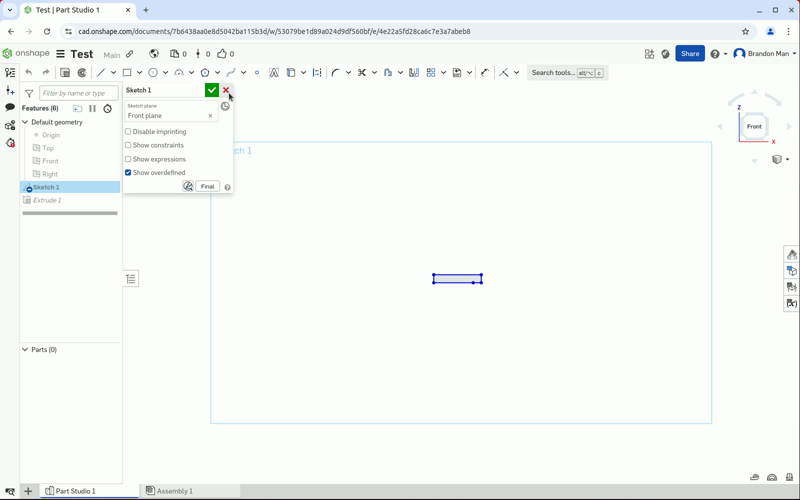
click(229, 92)
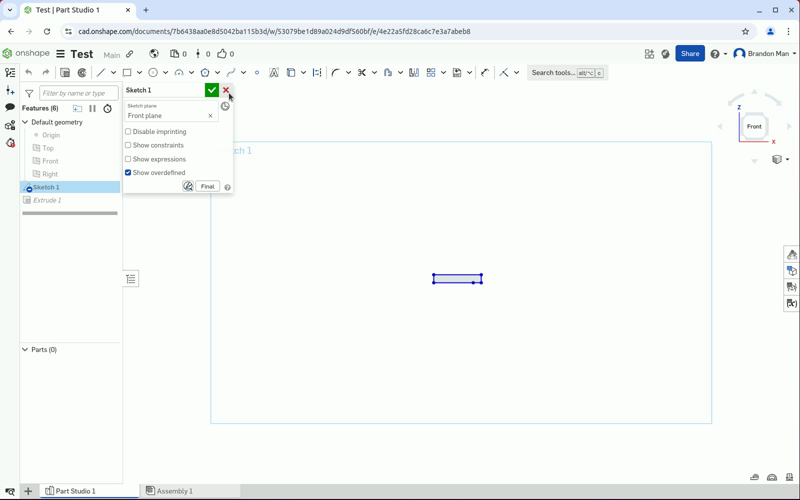
key(shift+s)
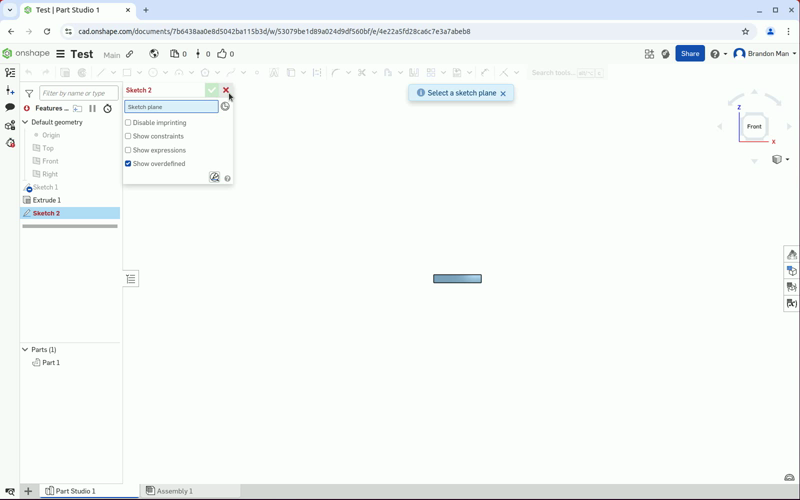
mouse_move(73, 163)
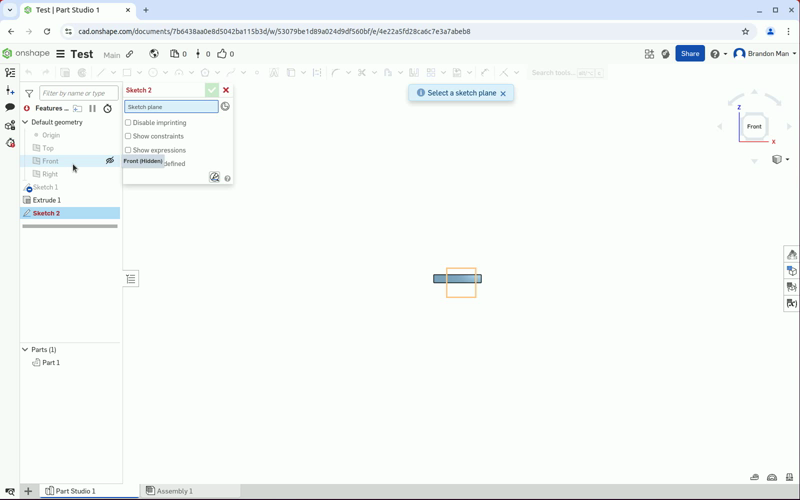
click(73, 163)
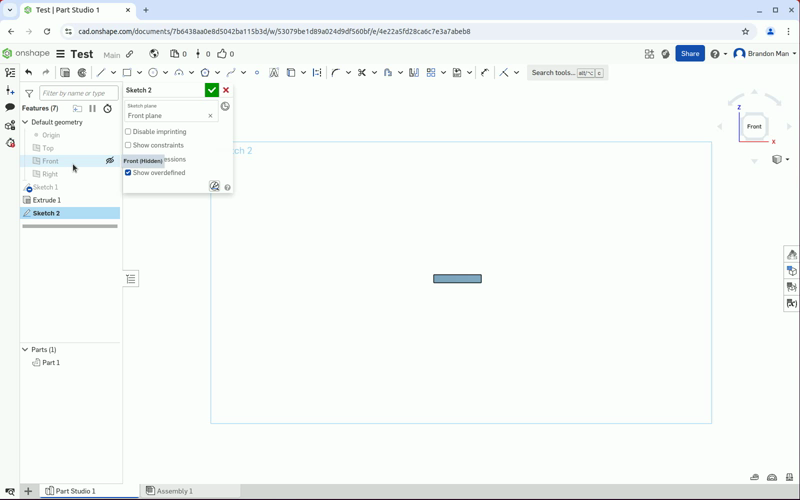
mouse_move(73, 352)
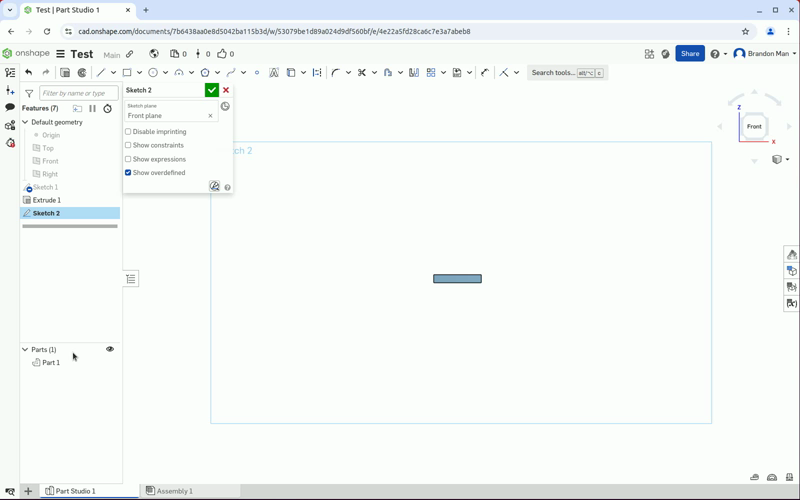
key(y)
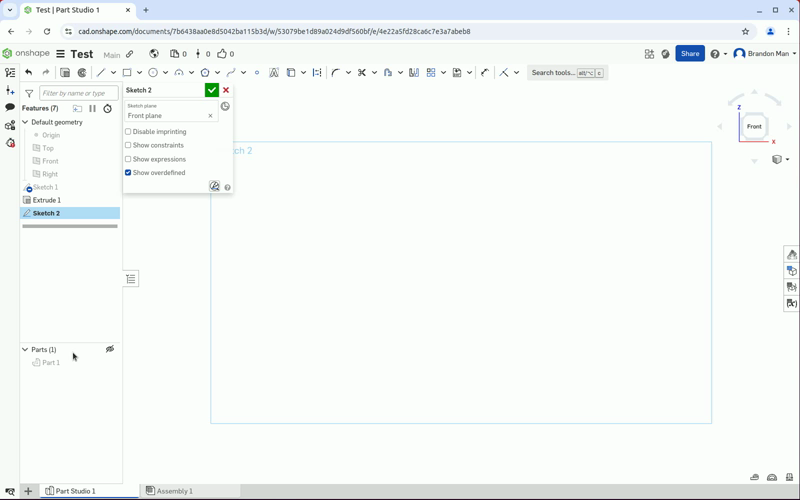
key(l)
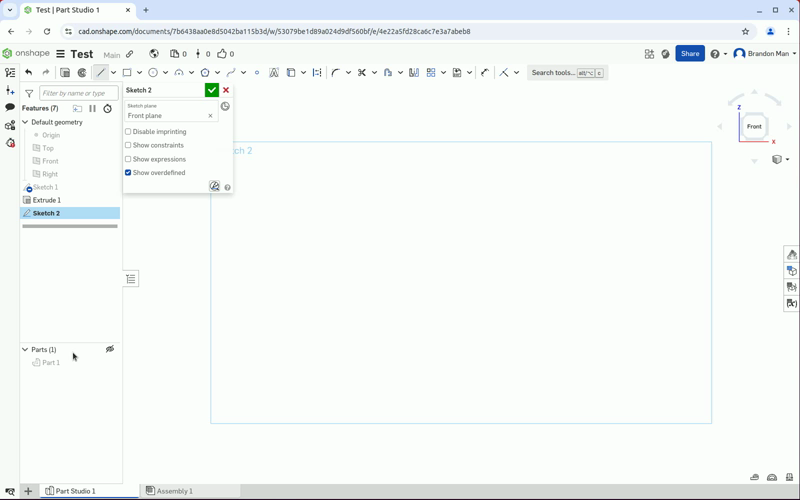
key_down(shift)
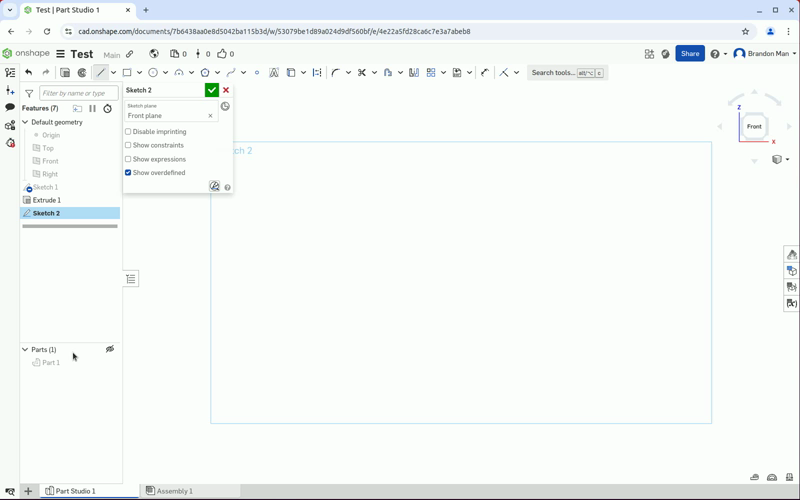
mouse_move(430, 282)
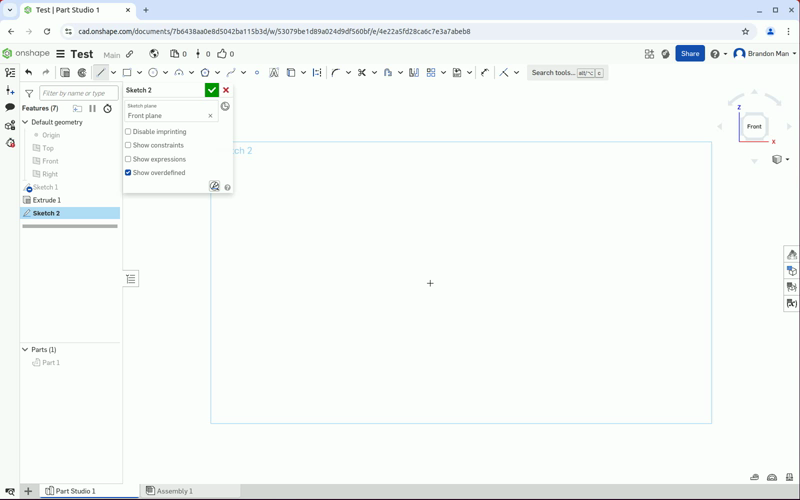
click(430, 282)
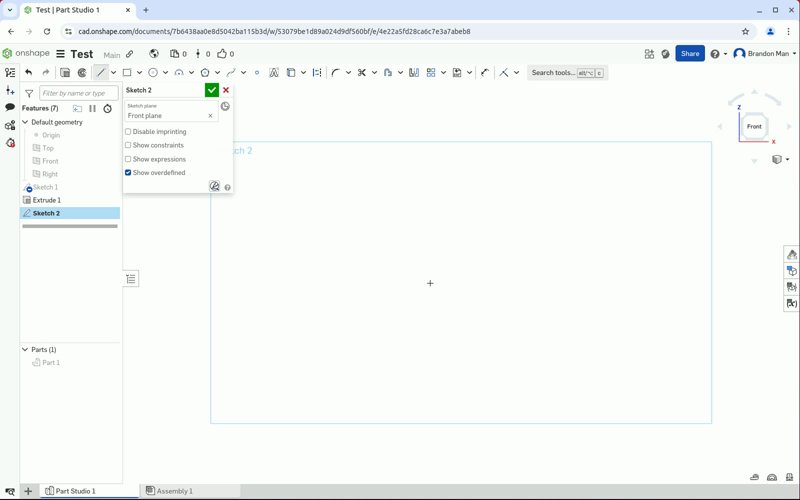
key_up(shift)
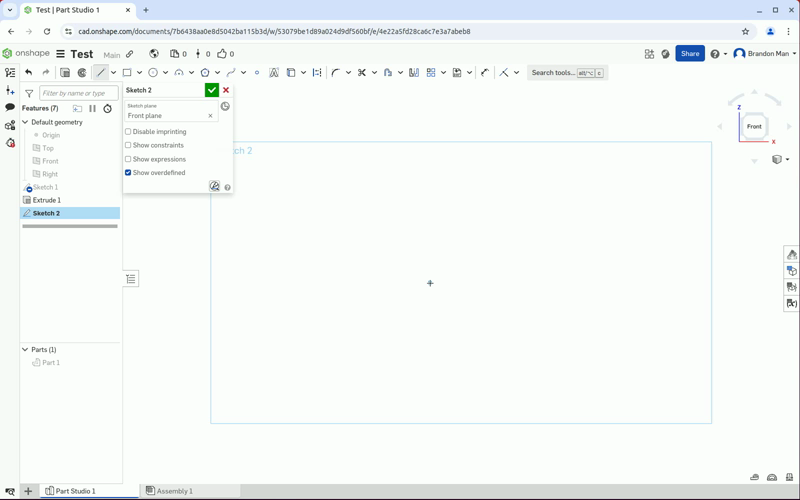
key_down(shift)
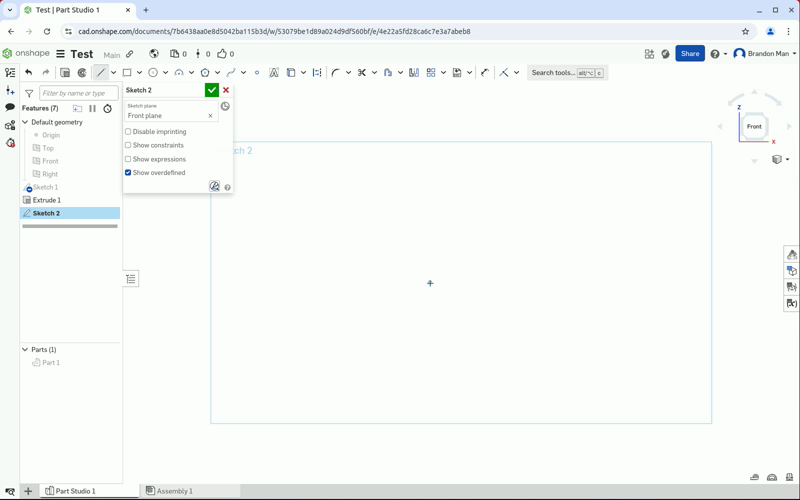
mouse_move(460, 282)
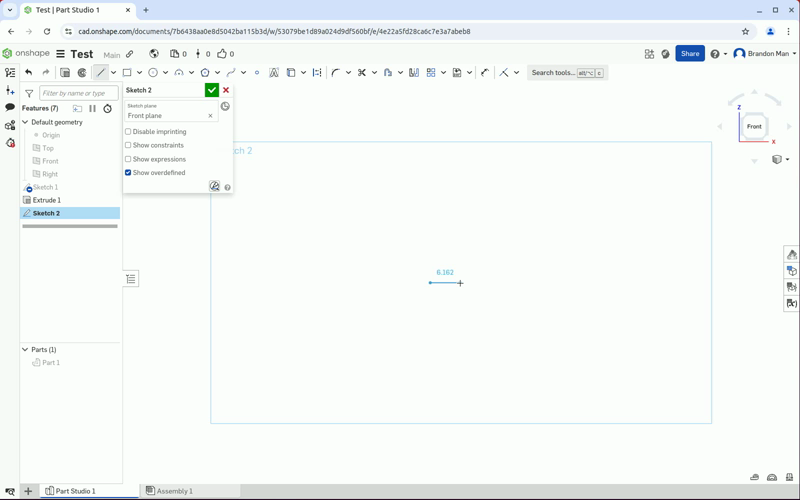
mouse_move(434, 282)
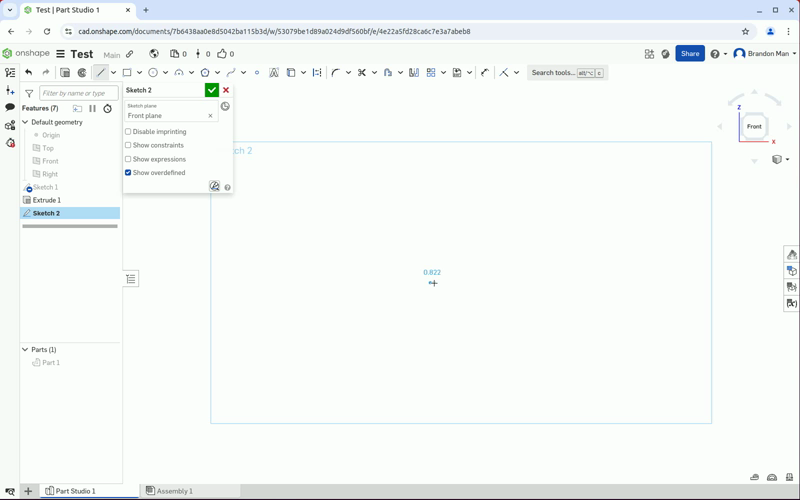
scroll(6)
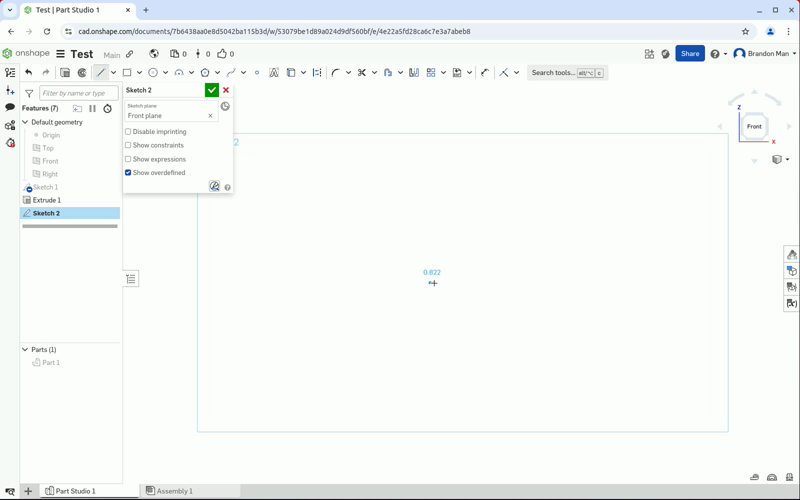
scroll(6)
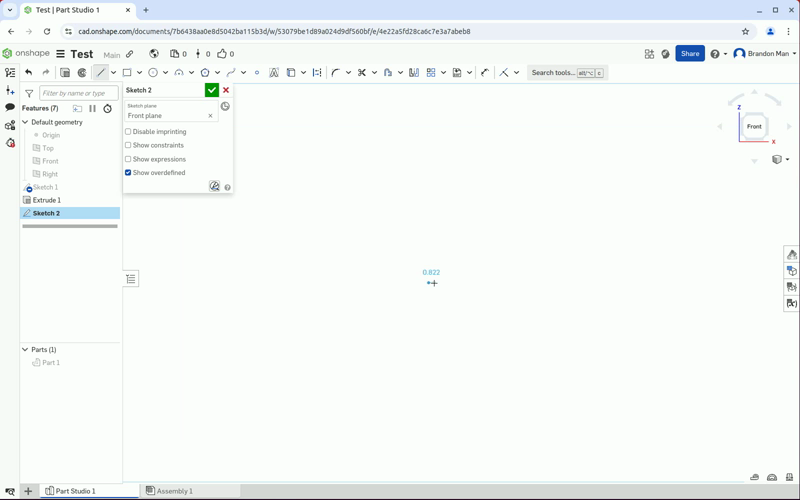
scroll(6)
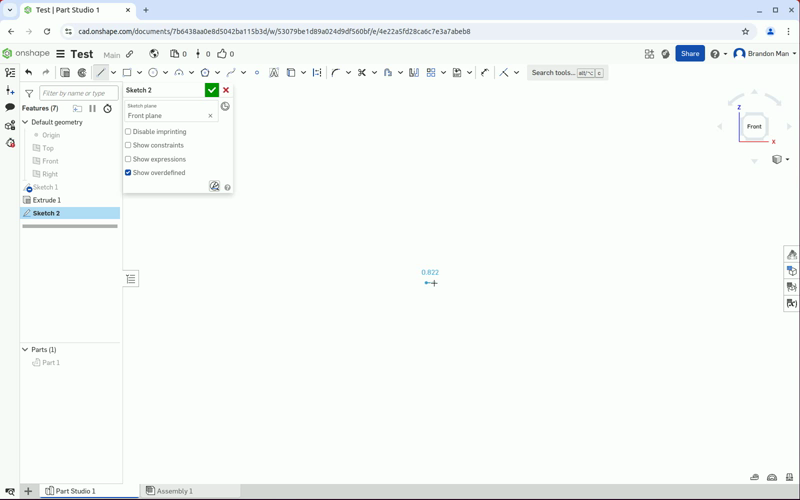
scroll(6)
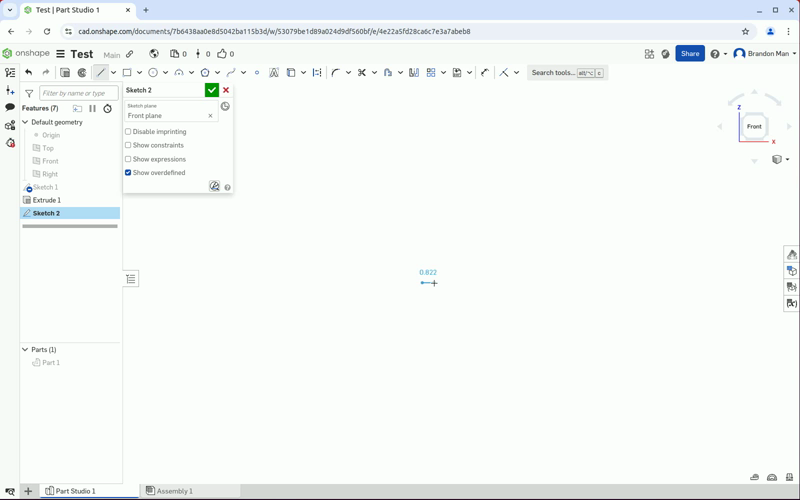
scroll(6)
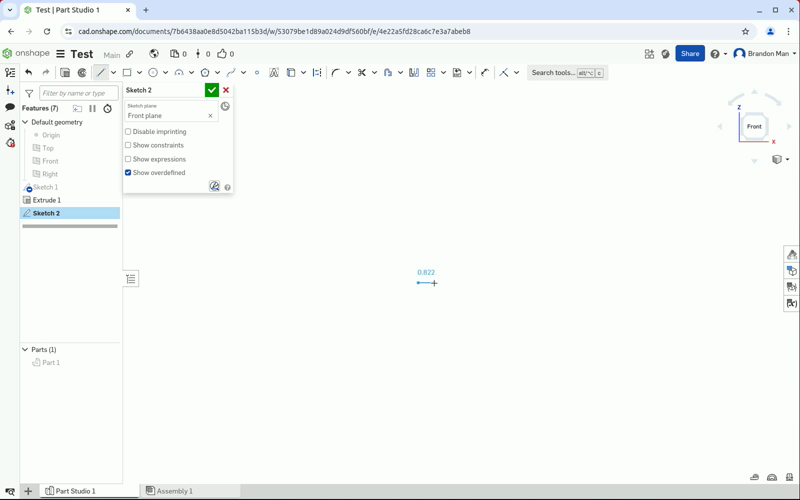
scroll(6)
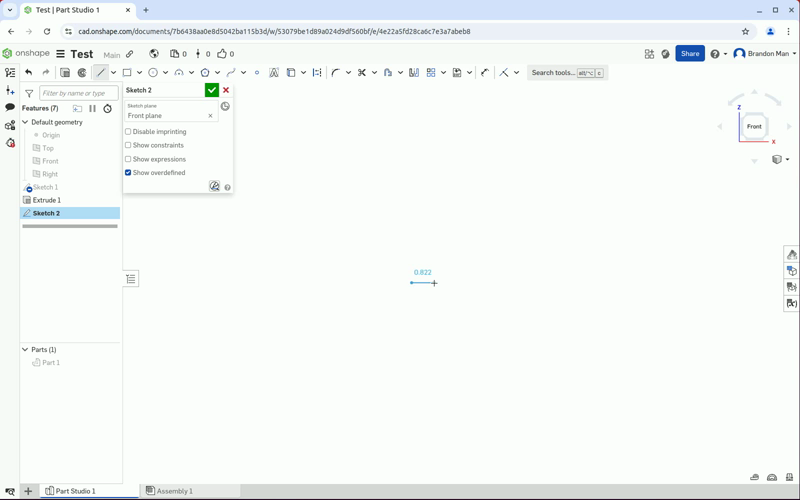
scroll(6)
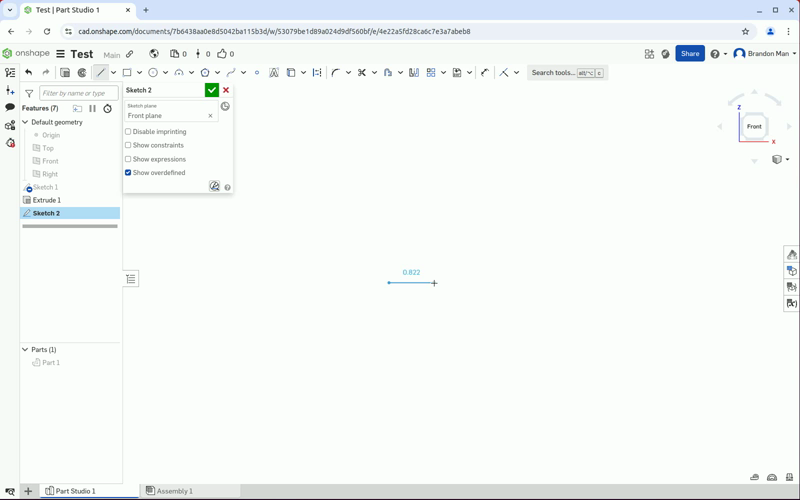
click(434, 282)
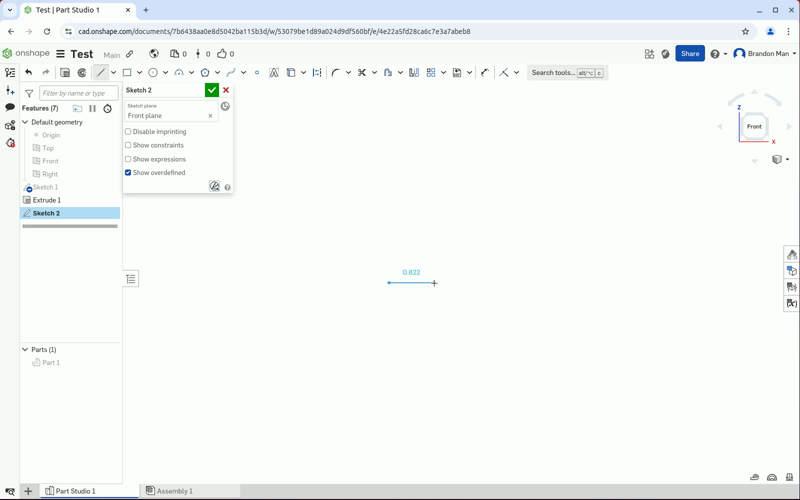
scroll(-6)
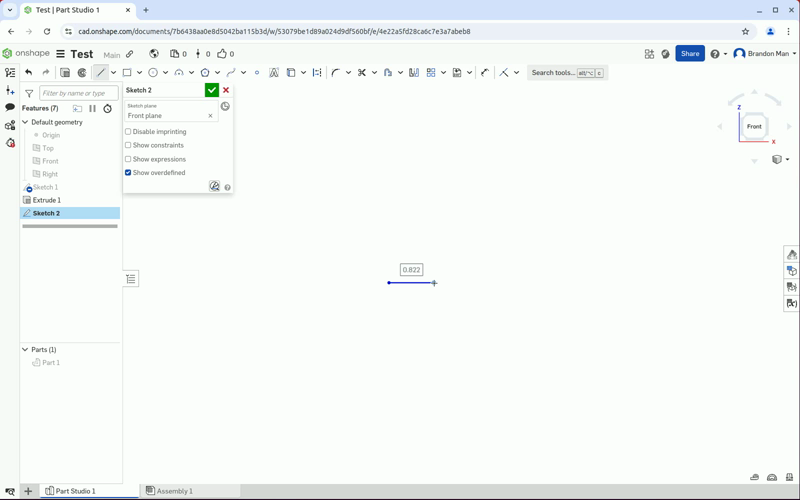
scroll(-6)
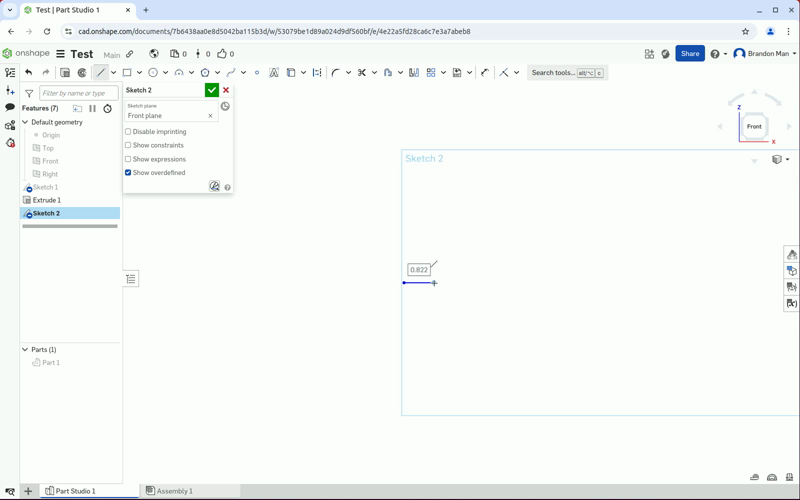
scroll(-6)
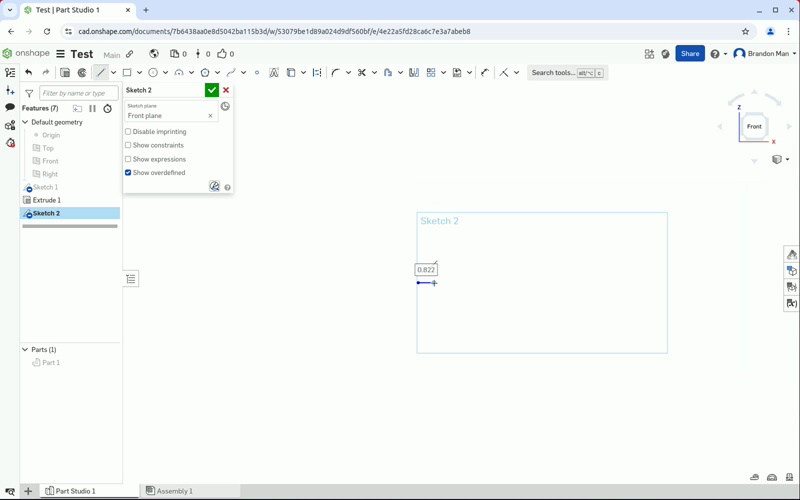
scroll(-6)
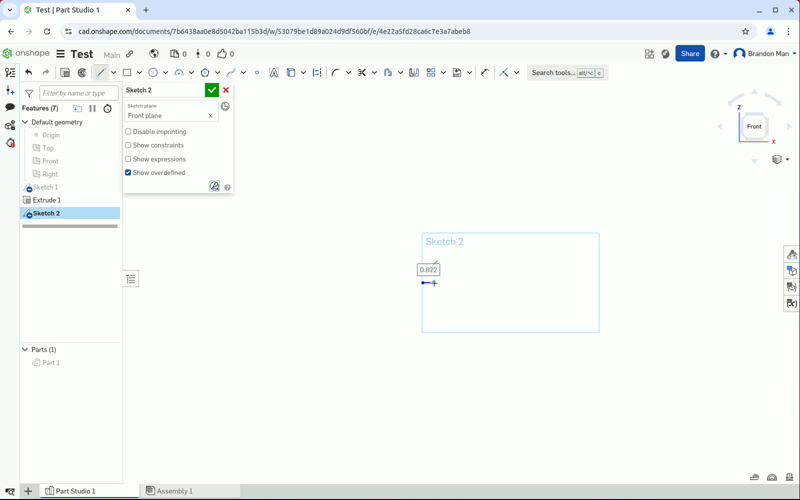
scroll(-6)
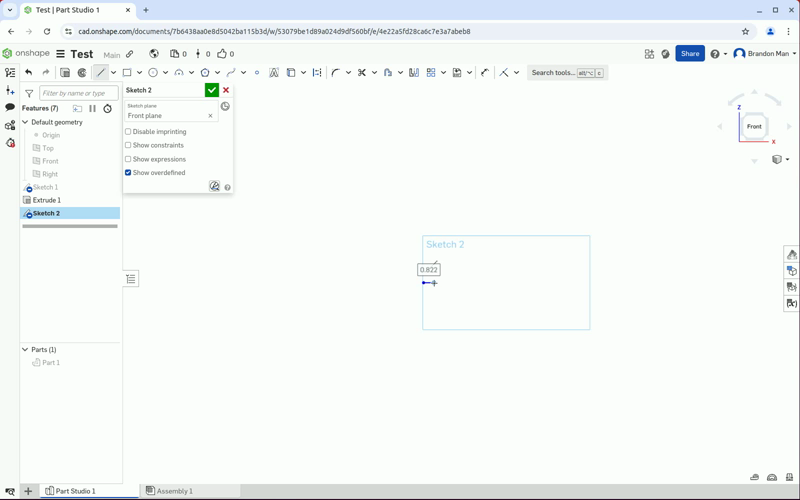
scroll(-6)
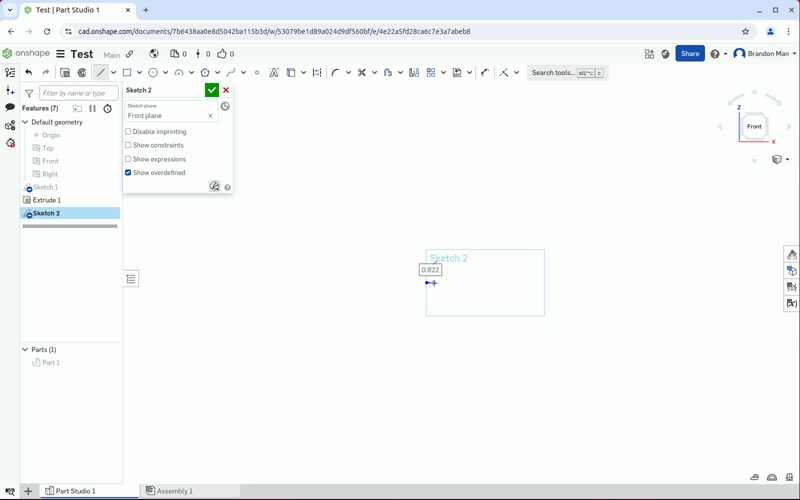
scroll(-6)
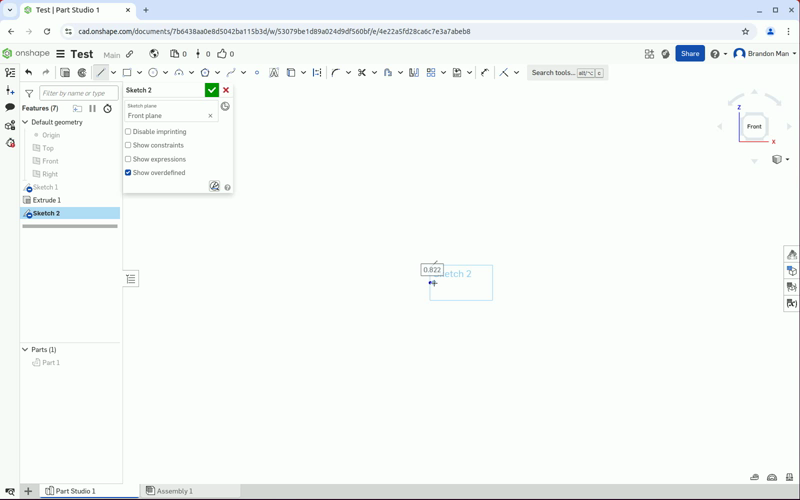
key_up(shift)
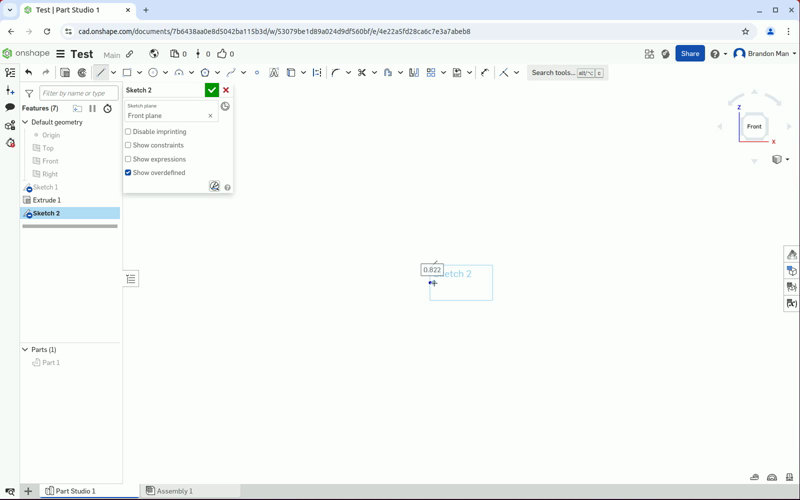
key_down(shift)
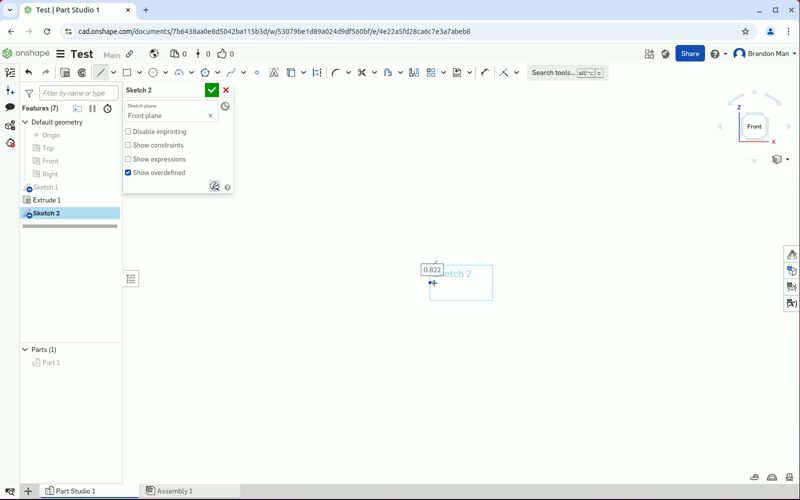
mouse_move(464, 282)
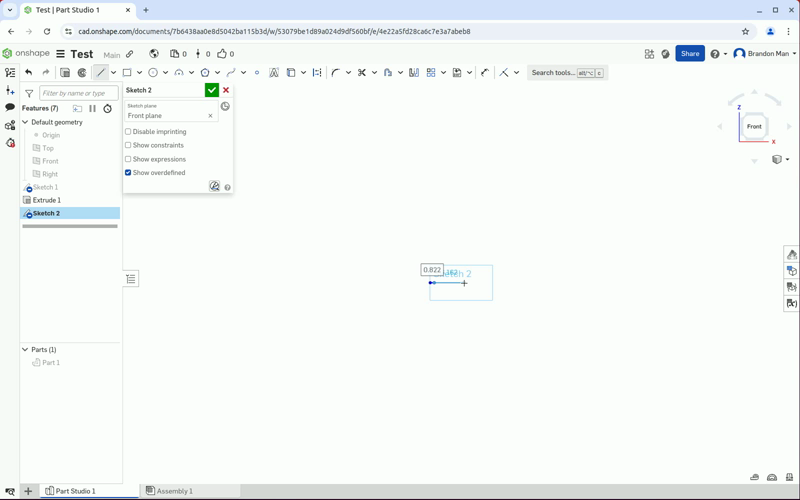
mouse_move(434, 273)
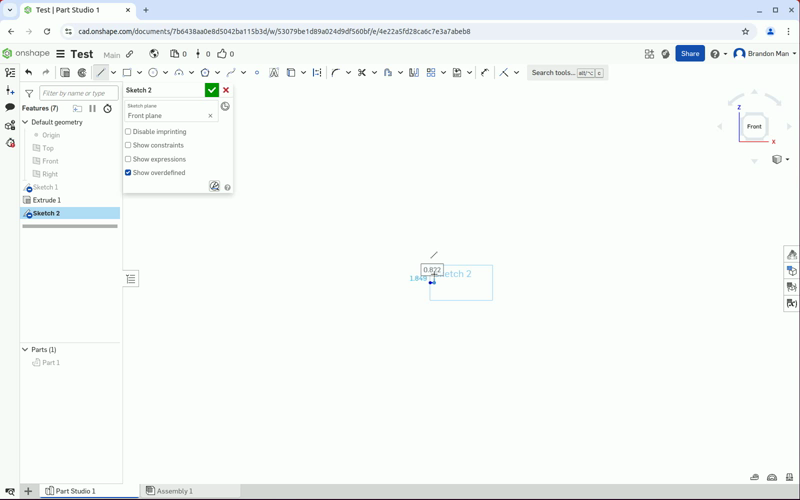
click(434, 273)
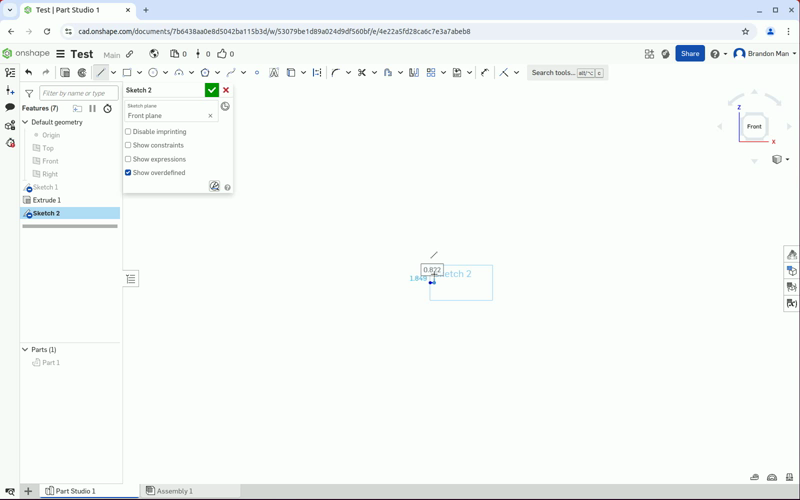
key_up(shift)
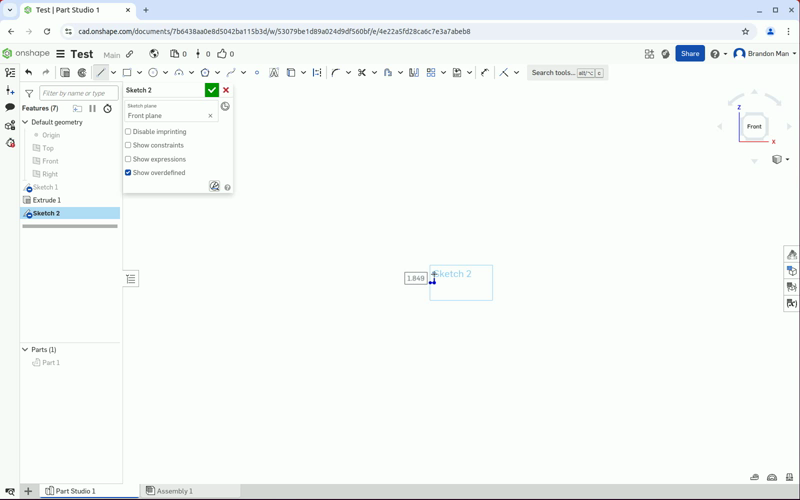
key_down(shift)
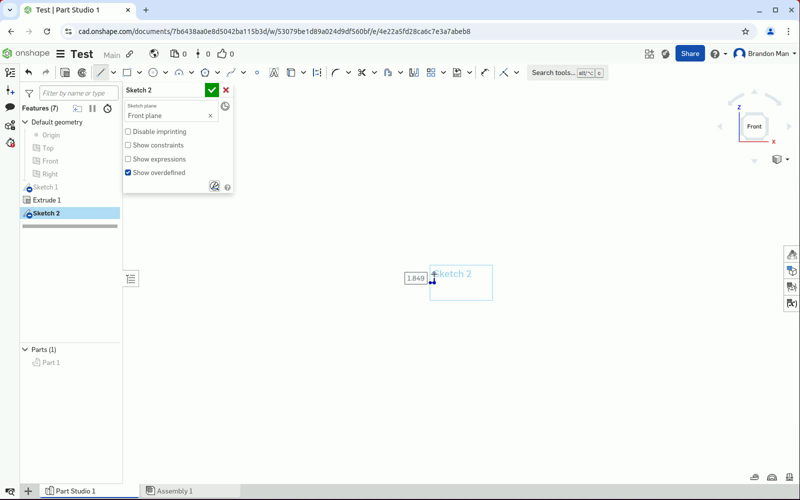
mouse_move(464, 273)
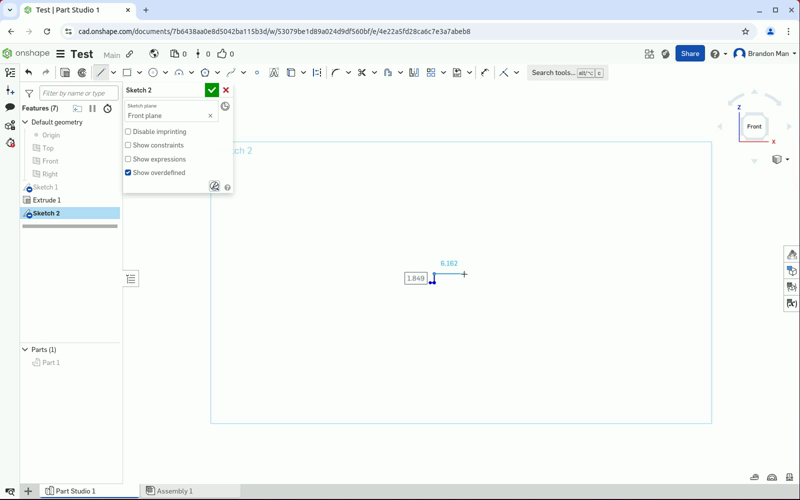
mouse_move(430, 273)
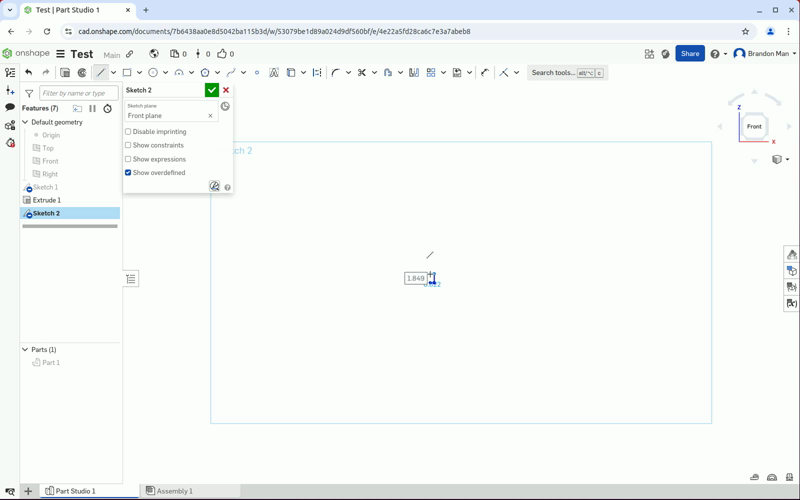
scroll(6)
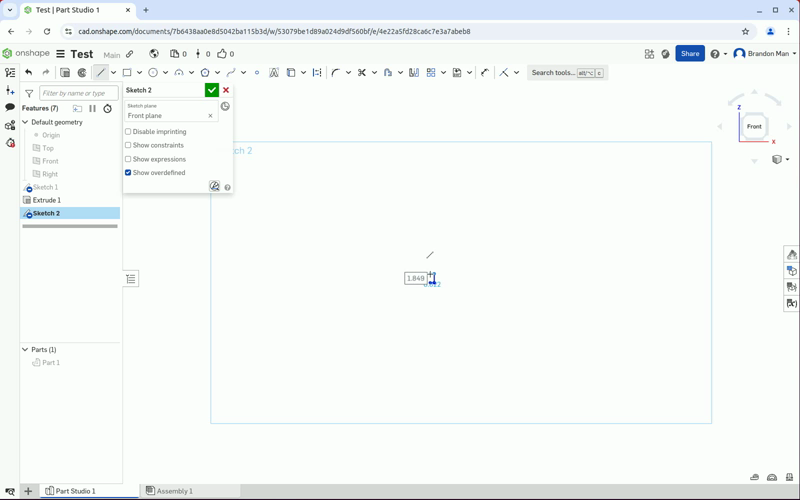
scroll(6)
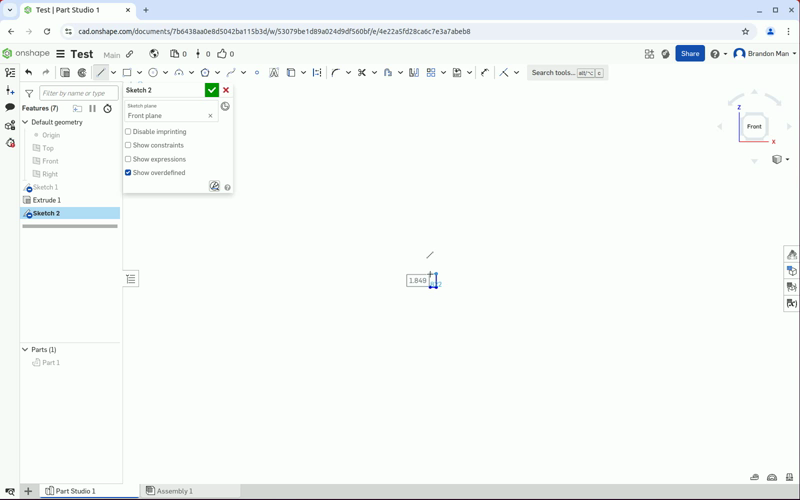
scroll(6)
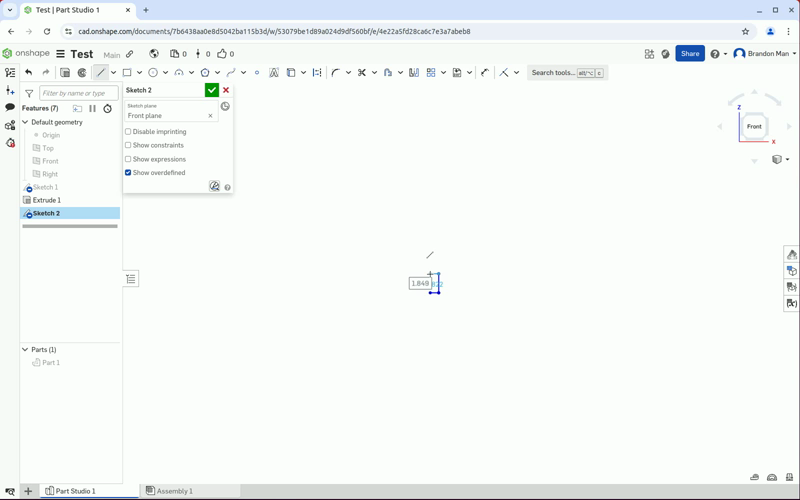
scroll(6)
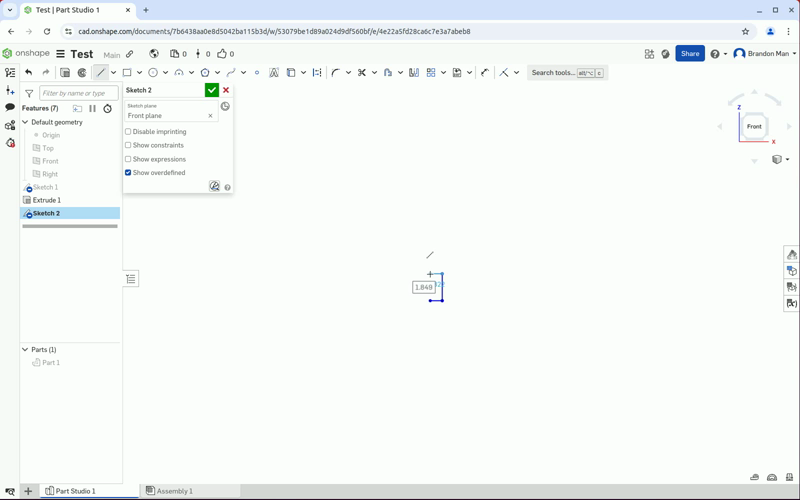
scroll(6)
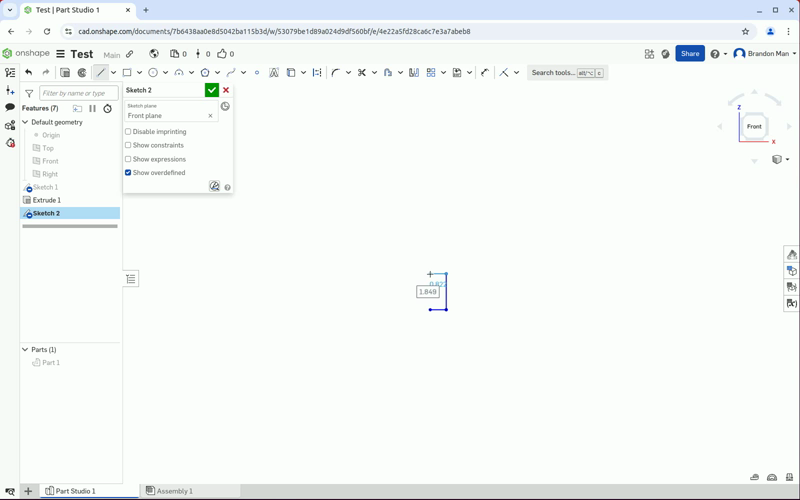
scroll(6)
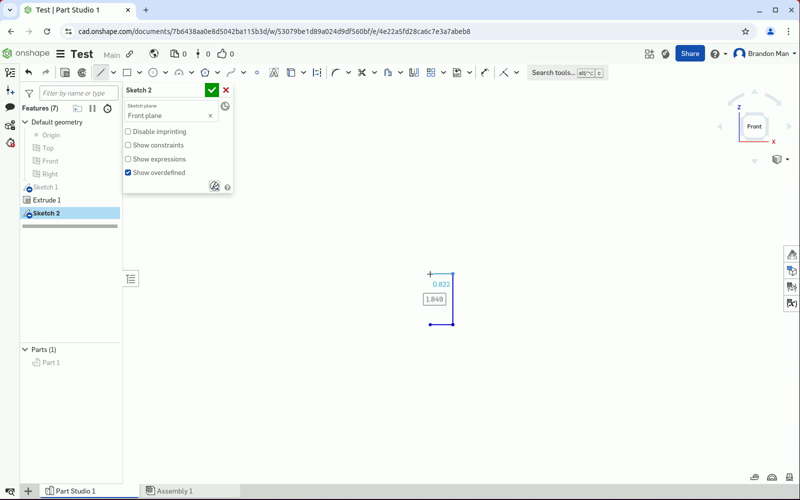
scroll(6)
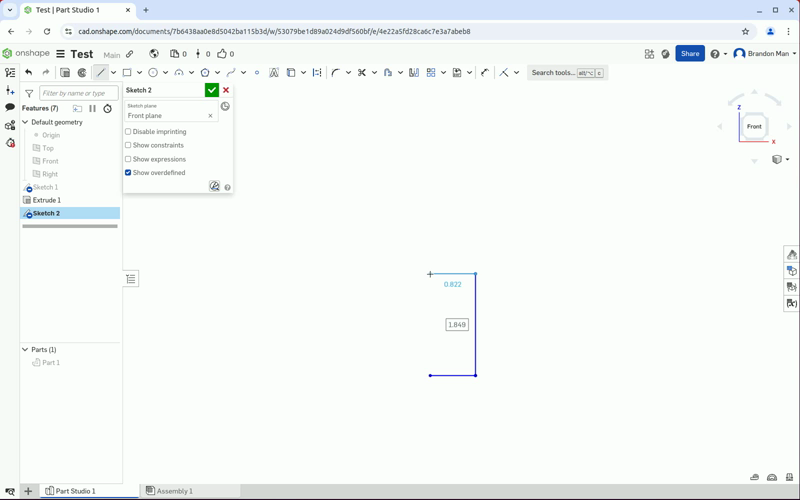
click(430, 273)
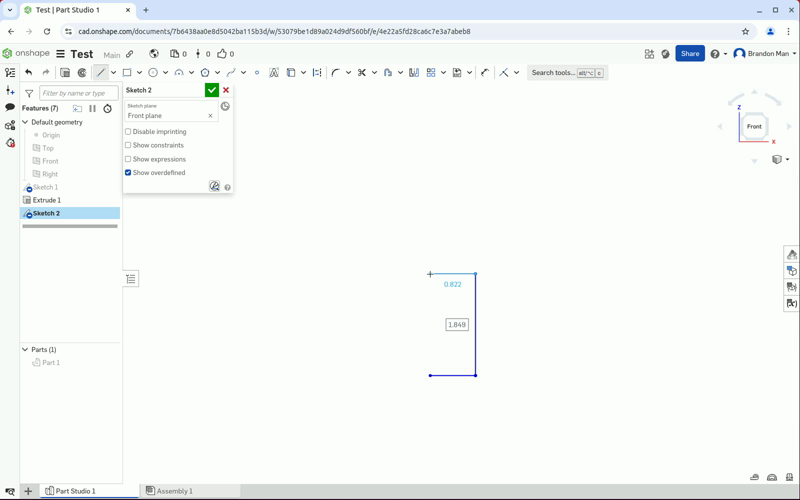
scroll(-6)
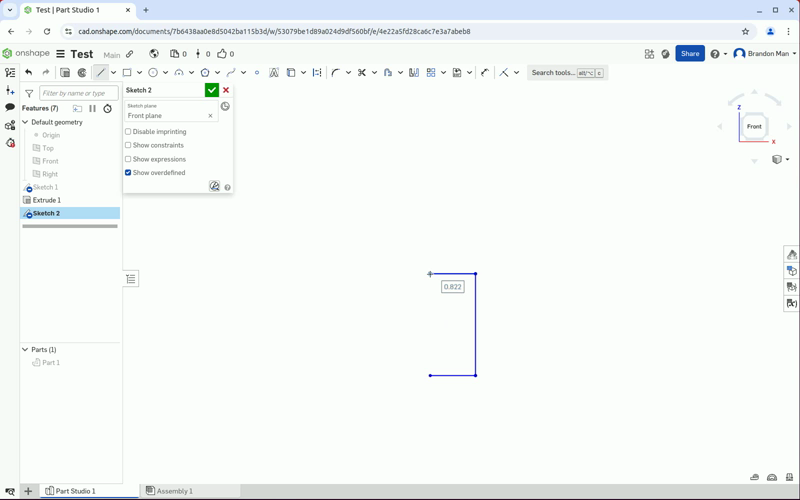
scroll(-6)
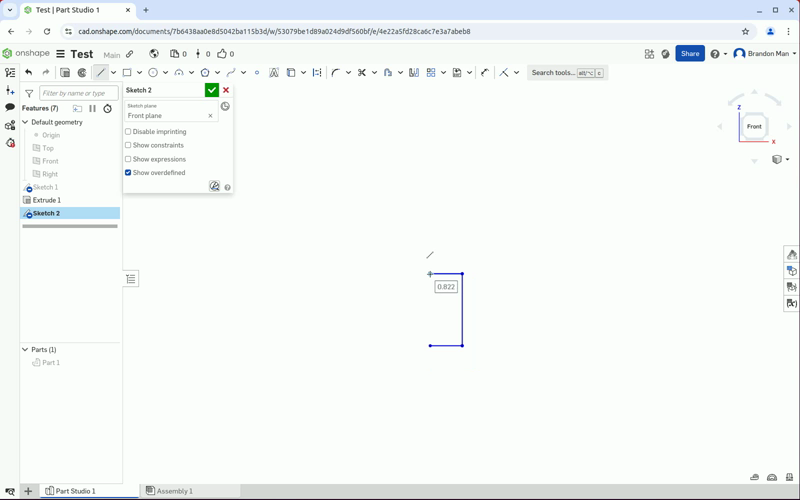
scroll(-6)
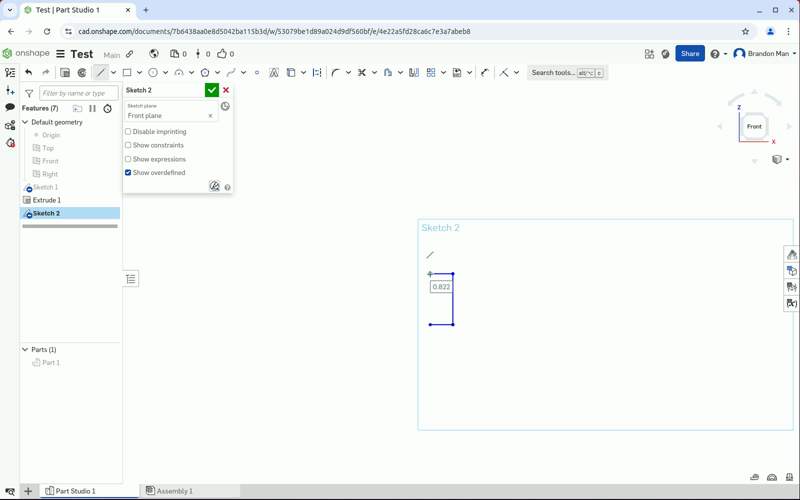
scroll(-6)
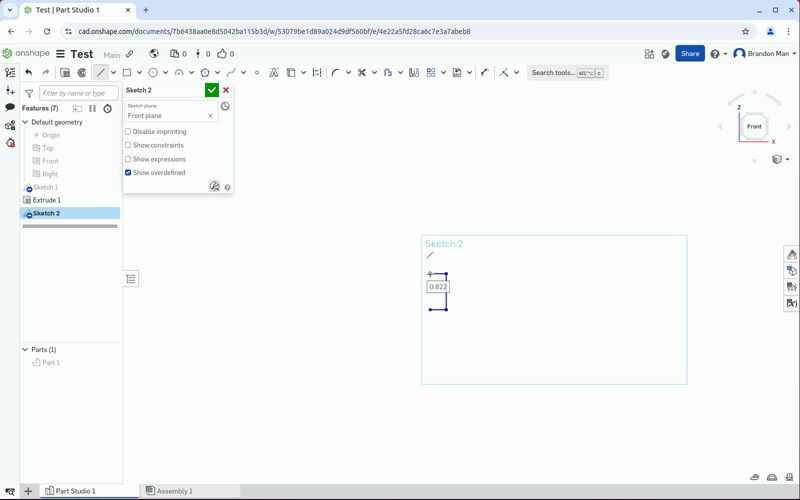
scroll(-6)
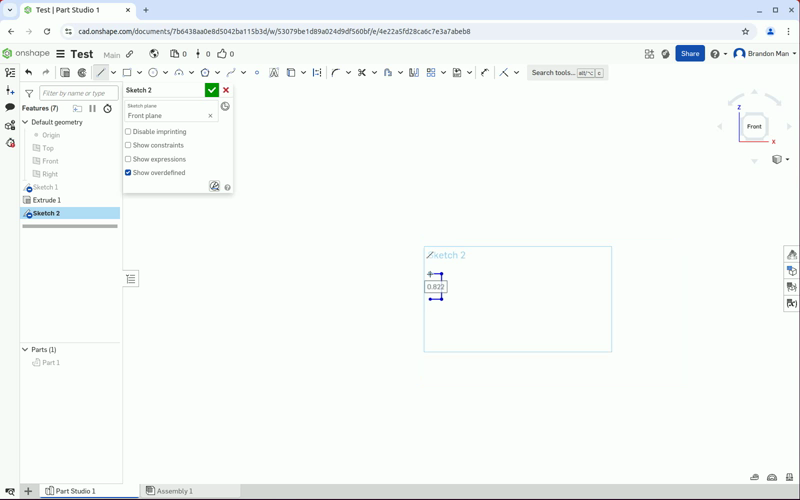
scroll(-6)
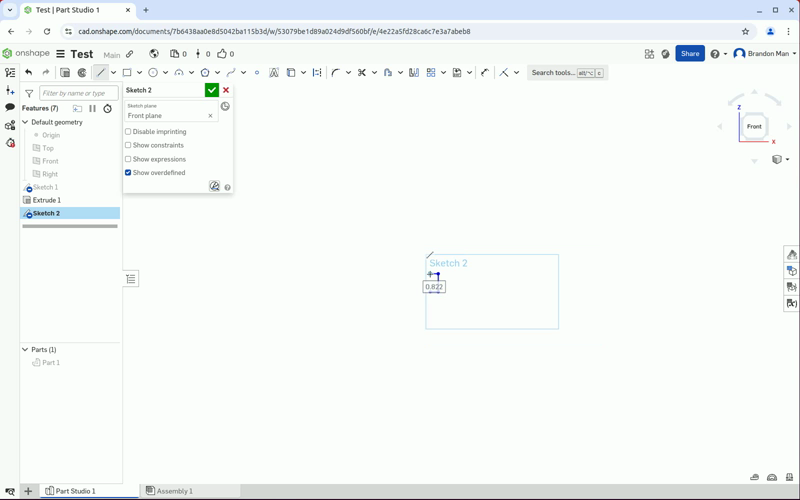
scroll(-6)
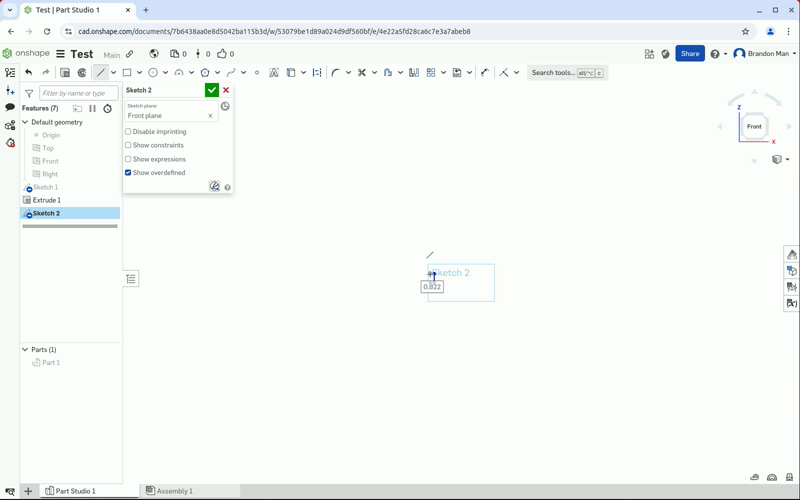
key_up(shift)
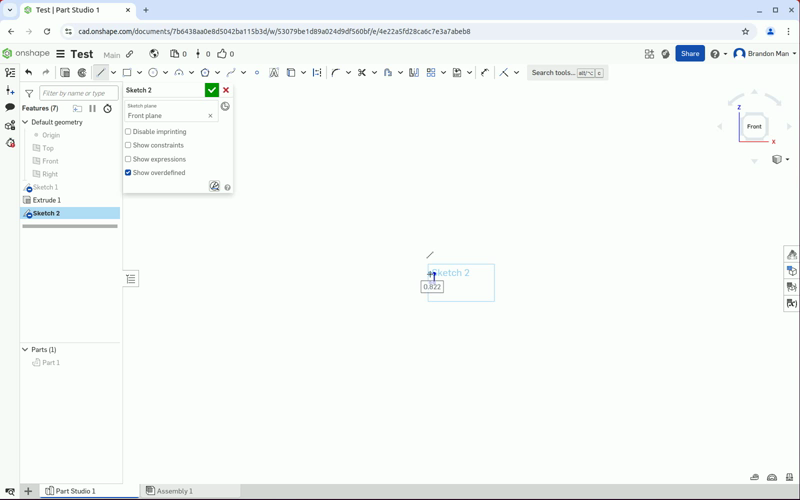
mouse_move(460, 273)
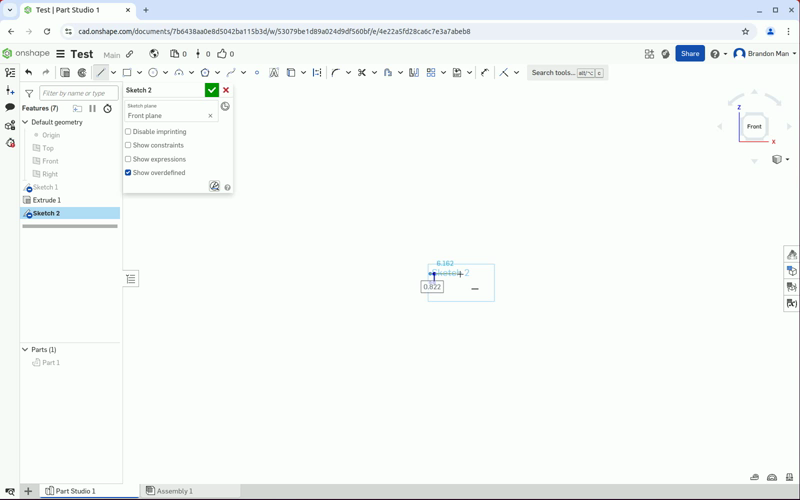
key_down(shift)
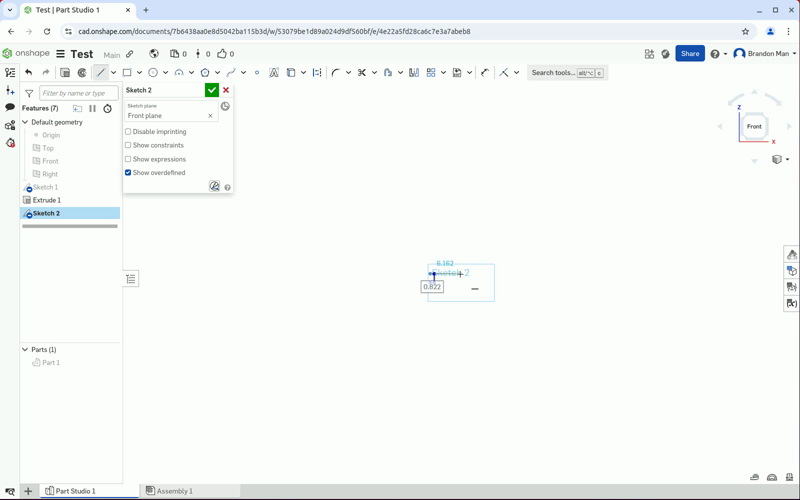
mouse_move(430, 282)
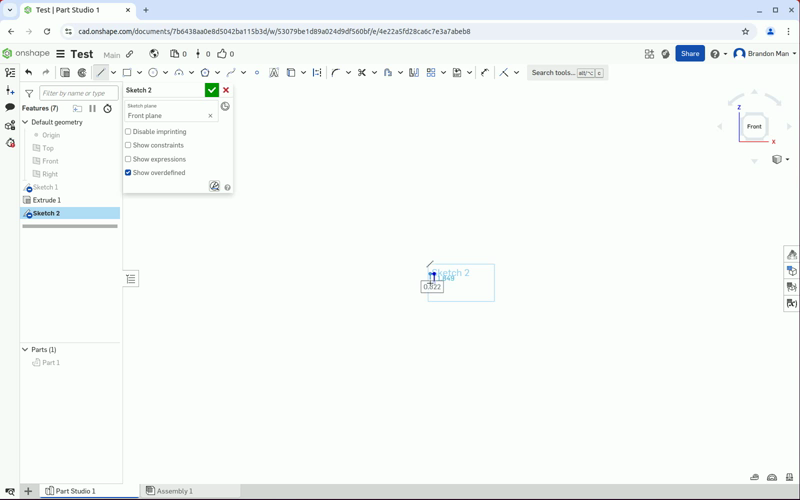
scroll(6)
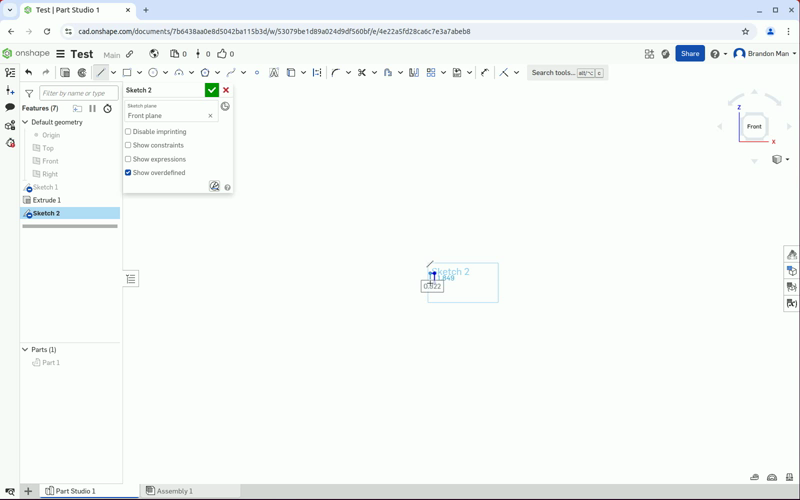
scroll(6)
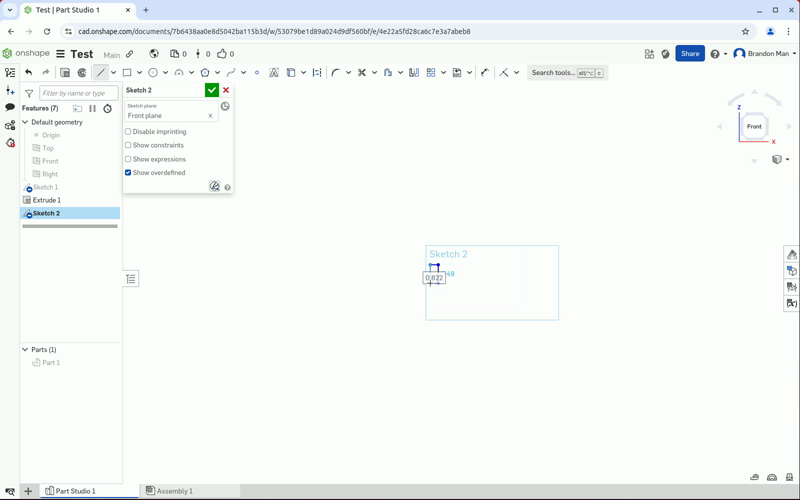
scroll(6)
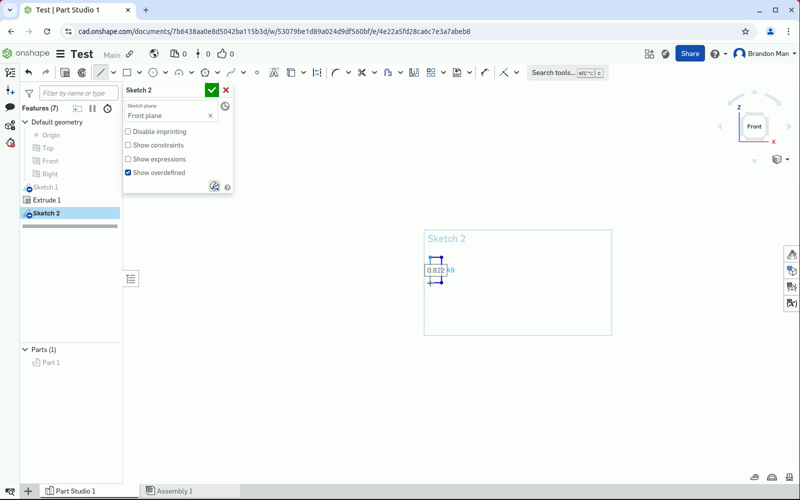
scroll(6)
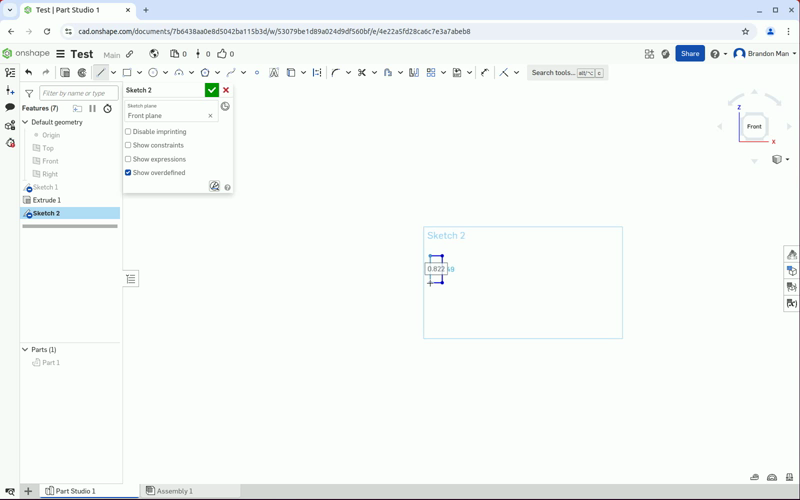
scroll(6)
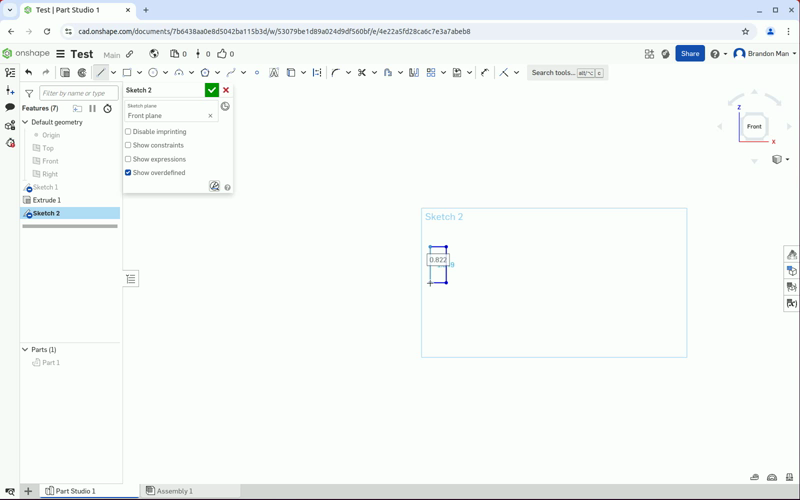
scroll(6)
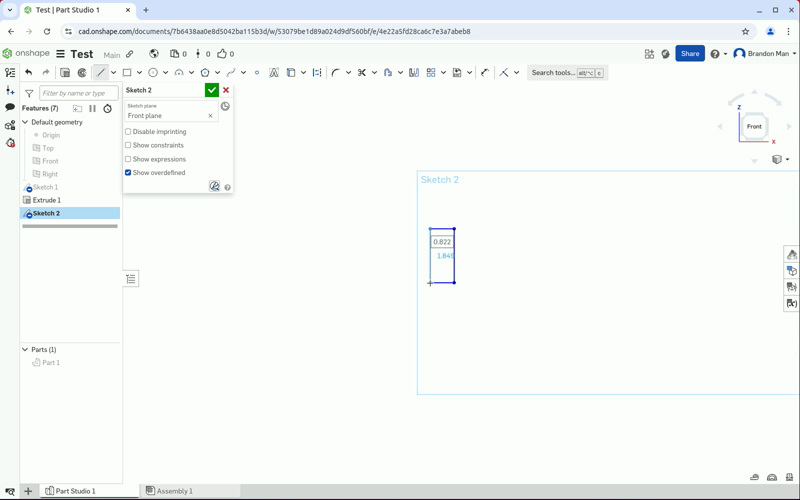
scroll(6)
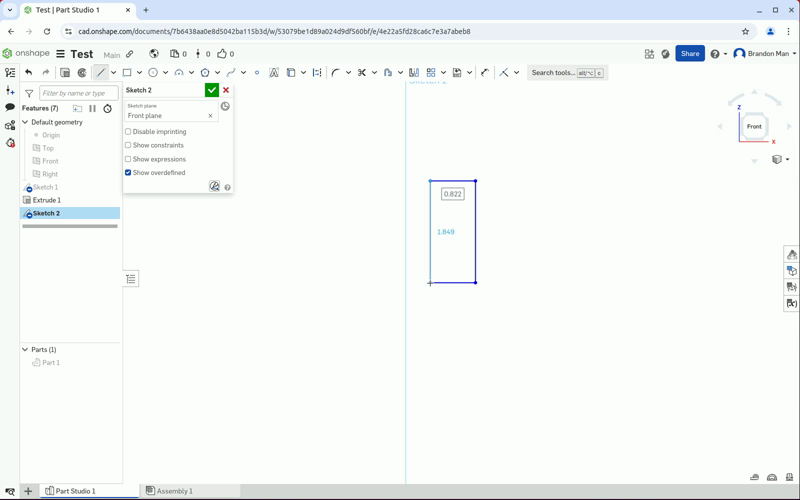
key_up(shift)
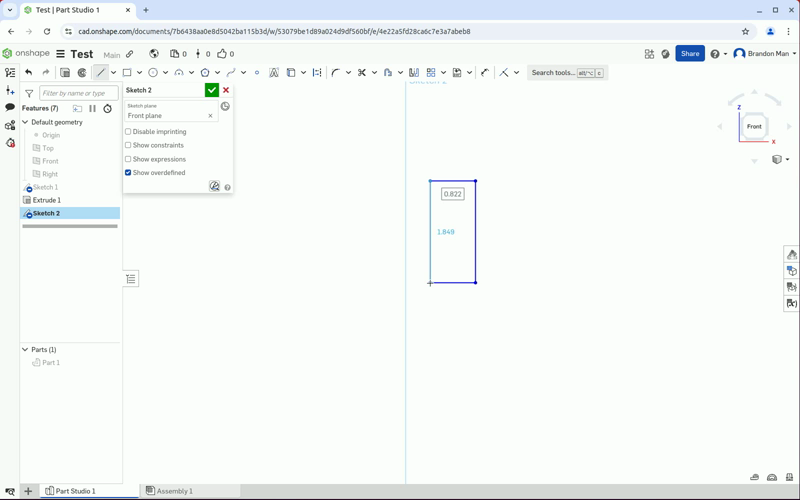
click(430, 282)
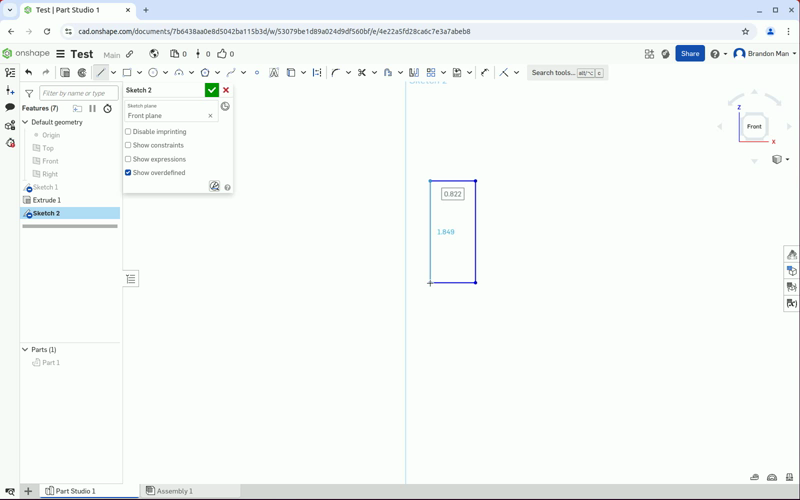
scroll(-6)
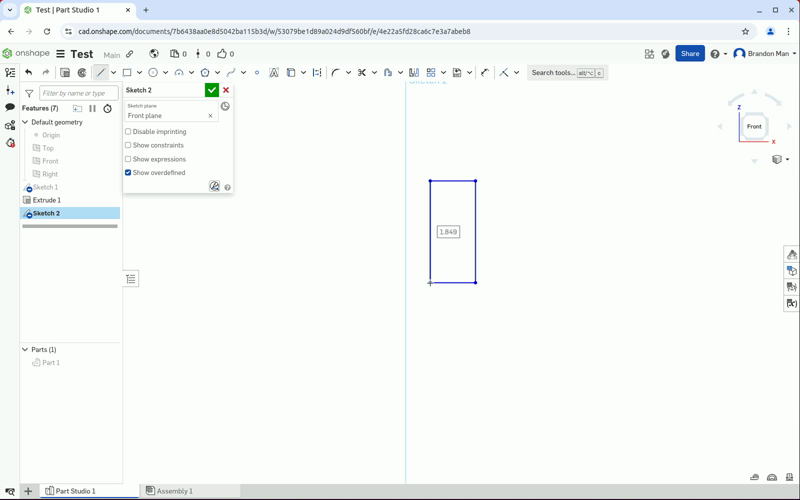
scroll(-6)
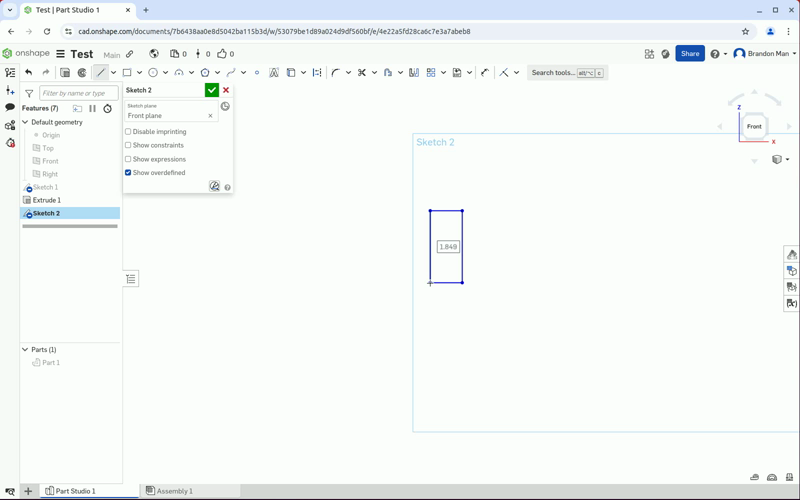
scroll(-6)
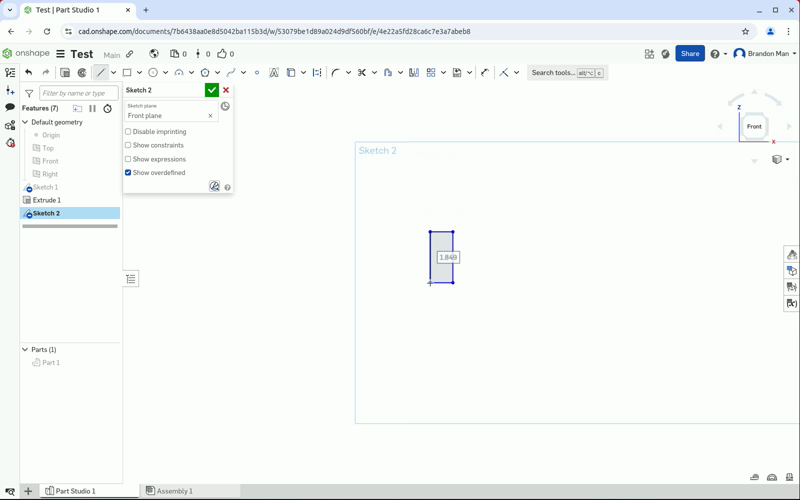
scroll(-6)
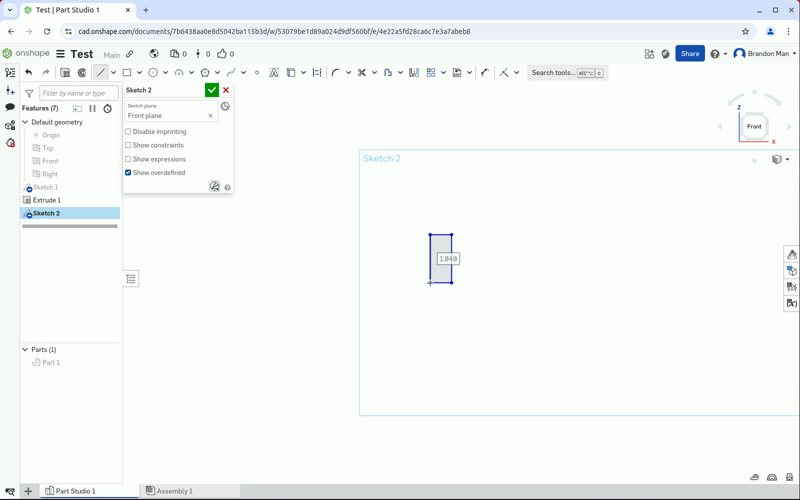
scroll(-6)
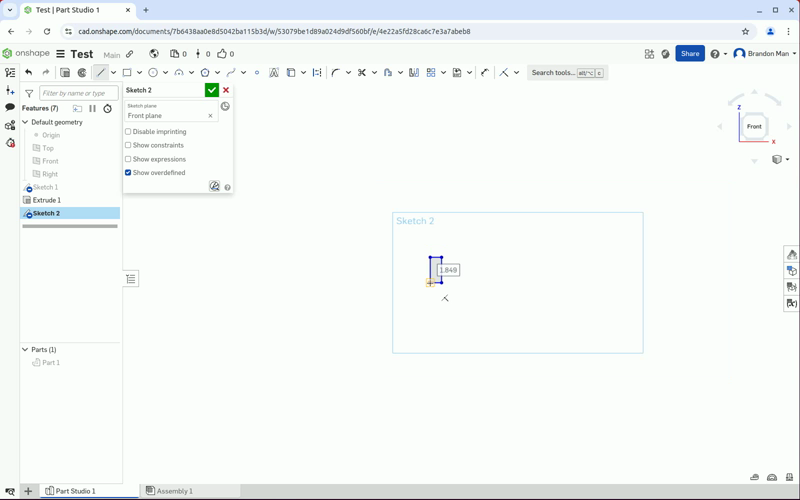
scroll(-6)
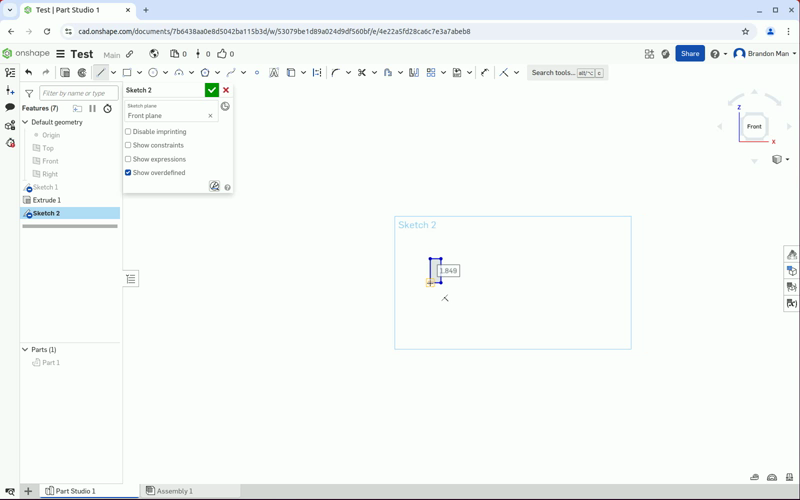
scroll(-6)
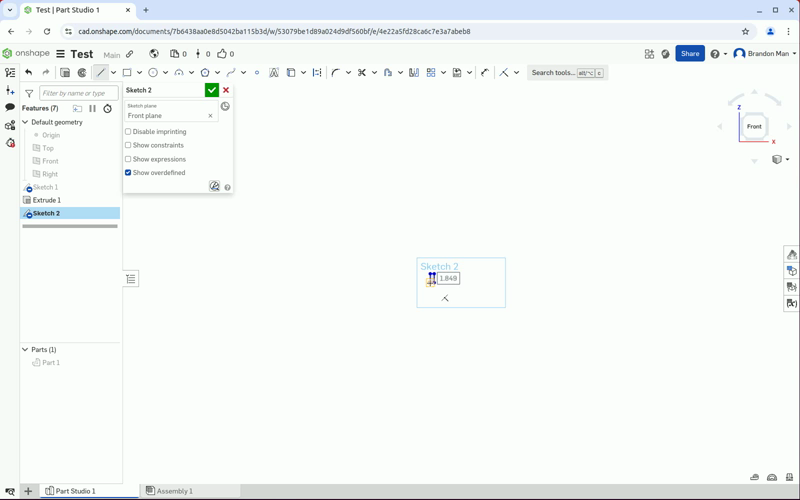
key(esc)
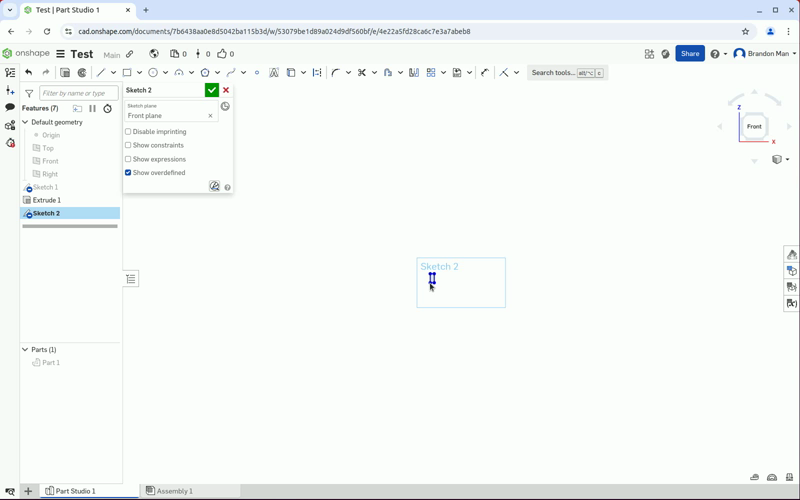
mouse_move(430, 275)
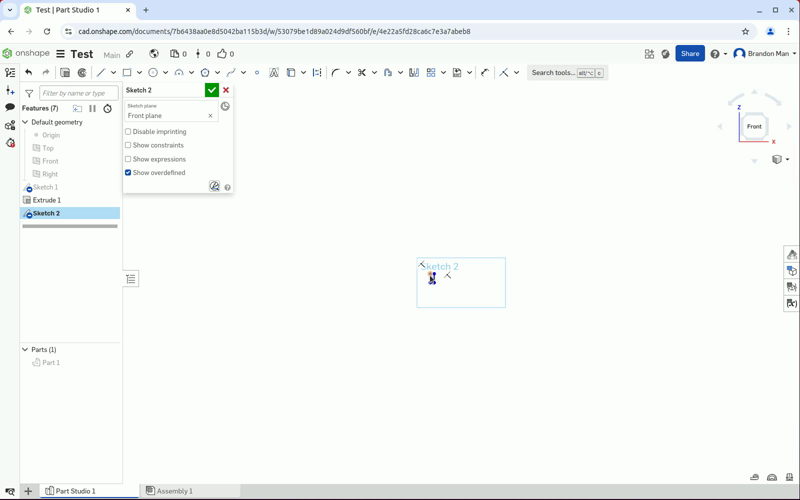
scroll(6)
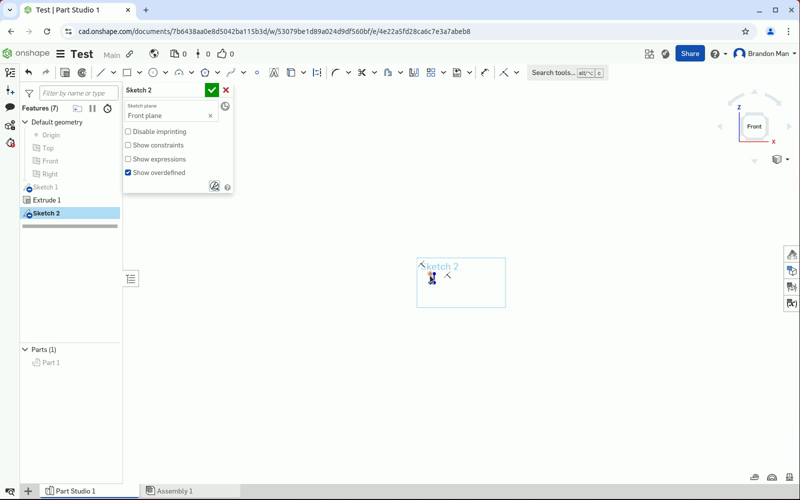
scroll(6)
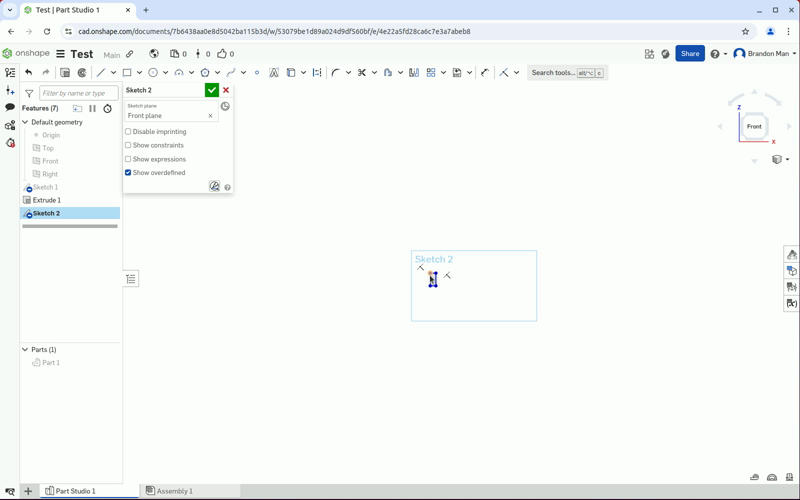
scroll(6)
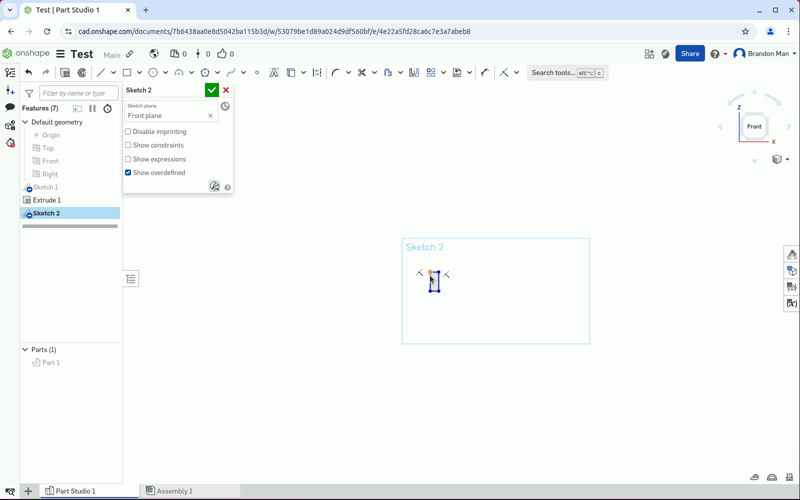
scroll(6)
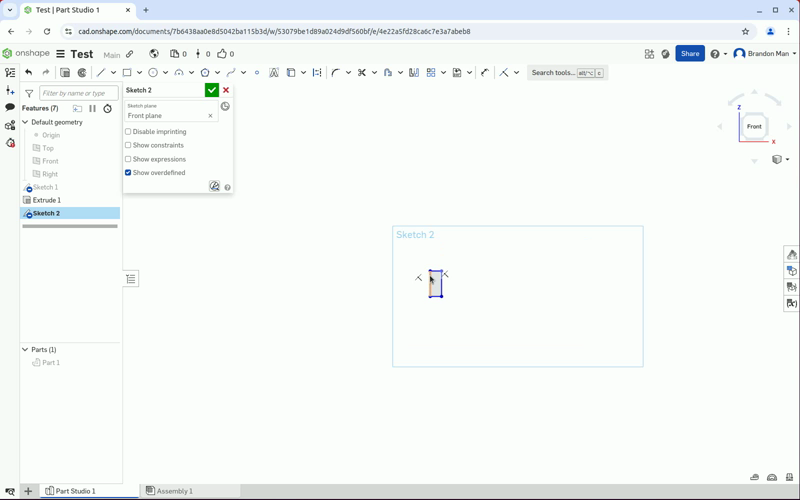
scroll(6)
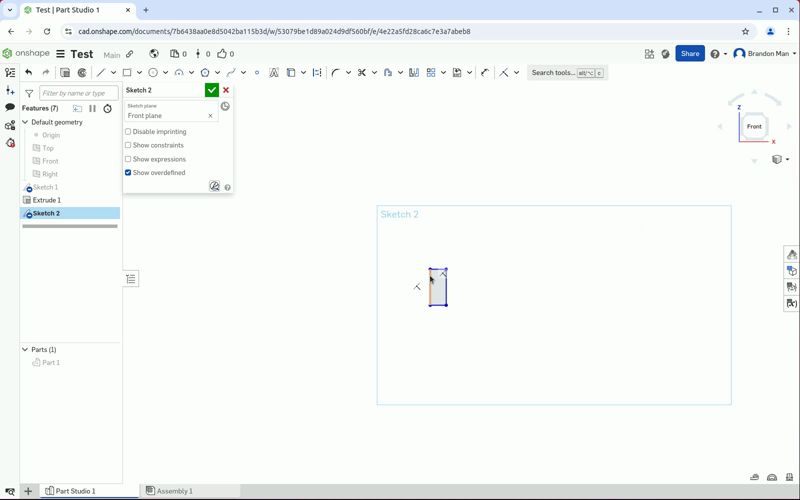
scroll(6)
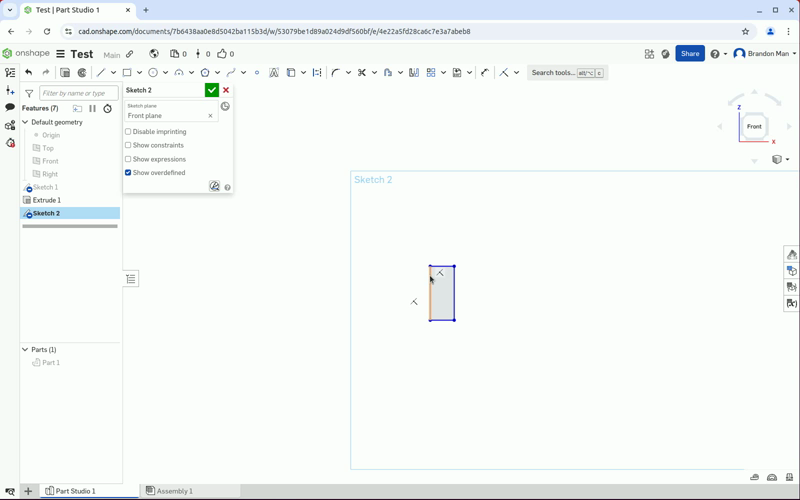
scroll(6)
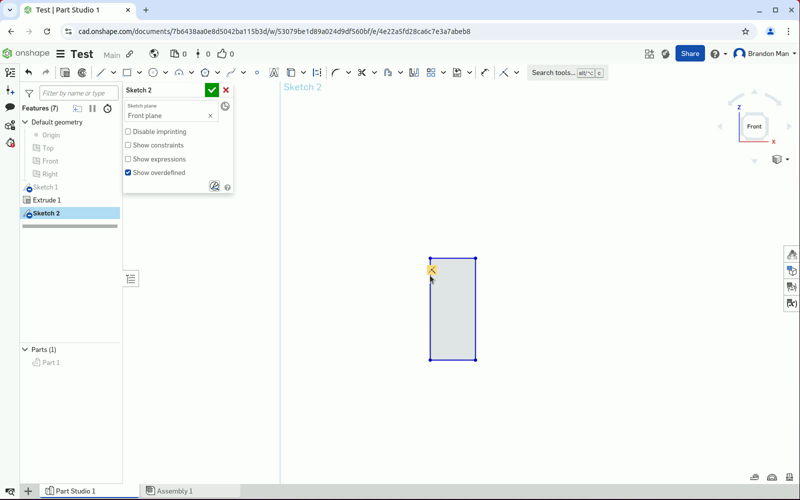
click(430, 275)
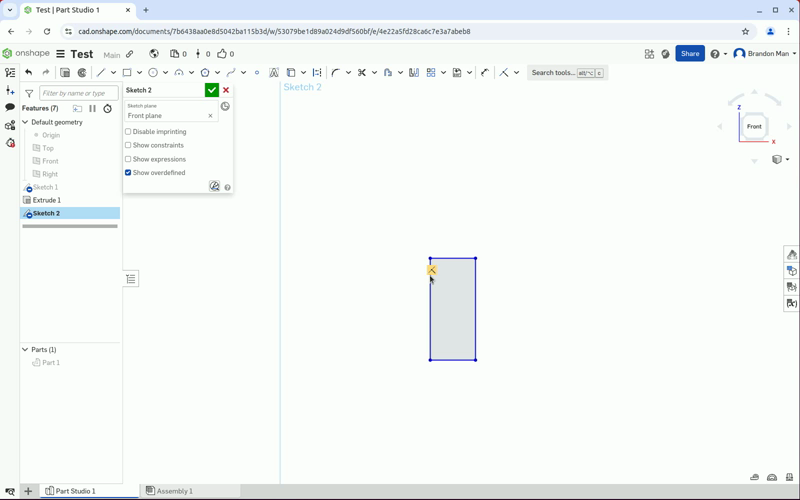
scroll(-6)
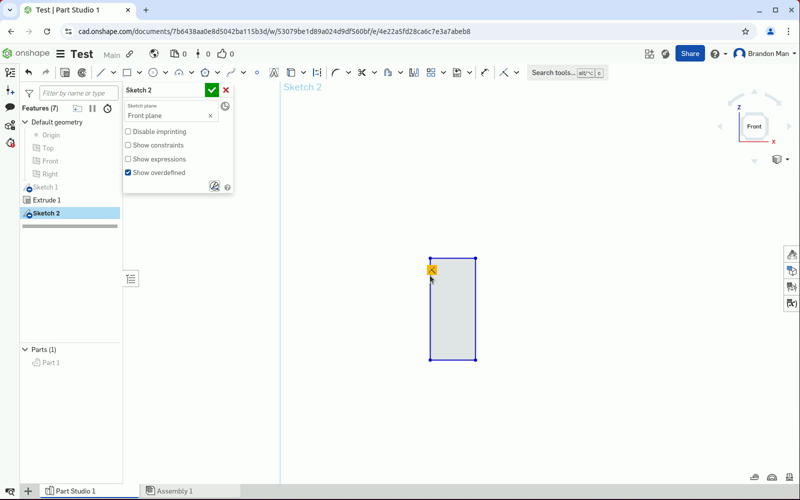
scroll(-6)
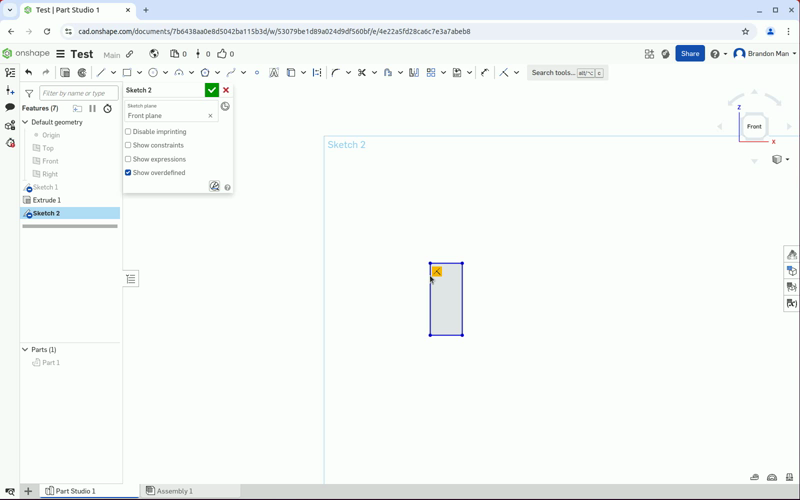
scroll(-6)
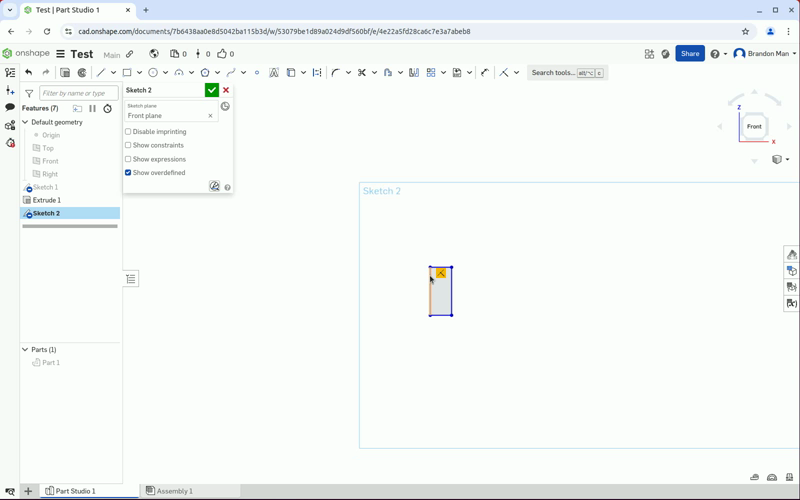
scroll(-6)
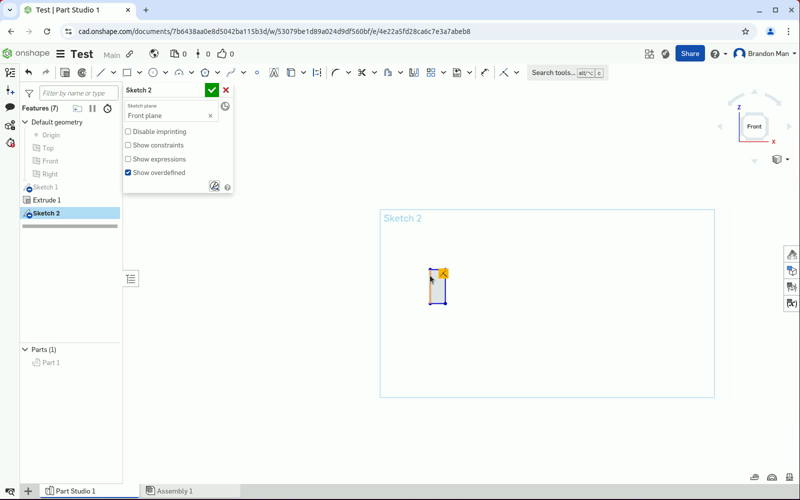
scroll(-6)
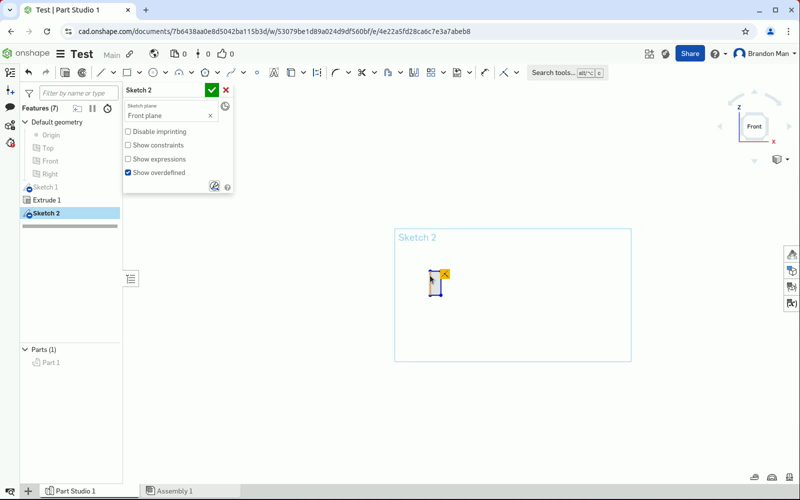
scroll(-6)
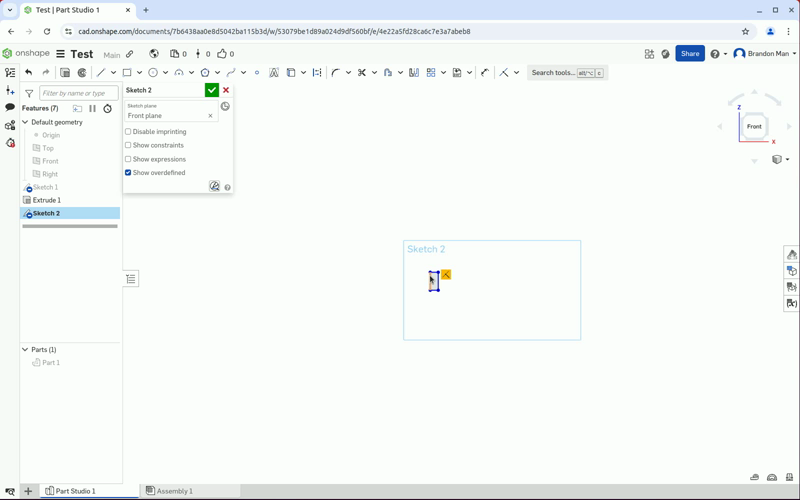
scroll(-6)
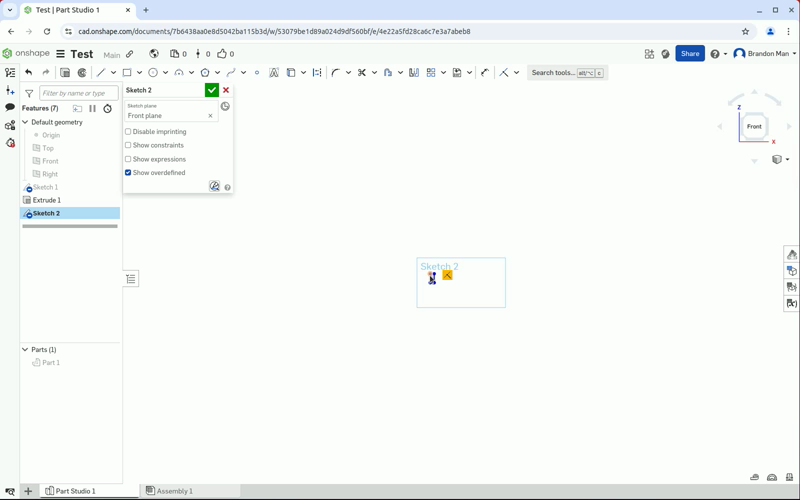
mouse_move(73, 352)
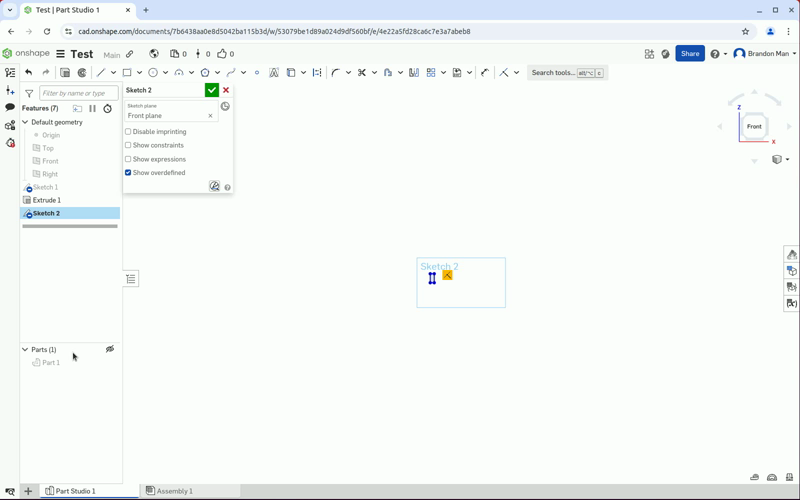
key(shift+y)
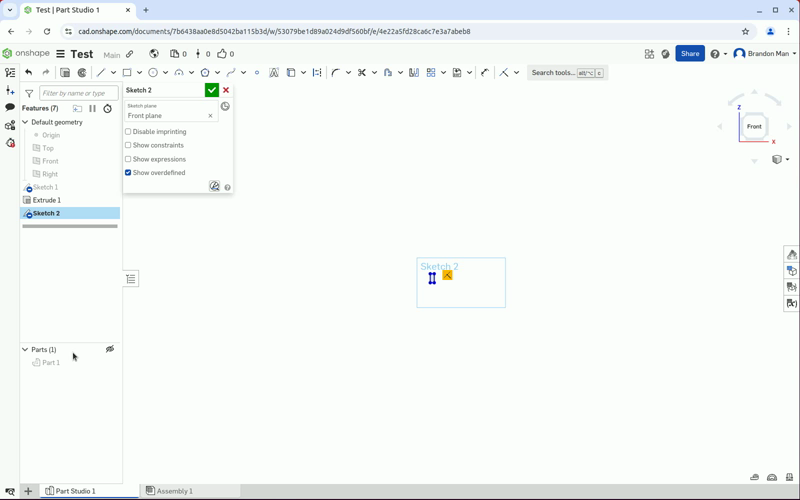
key(shift+e)
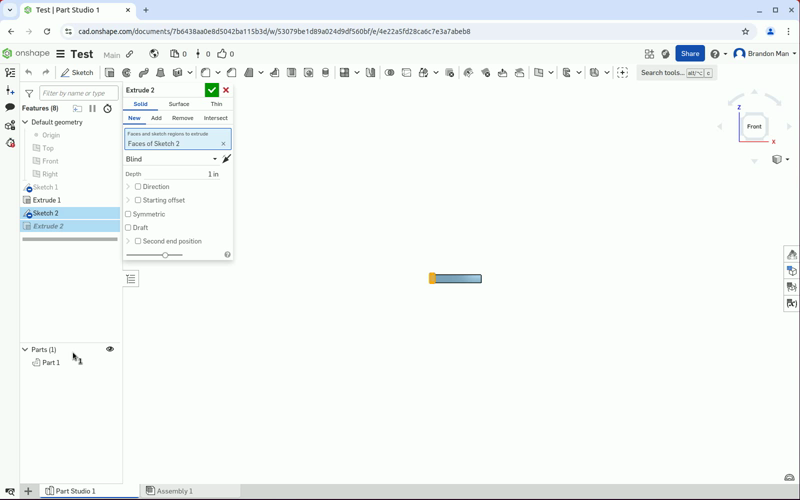
mouse_move(143, 106)
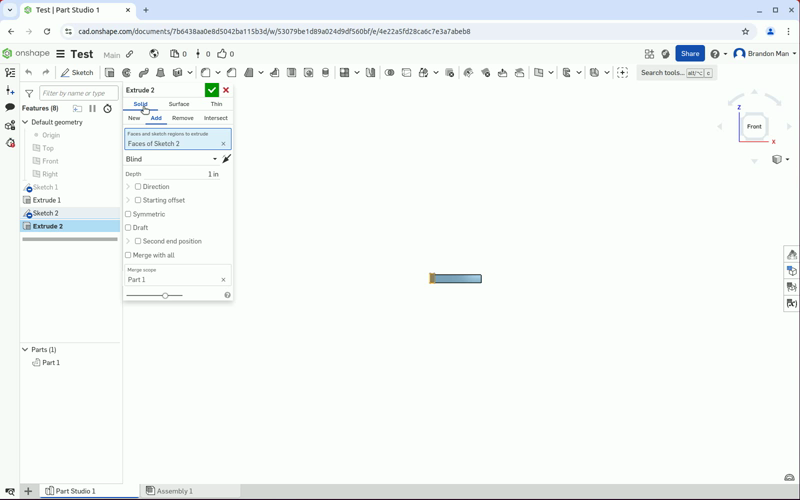
click(143, 106)
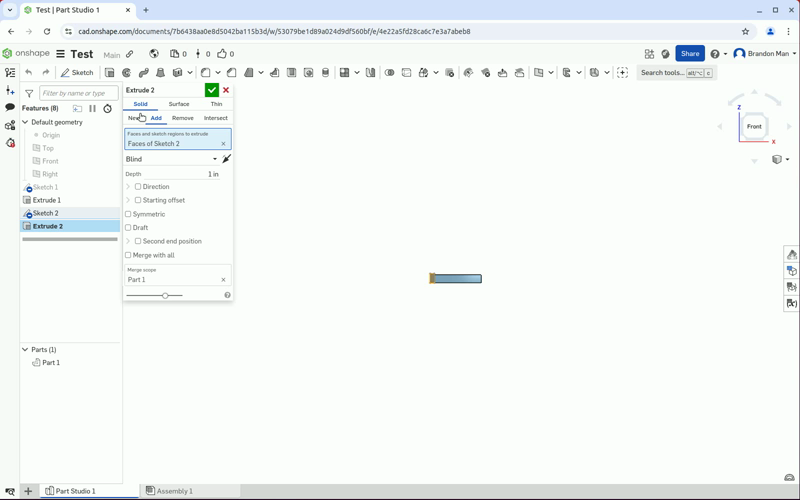
mouse_move(137, 120)
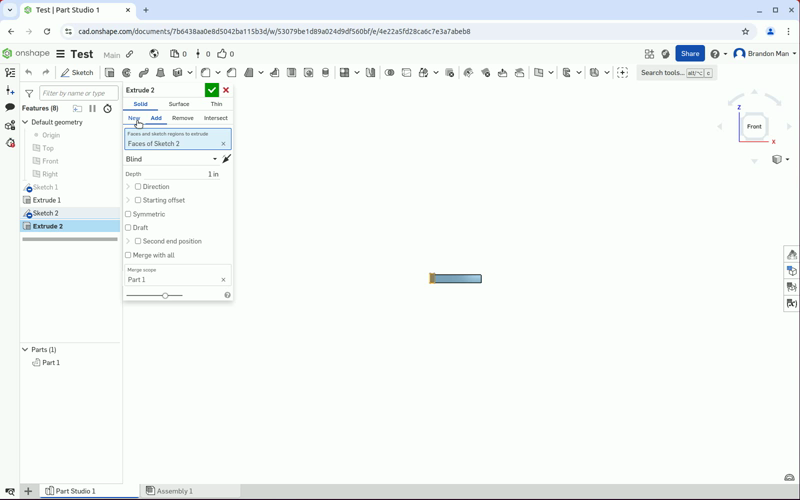
click(137, 120)
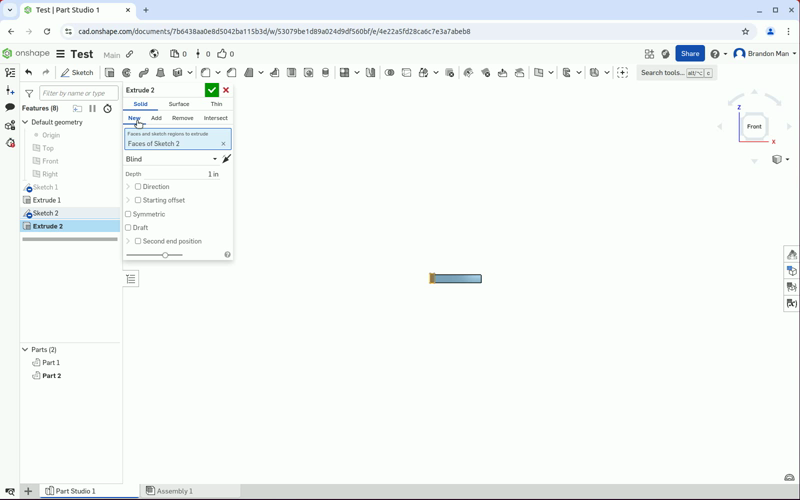
key(tab, 4)
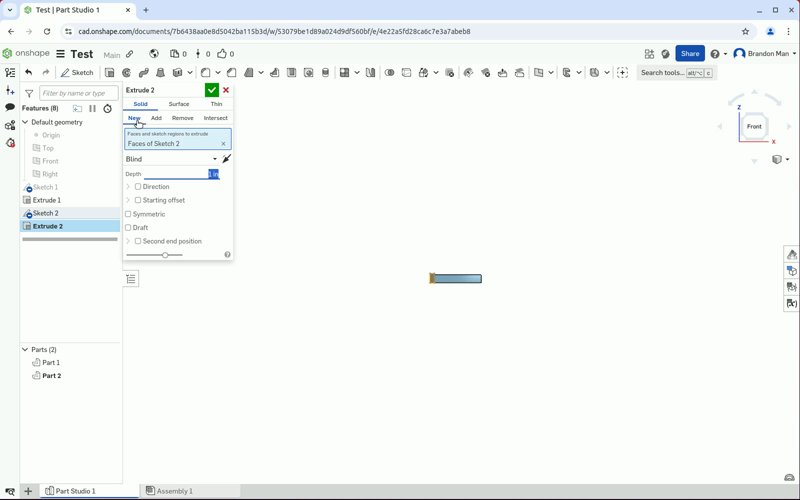
text(-23.108)
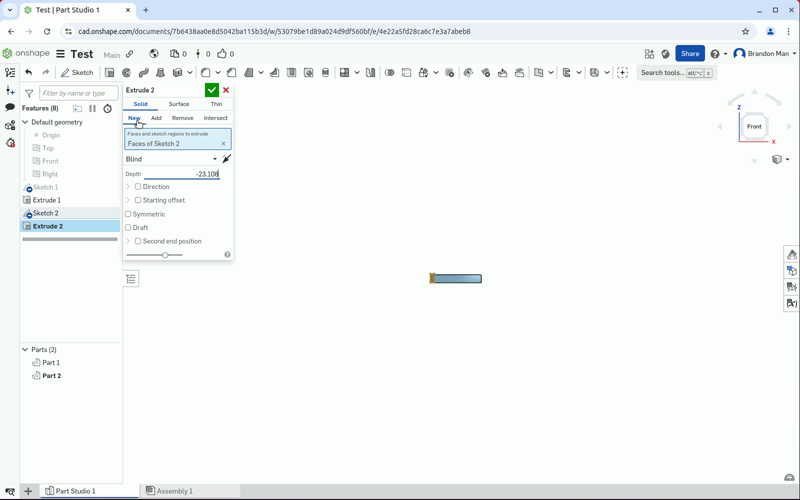
key(enter)
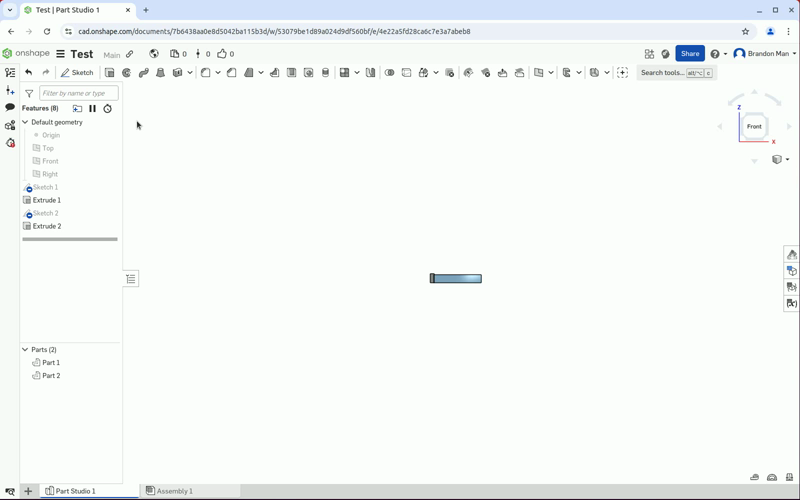
key(shift+h)
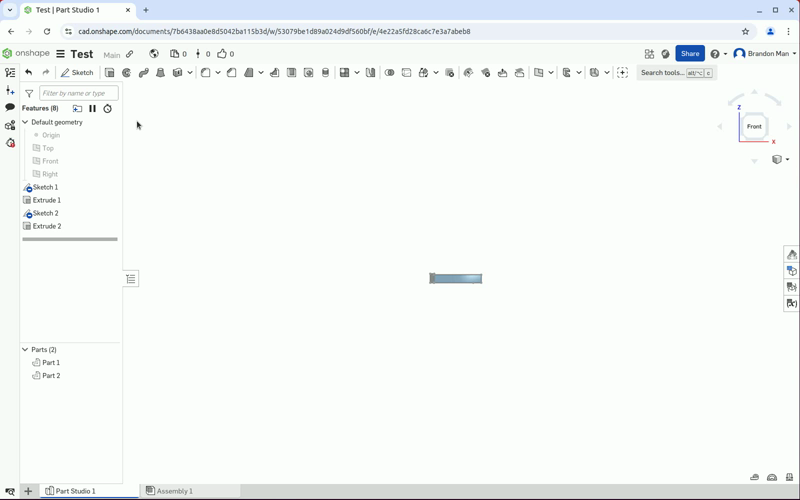
key(shift+h)
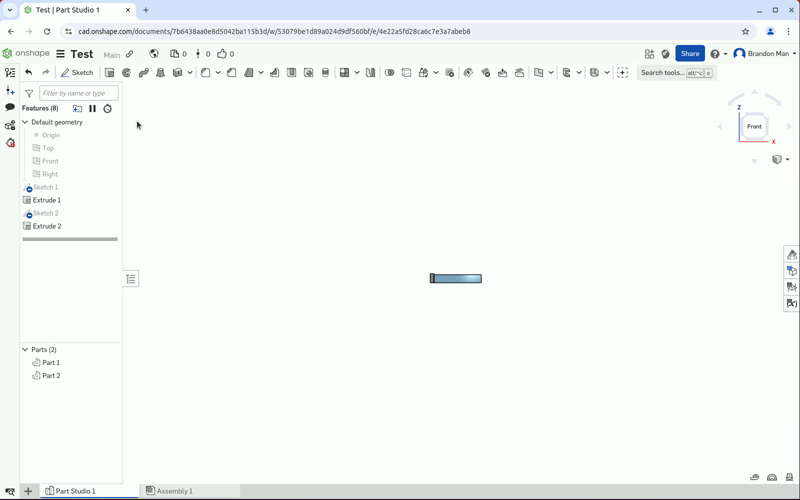
mouse_move(73, 189)
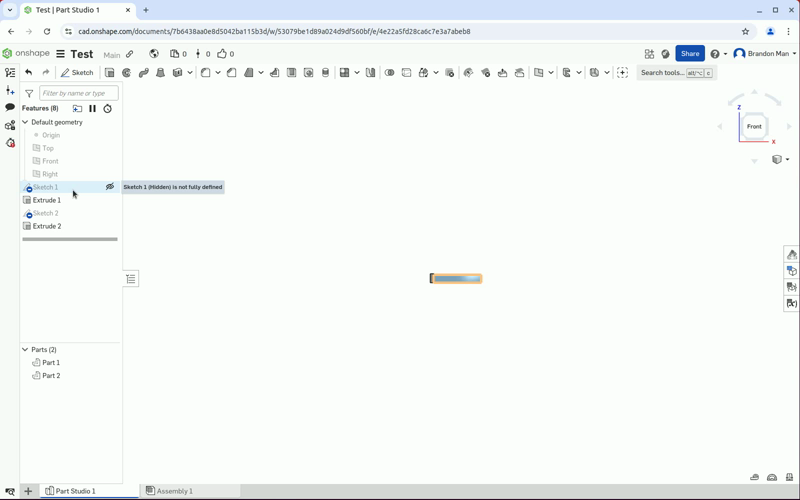
click(73, 189)
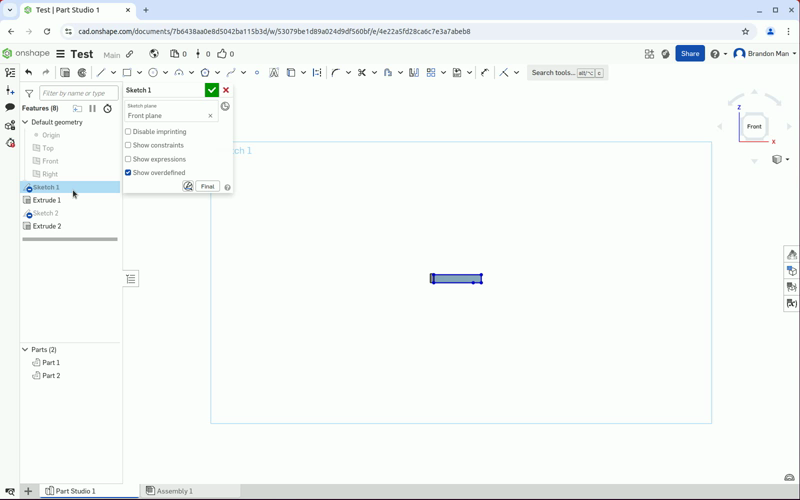
mouse_move(229, 92)
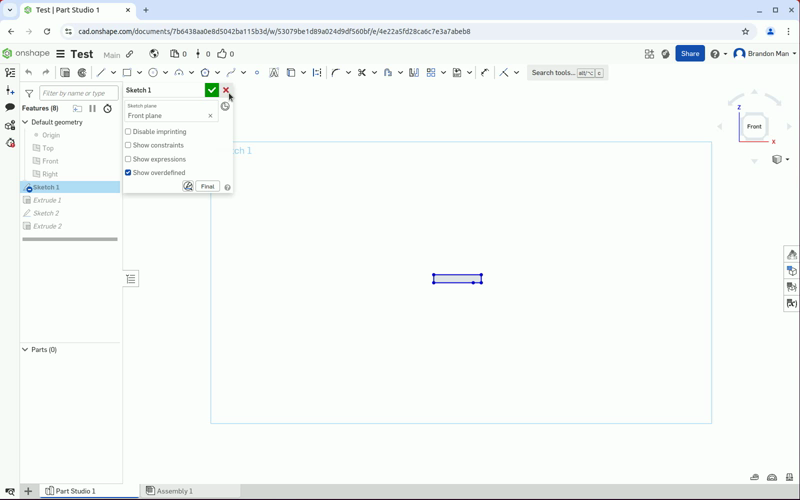
click(229, 92)
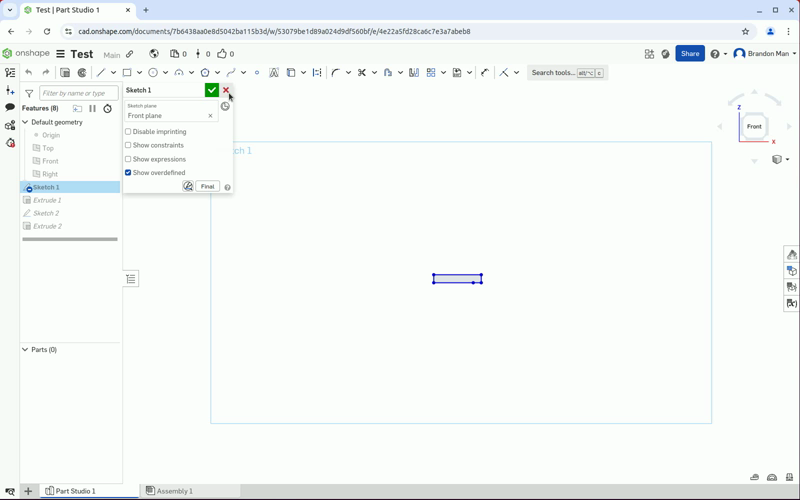
key(shift+s)
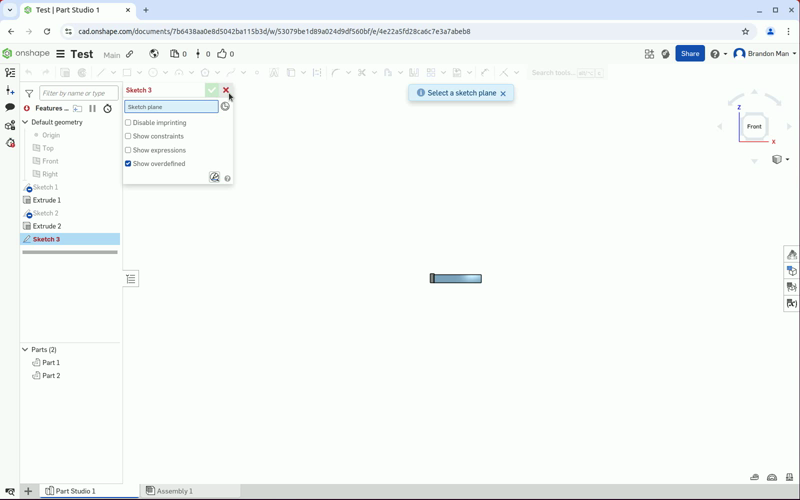
mouse_move(73, 163)
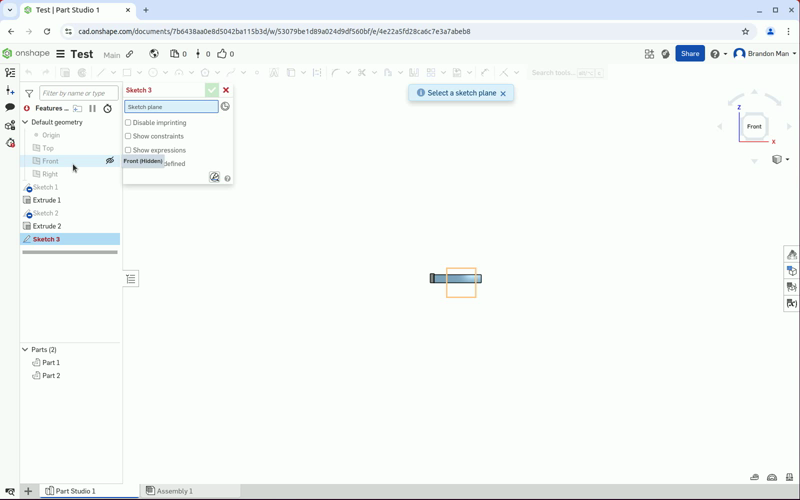
click(73, 163)
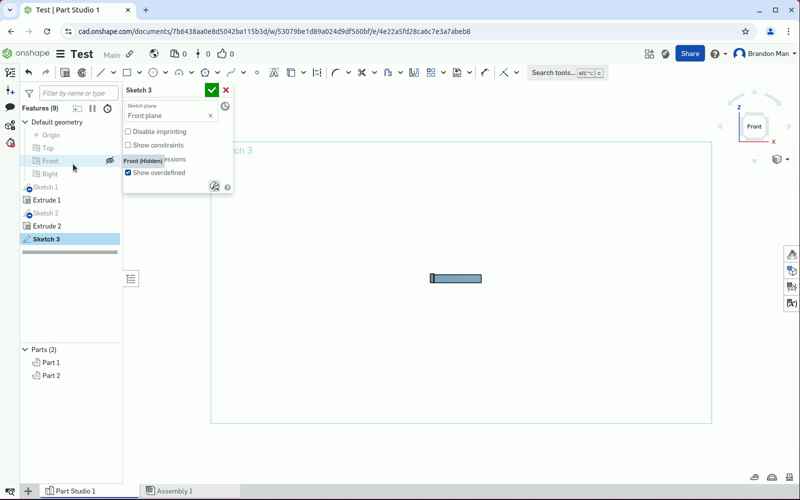
mouse_move(73, 352)
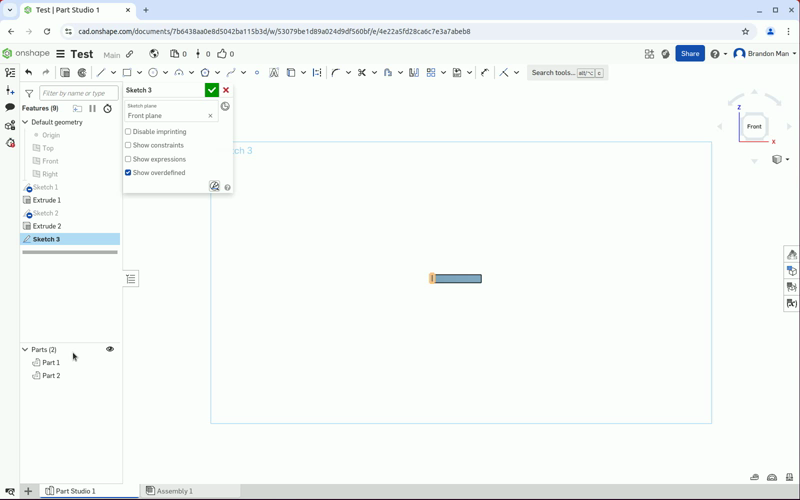
key(y)
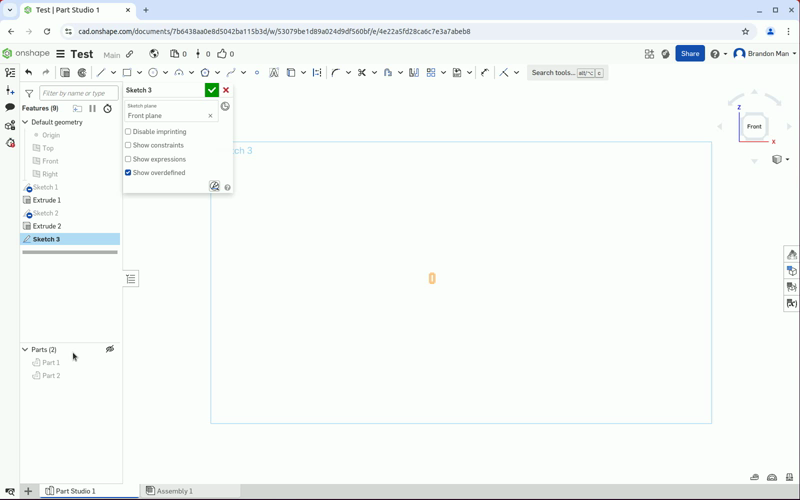
key(l)
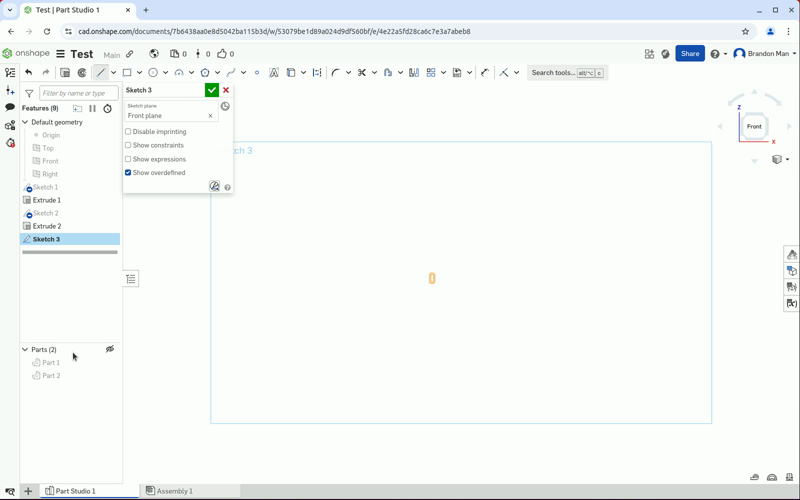
key_down(shift)
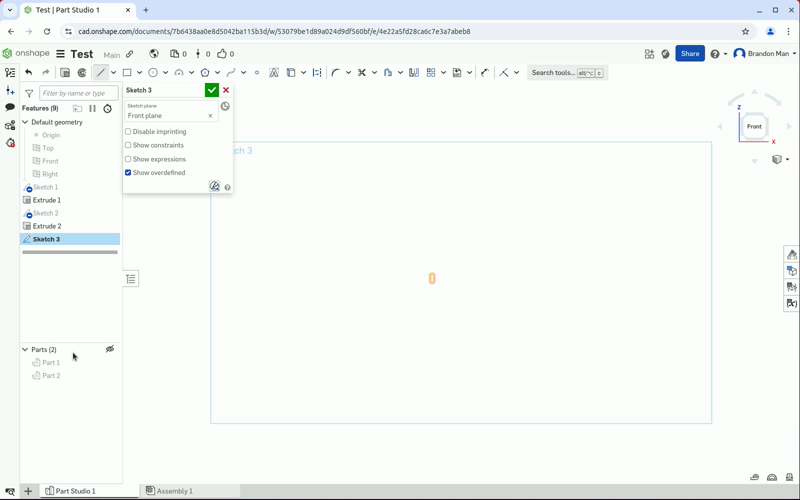
mouse_move(481, 282)
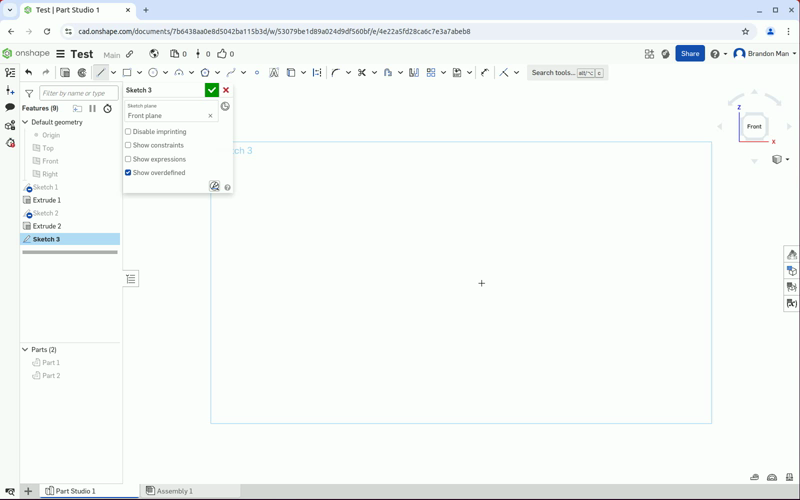
click(481, 282)
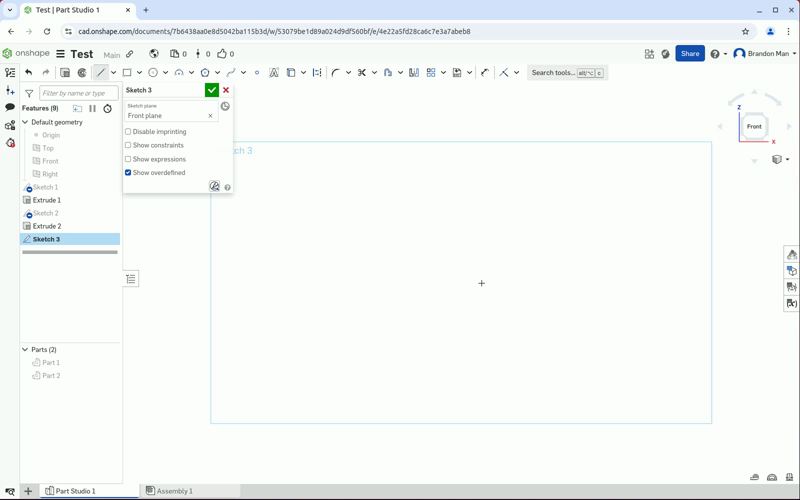
key_up(shift)
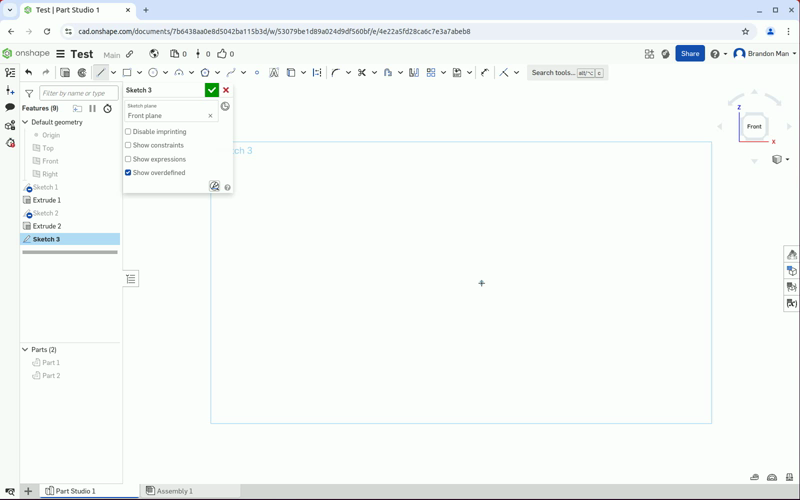
key_down(shift)
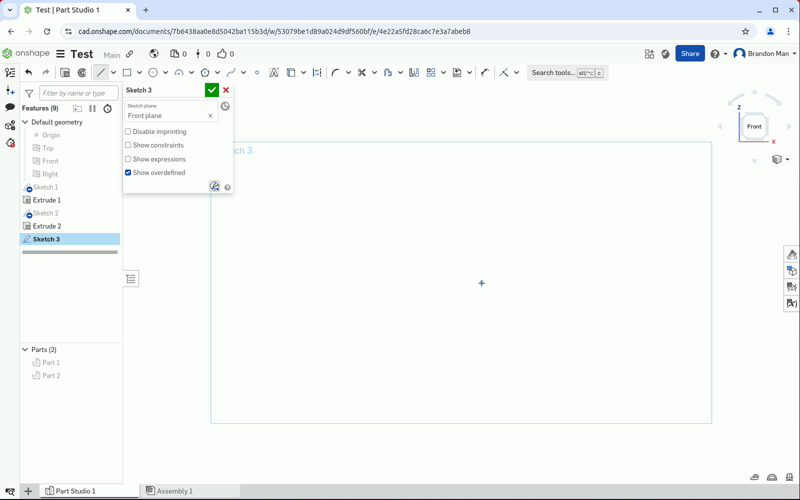
mouse_move(511, 282)
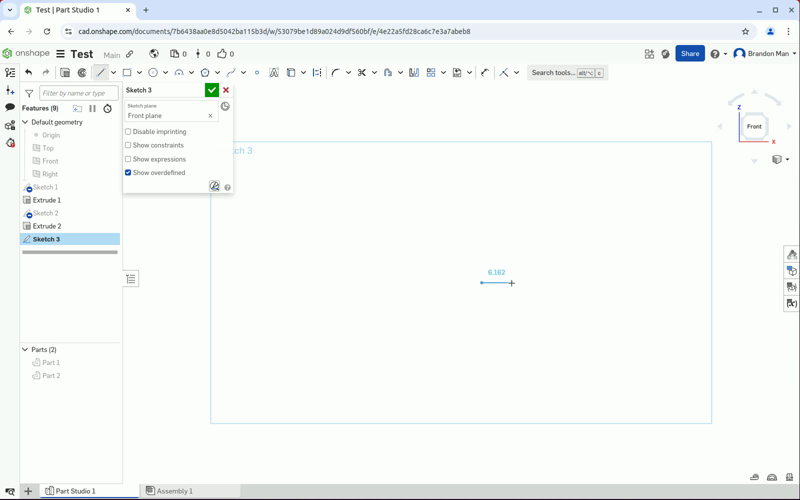
mouse_move(486, 282)
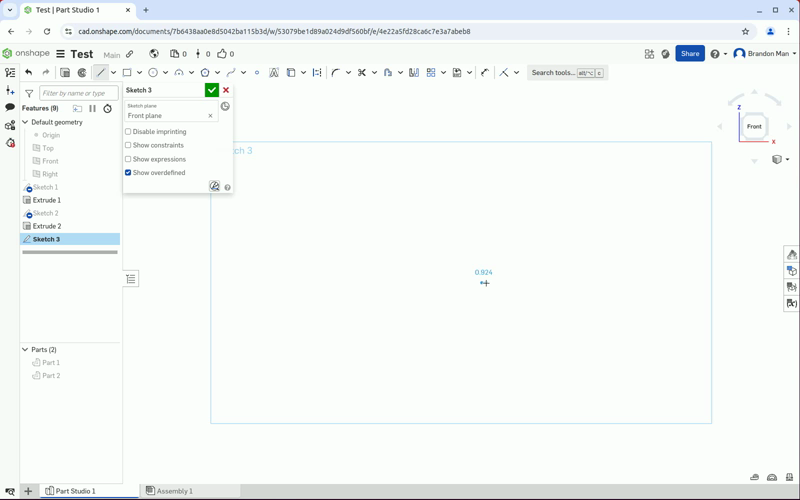
scroll(6)
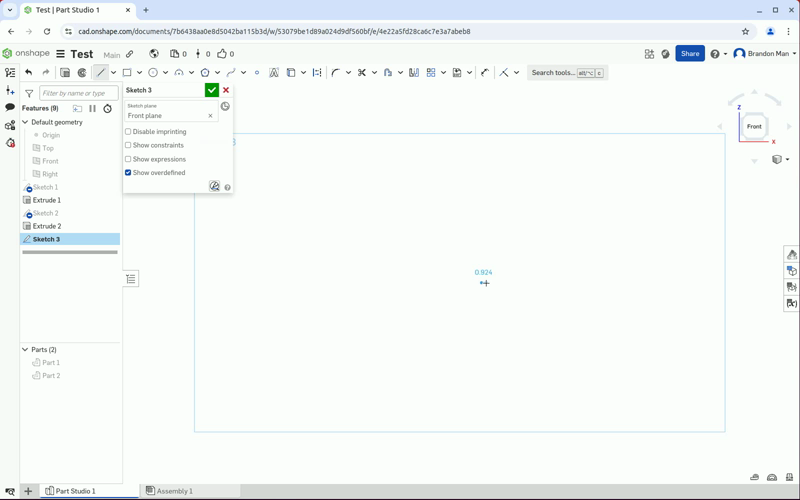
scroll(6)
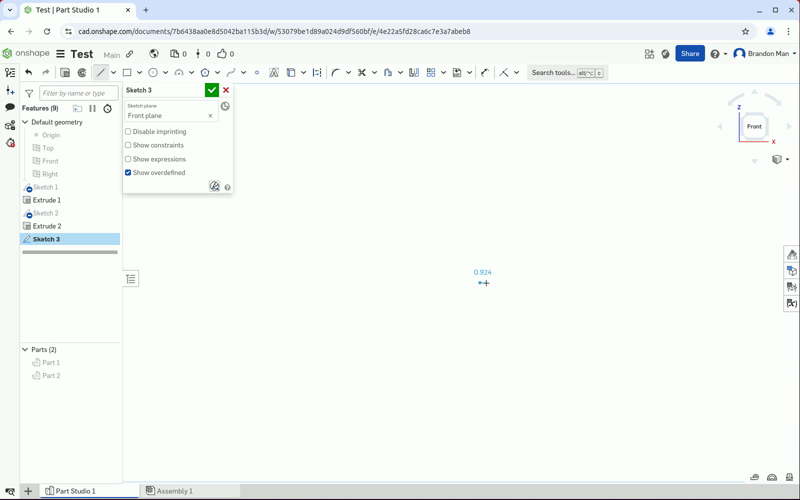
scroll(6)
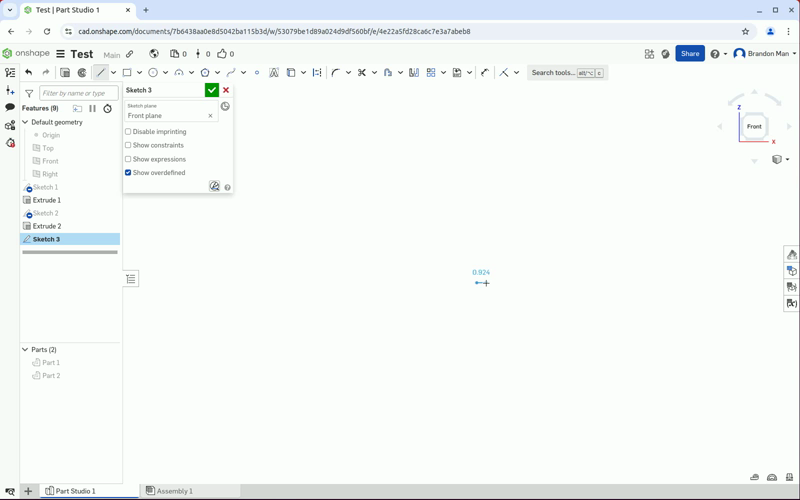
scroll(6)
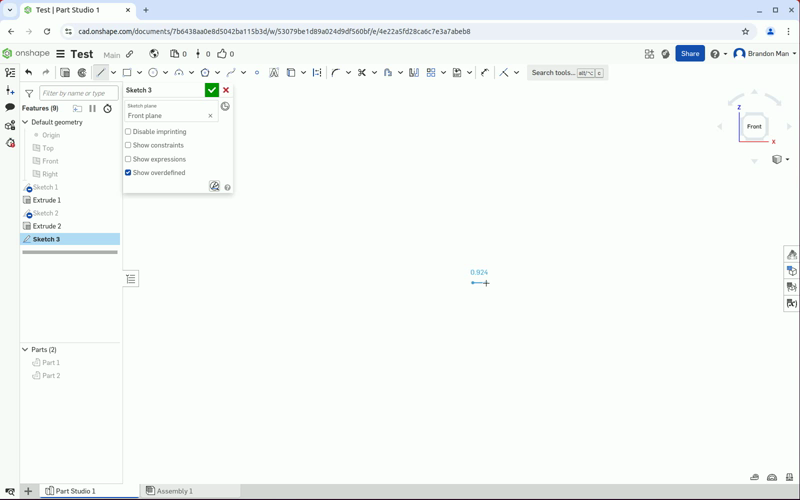
scroll(6)
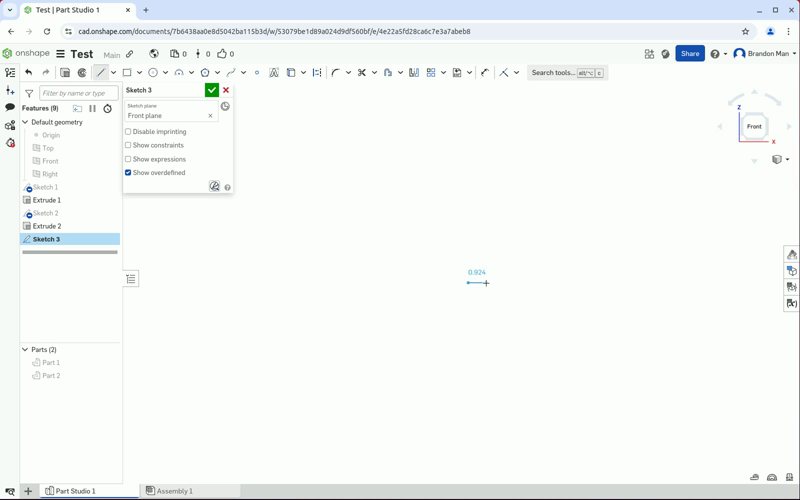
scroll(6)
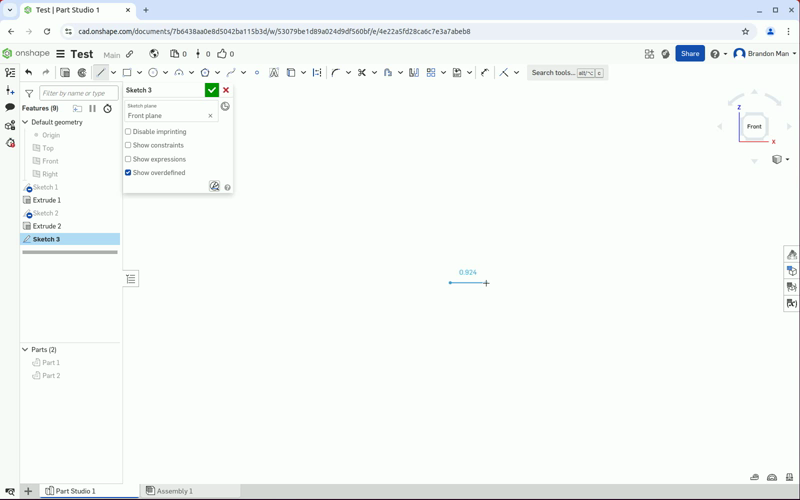
scroll(6)
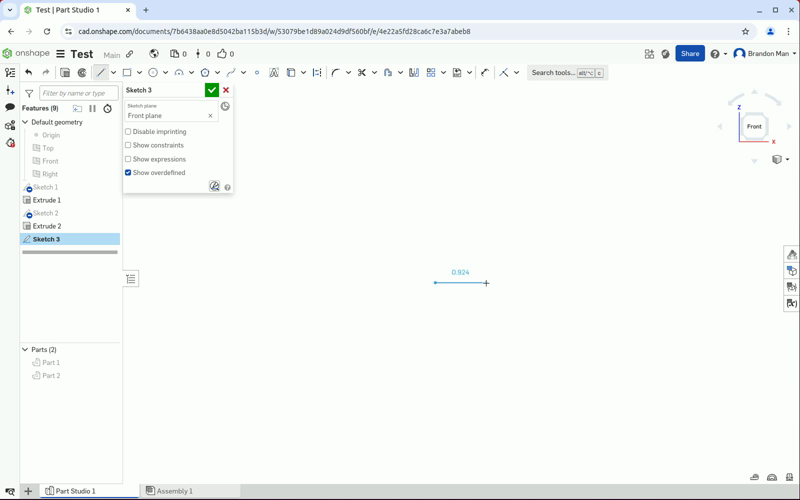
click(486, 282)
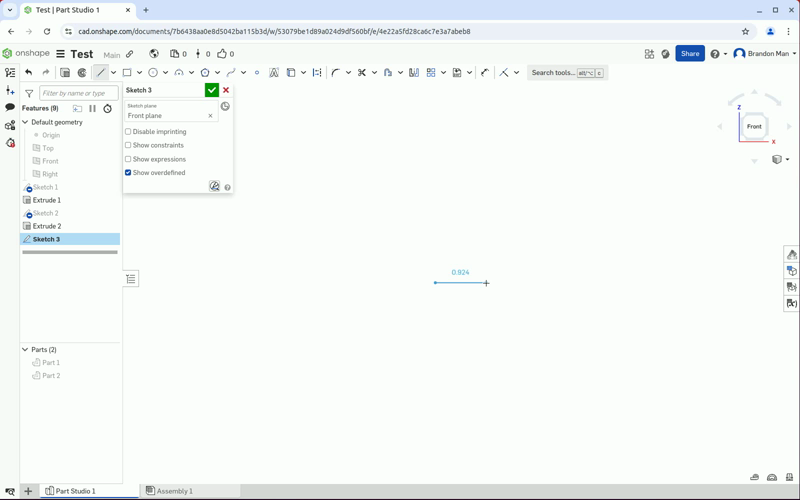
scroll(-6)
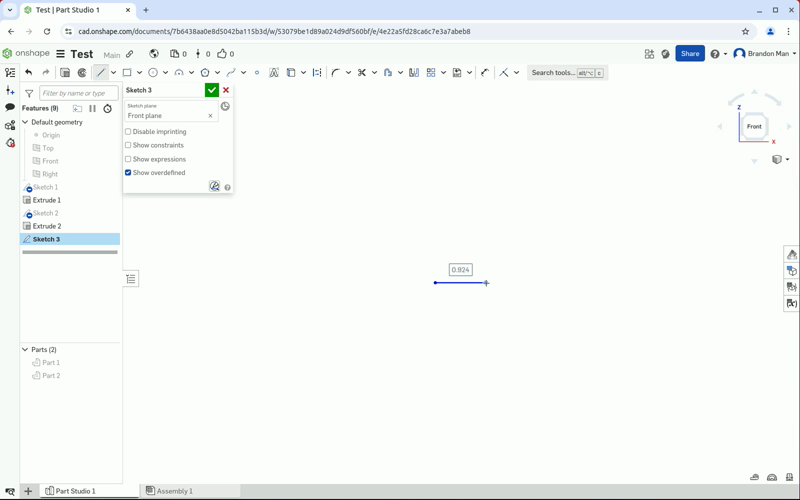
scroll(-6)
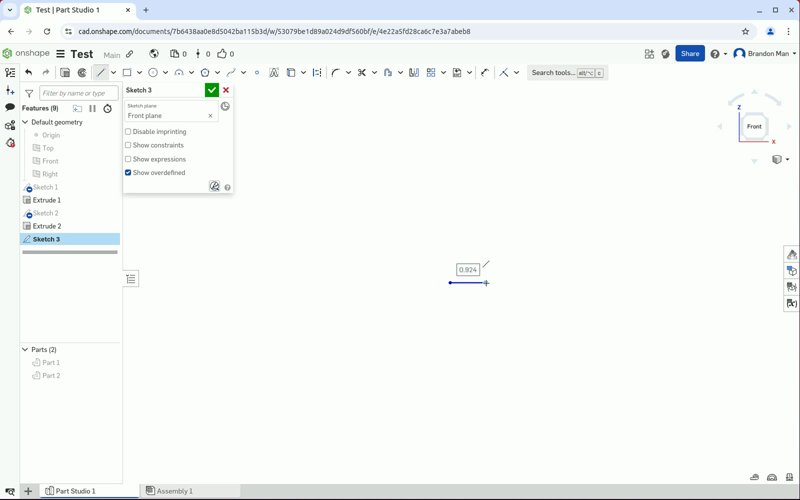
scroll(-6)
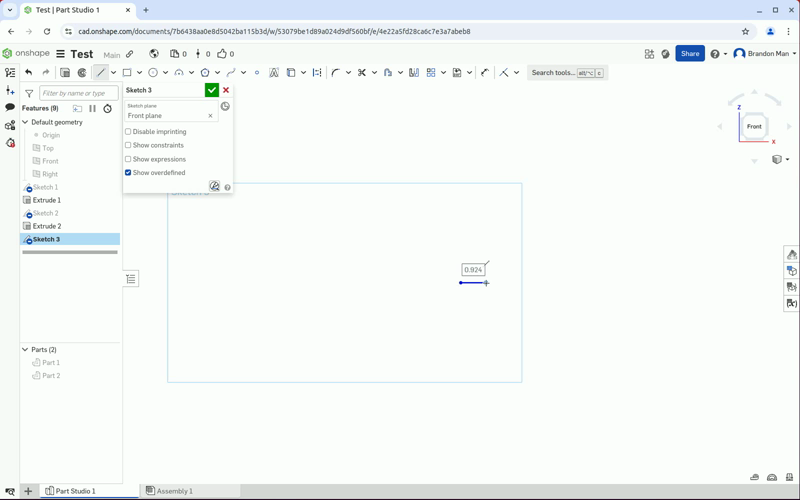
scroll(-6)
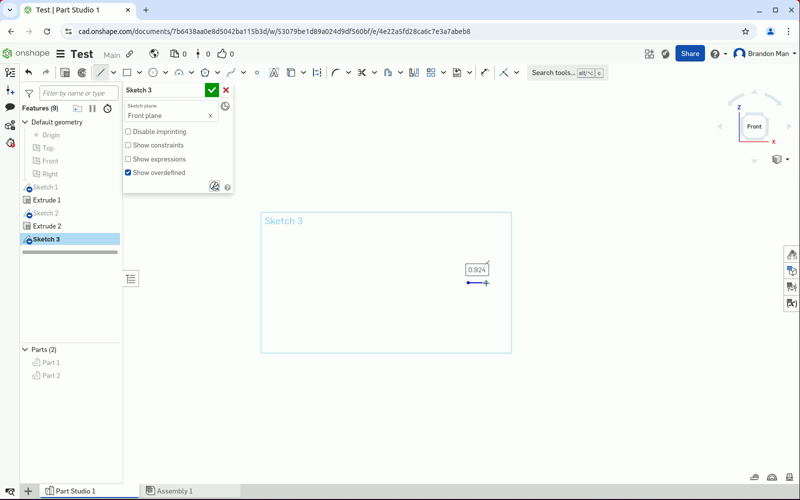
scroll(-6)
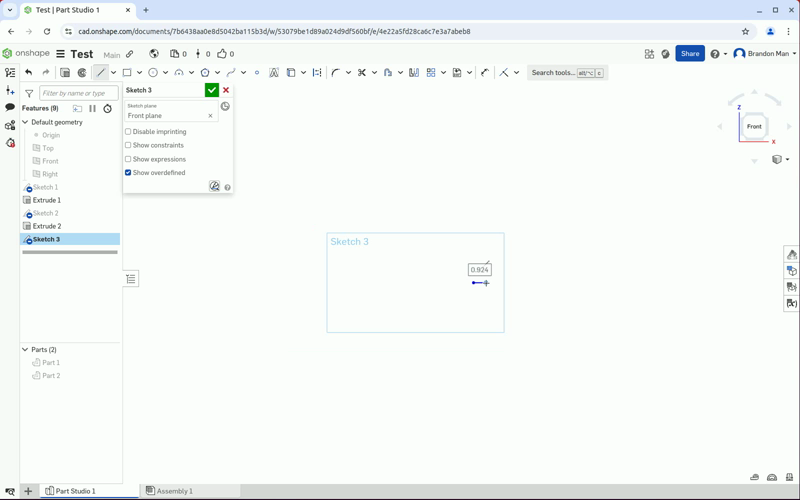
scroll(-6)
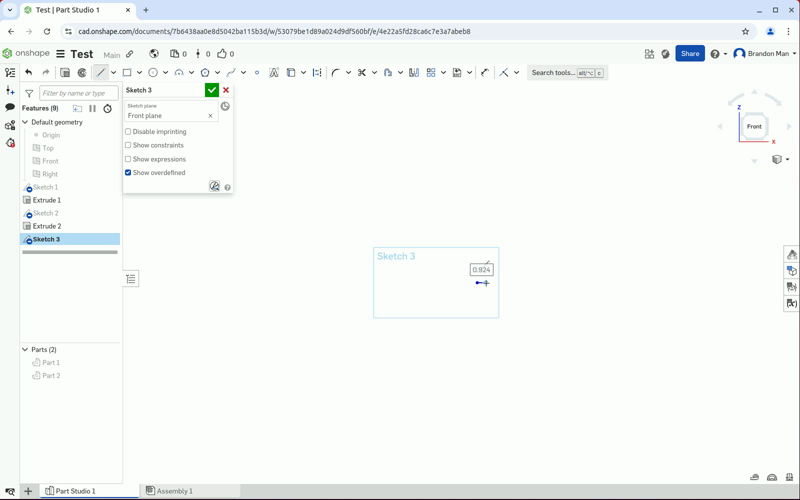
scroll(-6)
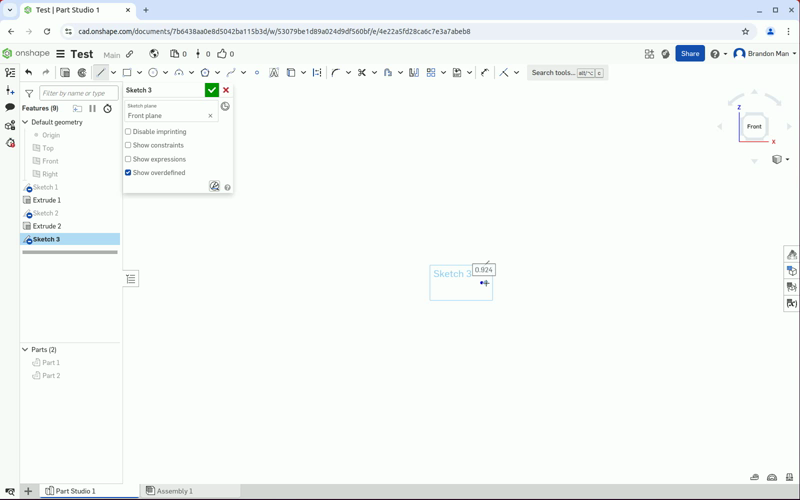
key_up(shift)
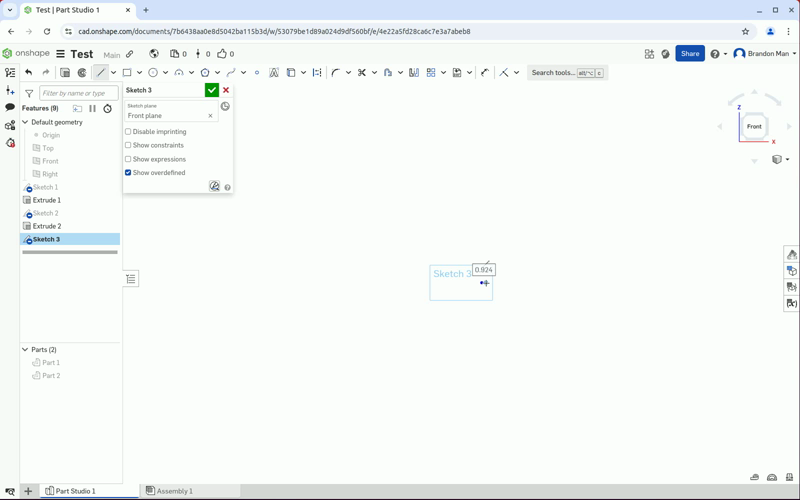
key_down(shift)
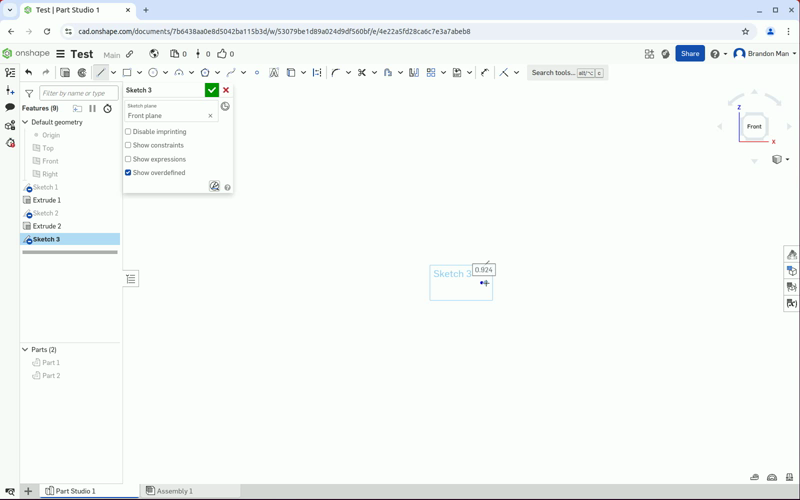
mouse_move(516, 282)
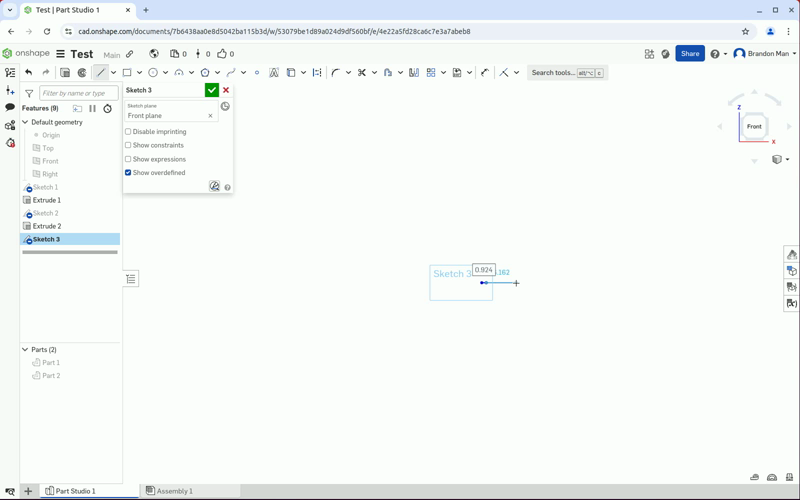
mouse_move(486, 273)
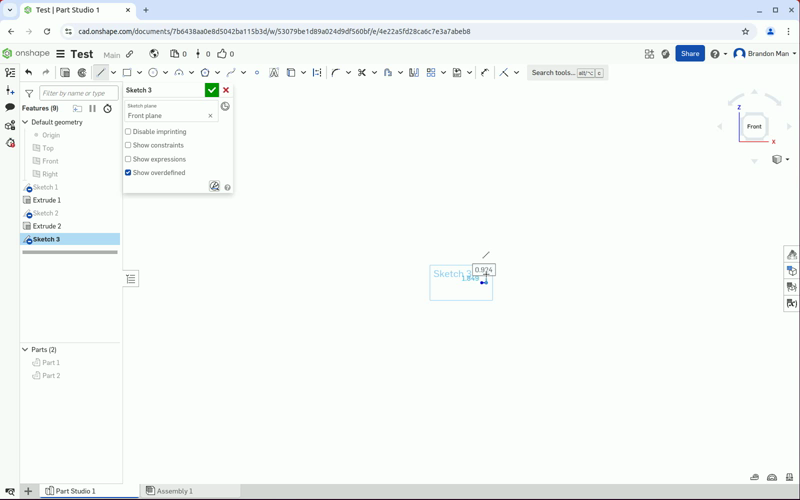
click(486, 273)
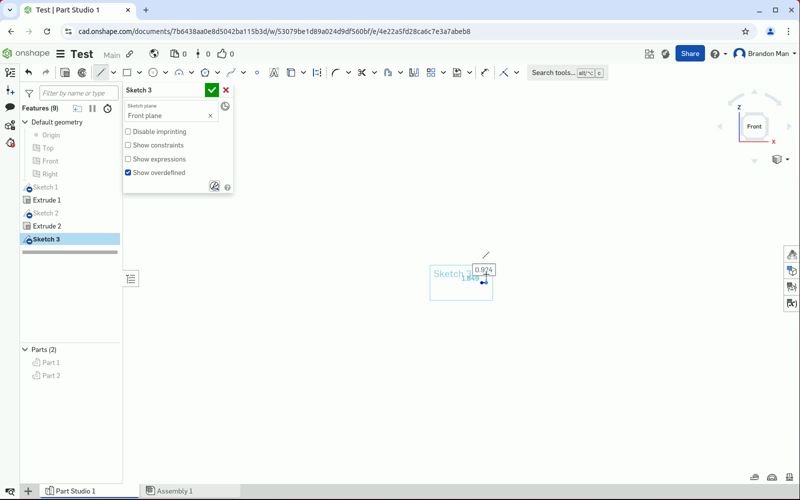
key_up(shift)
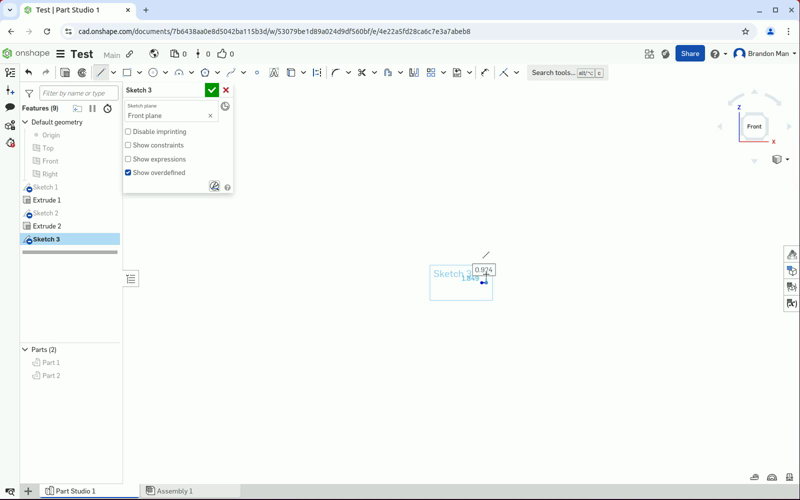
key_down(shift)
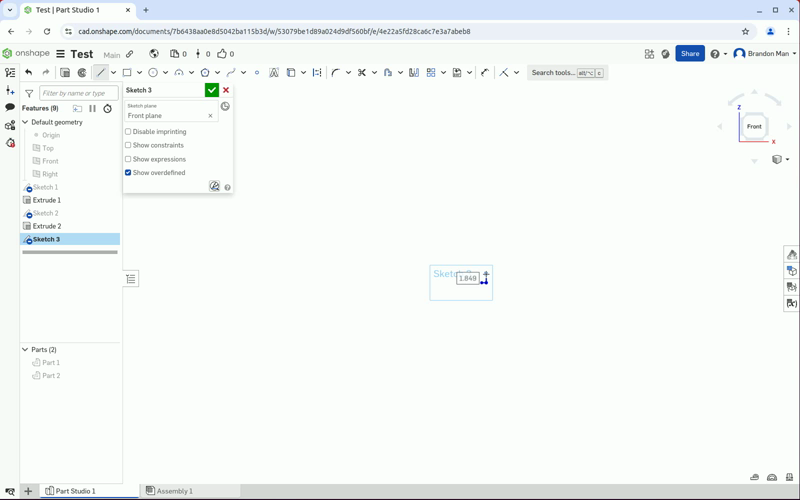
mouse_move(516, 273)
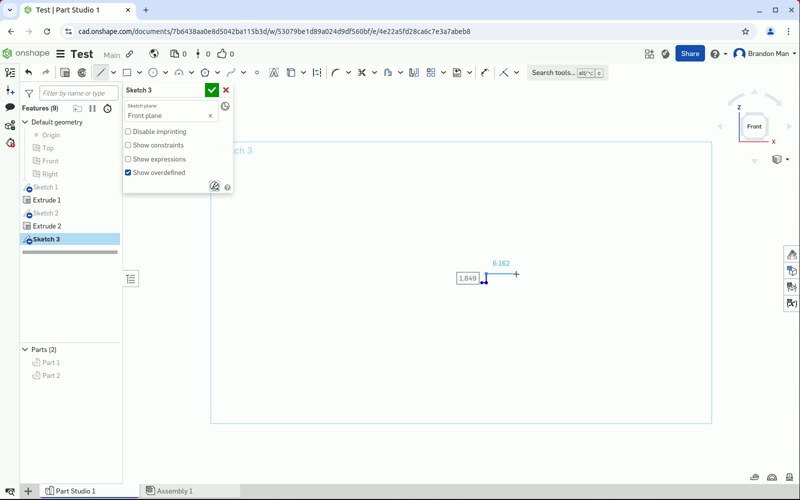
mouse_move(481, 273)
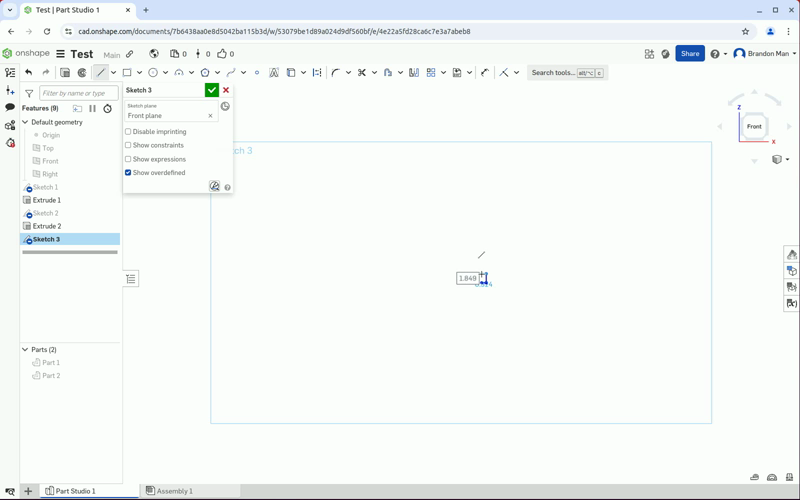
scroll(6)
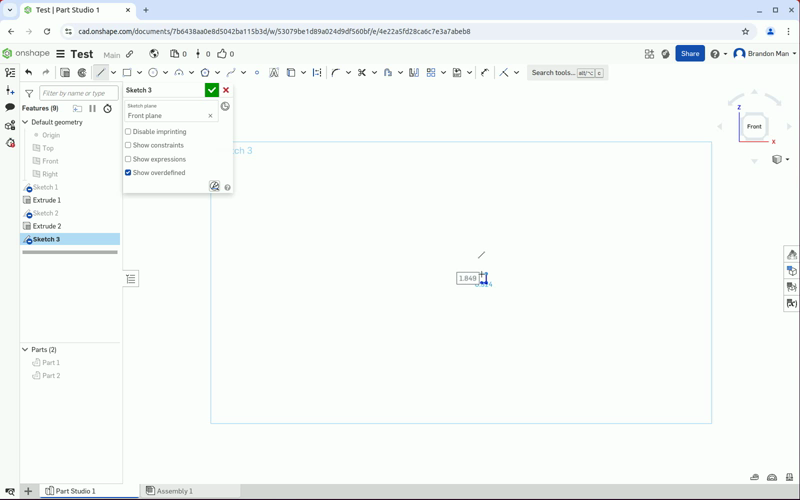
scroll(6)
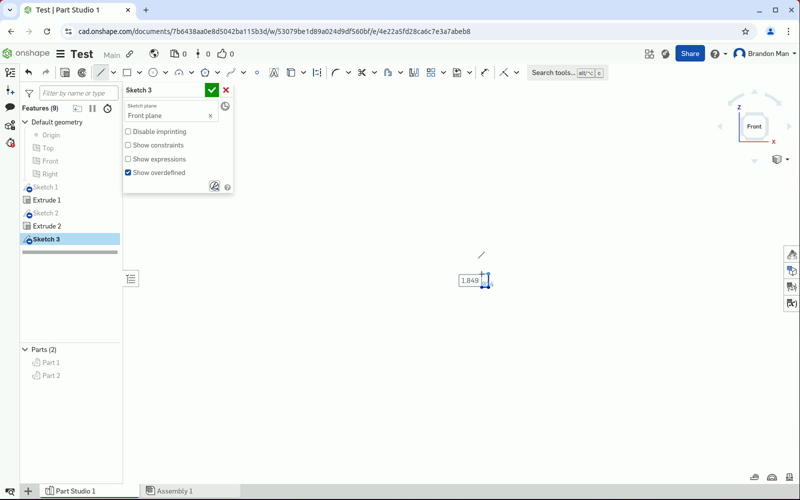
scroll(6)
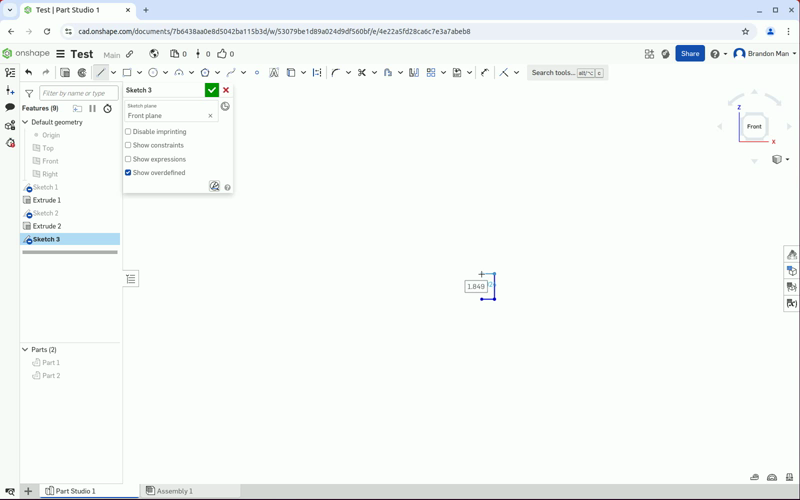
scroll(6)
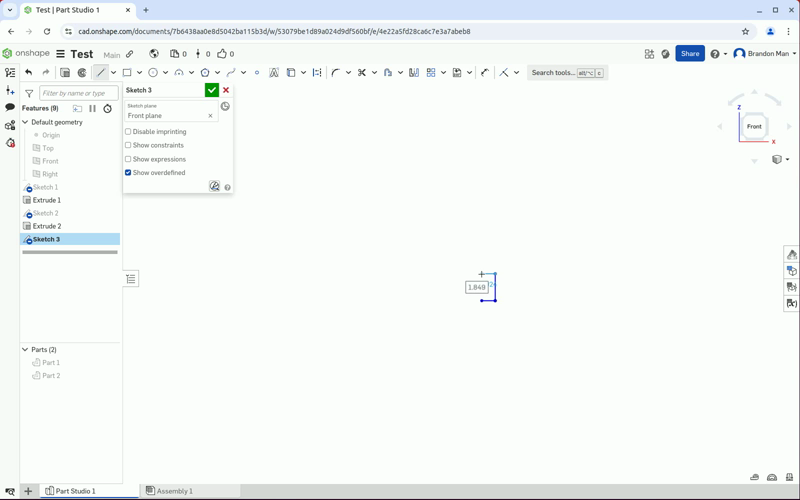
scroll(6)
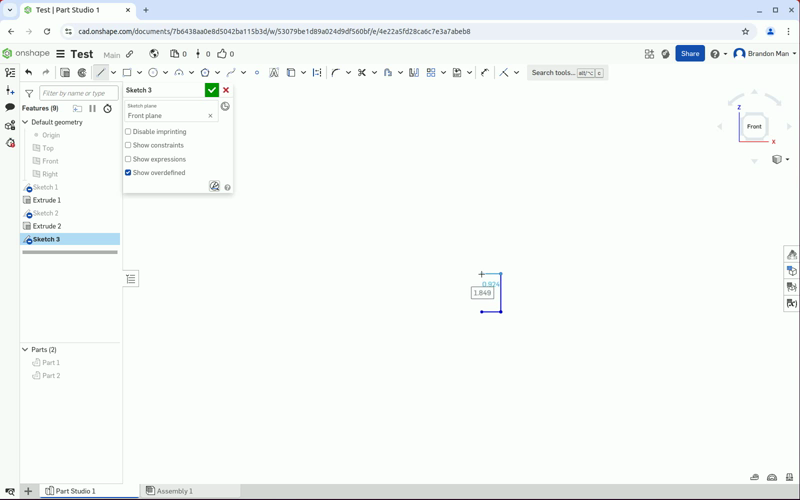
scroll(6)
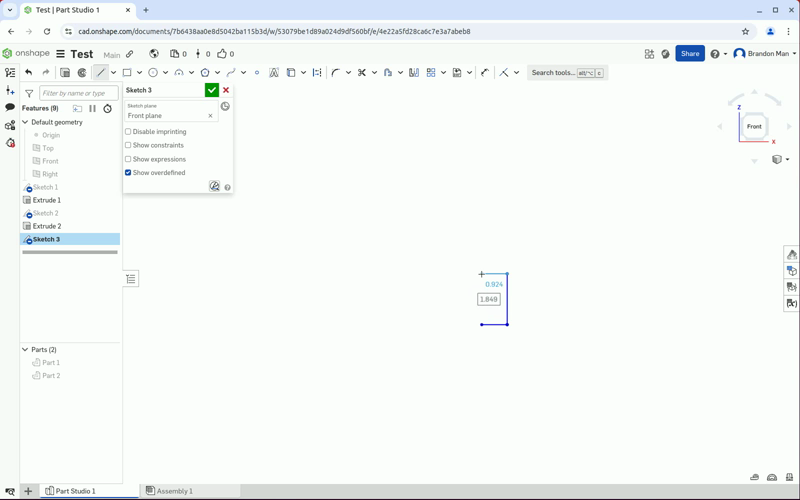
scroll(6)
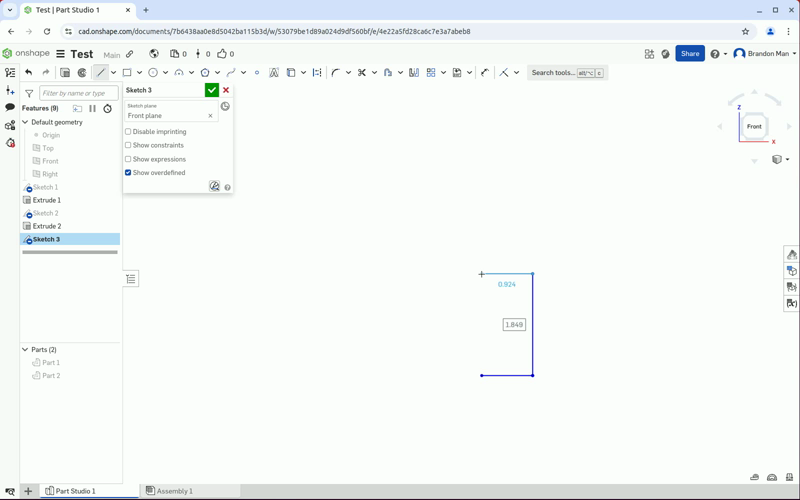
click(481, 273)
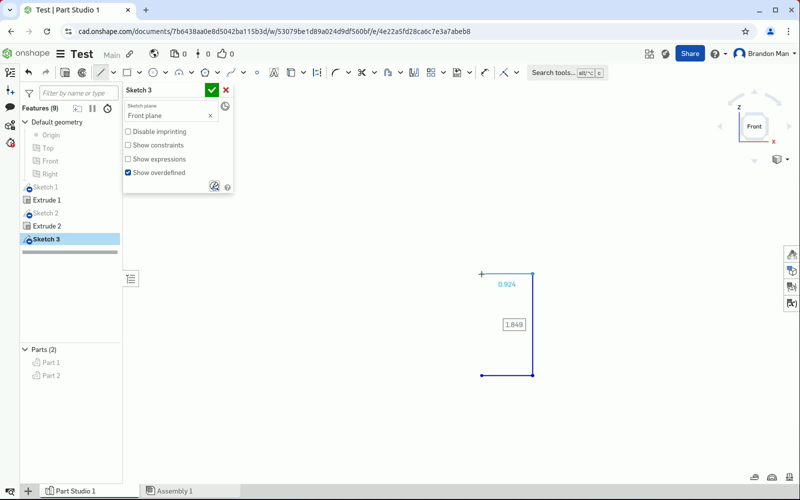
scroll(-6)
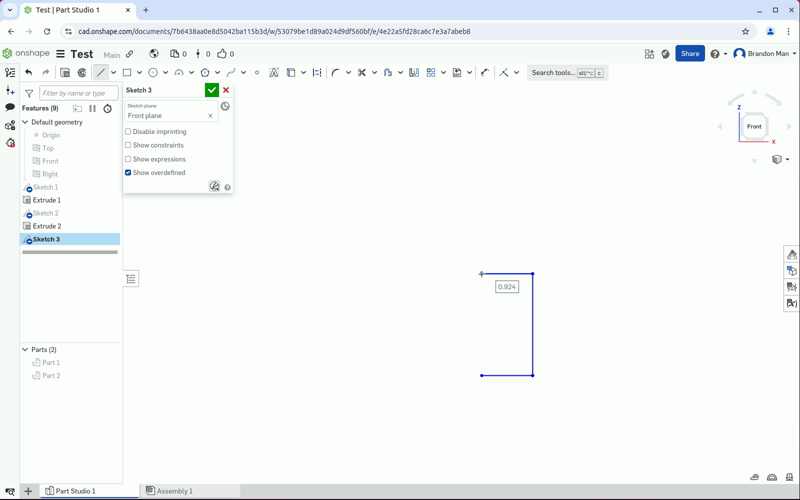
scroll(-6)
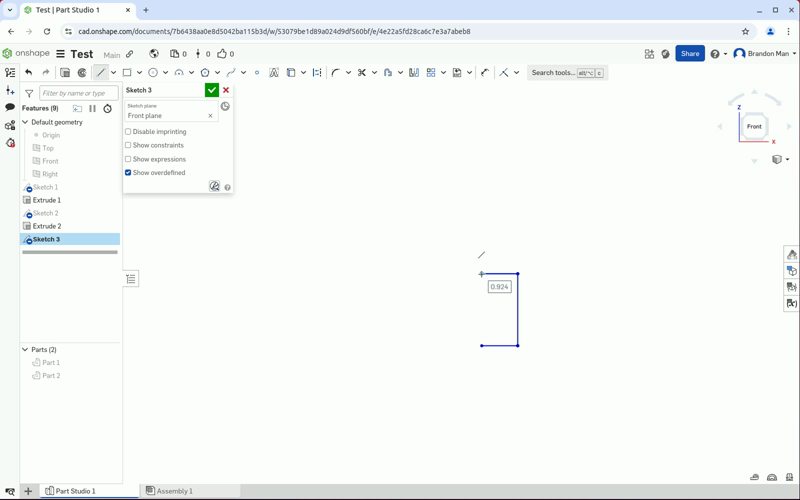
scroll(-6)
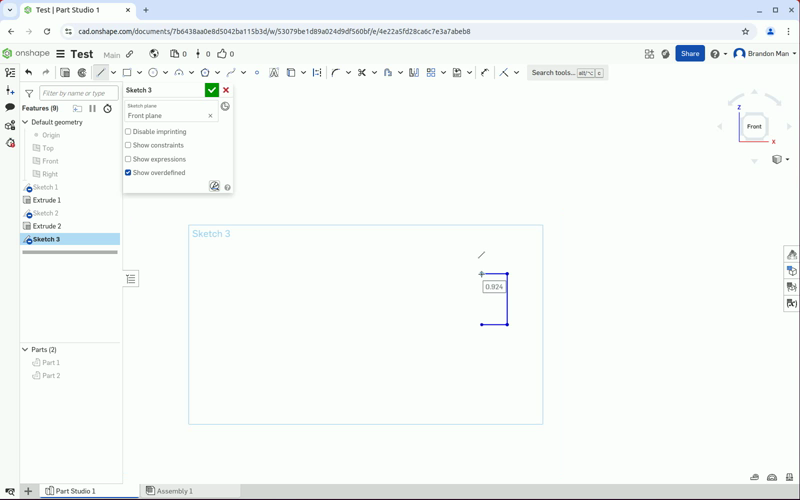
scroll(-6)
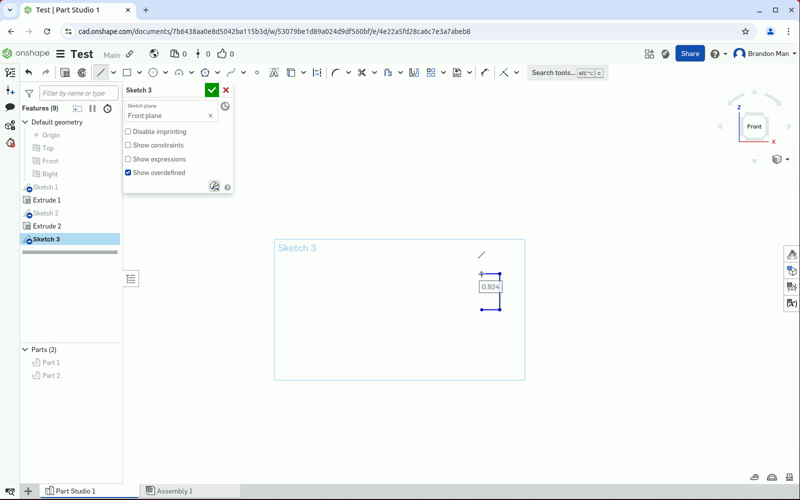
scroll(-6)
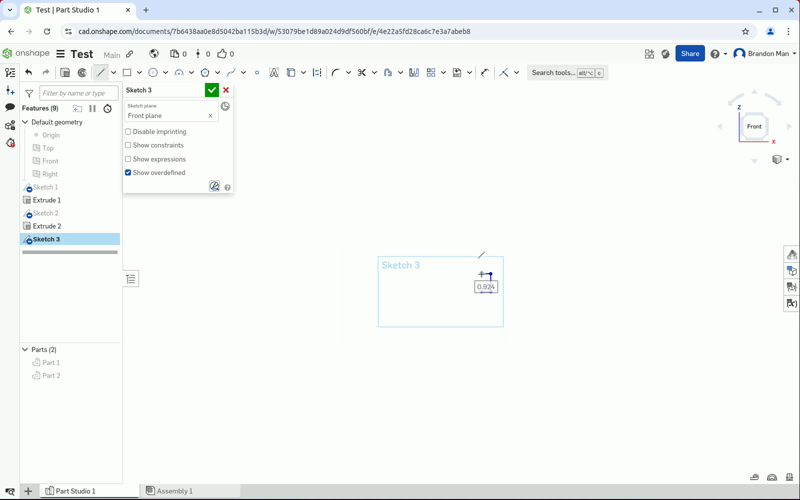
scroll(-6)
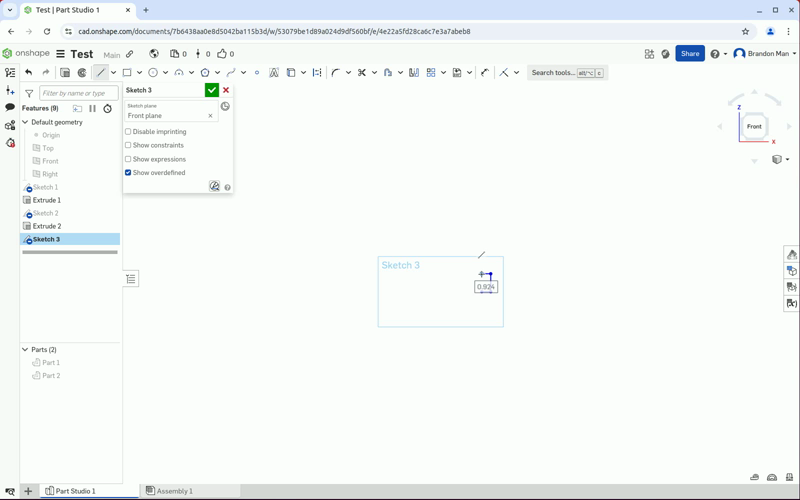
scroll(-6)
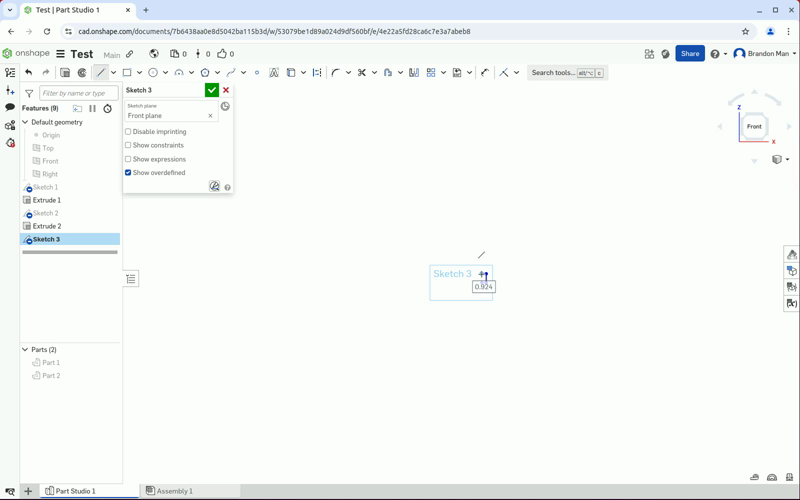
key_up(shift)
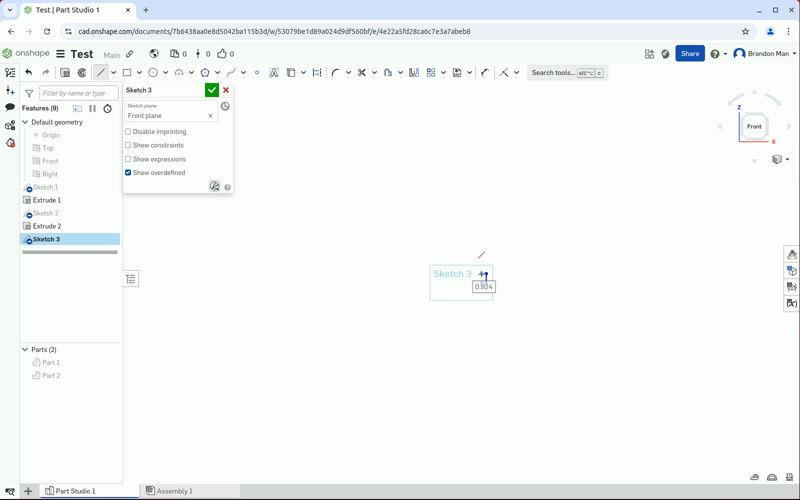
mouse_move(511, 273)
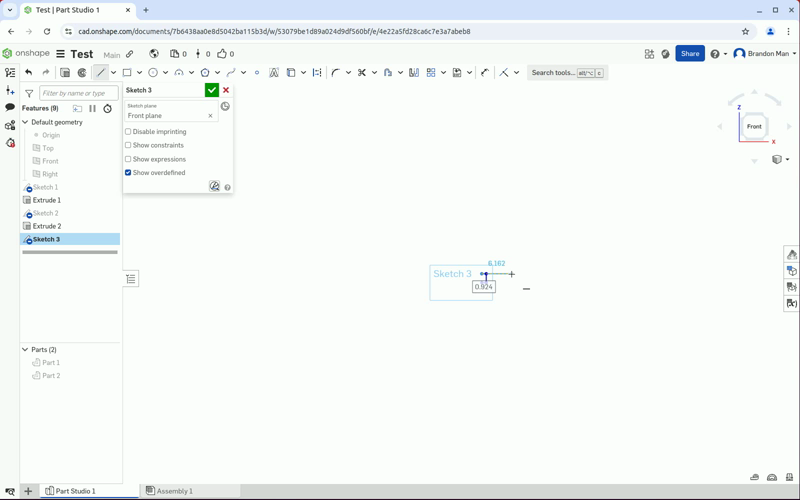
key_down(shift)
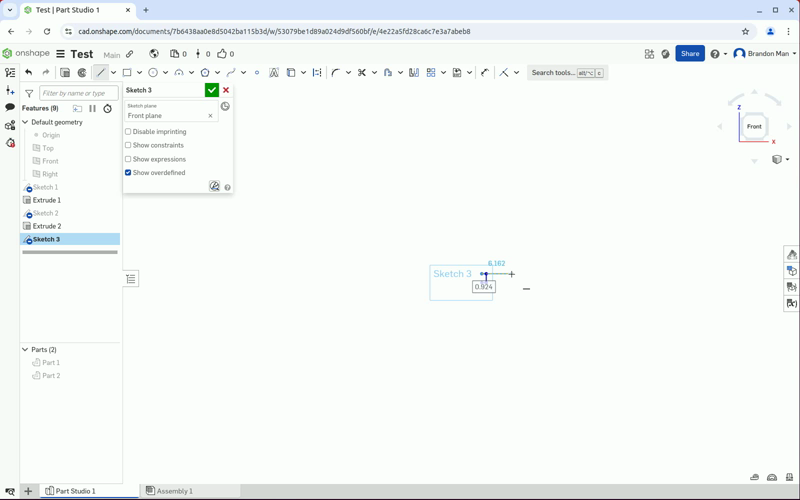
mouse_move(481, 282)
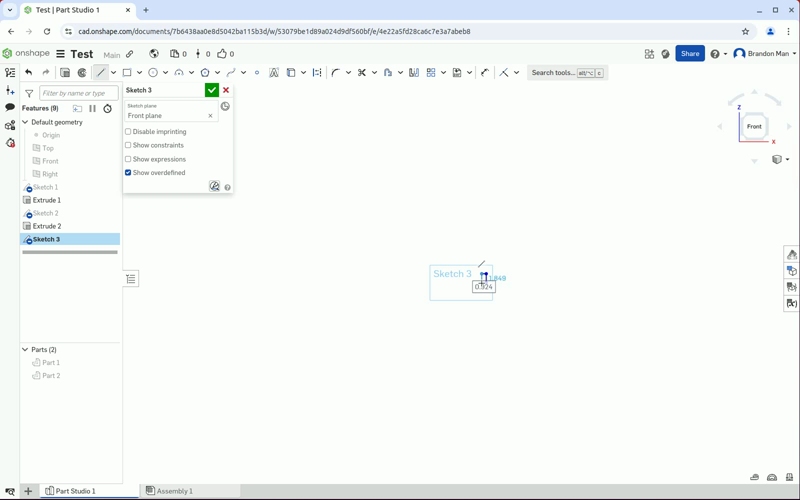
scroll(6)
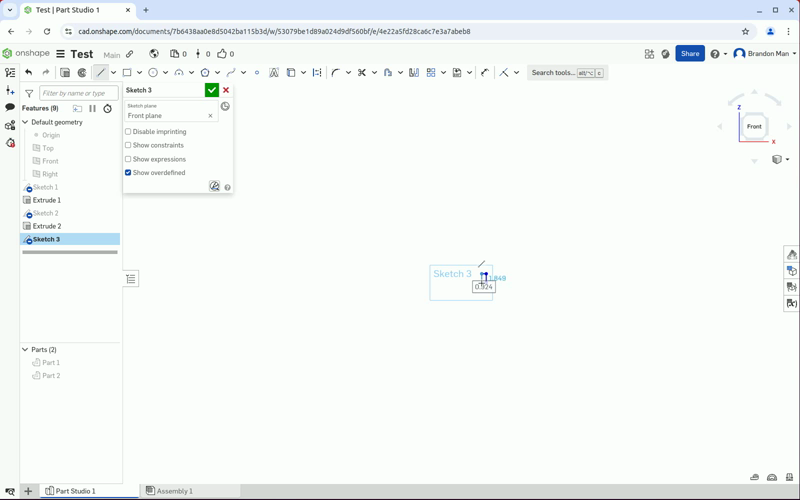
scroll(6)
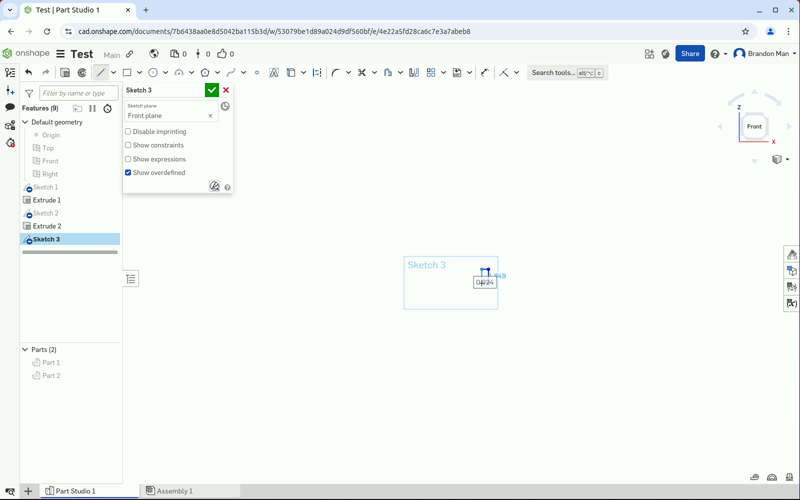
scroll(6)
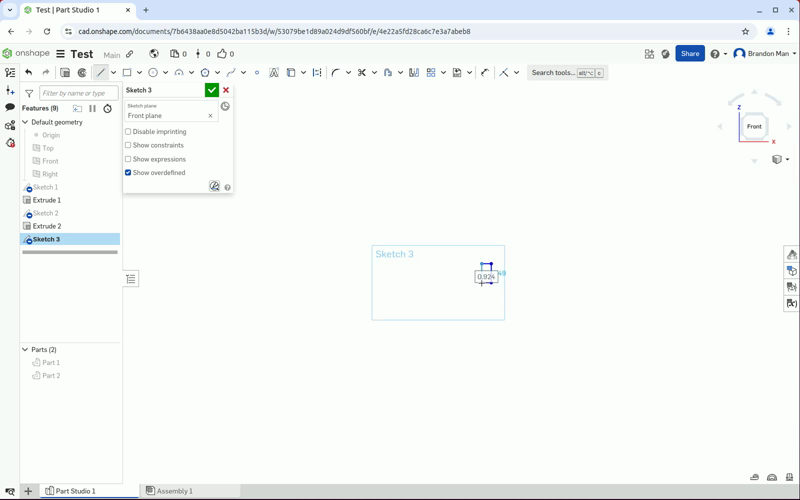
scroll(6)
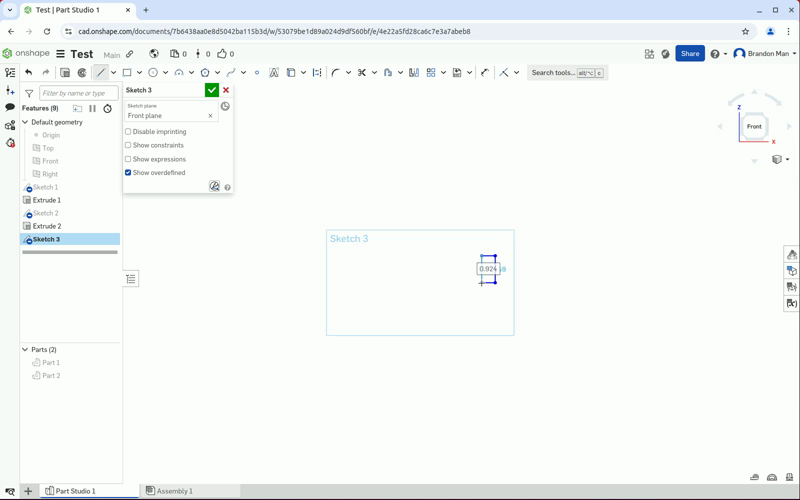
scroll(6)
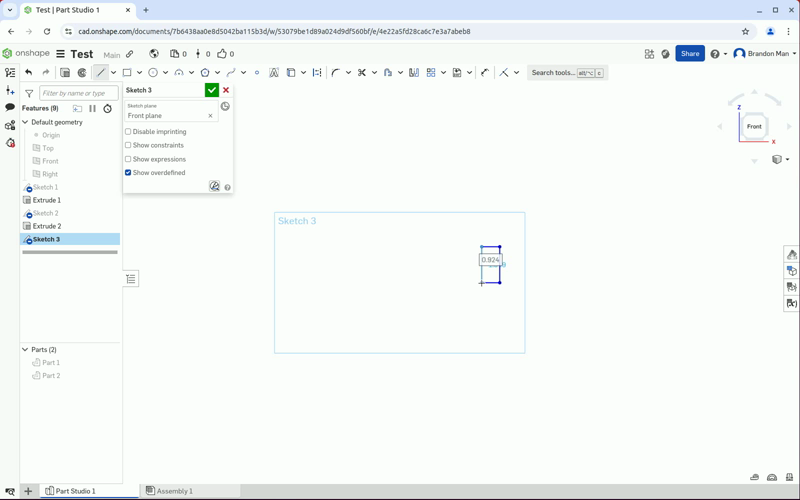
scroll(6)
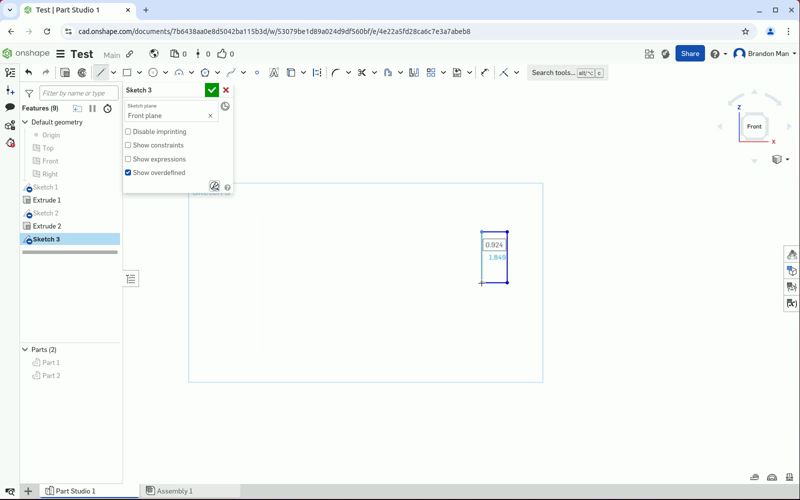
scroll(6)
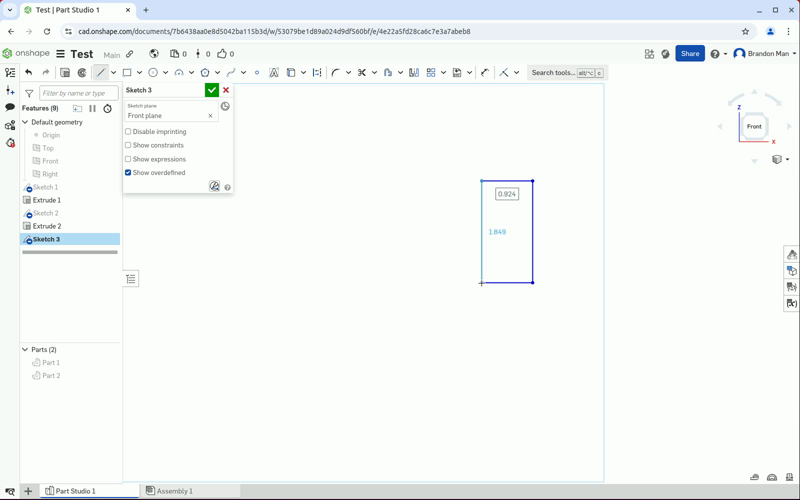
key_up(shift)
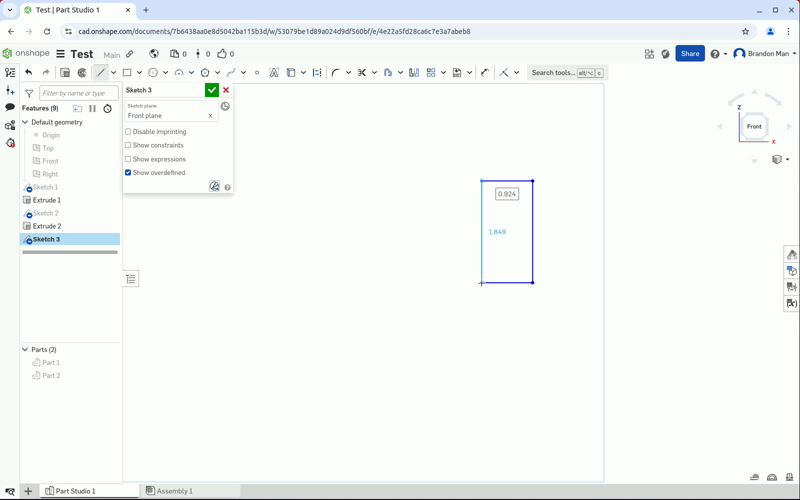
click(481, 282)
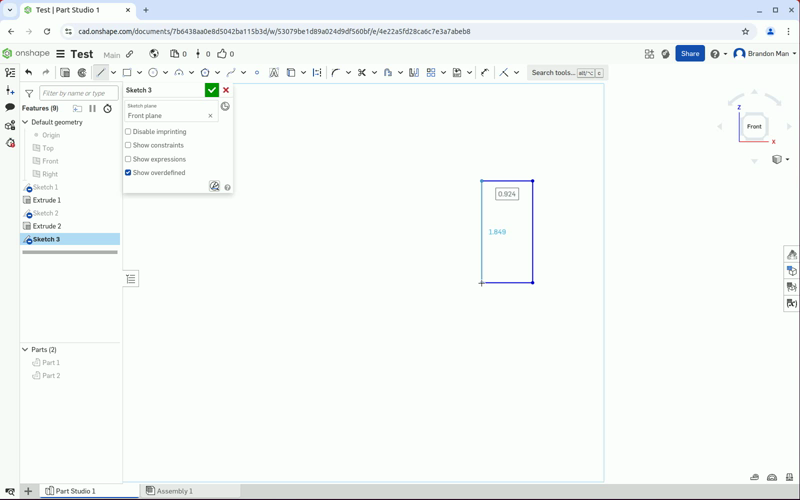
scroll(-6)
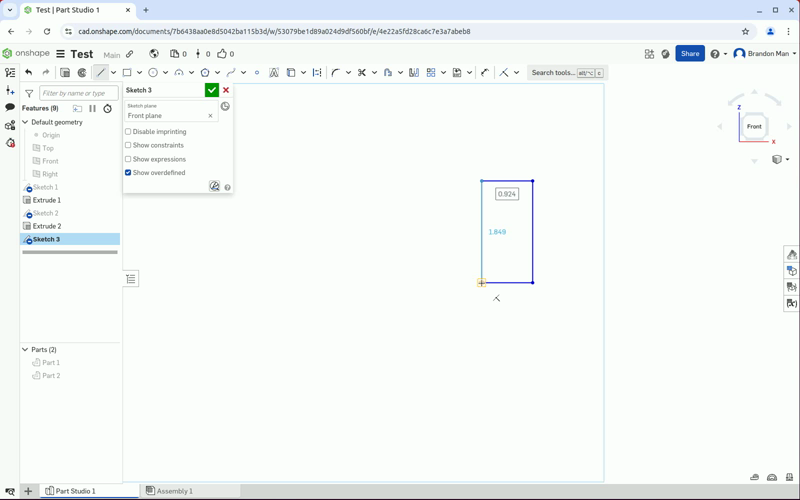
scroll(-6)
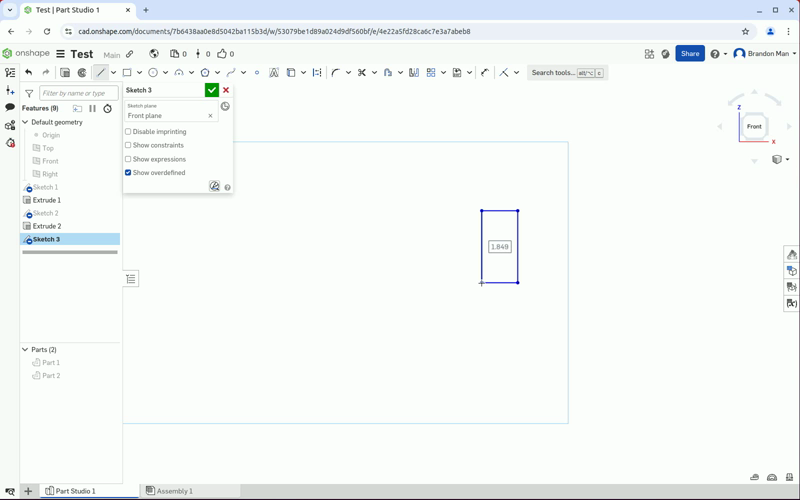
scroll(-6)
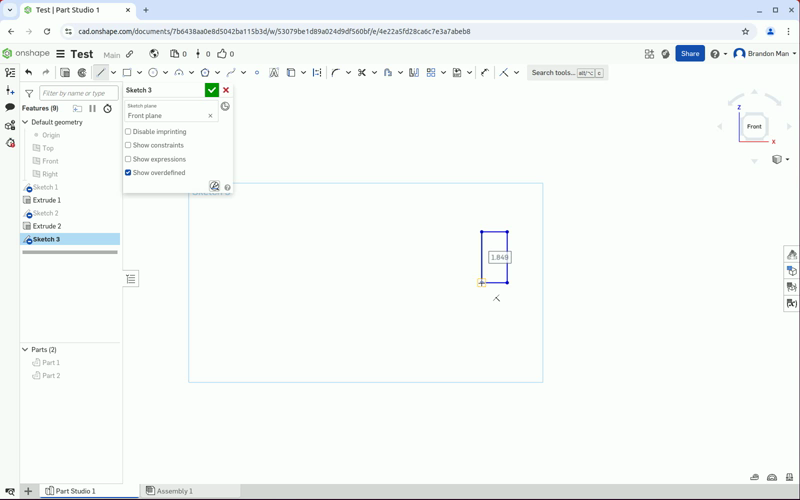
scroll(-6)
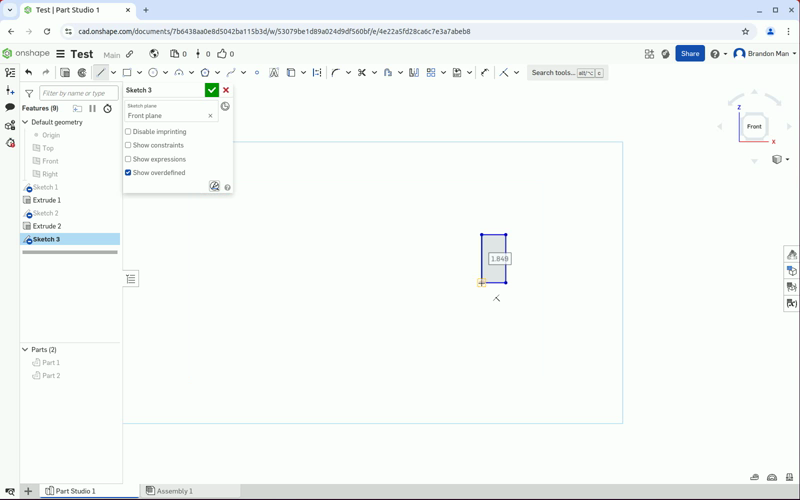
scroll(-6)
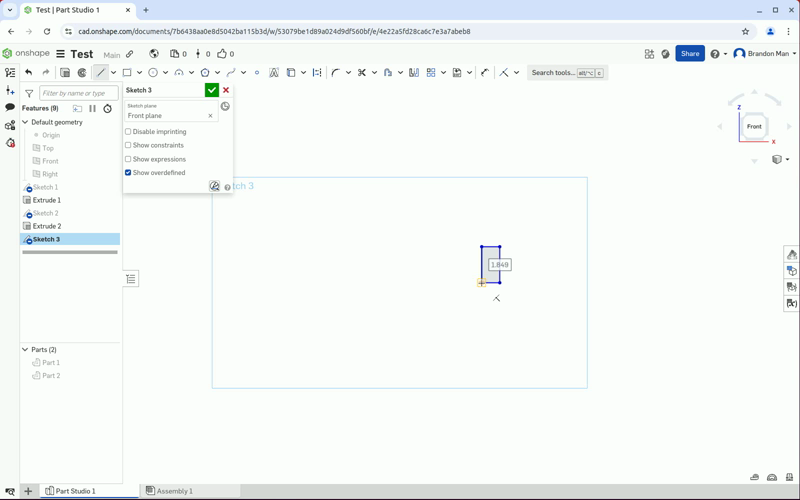
scroll(-6)
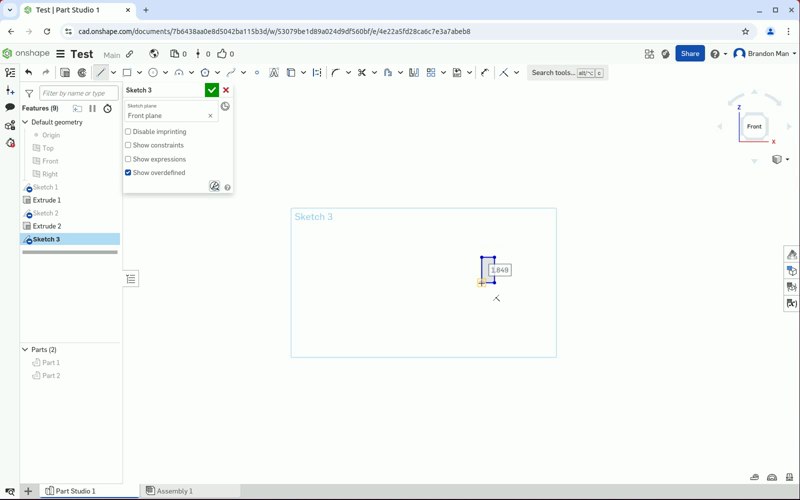
scroll(-6)
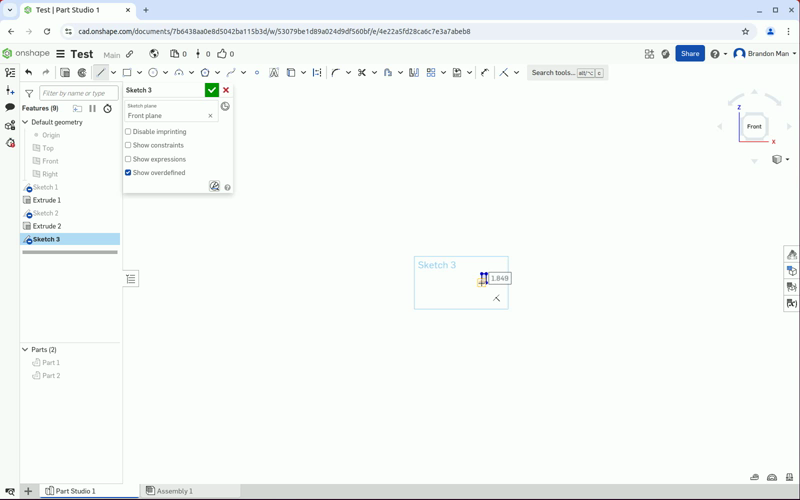
key(esc)
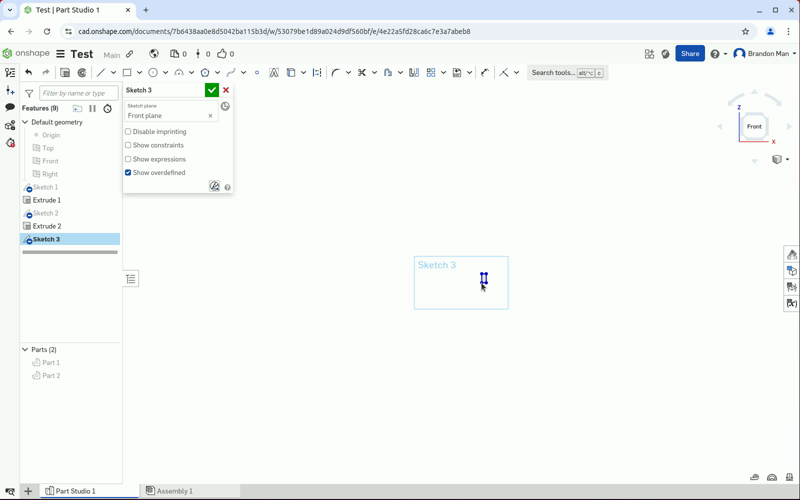
mouse_move(482, 276)
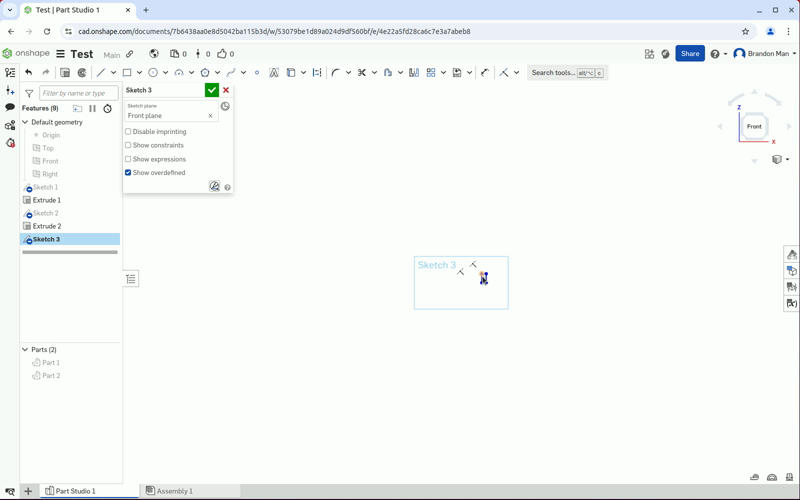
scroll(6)
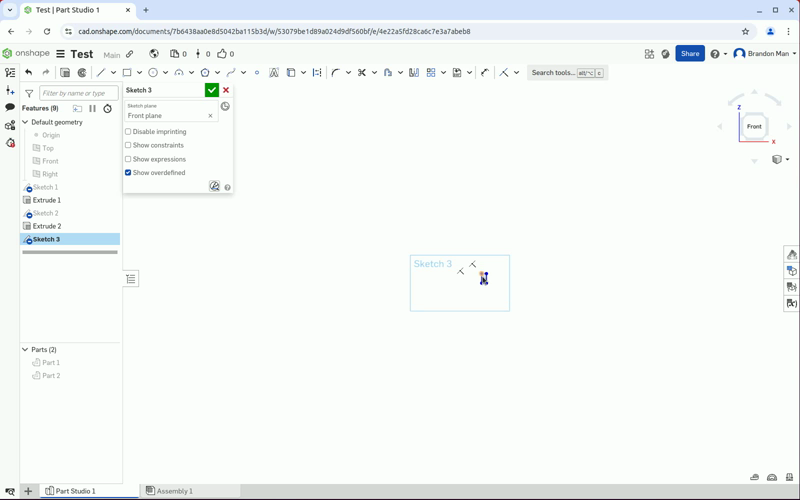
scroll(6)
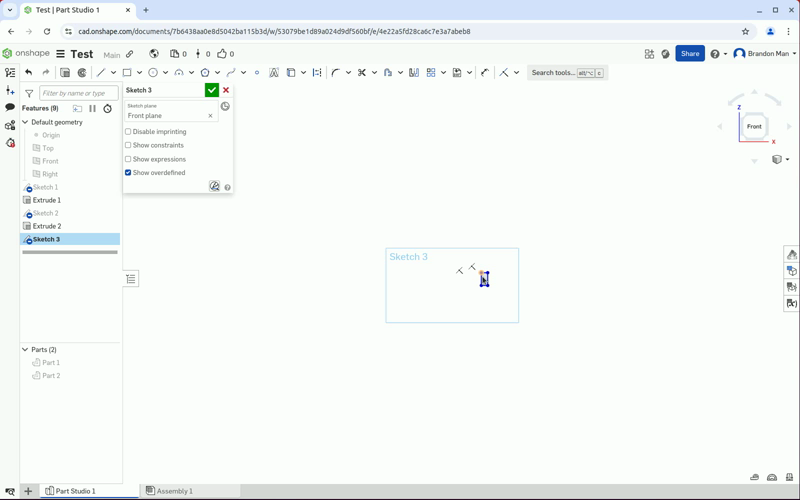
scroll(6)
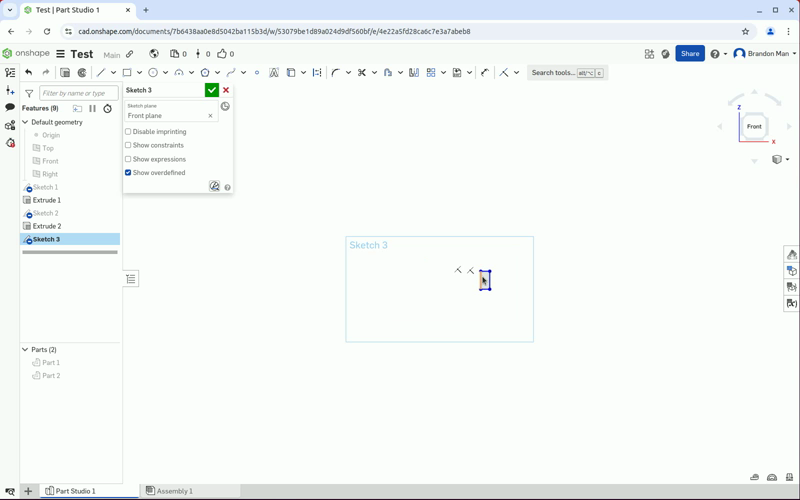
scroll(6)
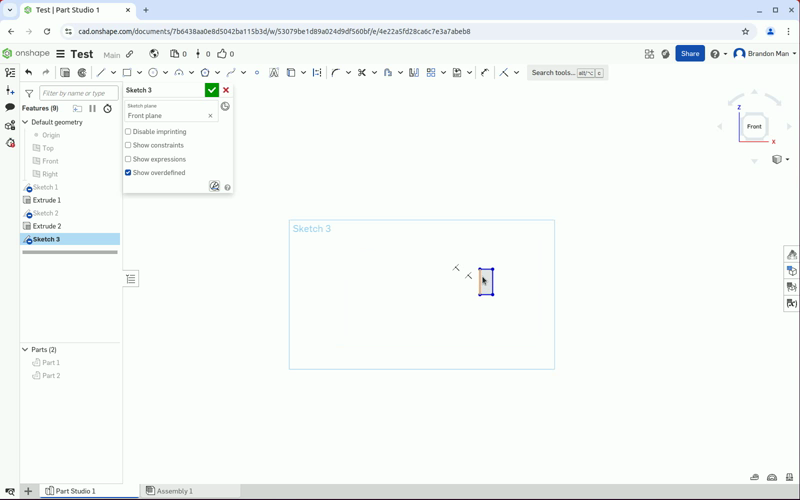
scroll(6)
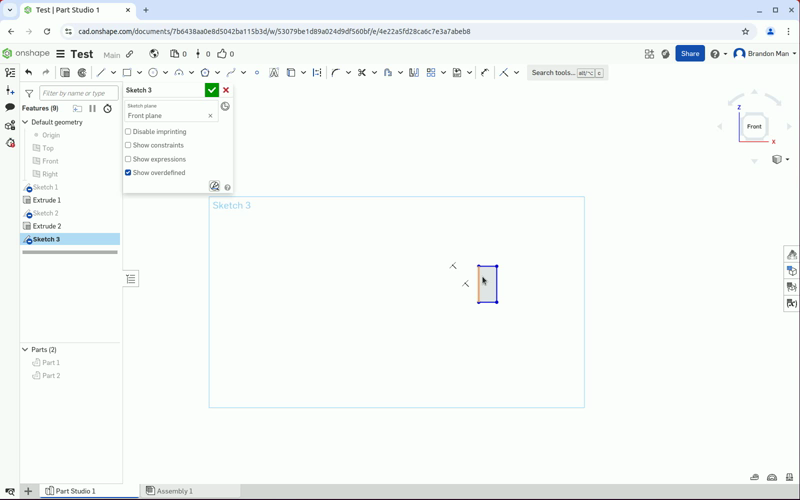
scroll(6)
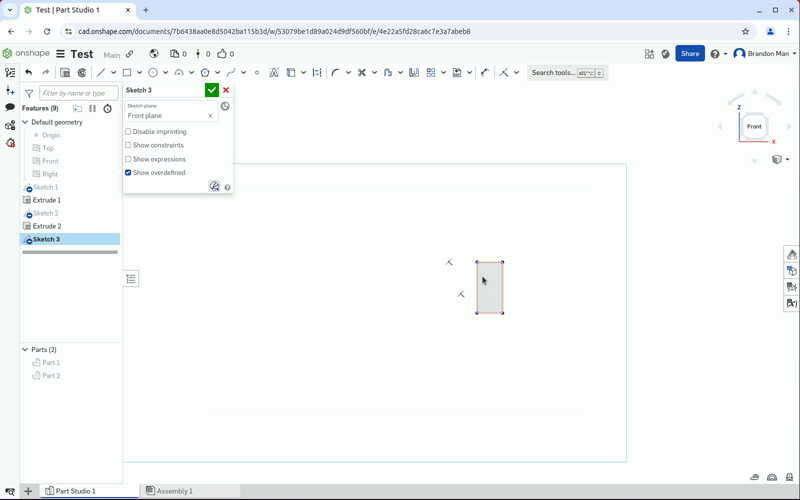
scroll(6)
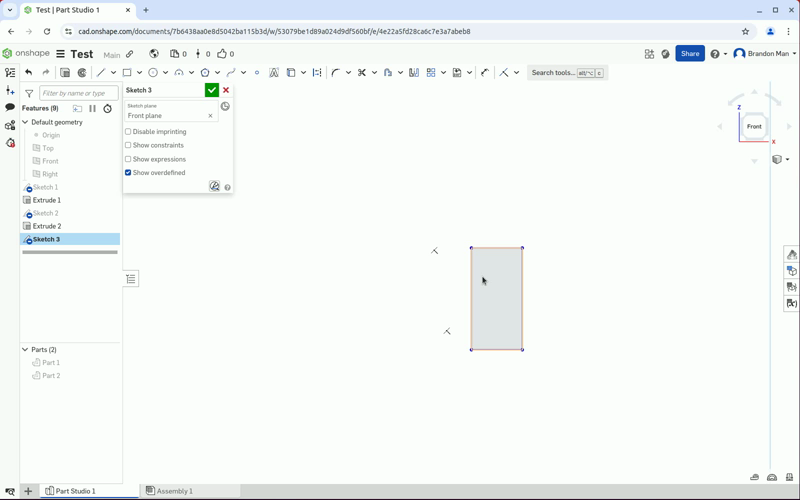
click(482, 276)
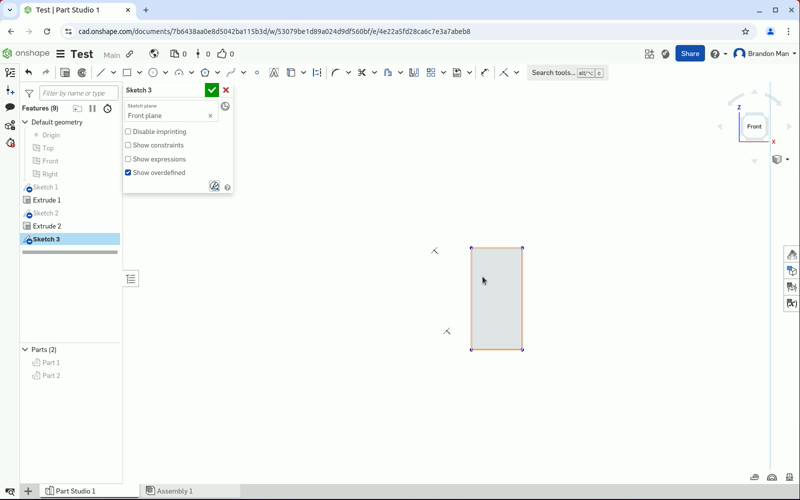
scroll(-6)
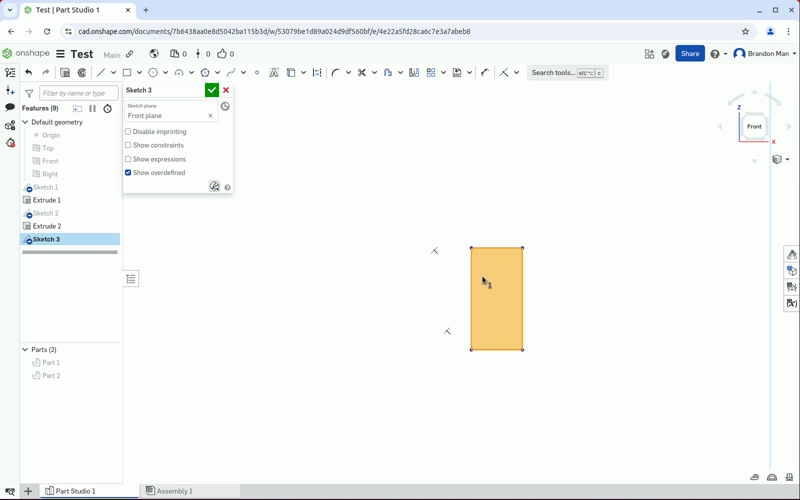
scroll(-6)
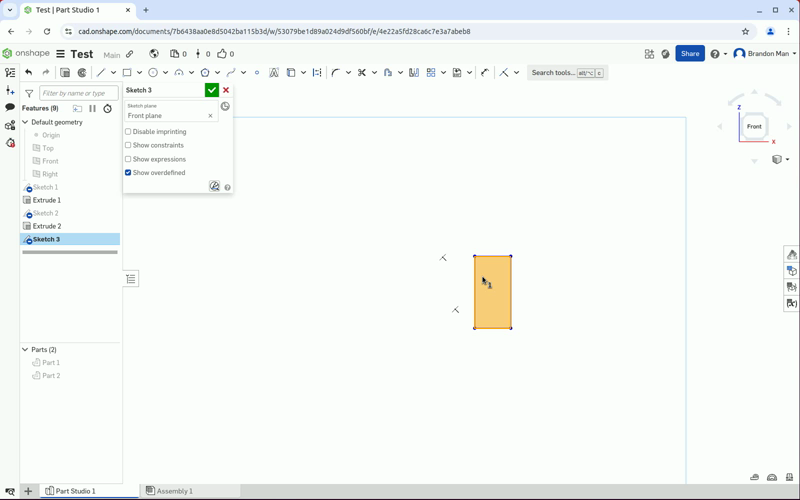
scroll(-6)
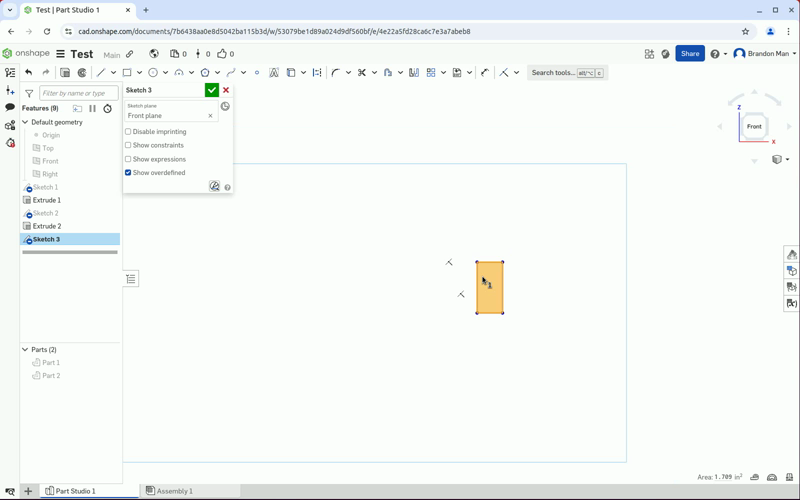
scroll(-6)
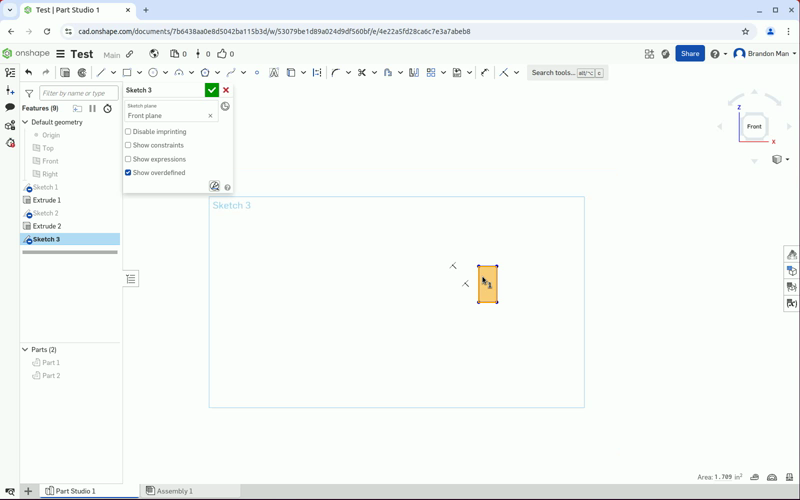
scroll(-6)
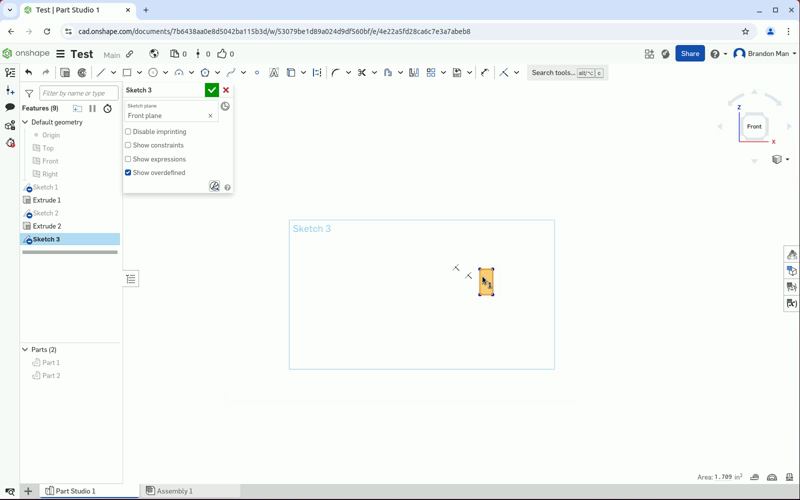
scroll(-6)
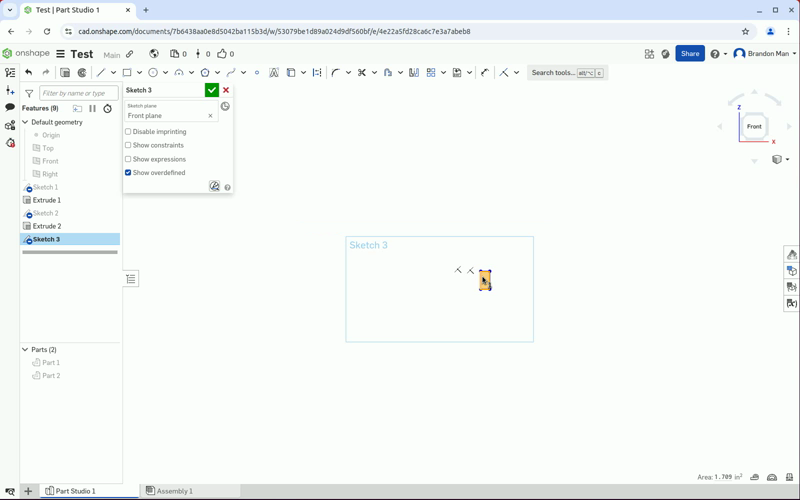
scroll(-6)
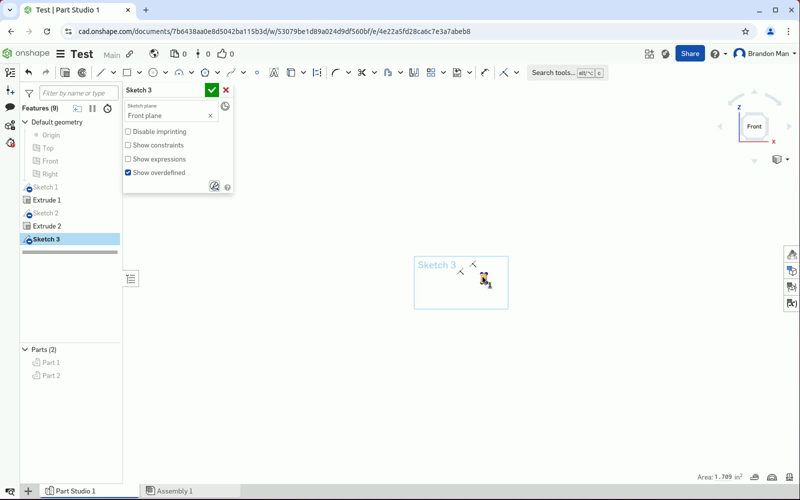
mouse_move(73, 352)
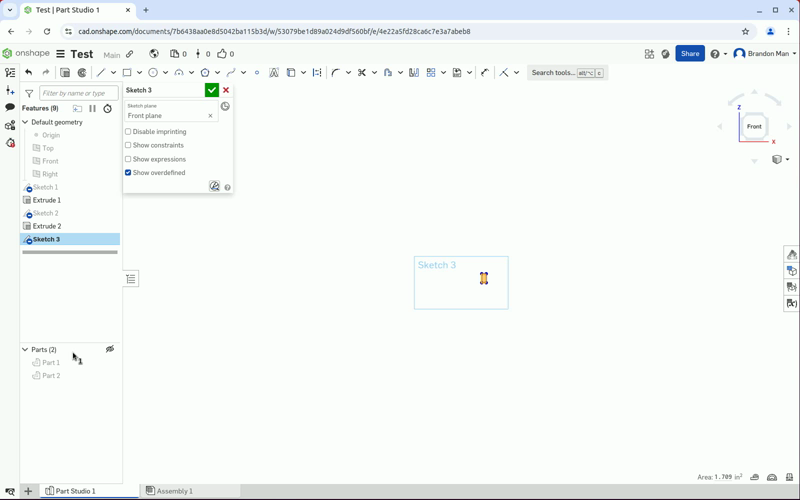
key(shift+y)
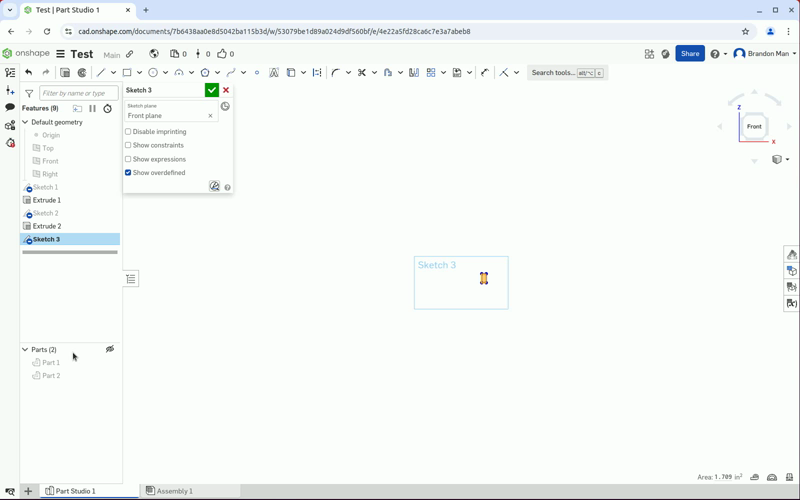
key(shift+e)
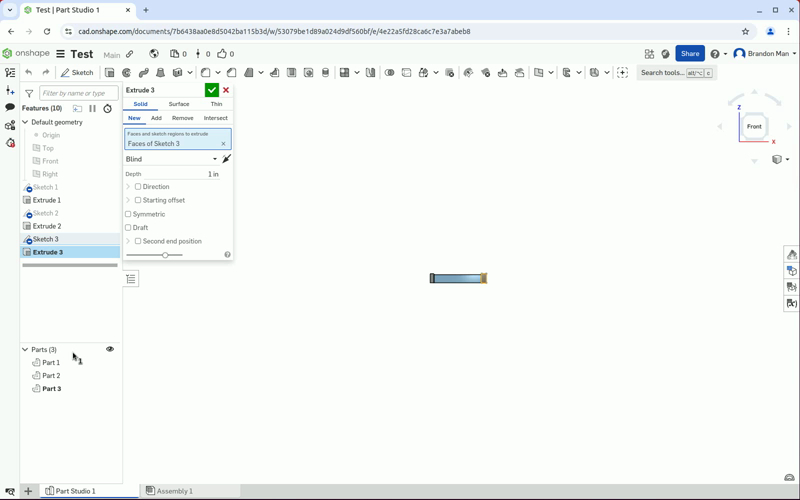
mouse_move(143, 106)
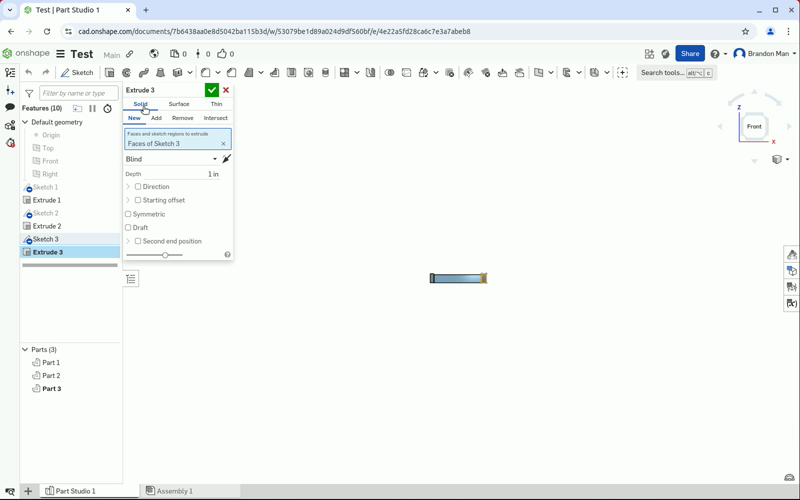
click(143, 106)
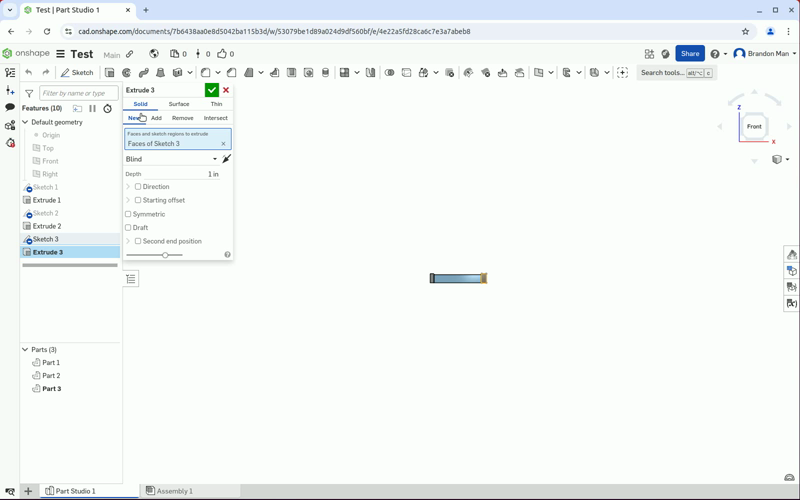
mouse_move(137, 120)
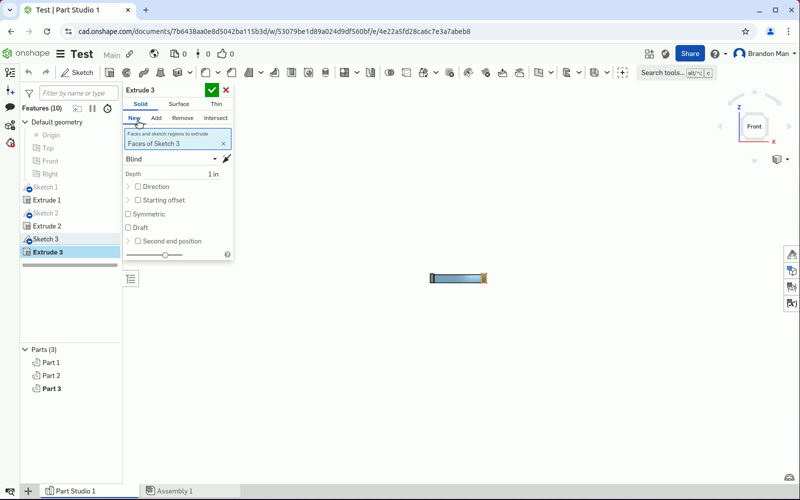
click(137, 120)
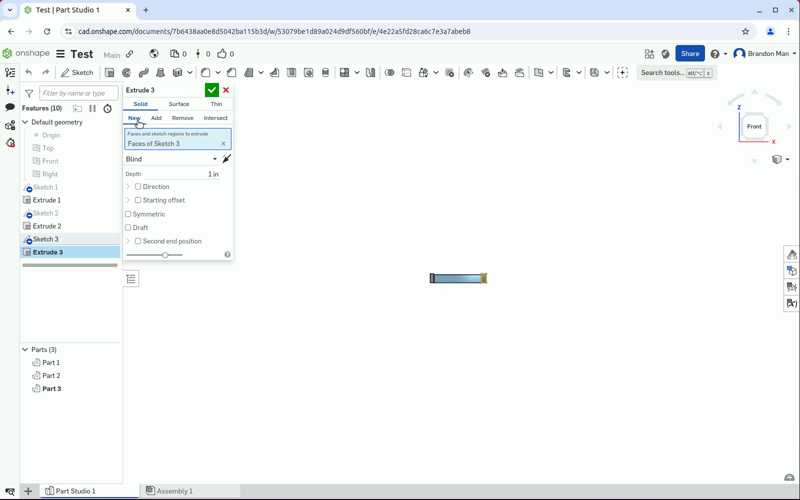
key(tab, 4)
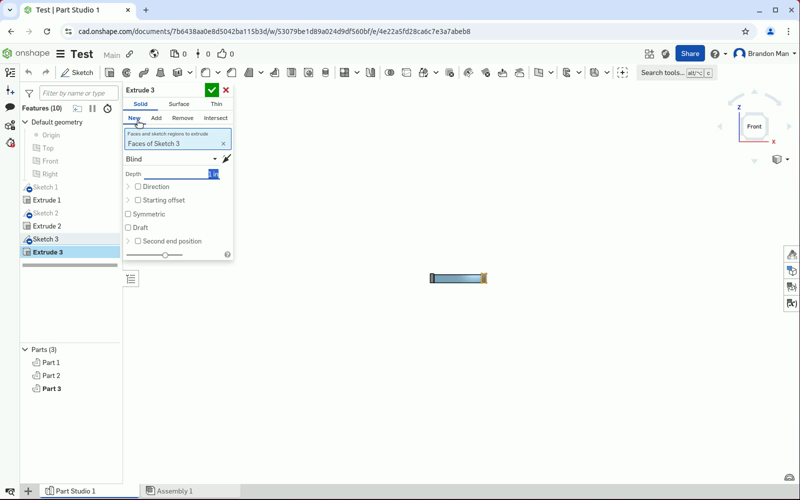
text(-23.108)
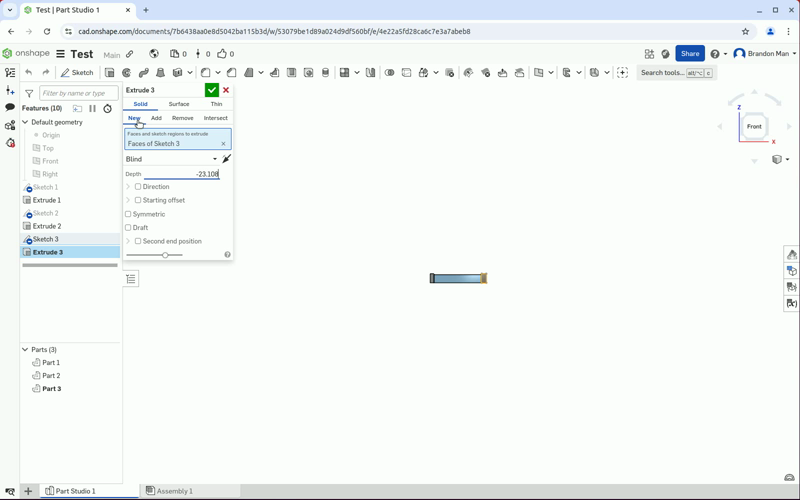
key(enter)
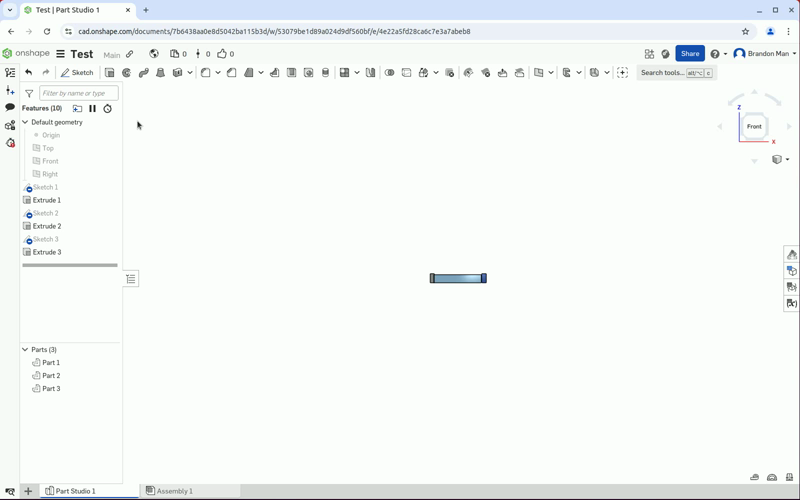
key(shift+h)
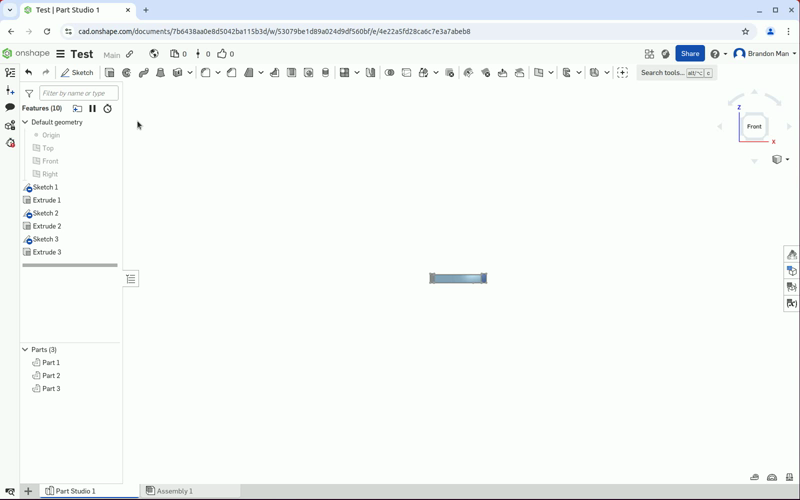
key(shift+h)
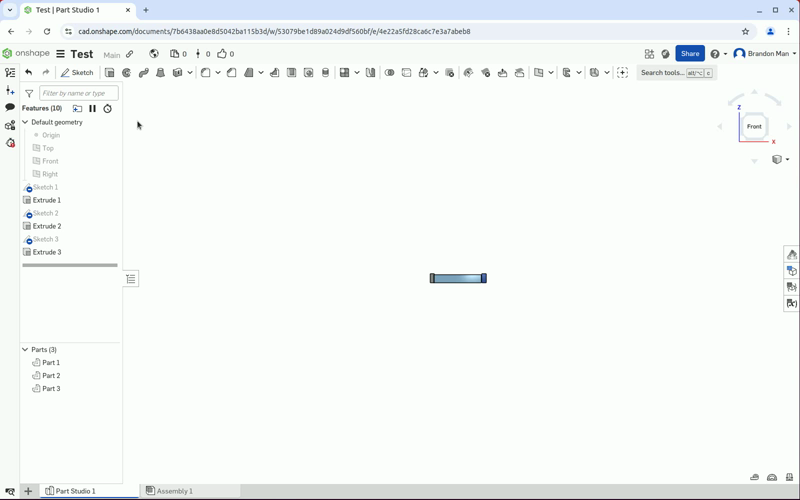
mouse_move(73, 189)
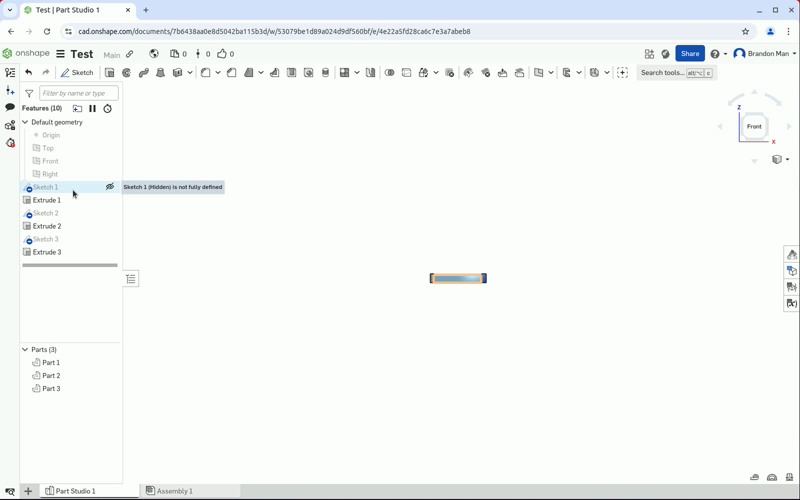
click(73, 189)
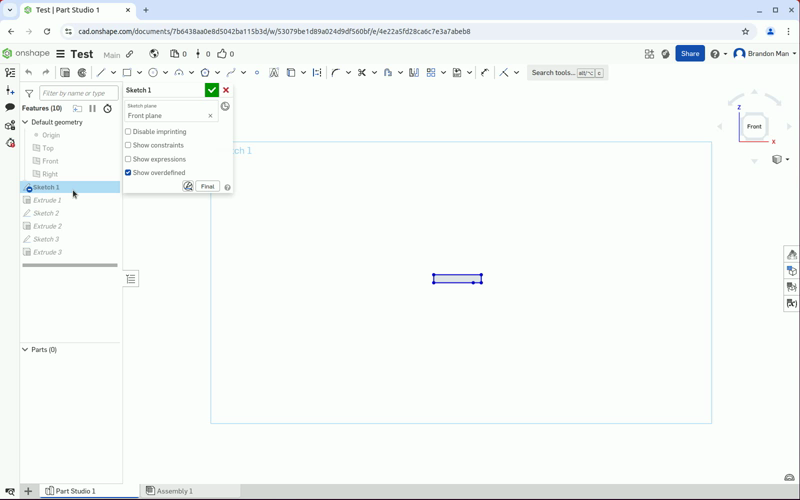
mouse_move(229, 92)
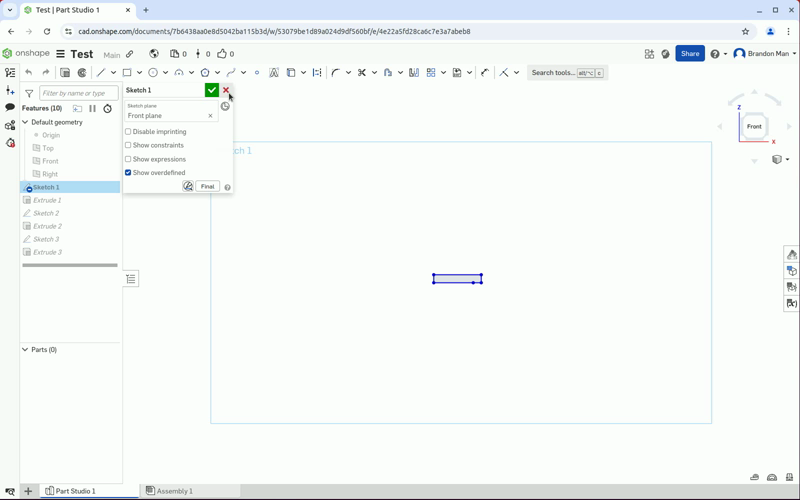
click(229, 92)
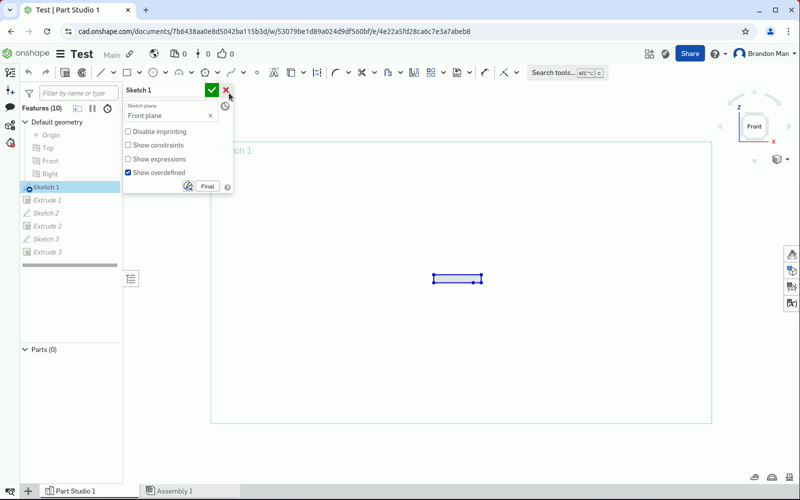
key(shift+s)
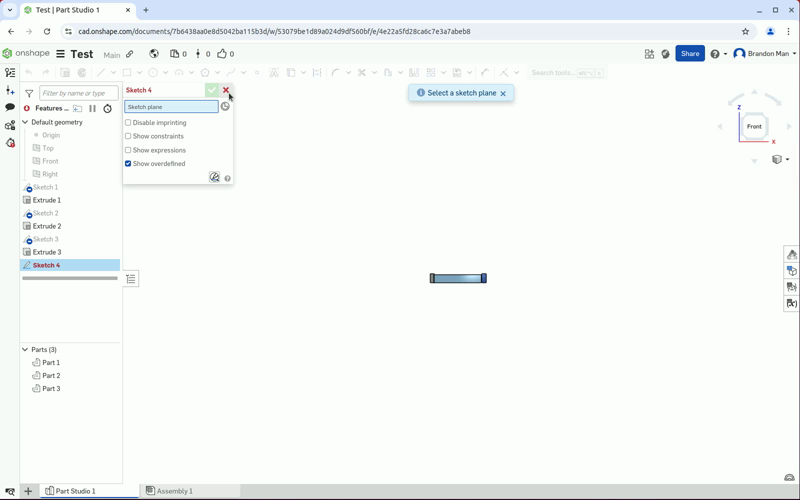
mouse_move(73, 163)
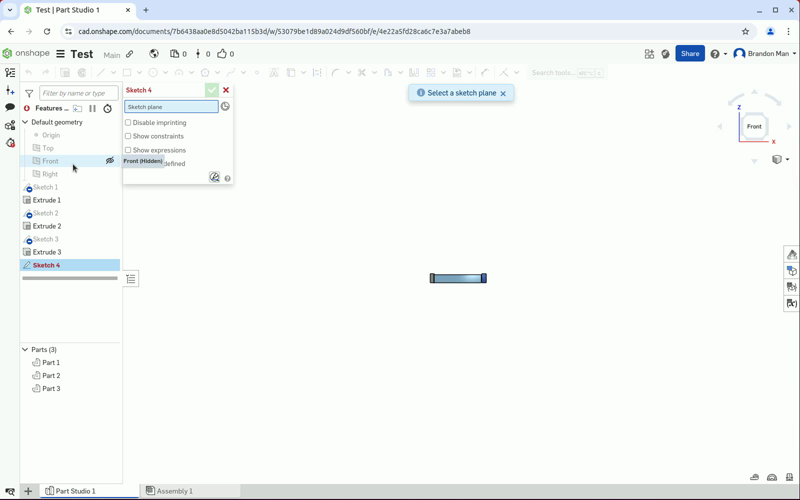
click(73, 163)
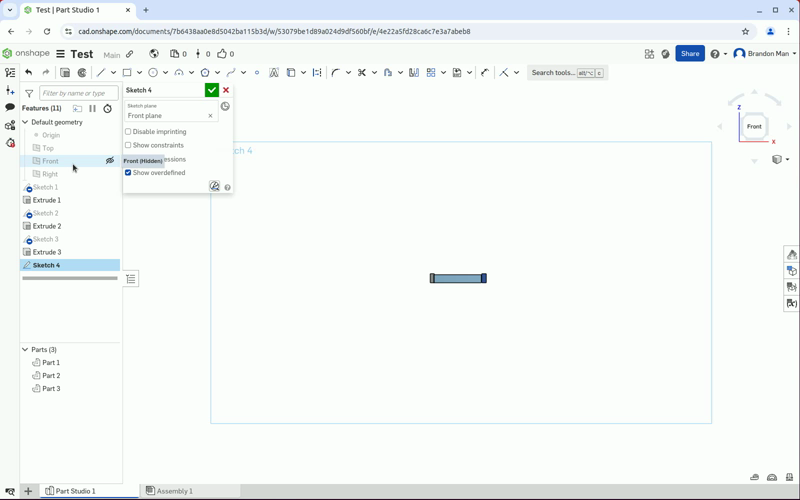
mouse_move(73, 352)
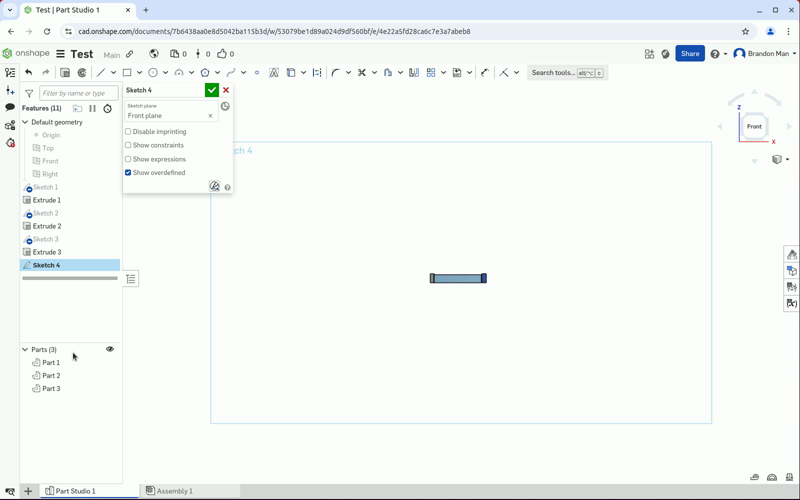
key(y)
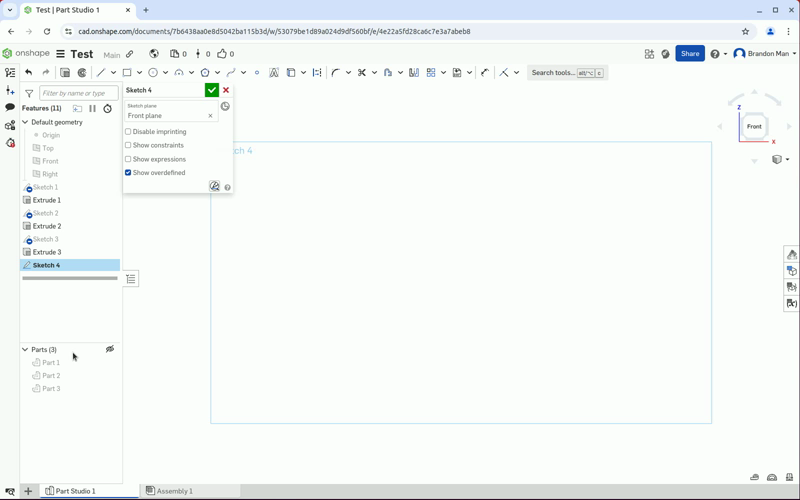
key(l)
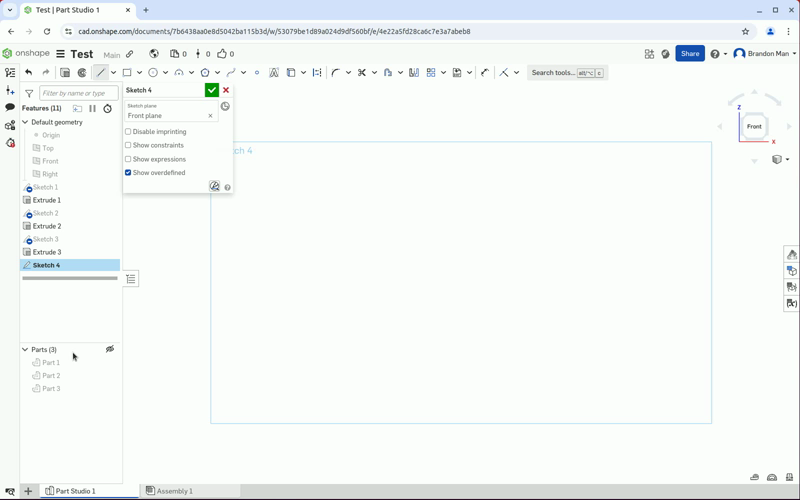
key_down(shift)
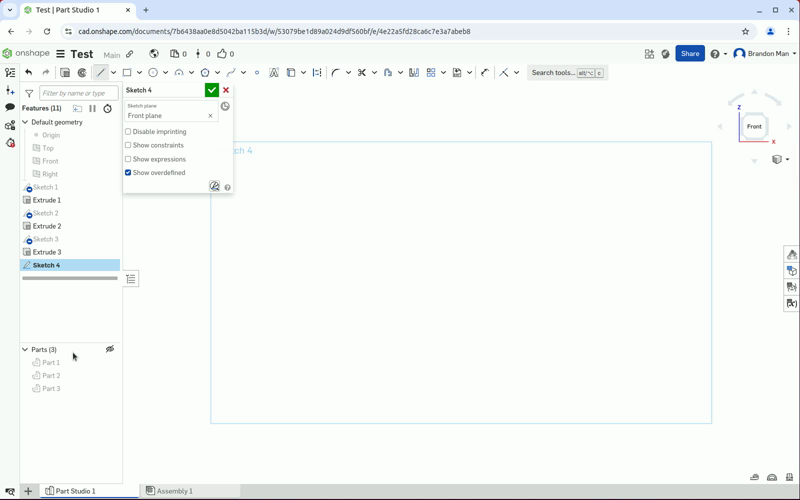
mouse_move(430, 274)
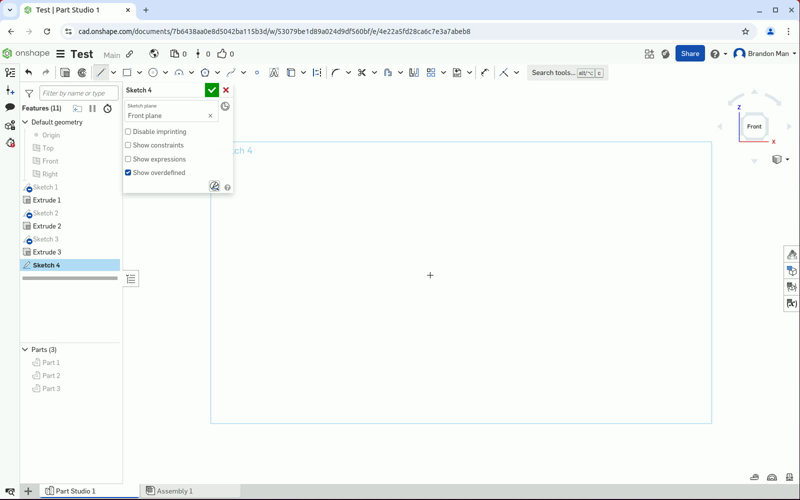
click(430, 274)
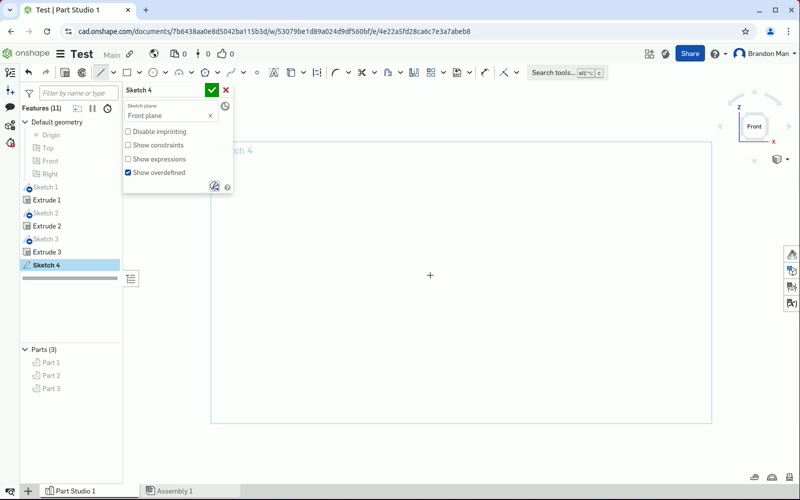
key_up(shift)
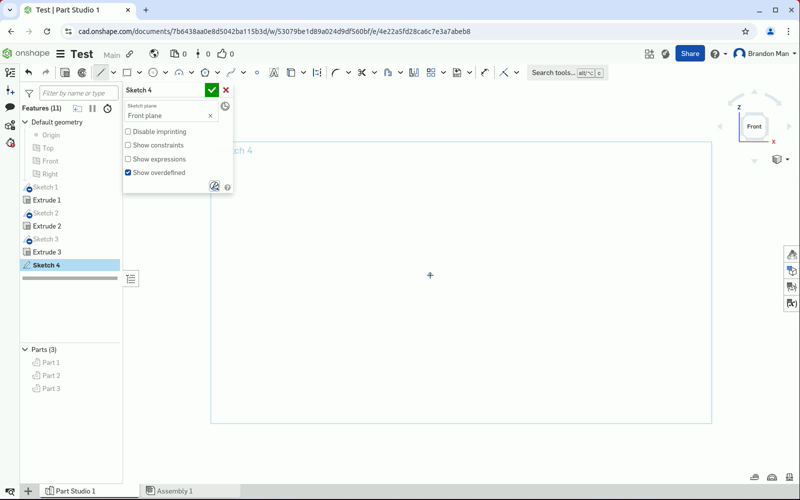
key_down(shift)
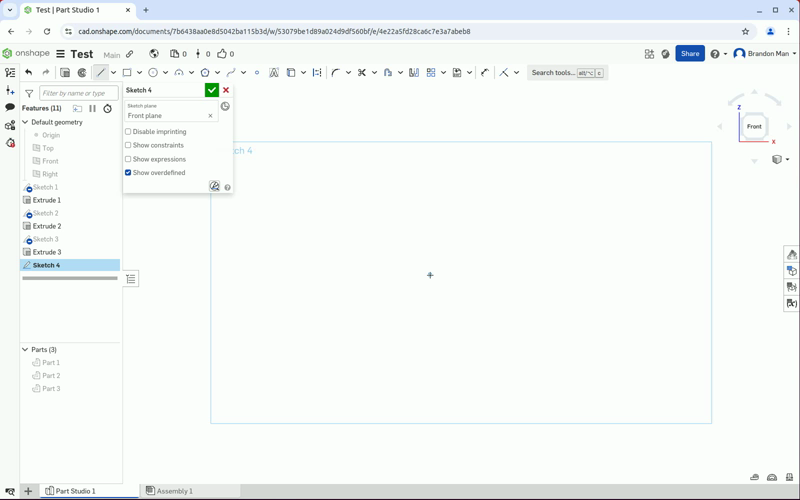
mouse_move(460, 274)
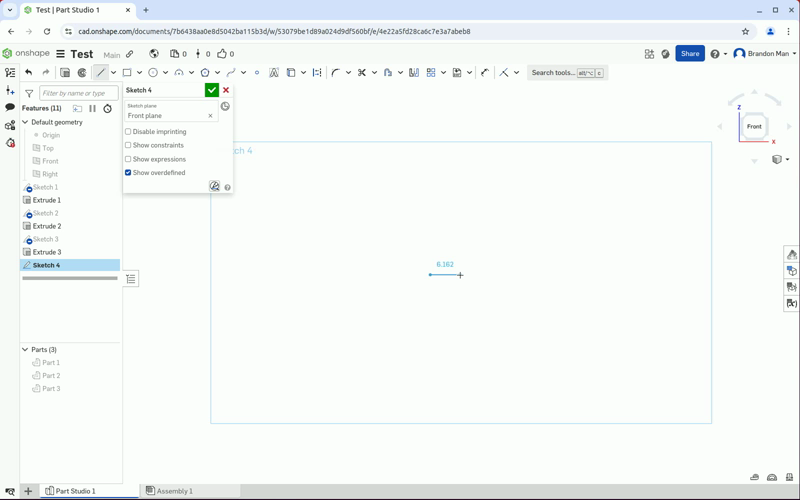
mouse_move(433, 274)
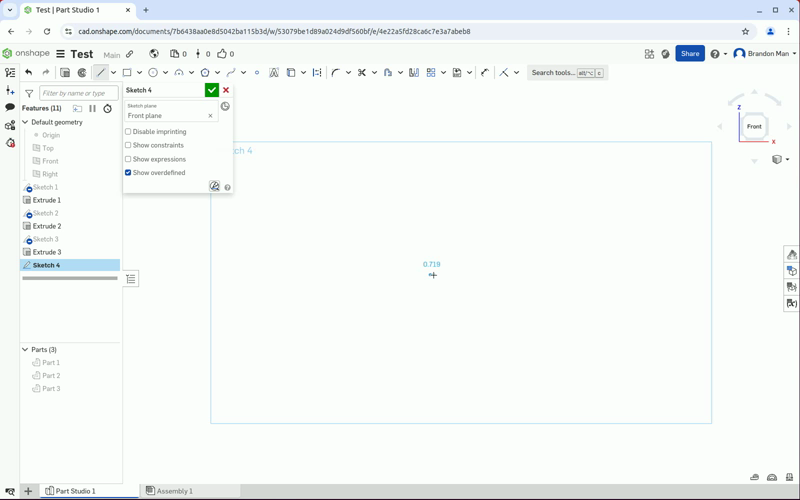
scroll(6)
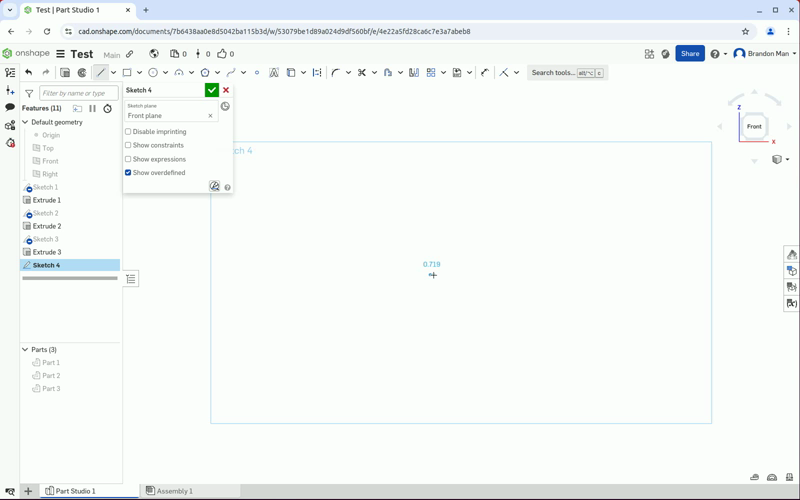
scroll(6)
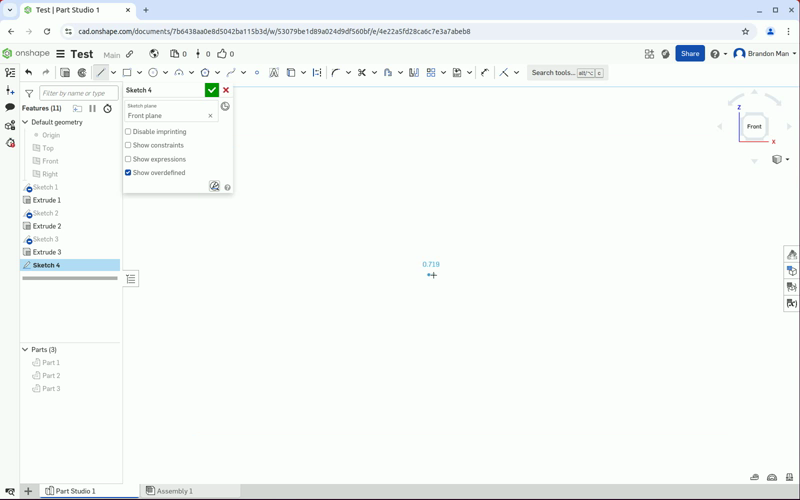
scroll(6)
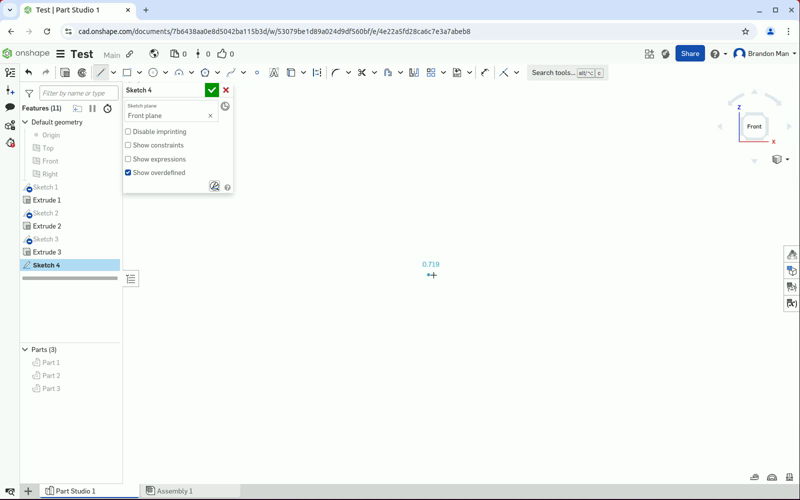
scroll(6)
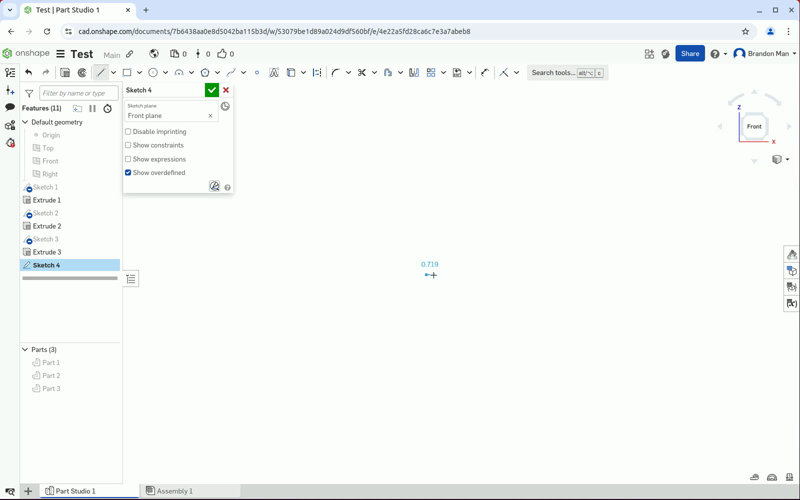
scroll(6)
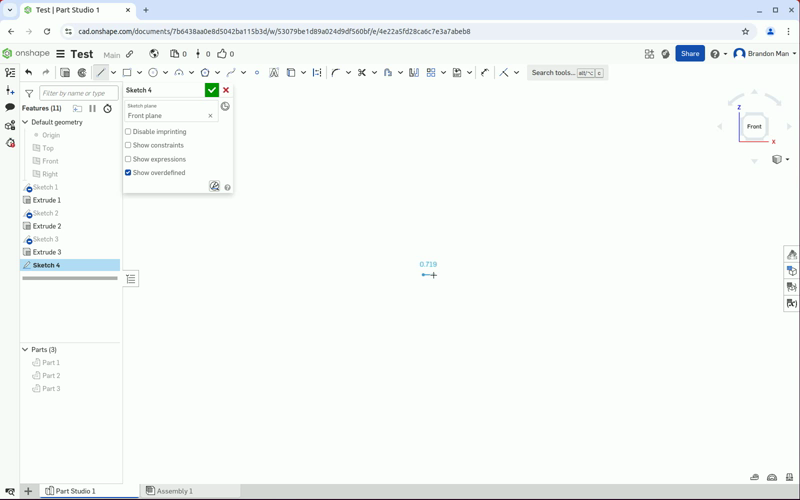
scroll(6)
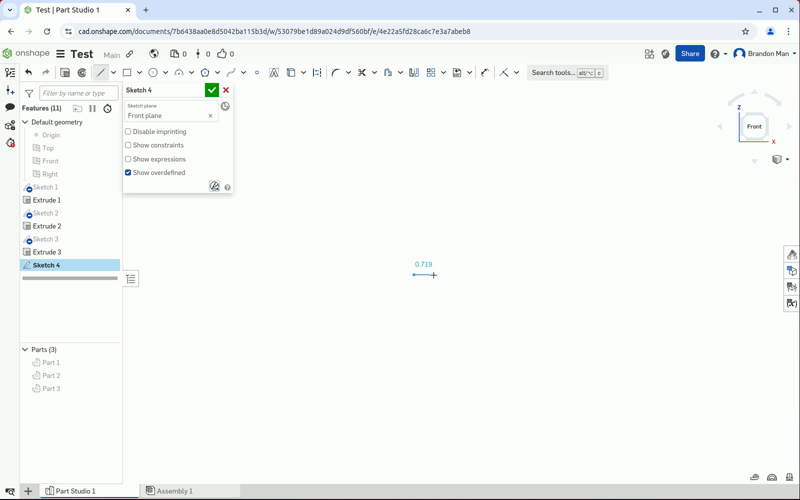
scroll(6)
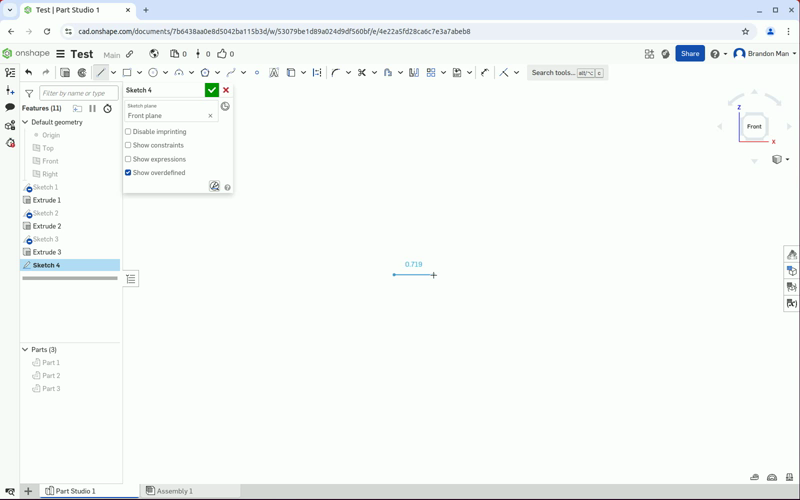
click(433, 274)
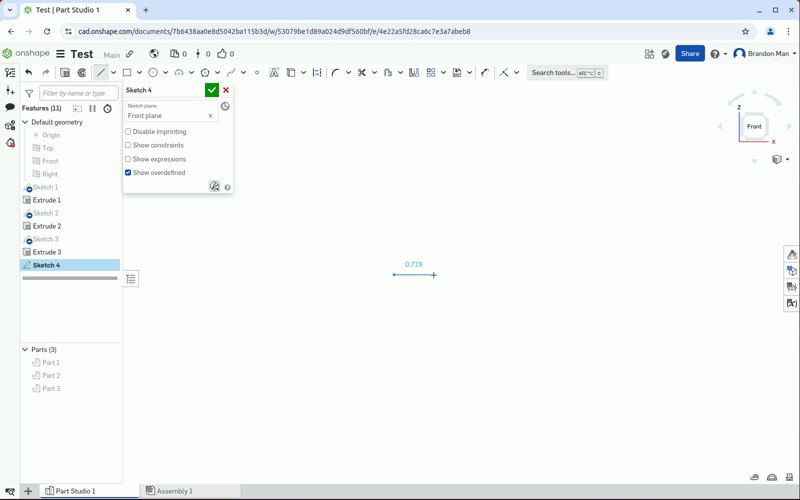
scroll(-6)
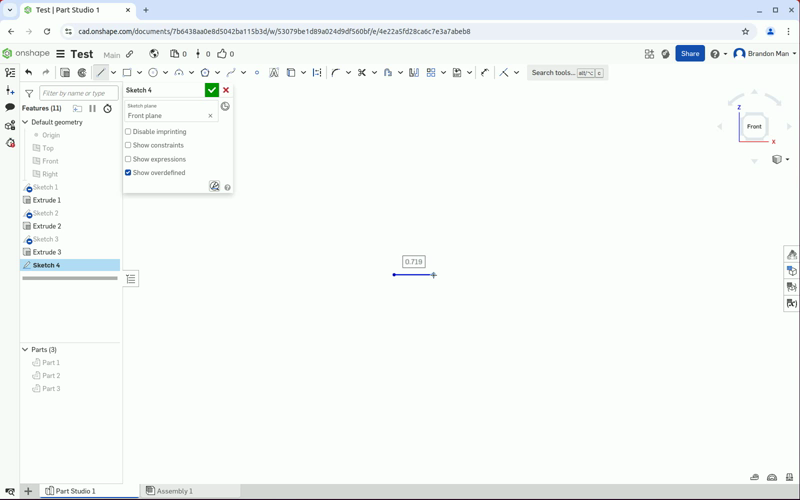
scroll(-6)
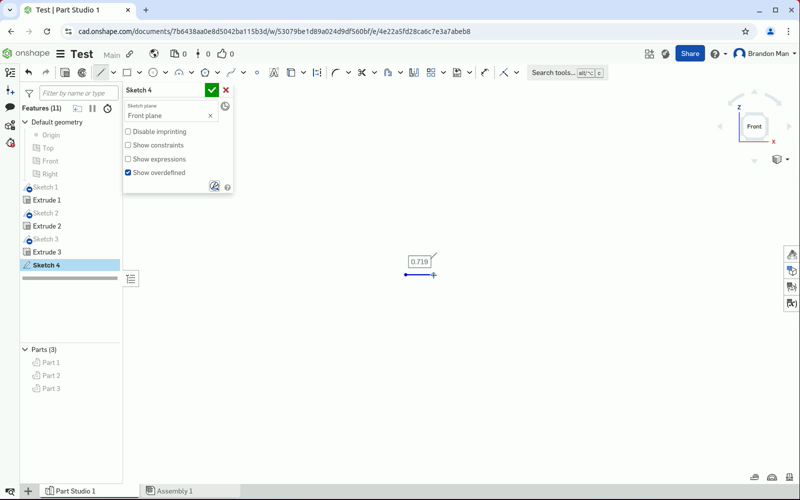
scroll(-6)
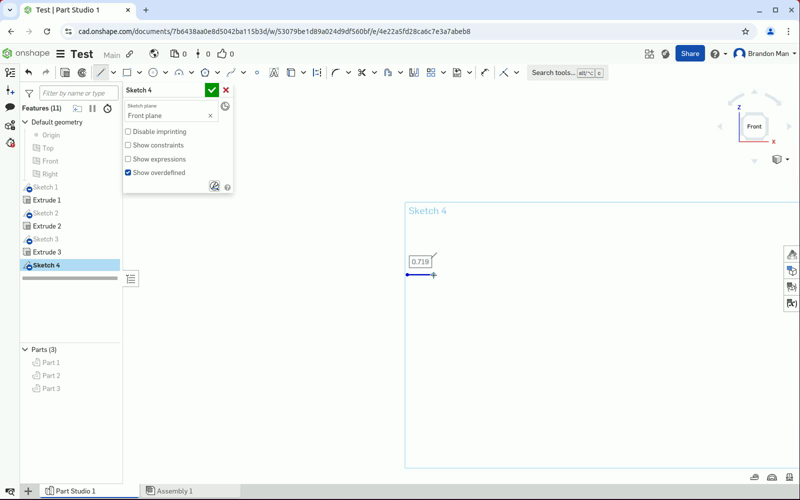
scroll(-6)
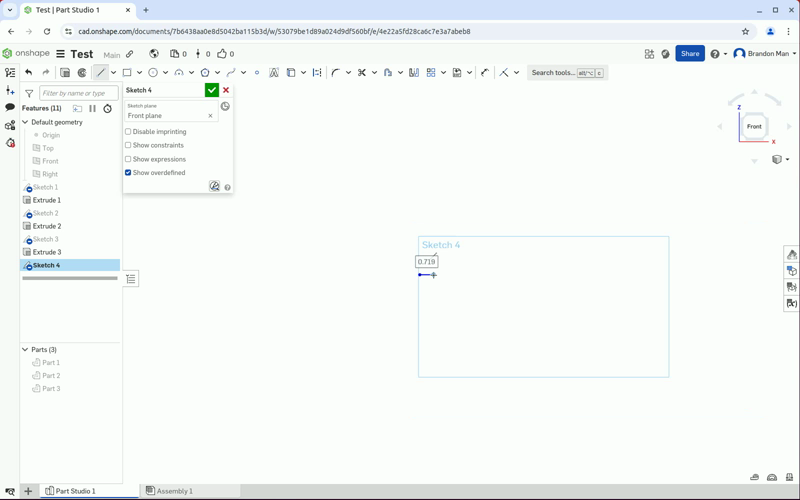
scroll(-6)
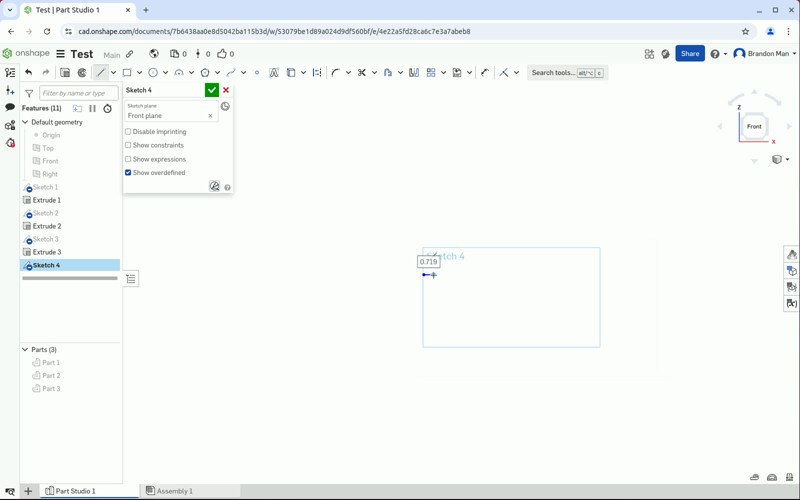
scroll(-6)
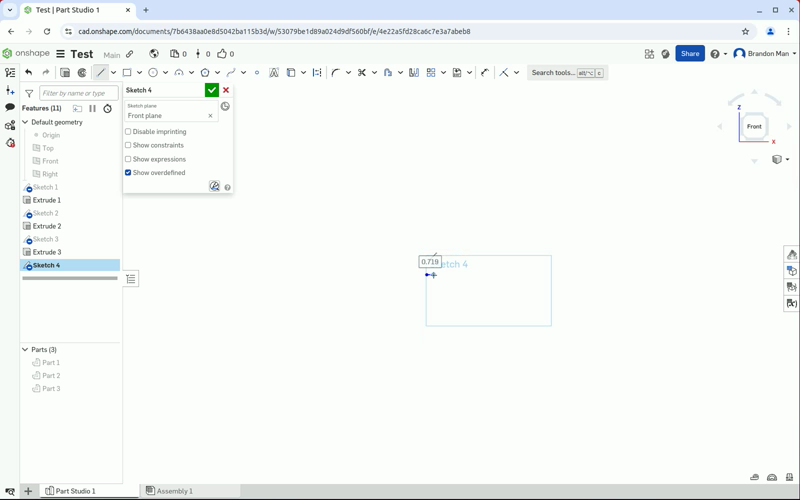
scroll(-6)
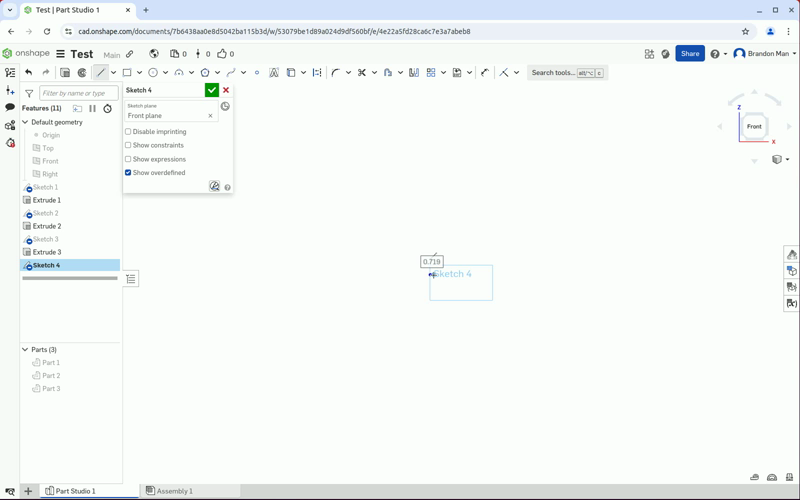
key_up(shift)
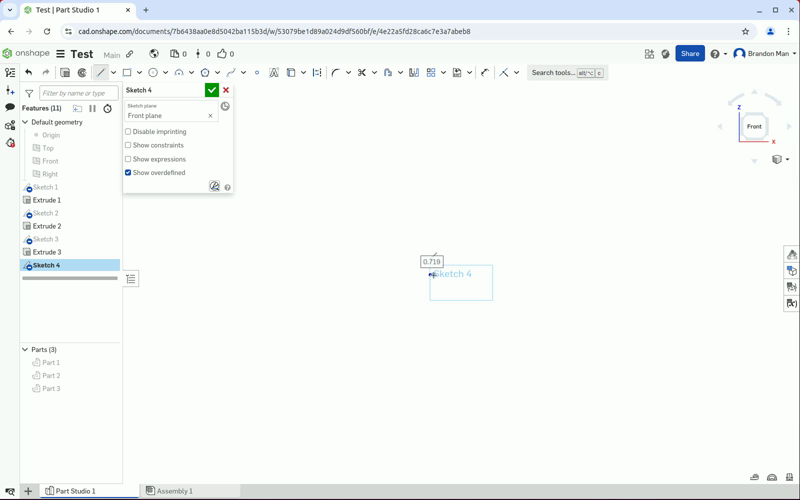
key_down(shift)
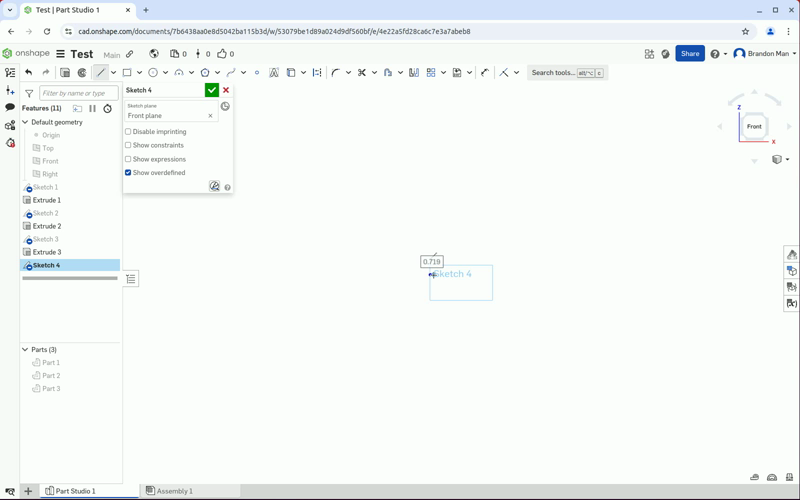
mouse_move(463, 274)
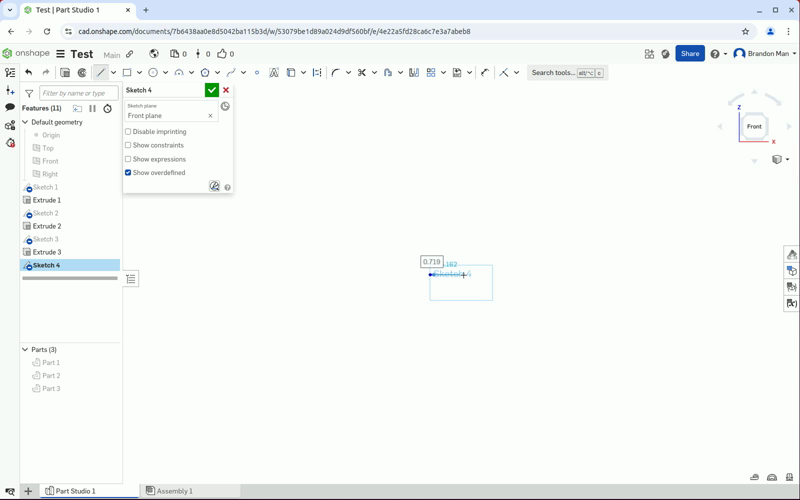
mouse_move(481, 274)
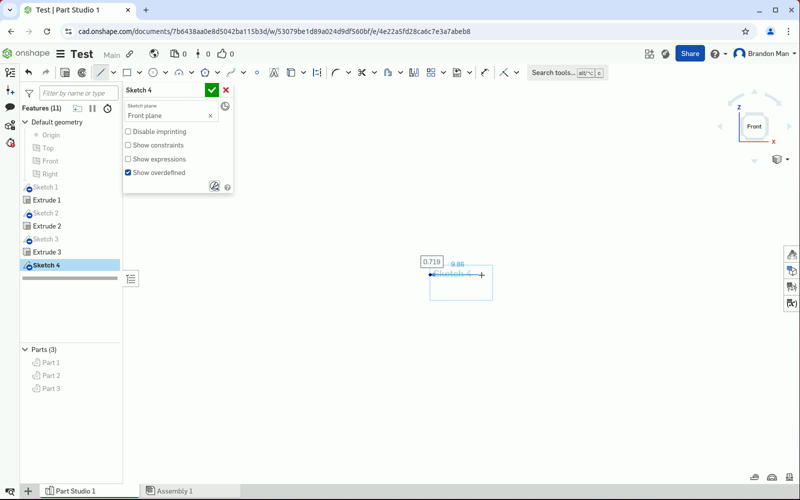
click(481, 274)
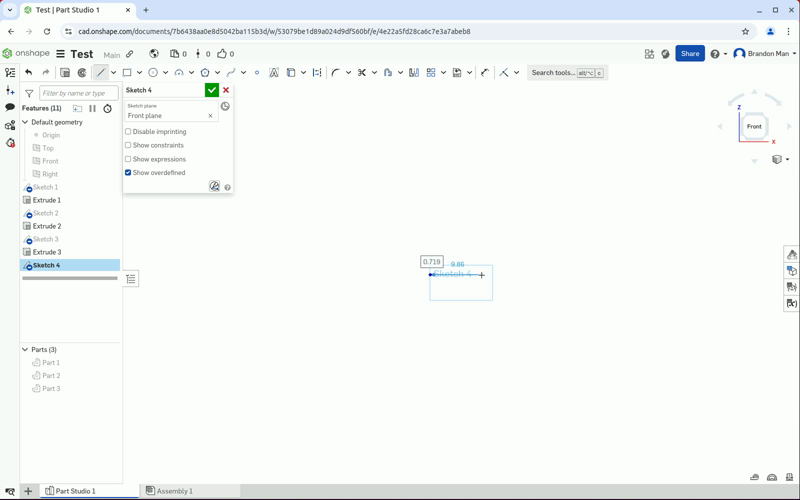
key_up(shift)
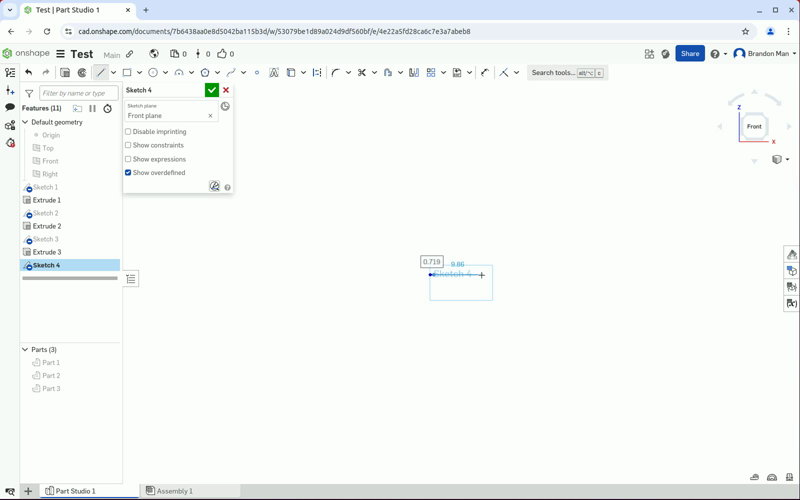
key_down(shift)
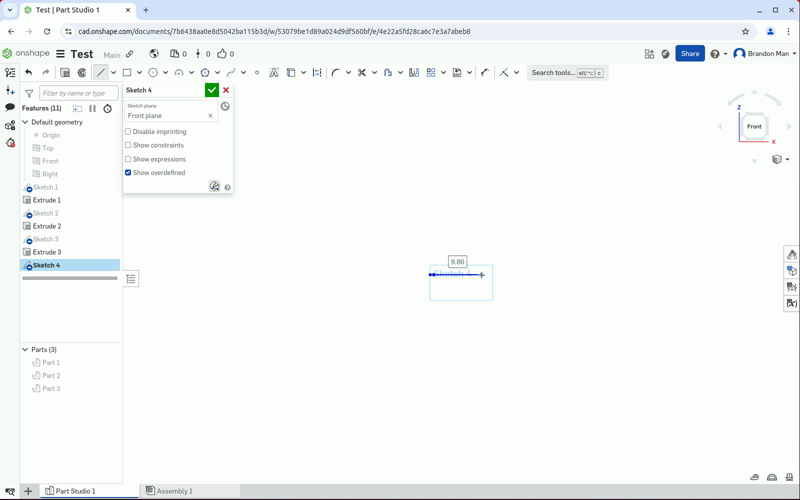
mouse_move(511, 274)
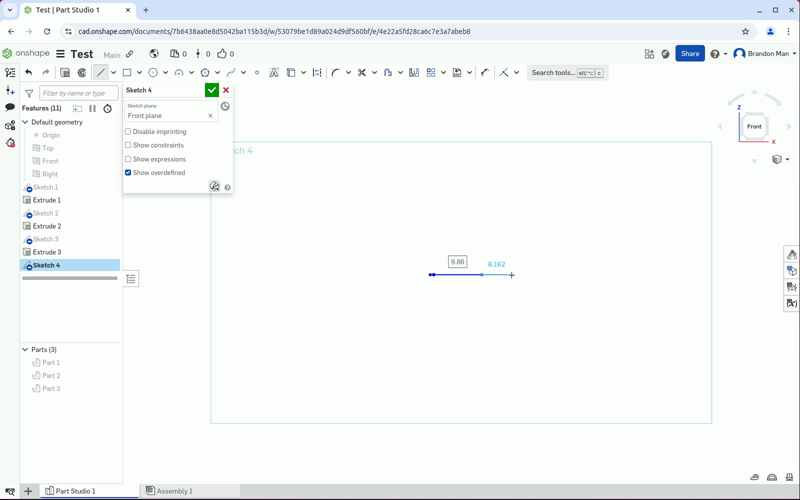
mouse_move(484, 274)
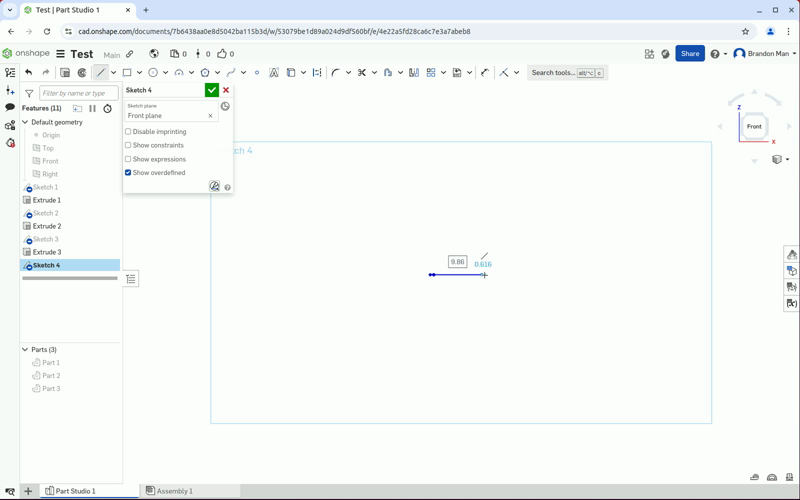
scroll(6)
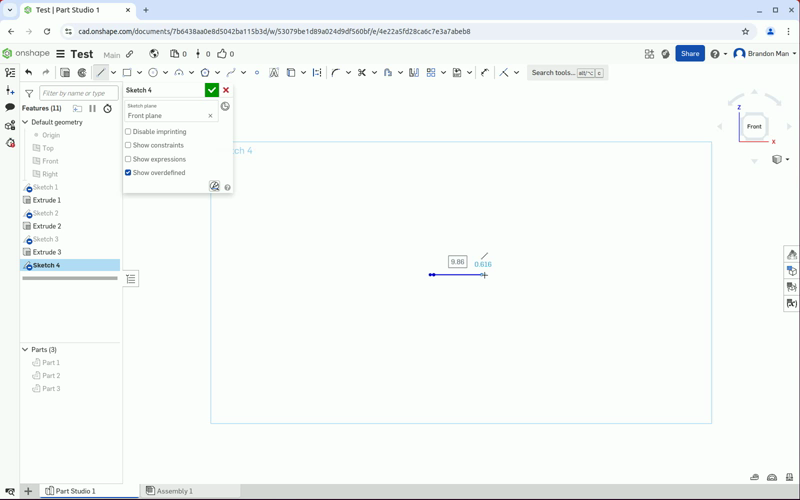
scroll(6)
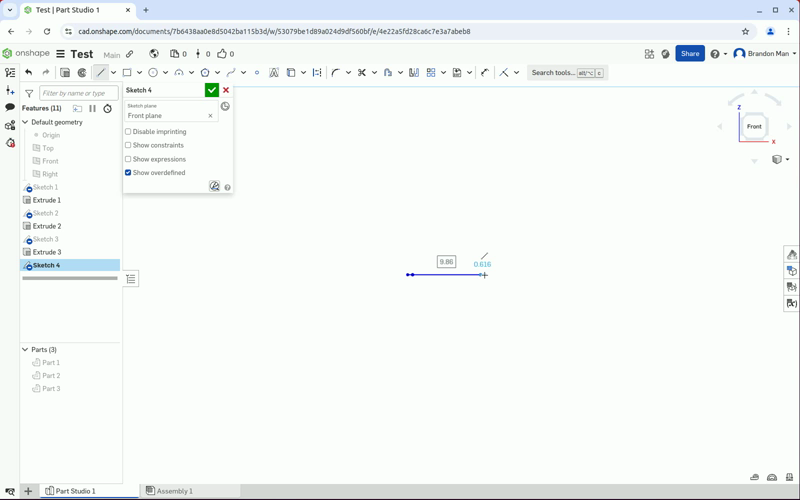
scroll(6)
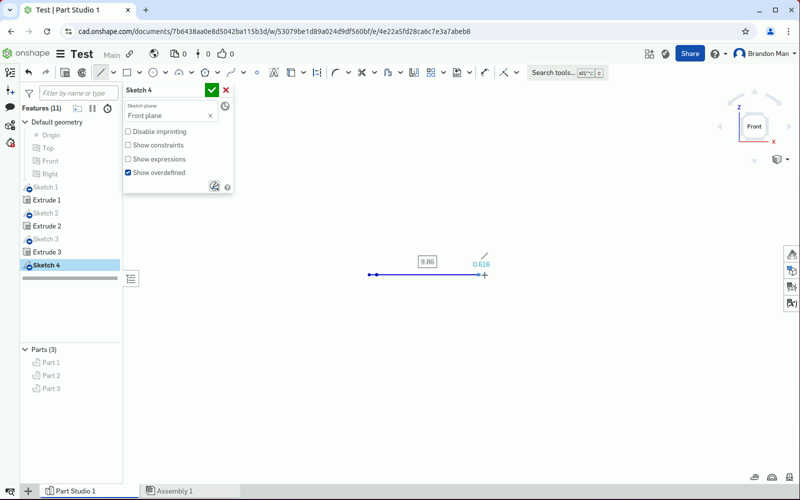
scroll(6)
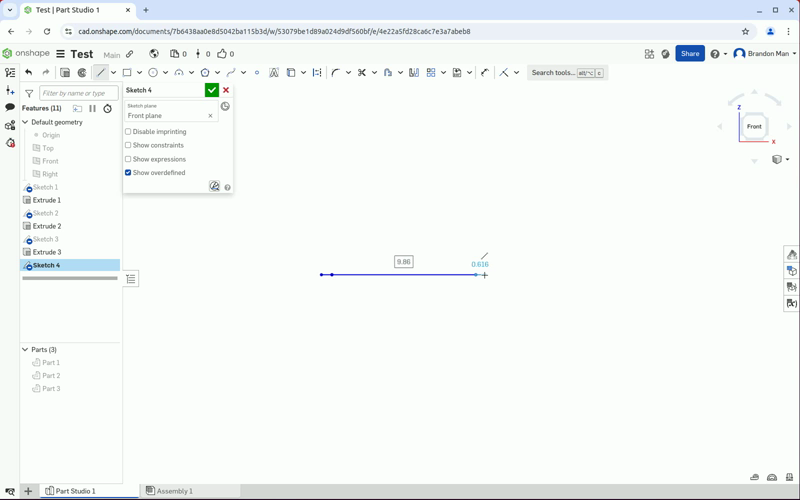
scroll(6)
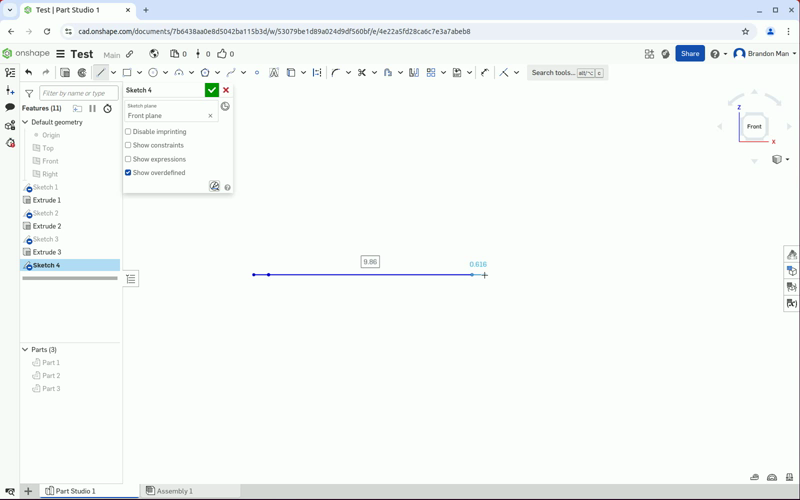
scroll(6)
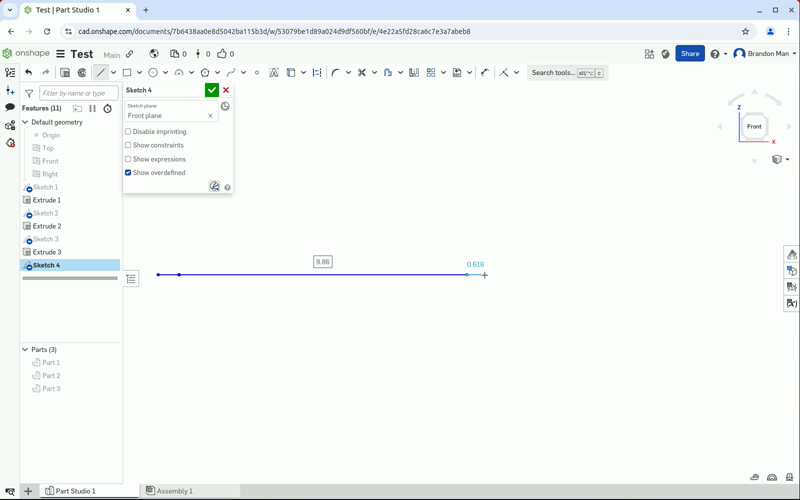
scroll(6)
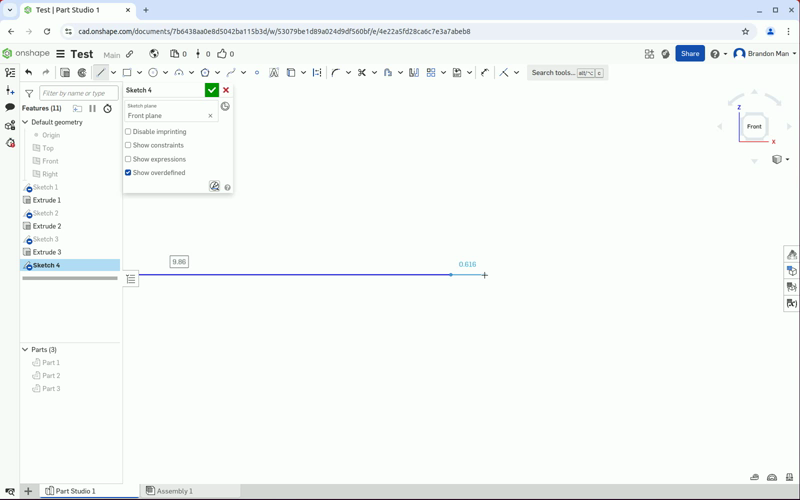
click(484, 274)
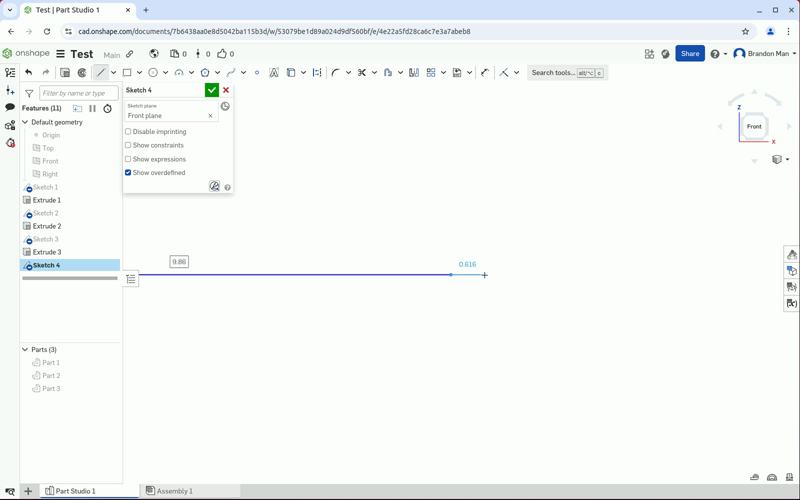
scroll(-6)
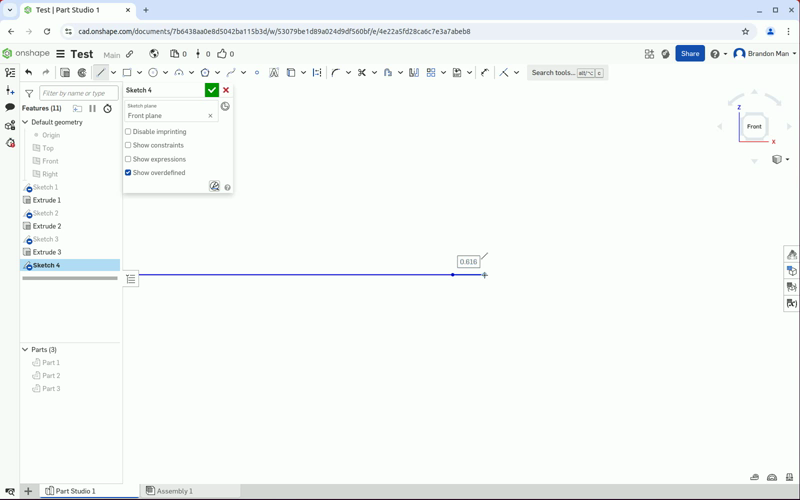
scroll(-6)
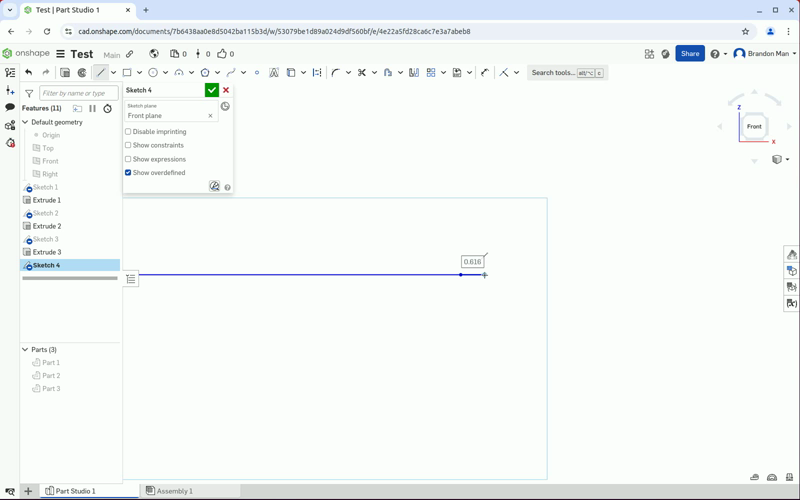
scroll(-6)
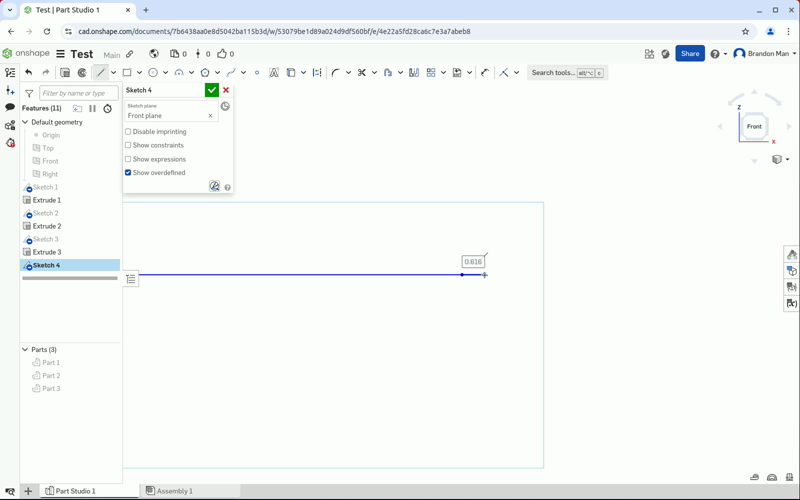
scroll(-6)
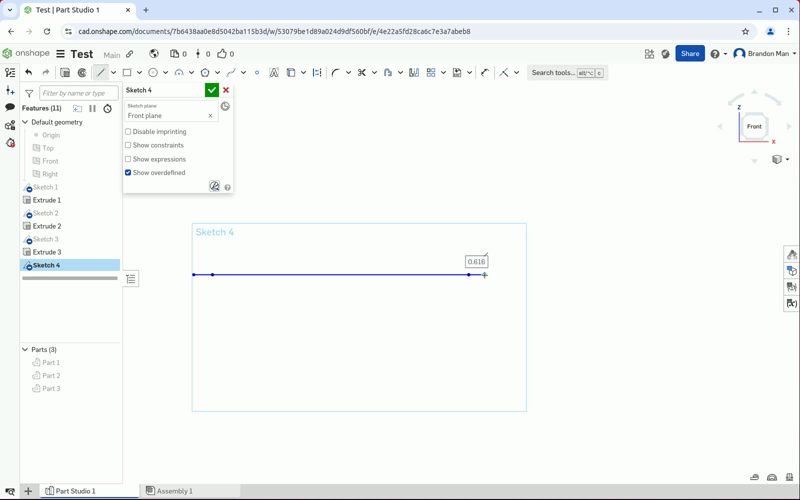
scroll(-6)
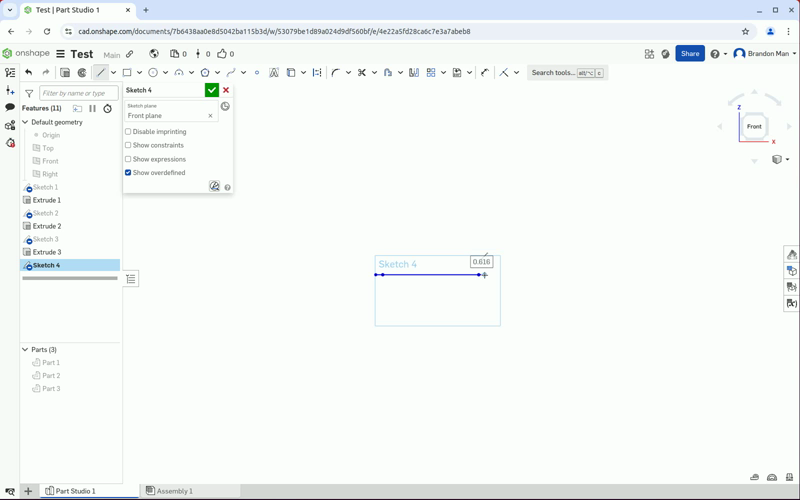
scroll(-6)
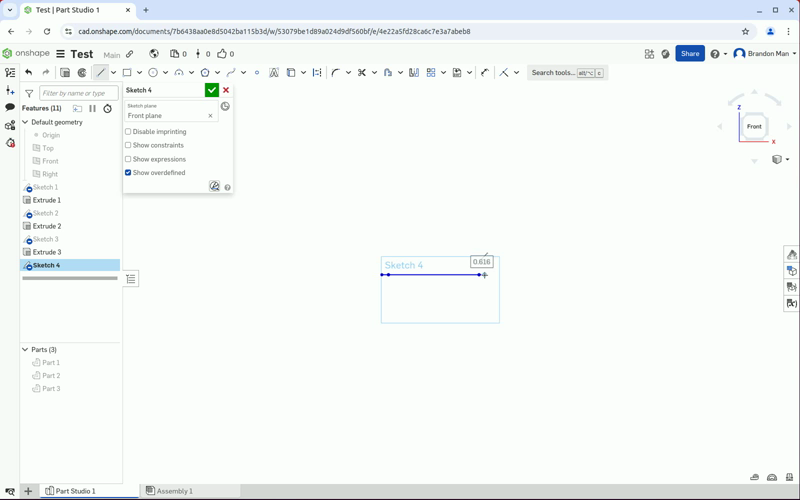
scroll(-6)
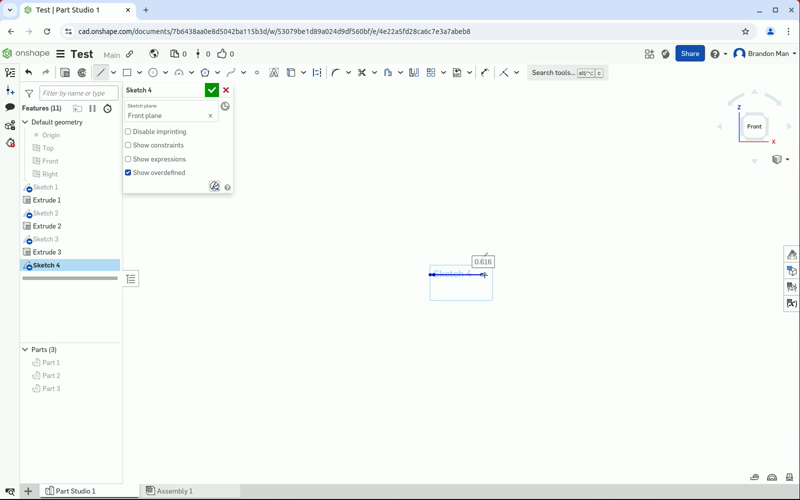
key_up(shift)
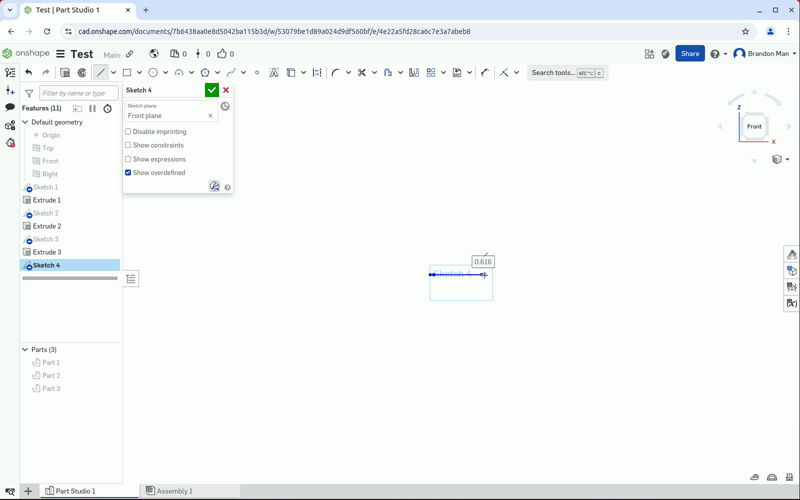
key_down(shift)
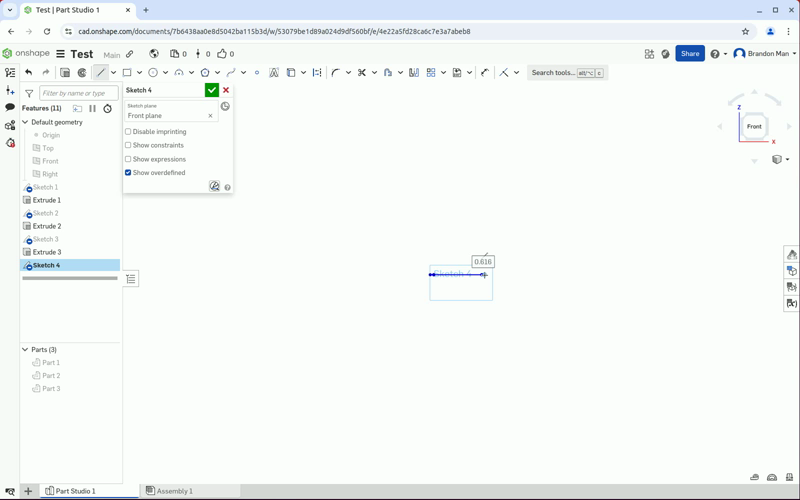
mouse_move(514, 274)
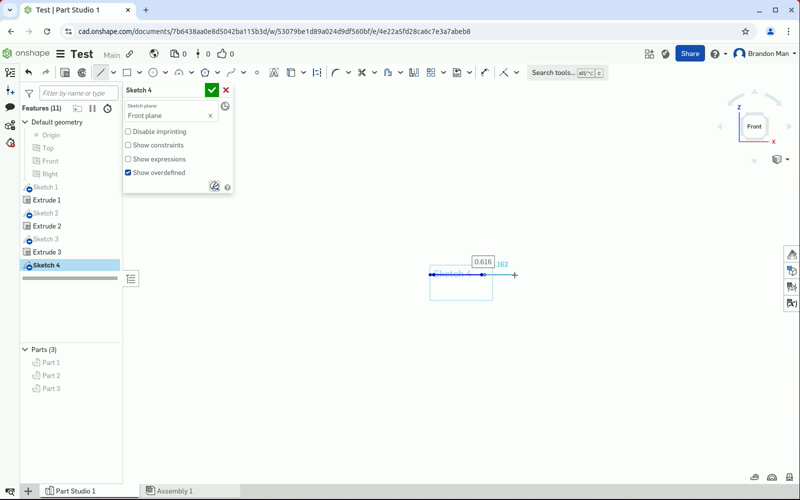
mouse_move(484, 273)
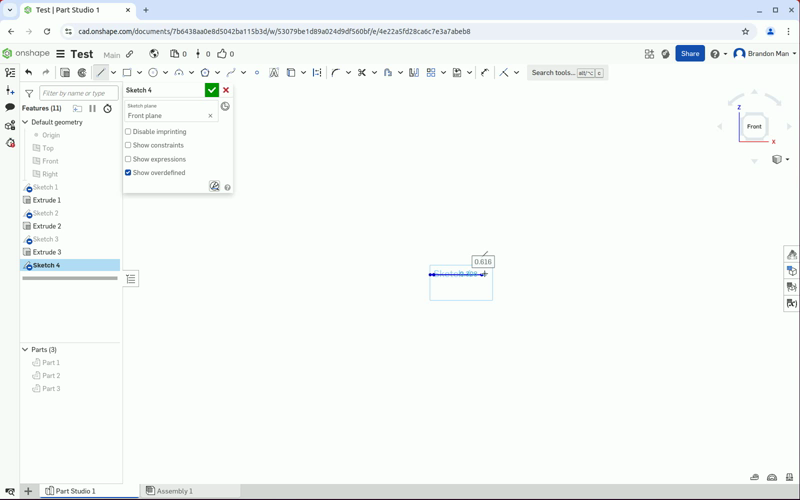
scroll(6)
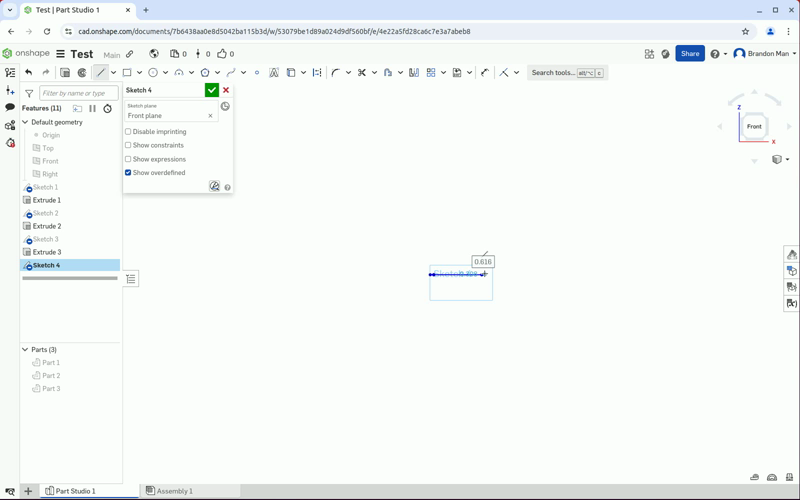
scroll(6)
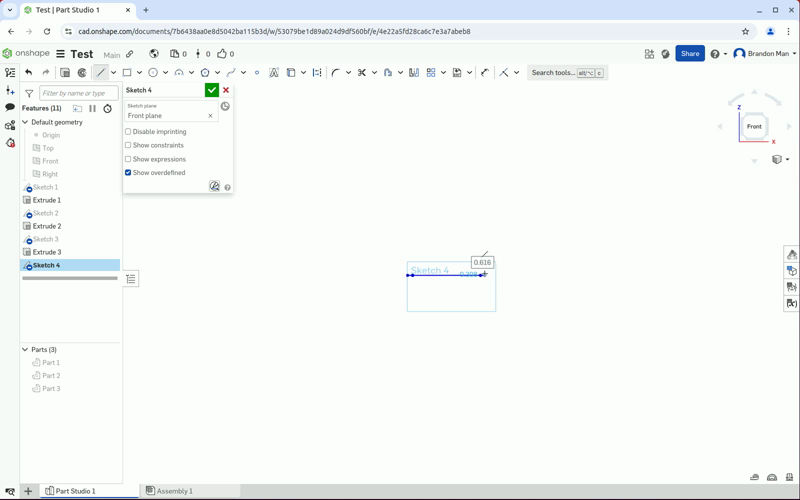
scroll(6)
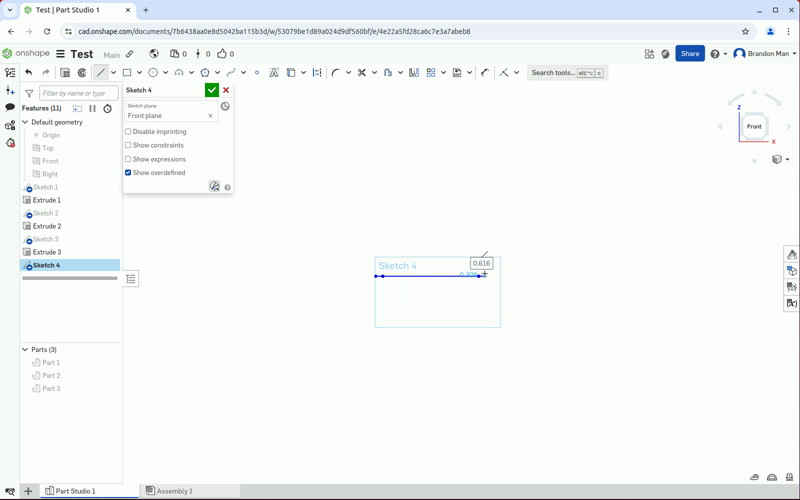
scroll(6)
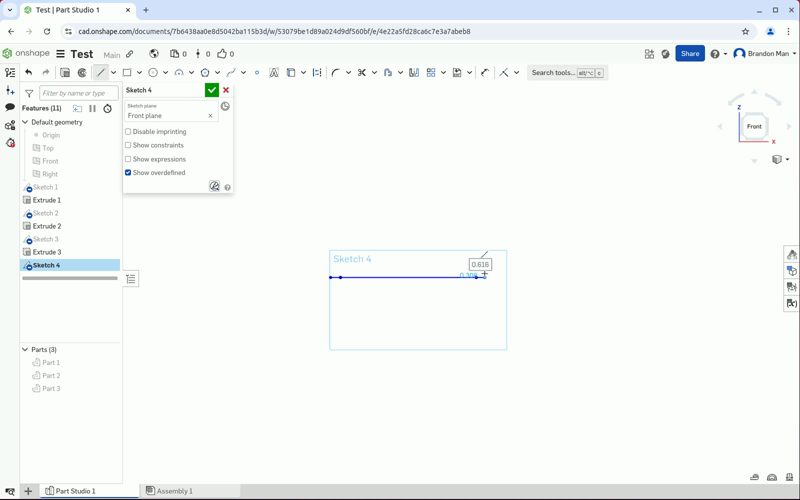
scroll(6)
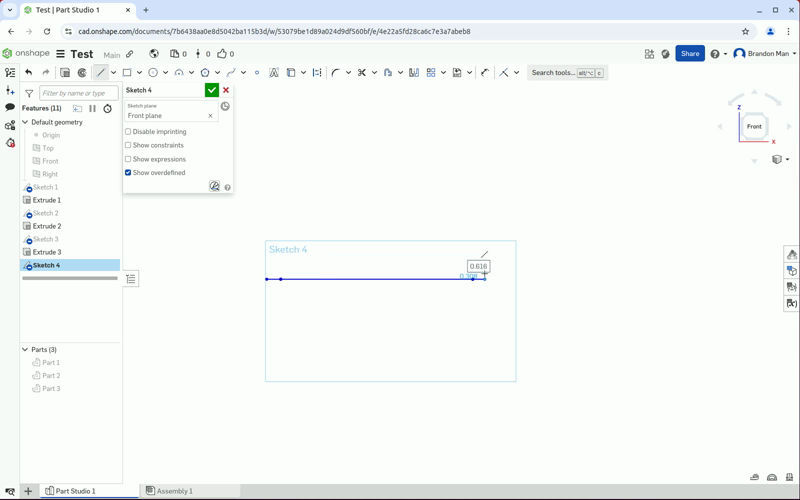
scroll(6)
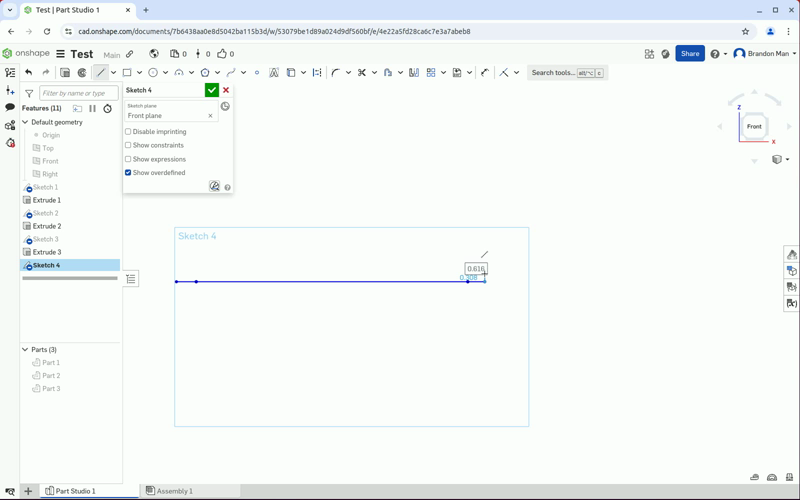
scroll(6)
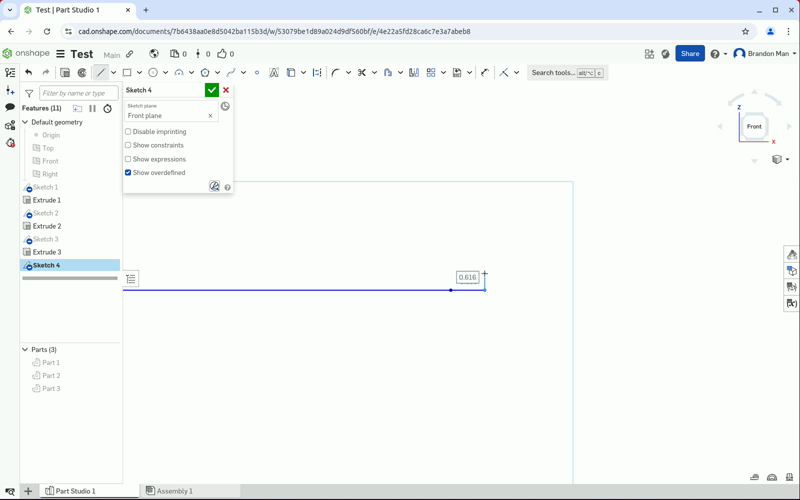
click(484, 273)
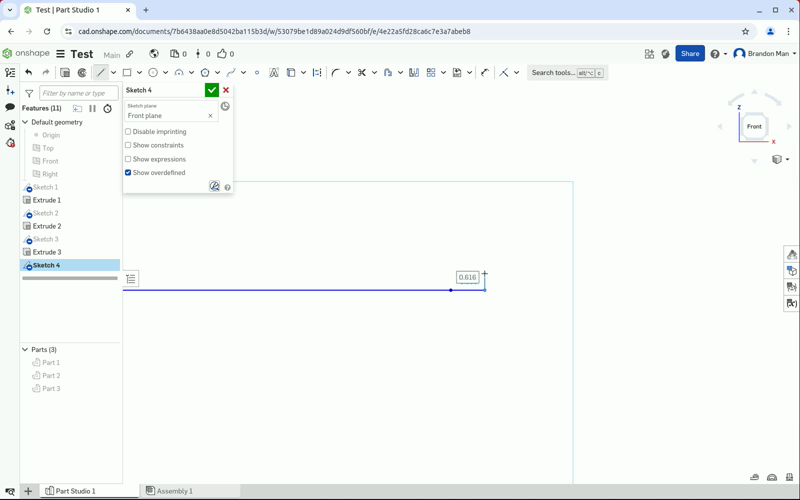
scroll(-6)
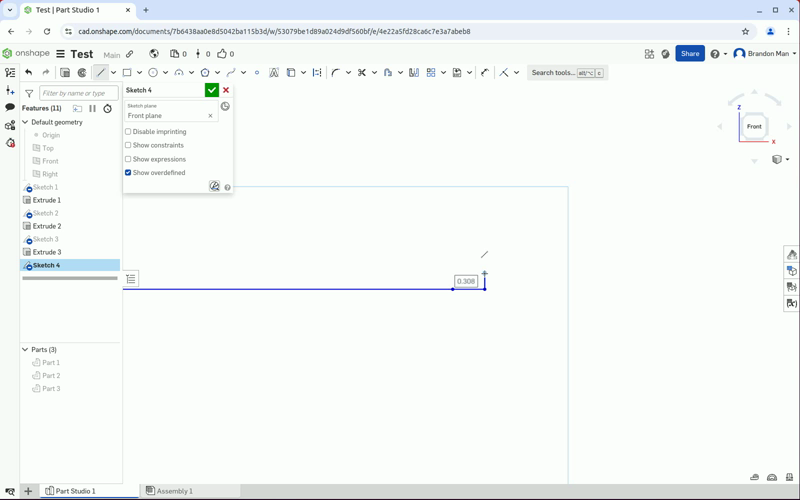
scroll(-6)
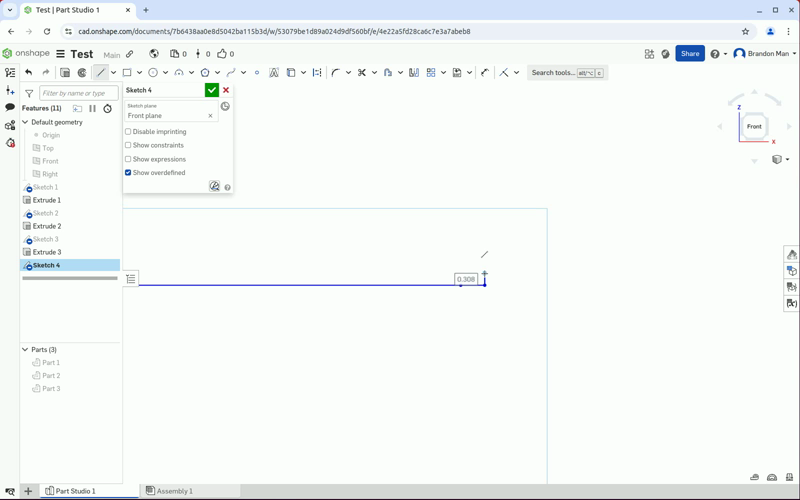
scroll(-6)
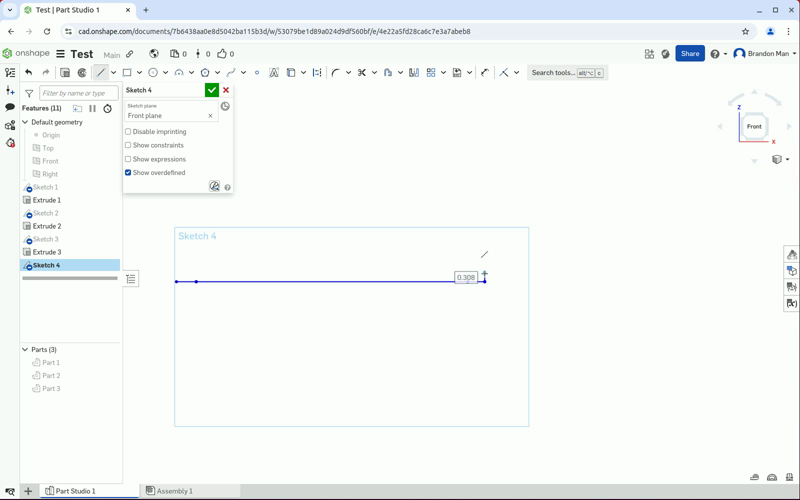
scroll(-6)
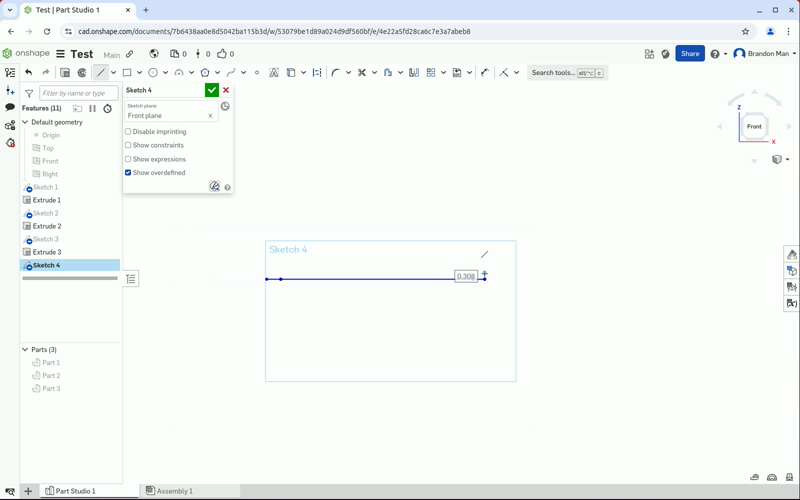
scroll(-6)
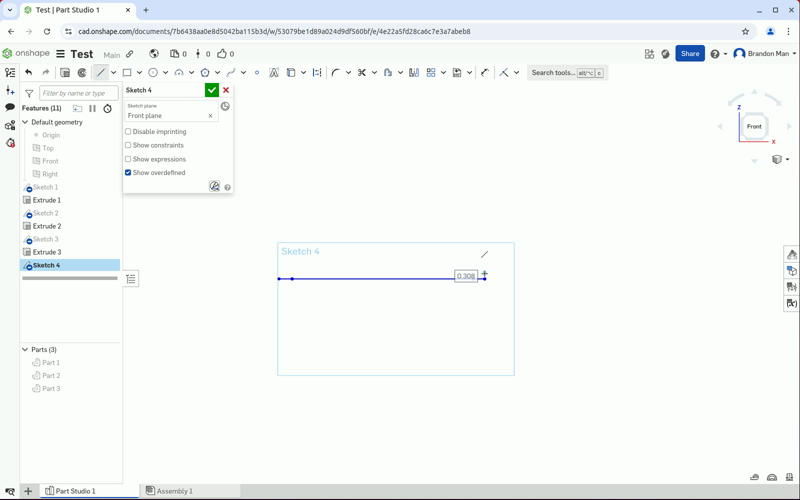
scroll(-6)
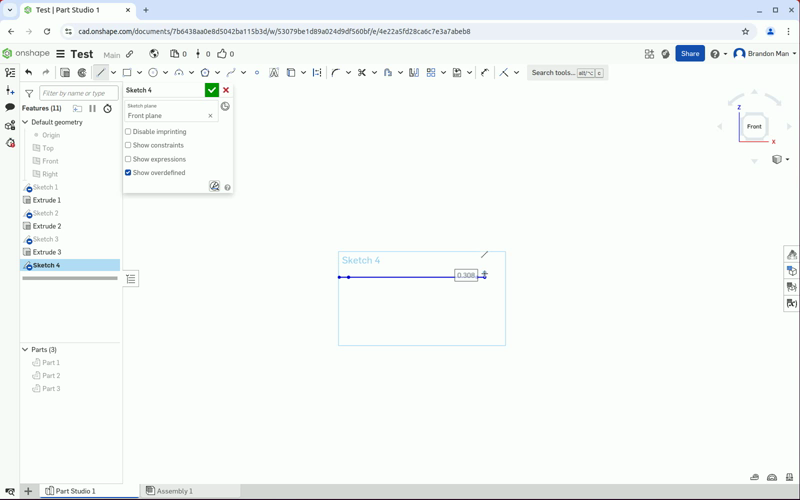
scroll(-6)
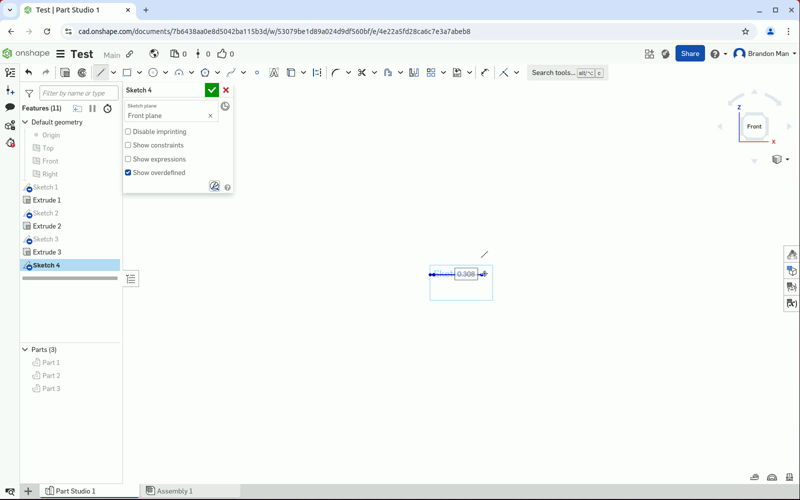
key_up(shift)
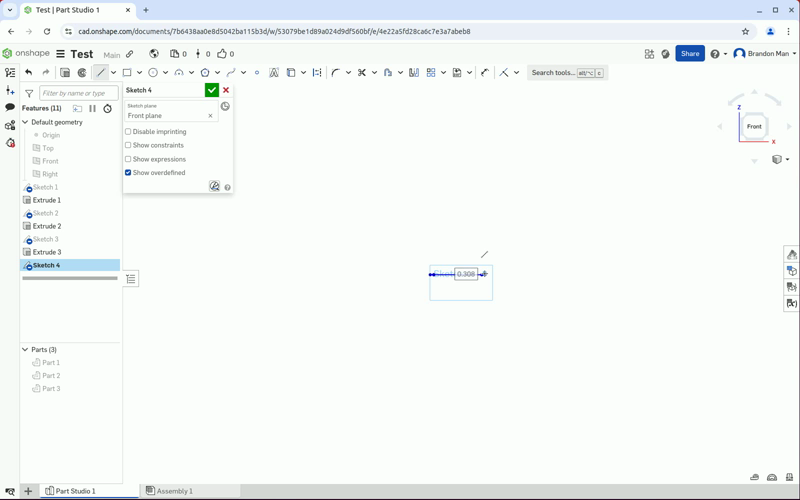
key_down(shift)
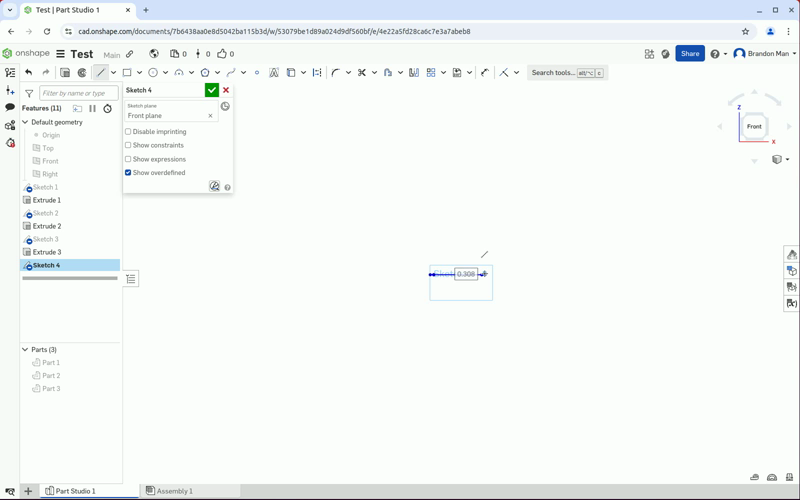
mouse_move(514, 273)
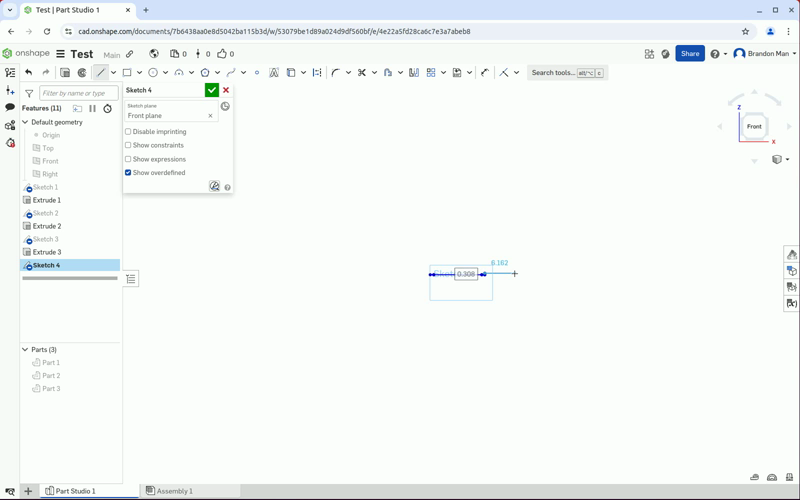
mouse_move(430, 273)
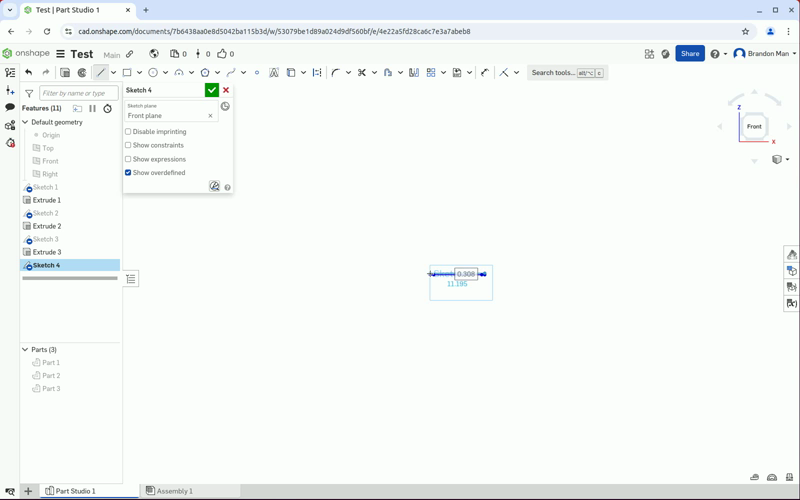
scroll(6)
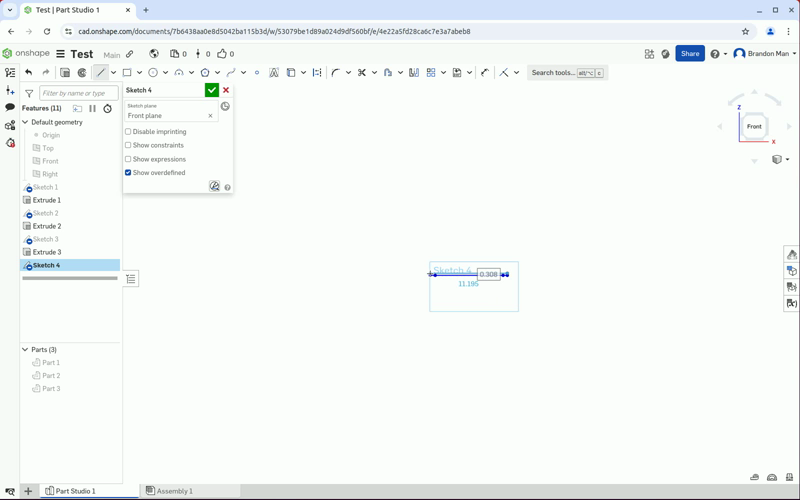
scroll(6)
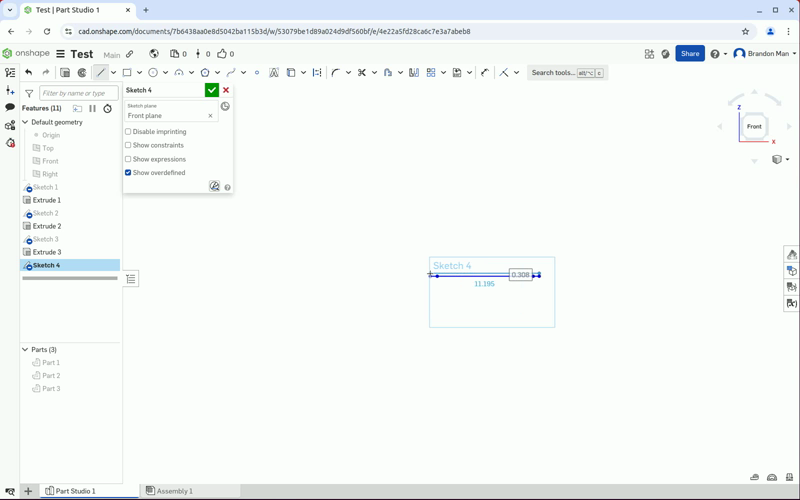
scroll(6)
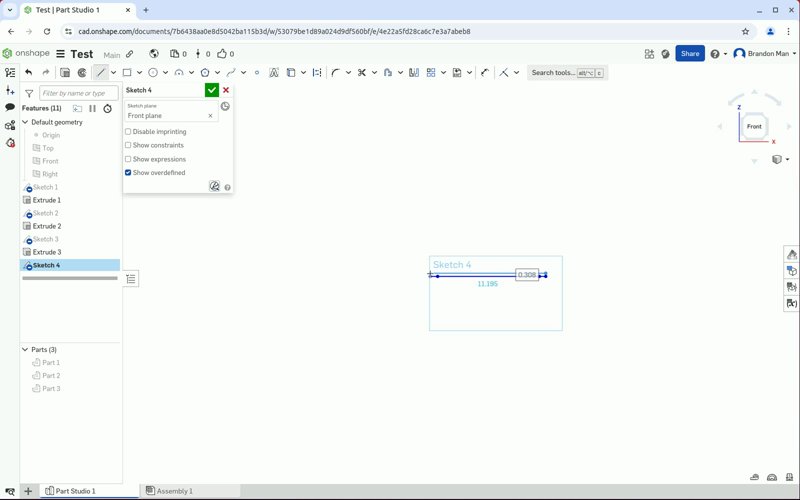
scroll(6)
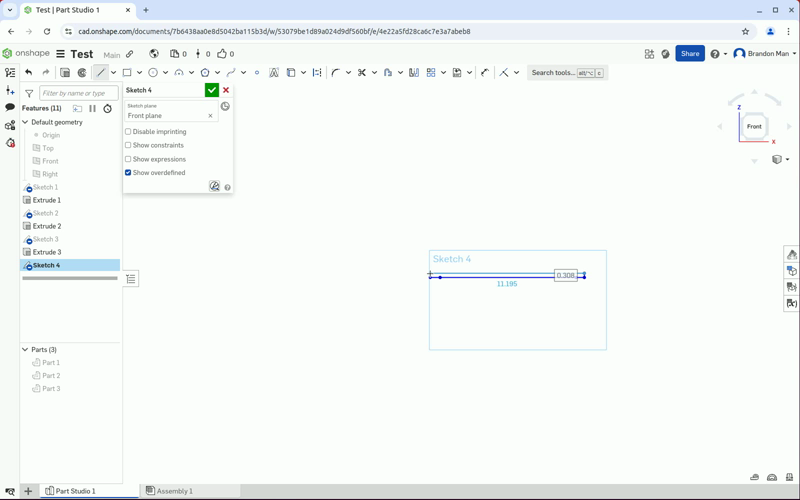
scroll(6)
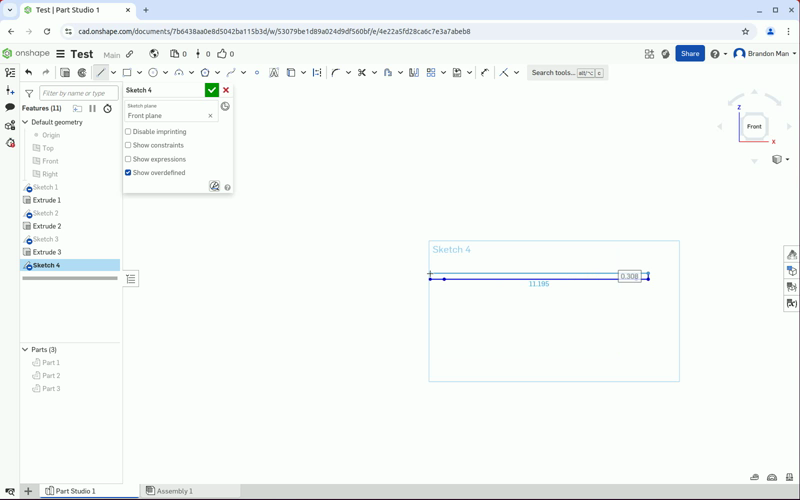
scroll(6)
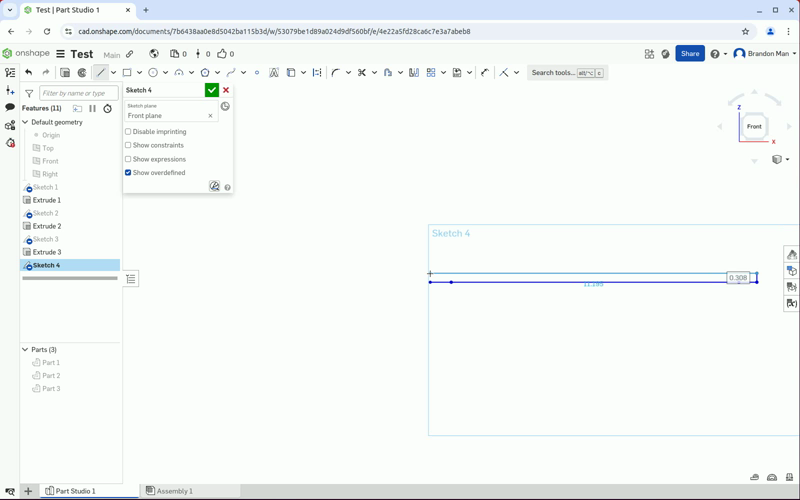
scroll(6)
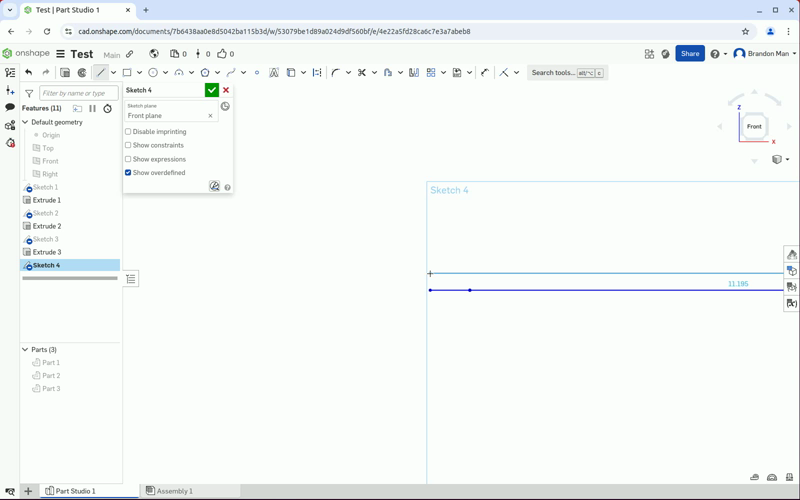
click(430, 273)
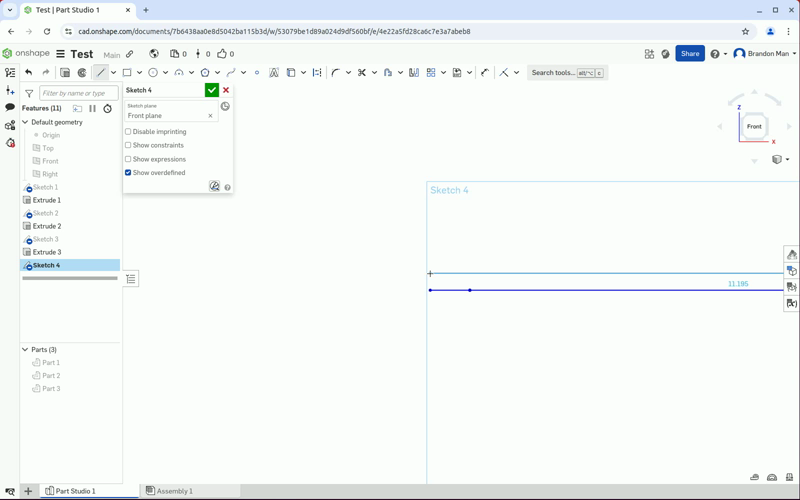
scroll(-6)
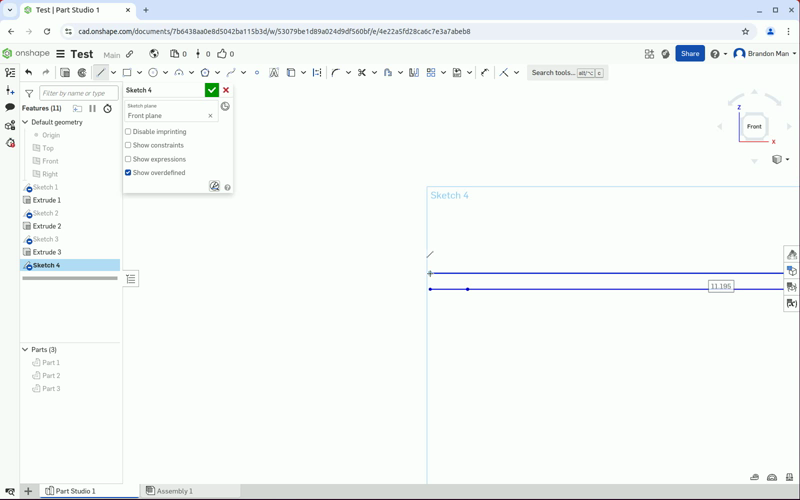
scroll(-6)
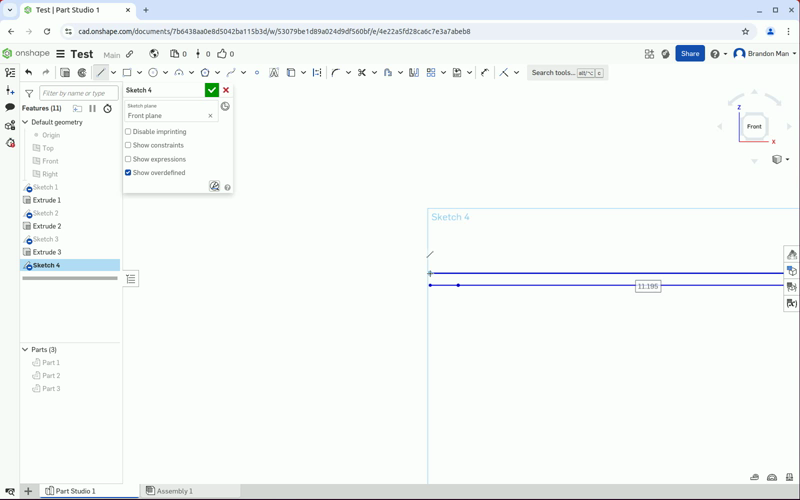
scroll(-6)
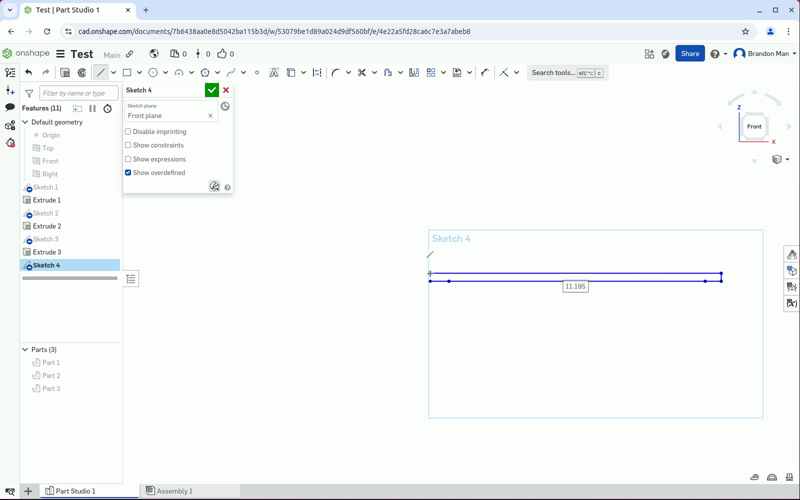
scroll(-6)
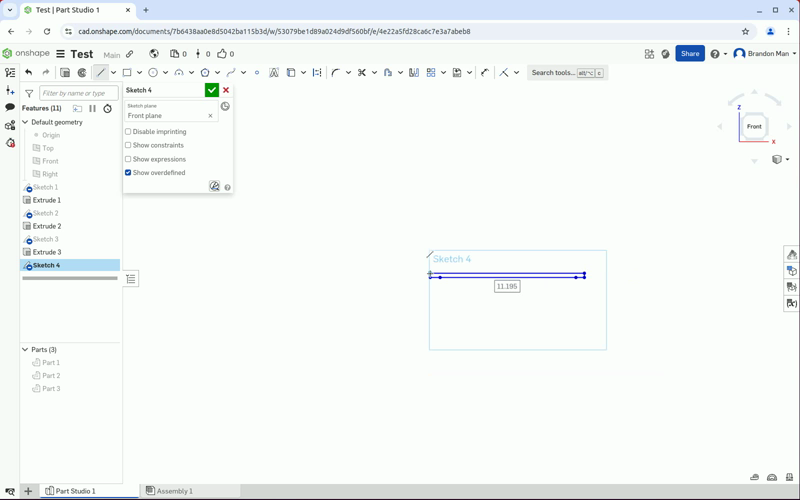
scroll(-6)
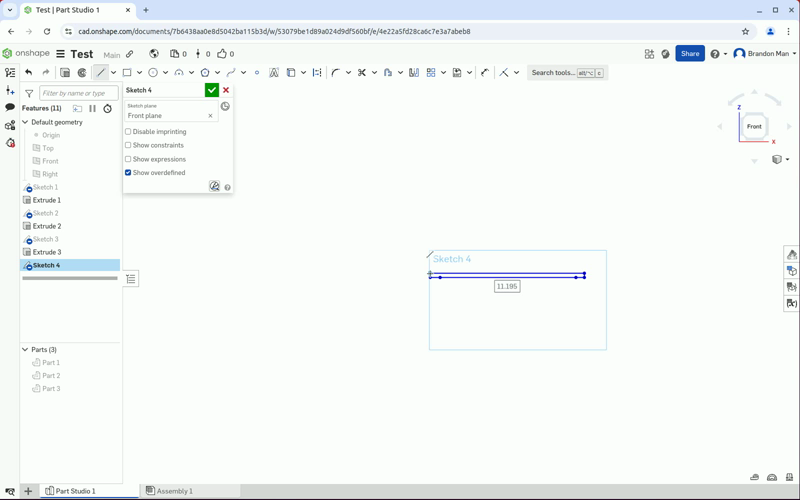
scroll(-6)
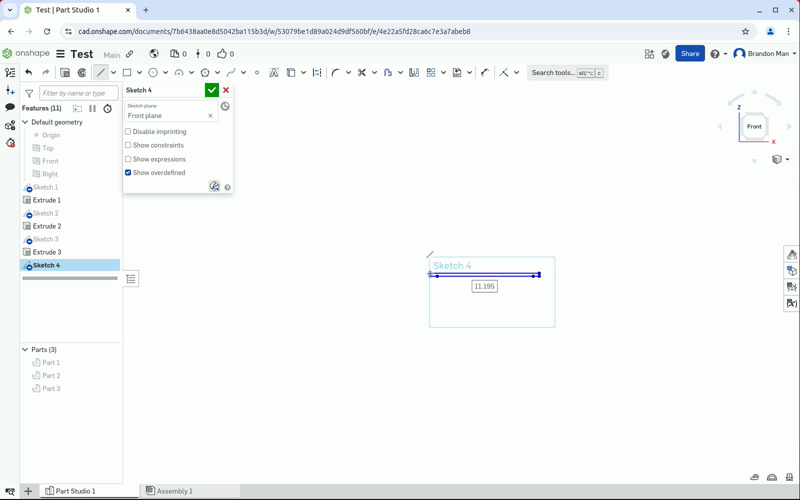
scroll(-6)
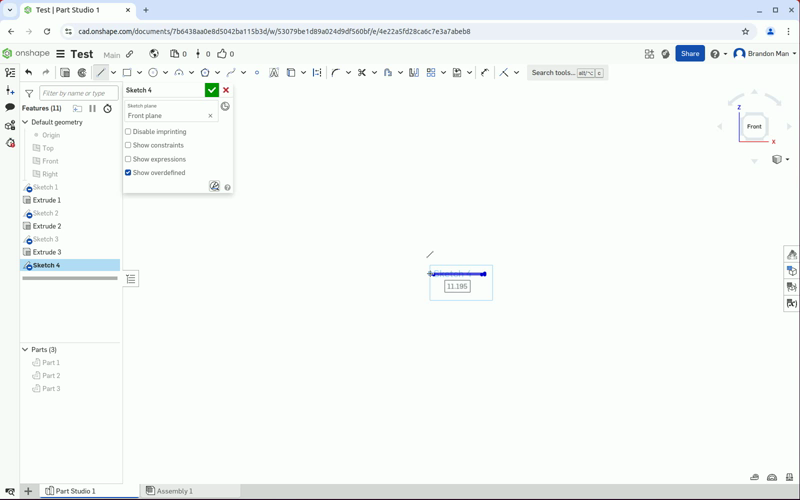
key_up(shift)
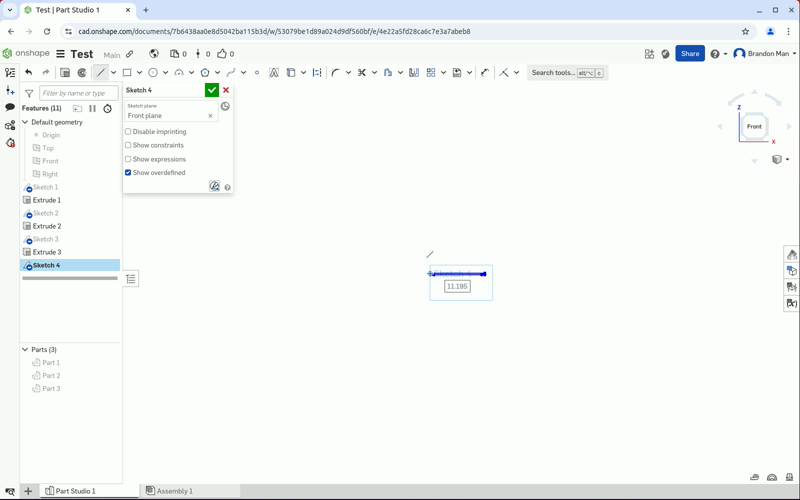
mouse_move(460, 273)
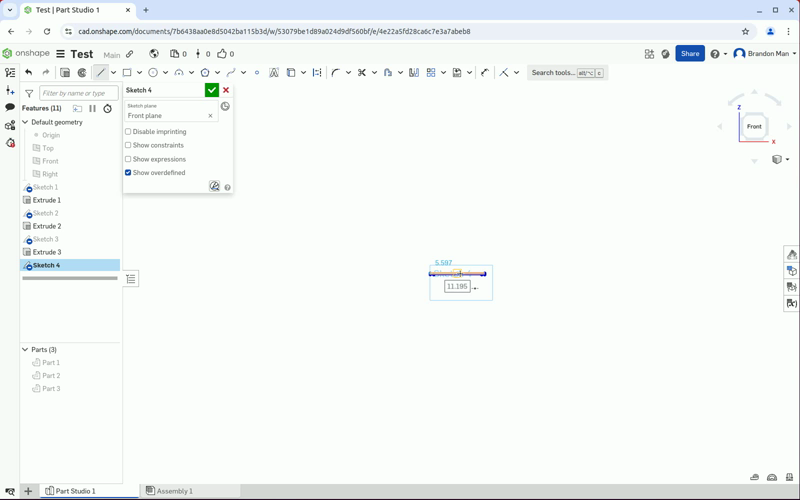
key_down(shift)
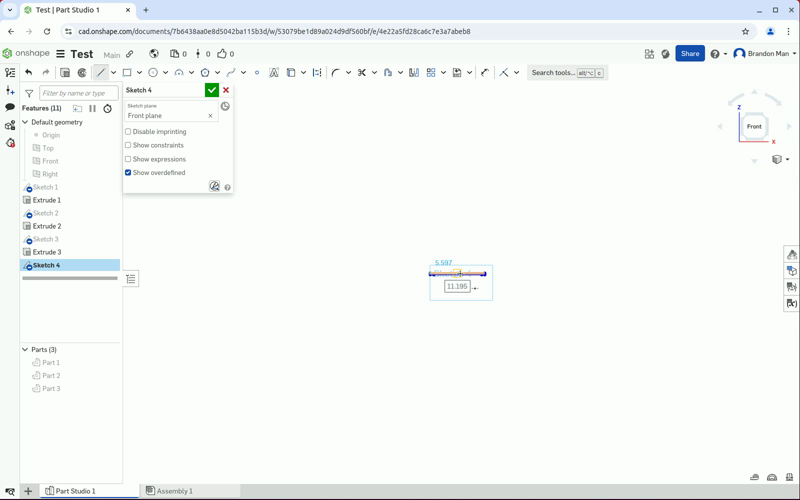
mouse_move(430, 274)
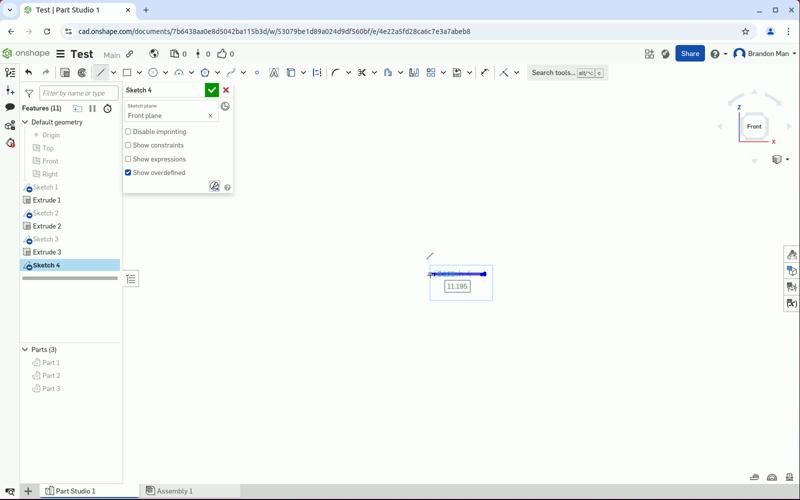
scroll(6)
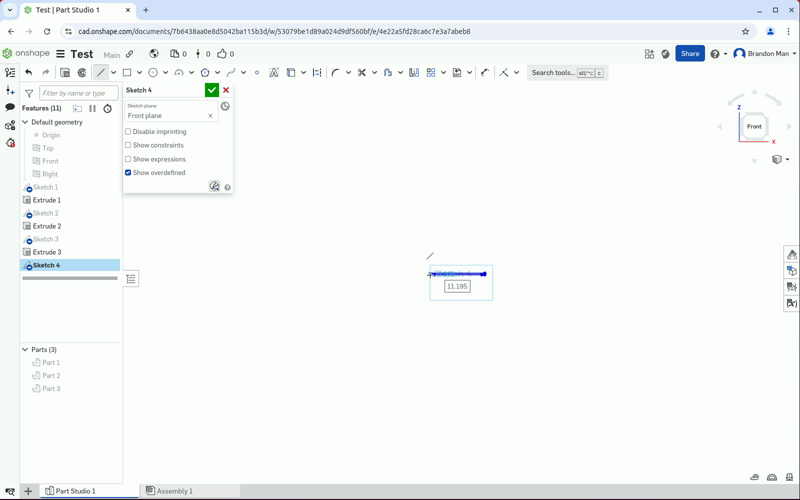
scroll(6)
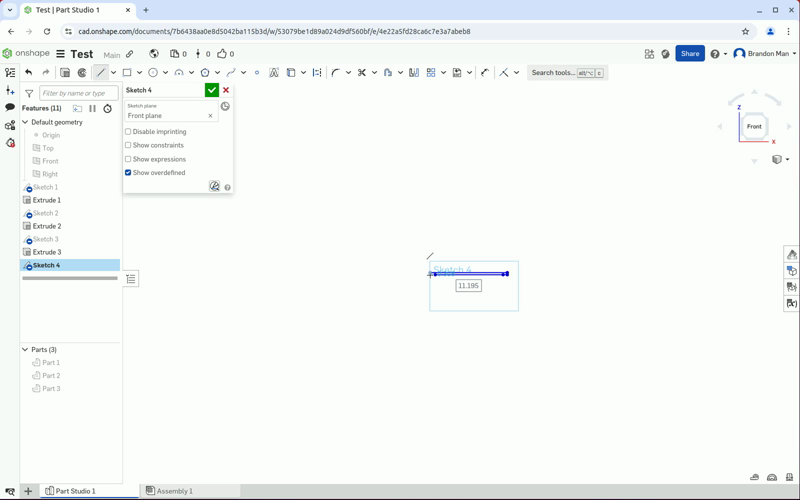
scroll(6)
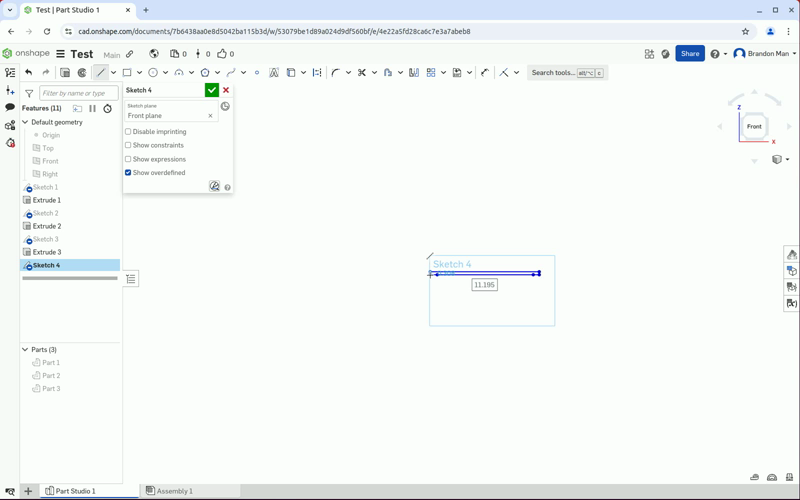
scroll(6)
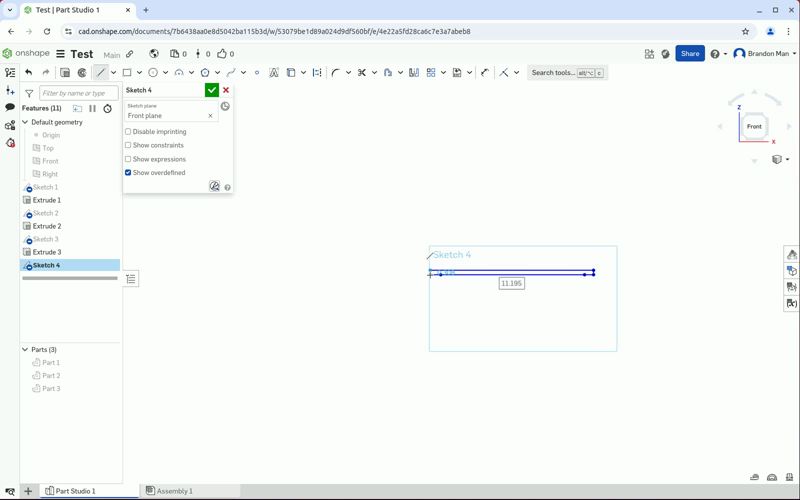
scroll(6)
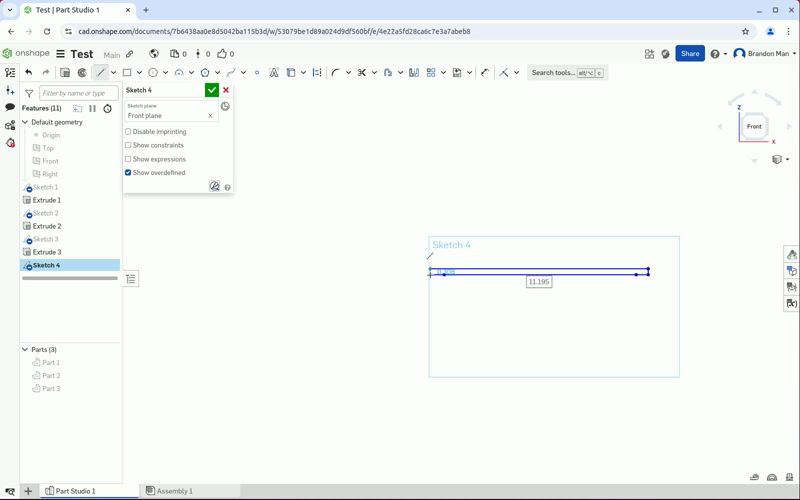
scroll(6)
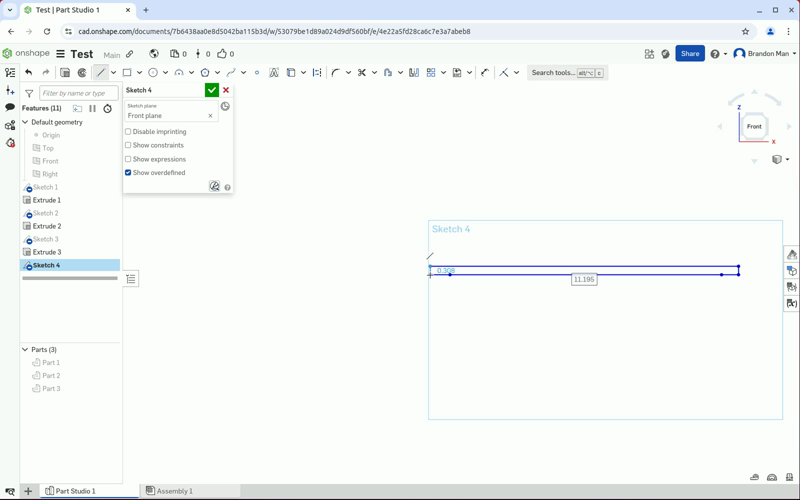
scroll(6)
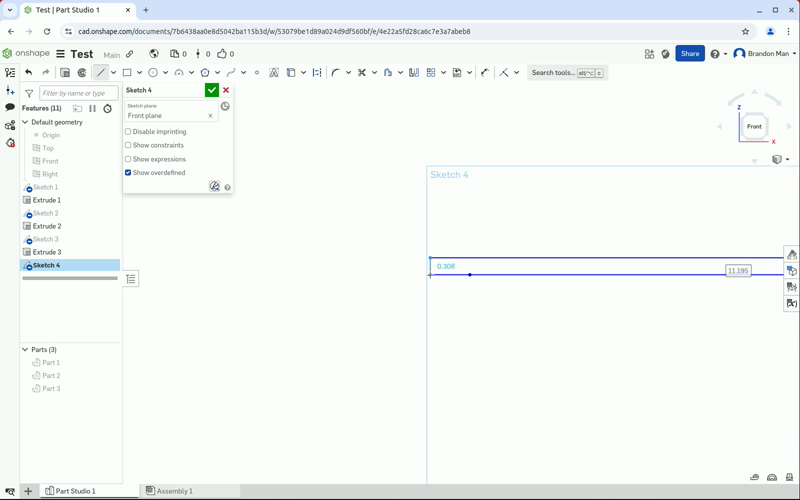
key_up(shift)
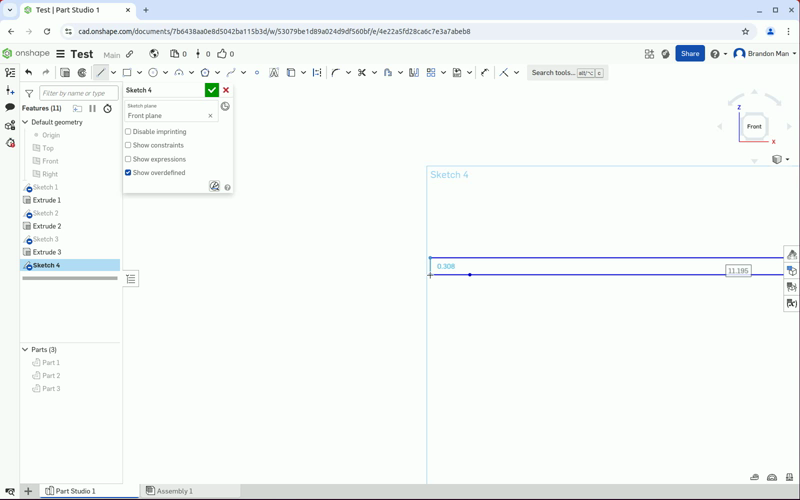
click(430, 274)
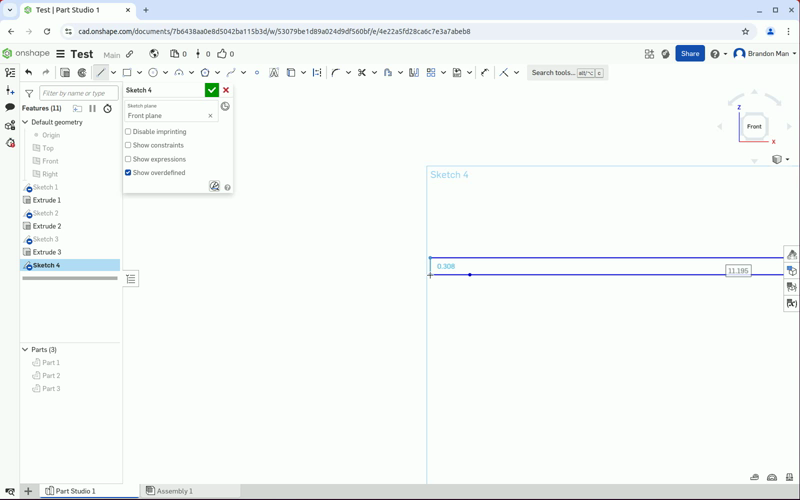
scroll(-6)
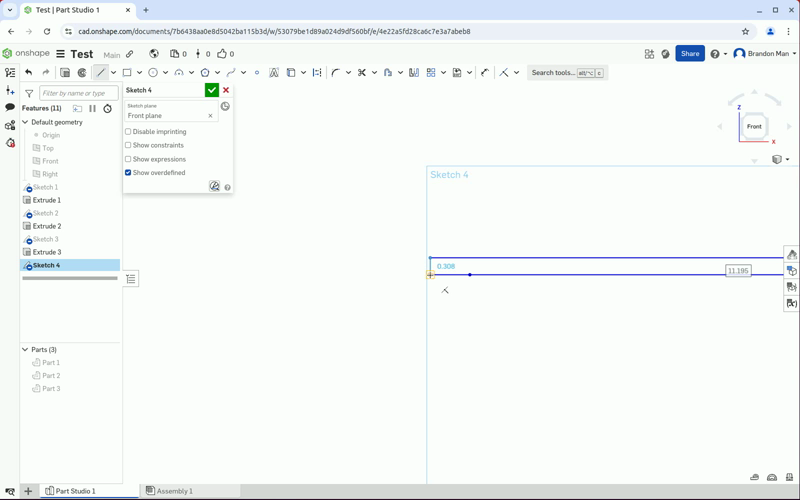
scroll(-6)
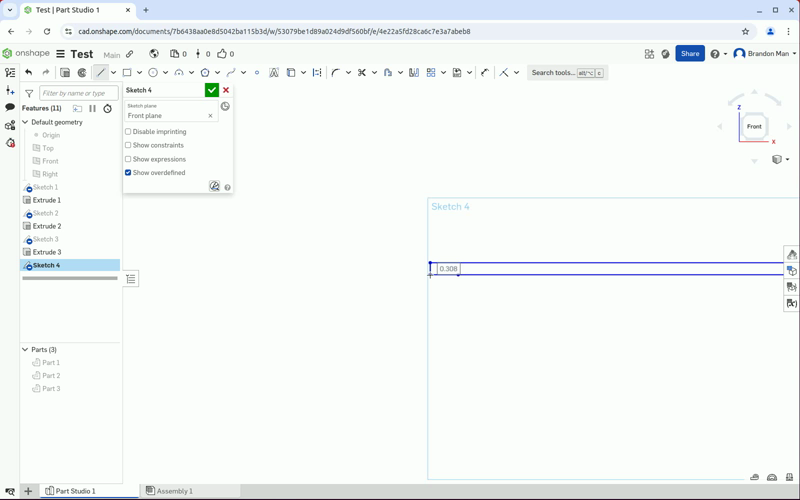
scroll(-6)
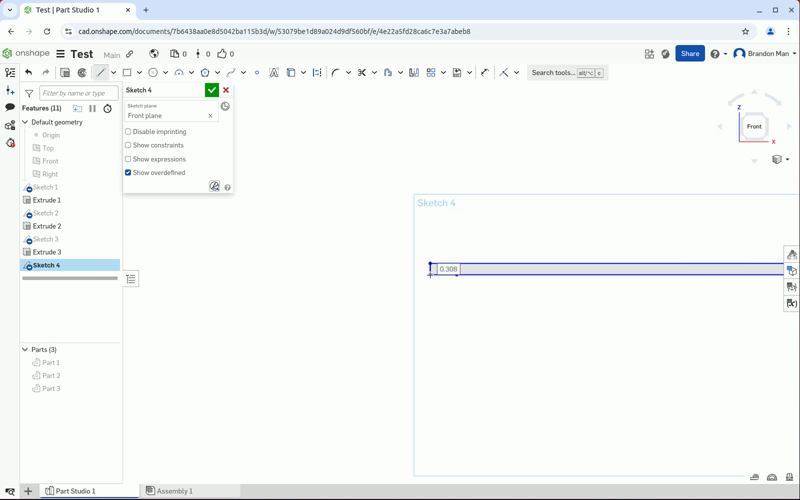
scroll(-6)
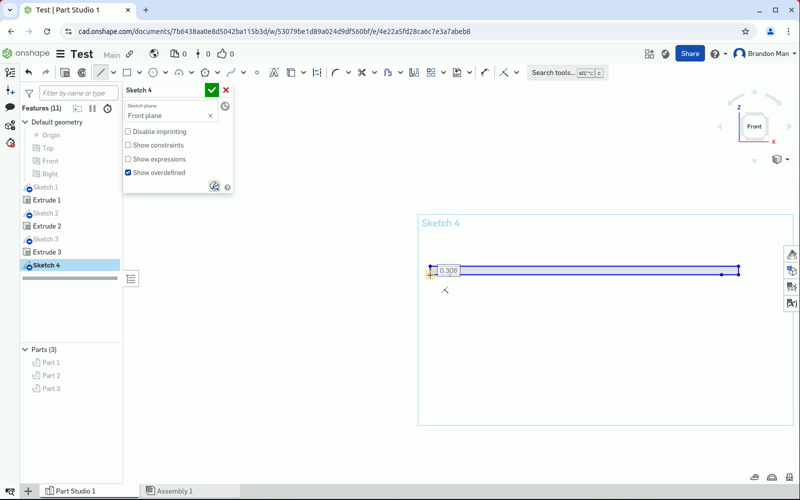
scroll(-6)
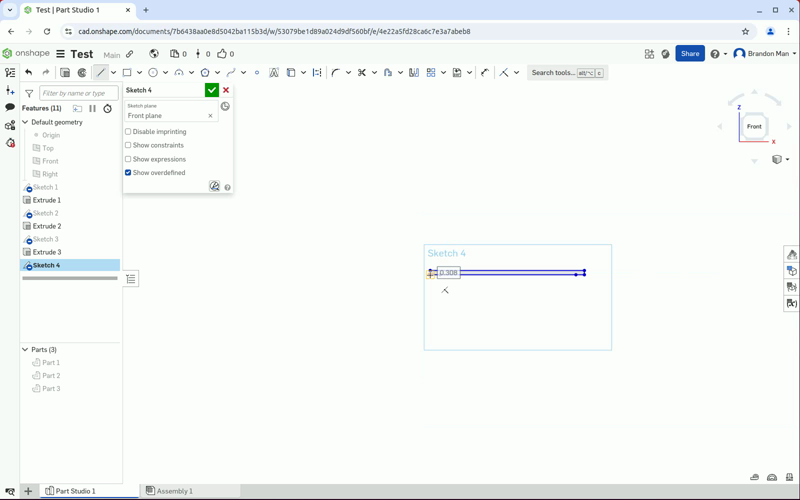
scroll(-6)
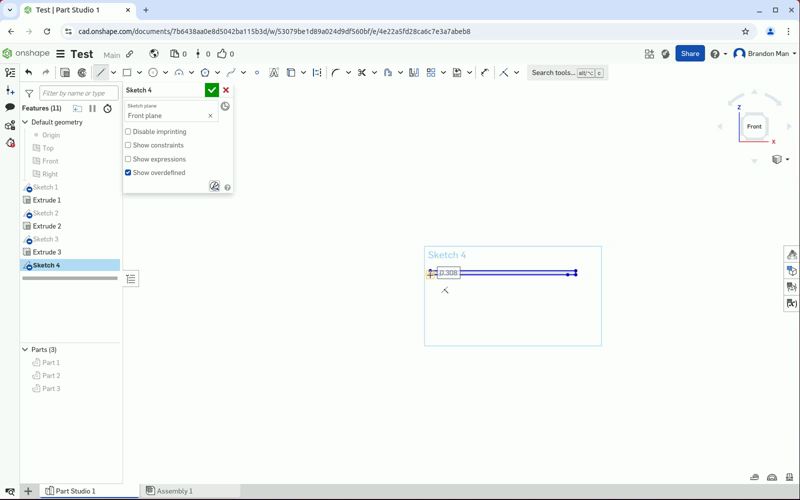
scroll(-6)
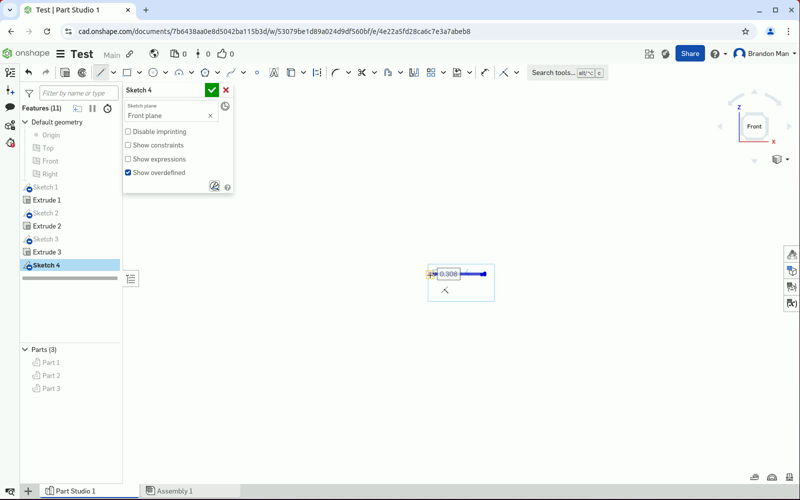
key(esc)
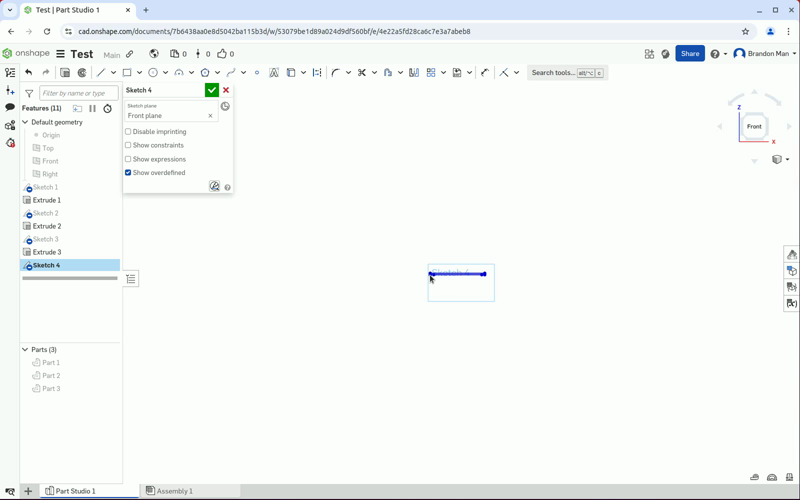
mouse_move(442, 273)
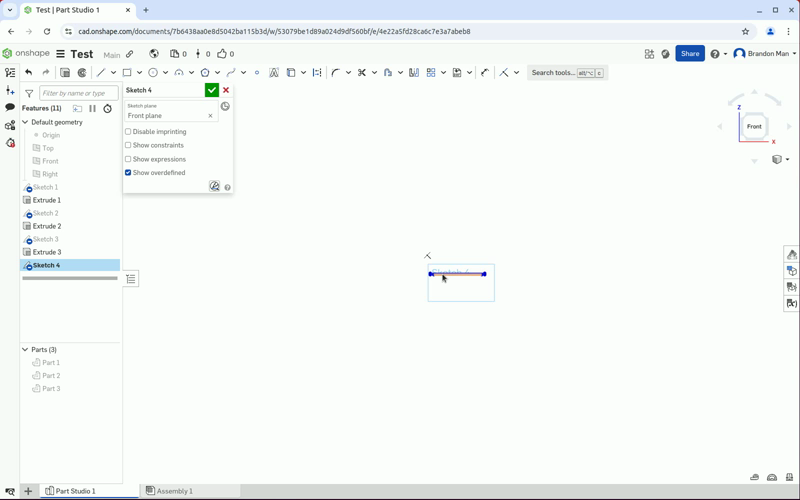
scroll(6)
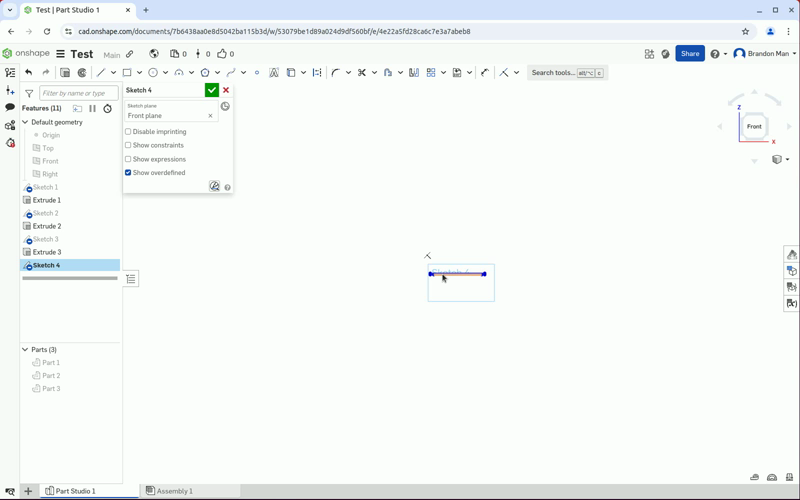
scroll(6)
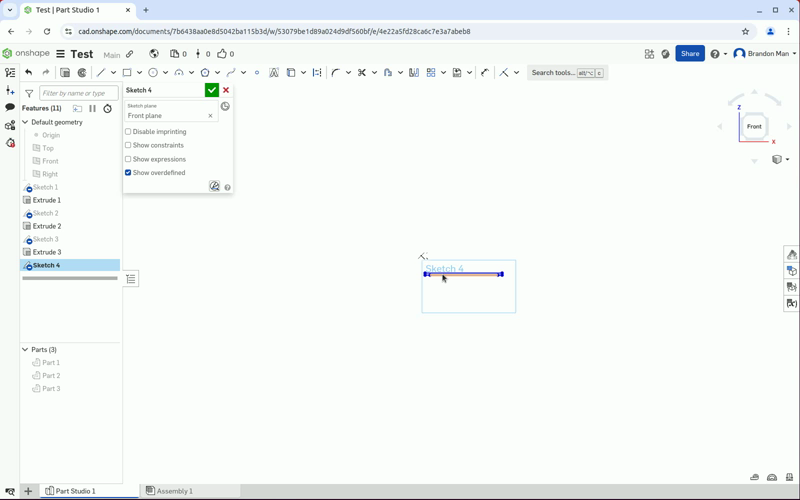
scroll(6)
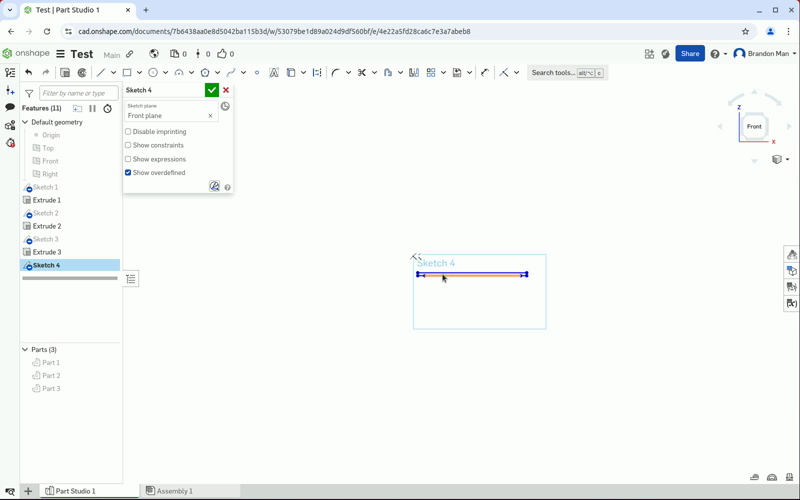
scroll(6)
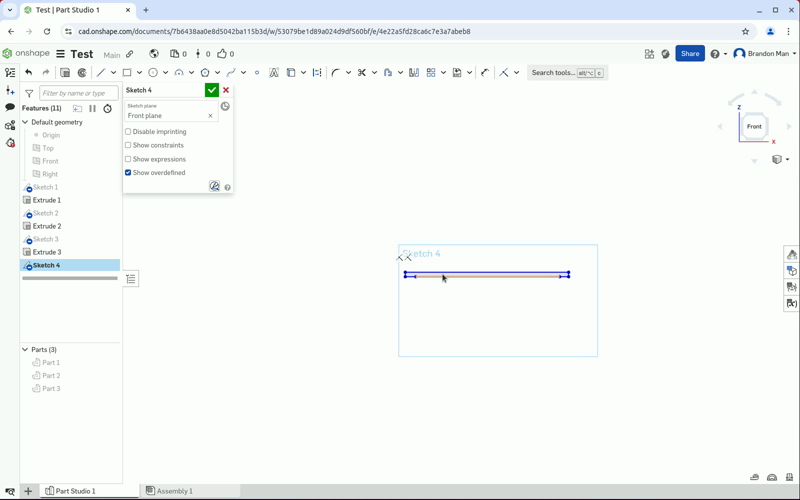
scroll(6)
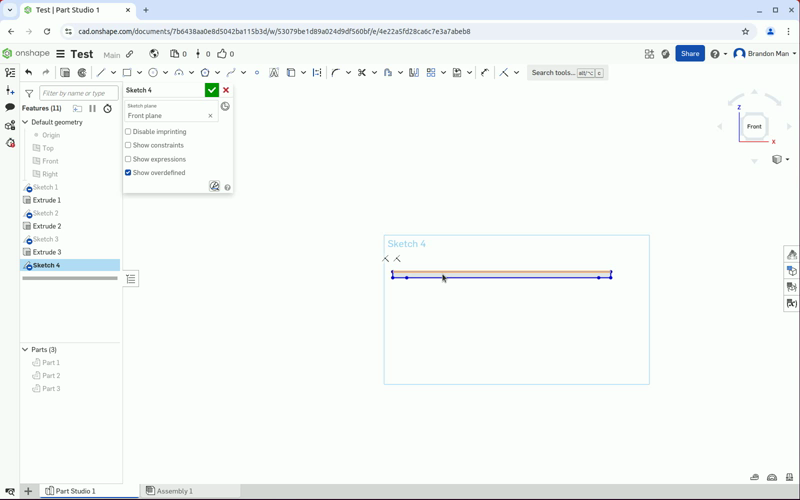
scroll(6)
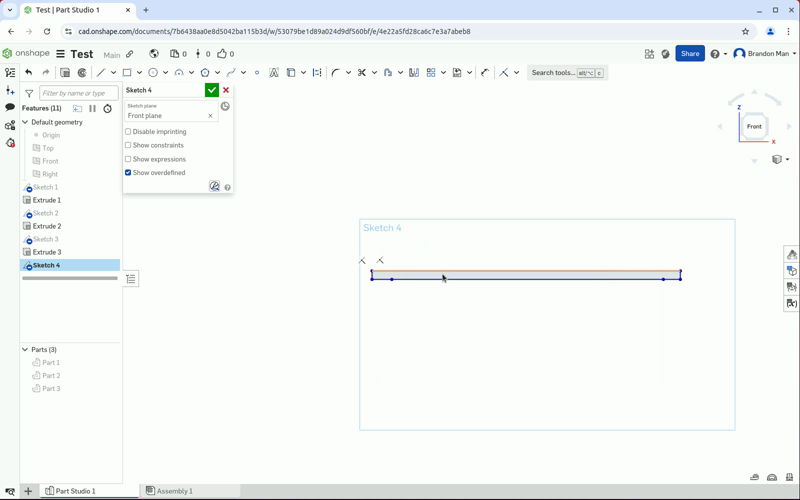
scroll(6)
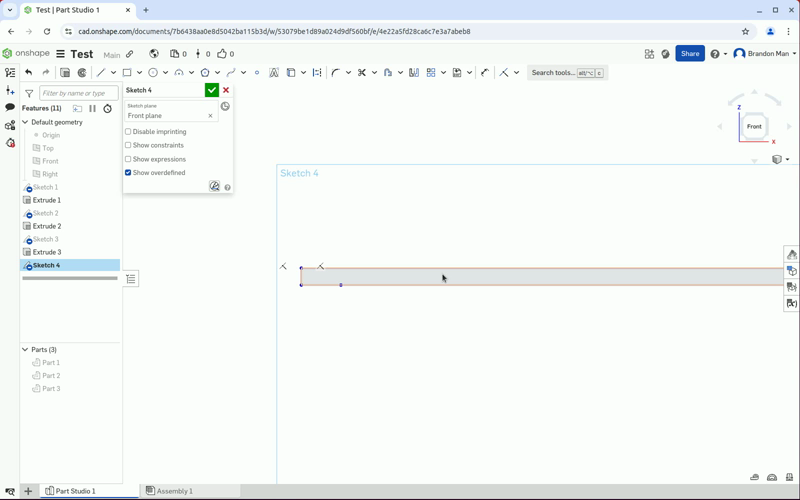
click(442, 273)
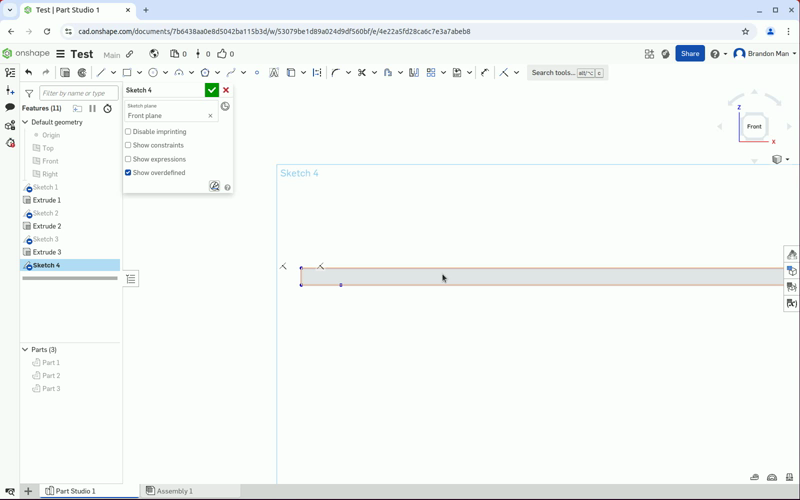
scroll(-6)
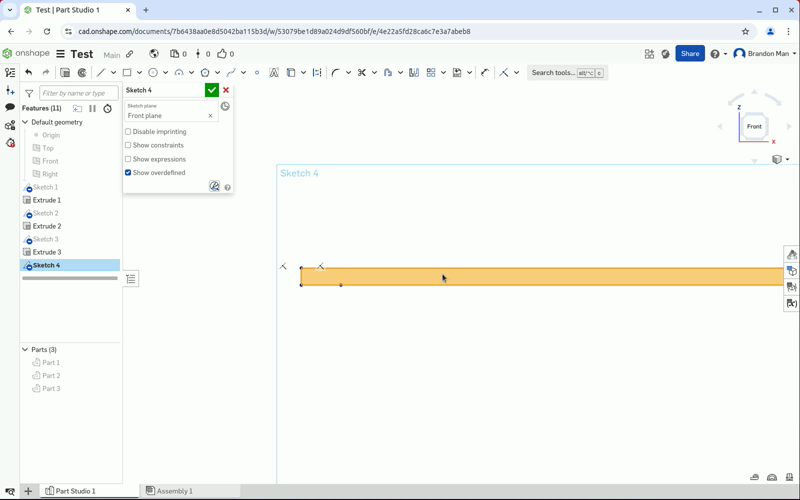
scroll(-6)
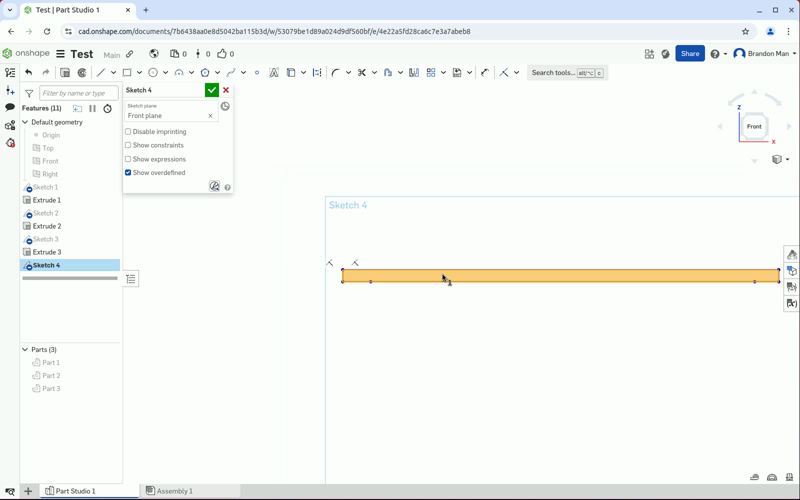
scroll(-6)
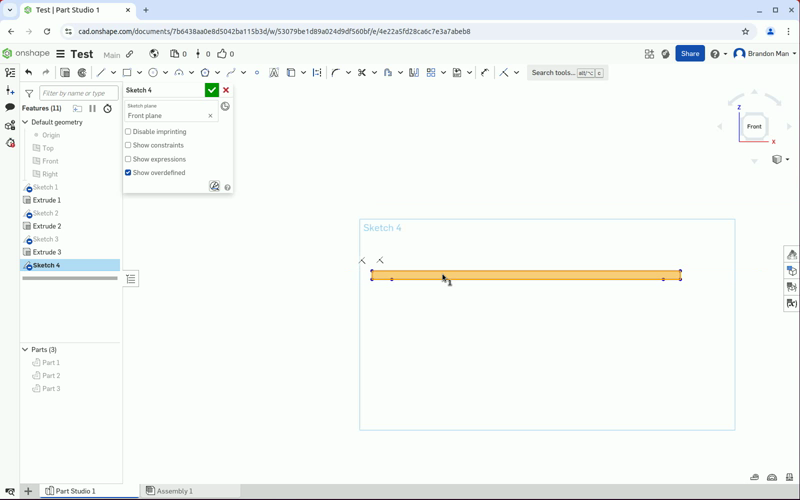
scroll(-6)
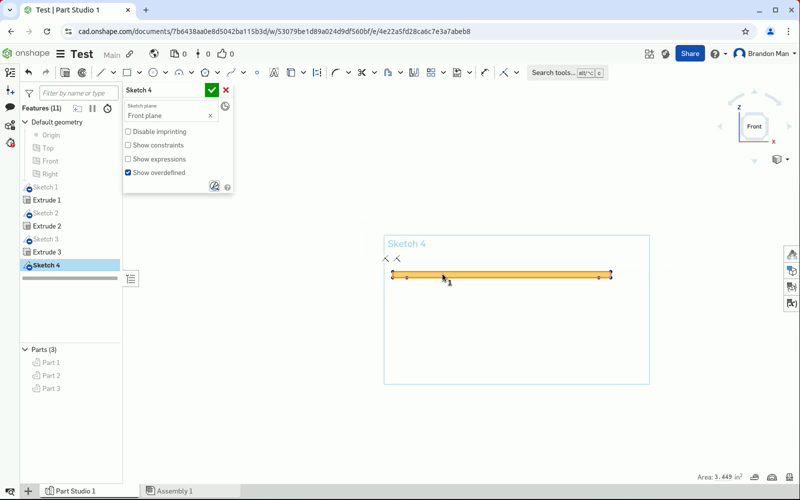
scroll(-6)
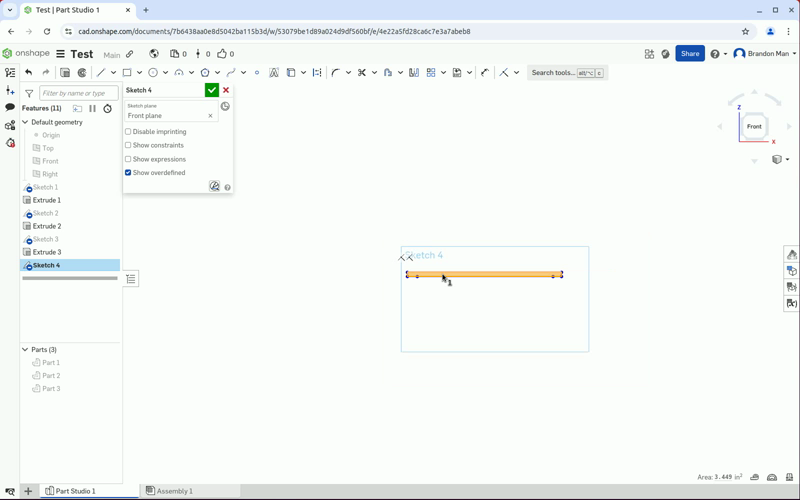
scroll(-6)
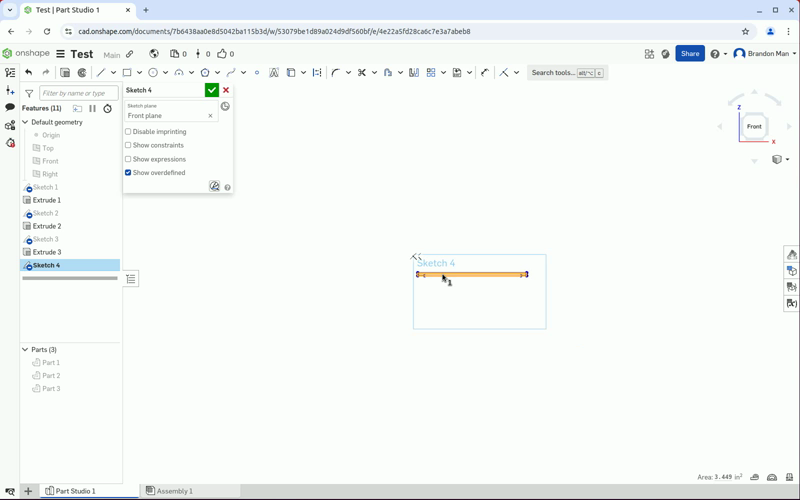
scroll(-6)
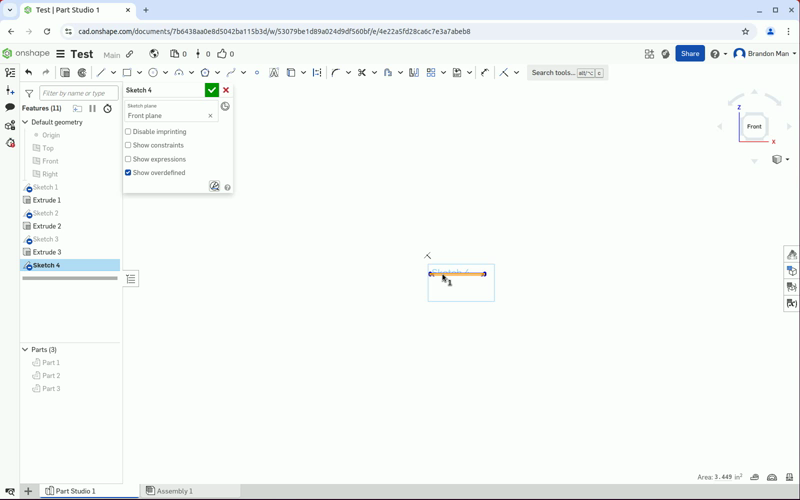
mouse_move(73, 352)
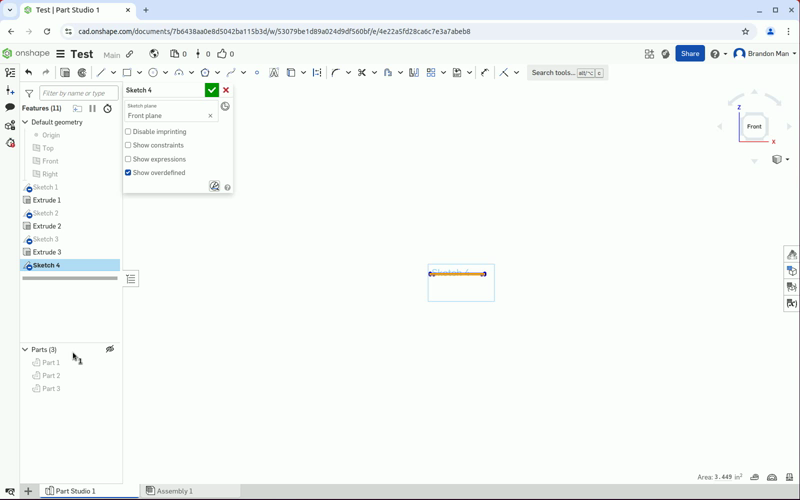
key(shift+y)
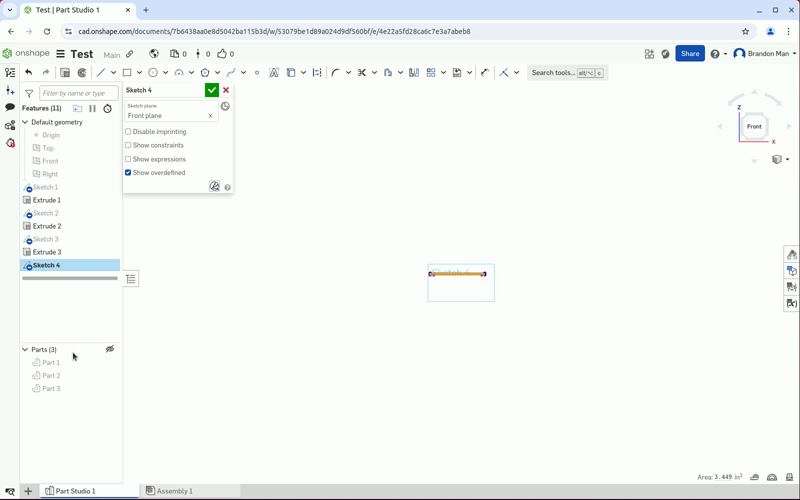
key(shift+e)
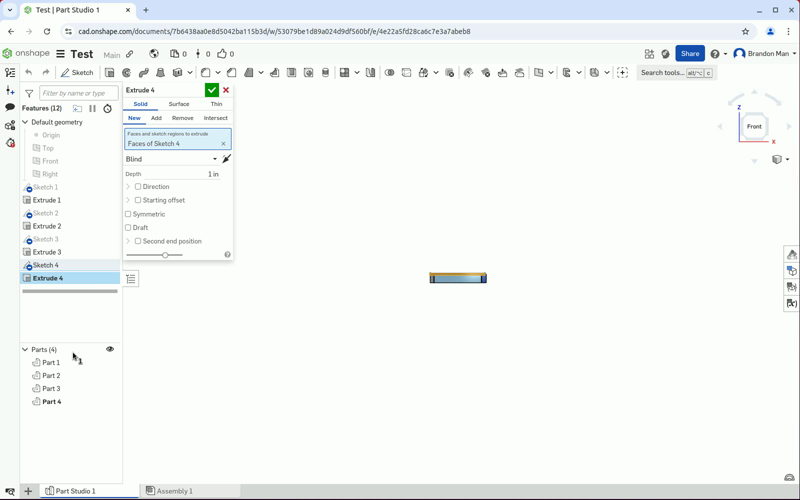
mouse_move(143, 106)
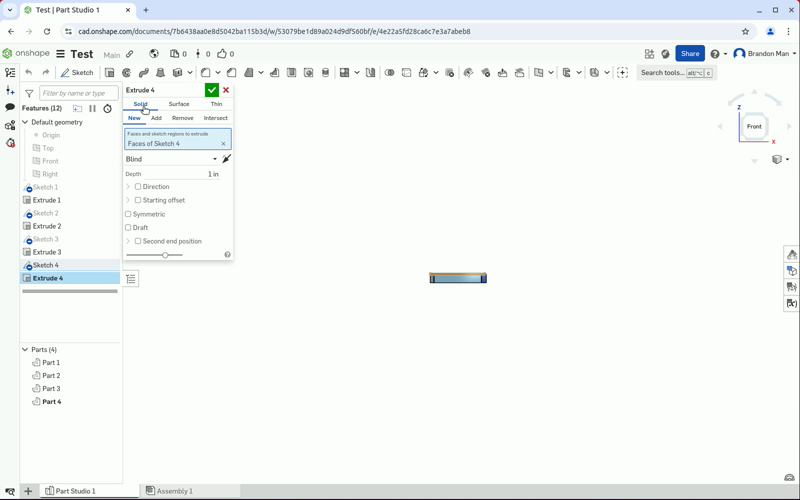
click(143, 106)
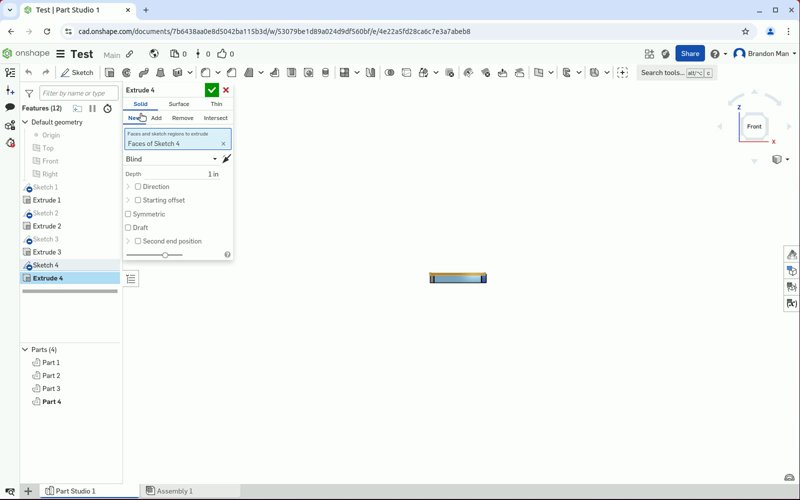
mouse_move(137, 120)
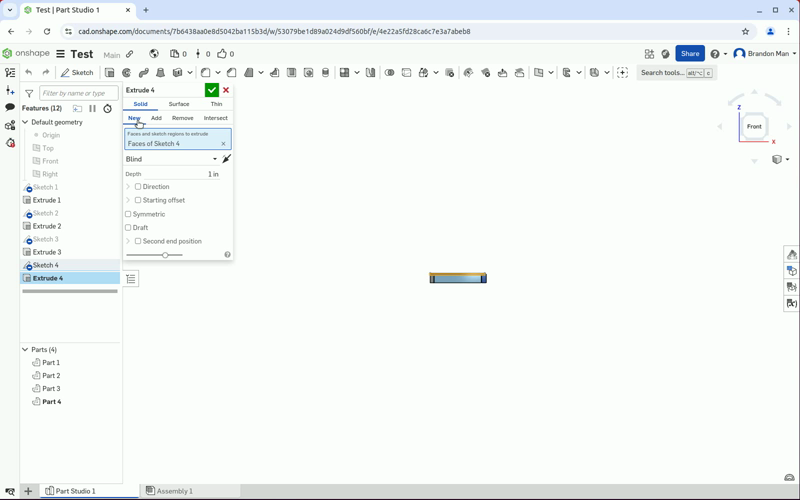
click(137, 120)
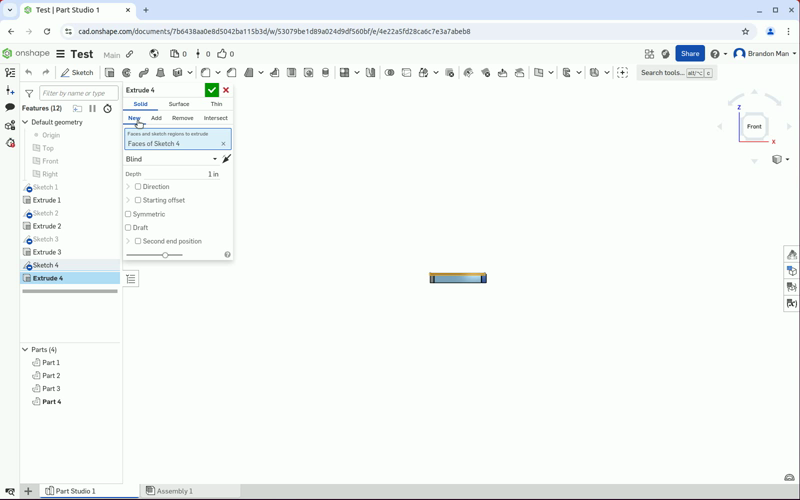
key(tab, 4)
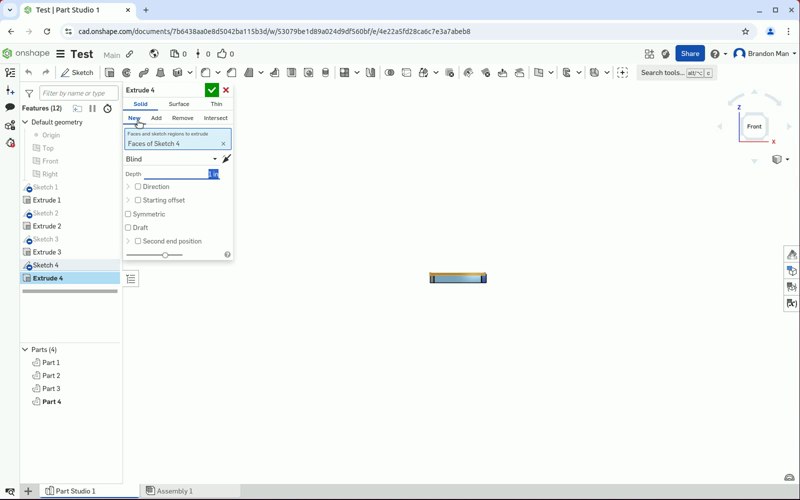
text(-23.108)
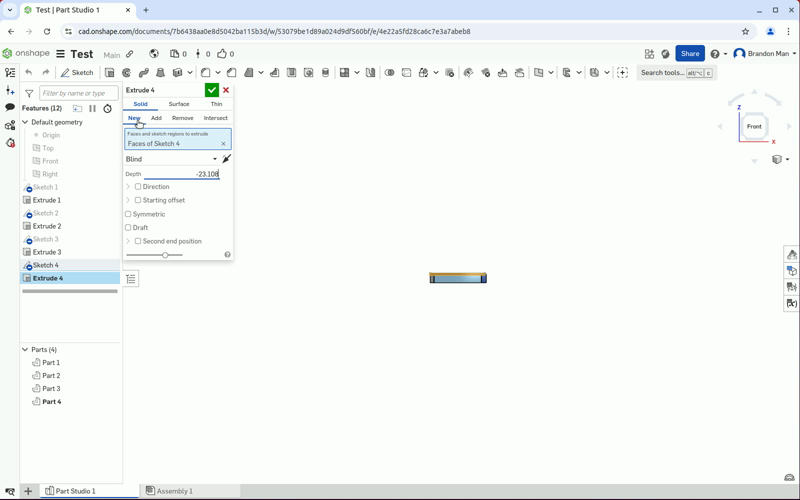
key(enter)
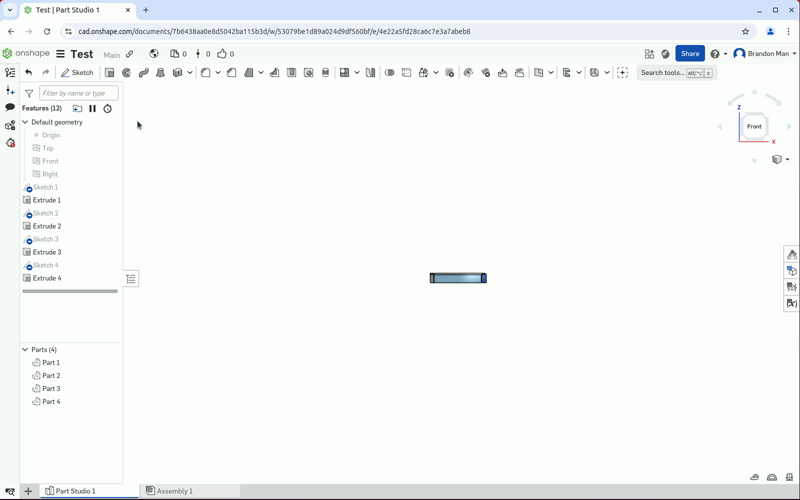
key(shift+h)
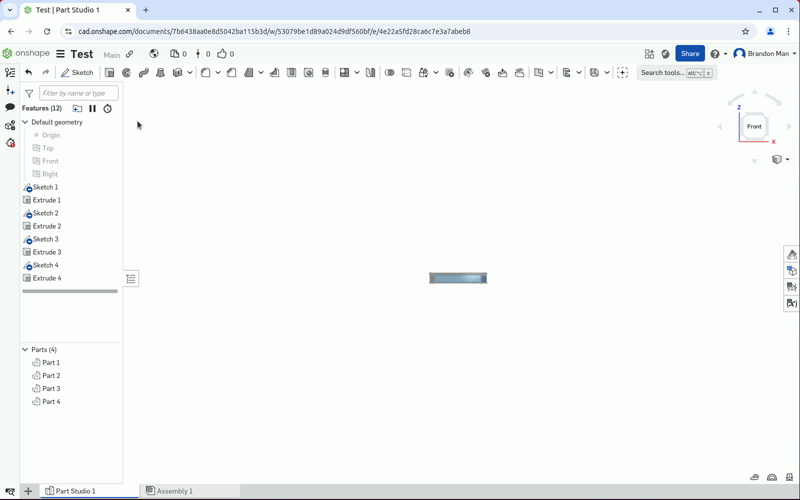
key(shift+h)
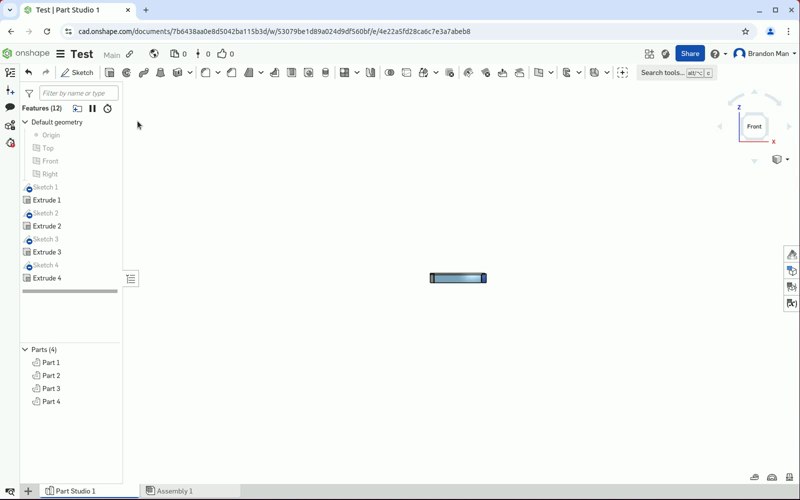
mouse_move(73, 189)
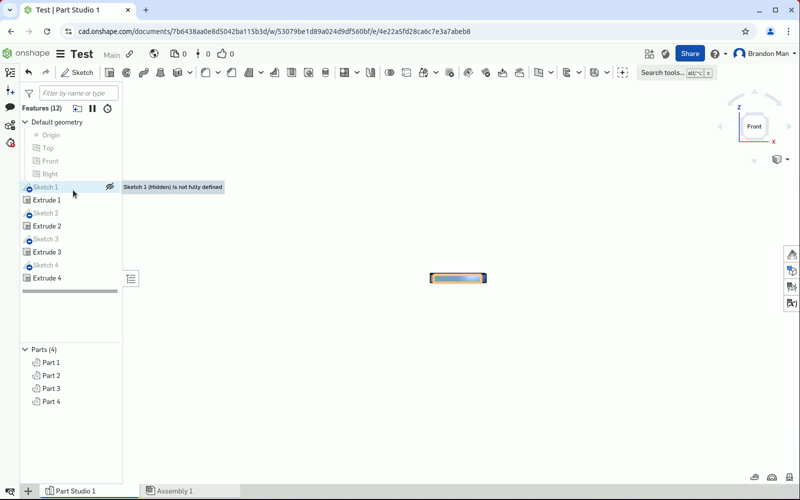
click(73, 189)
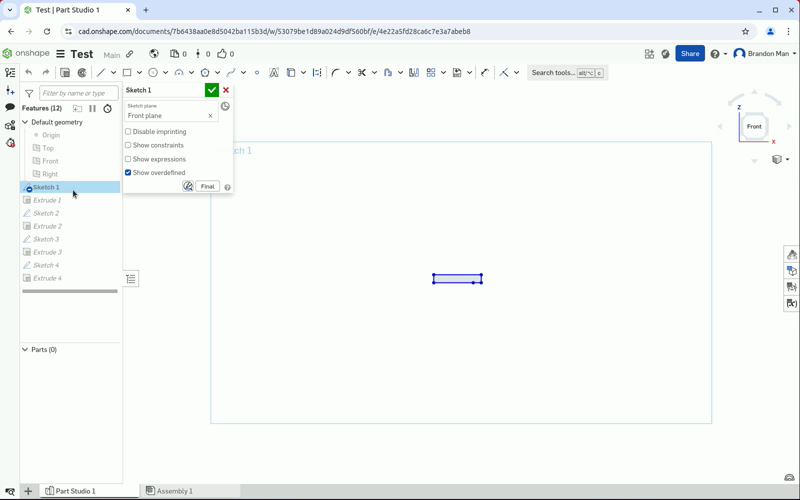
mouse_move(229, 92)
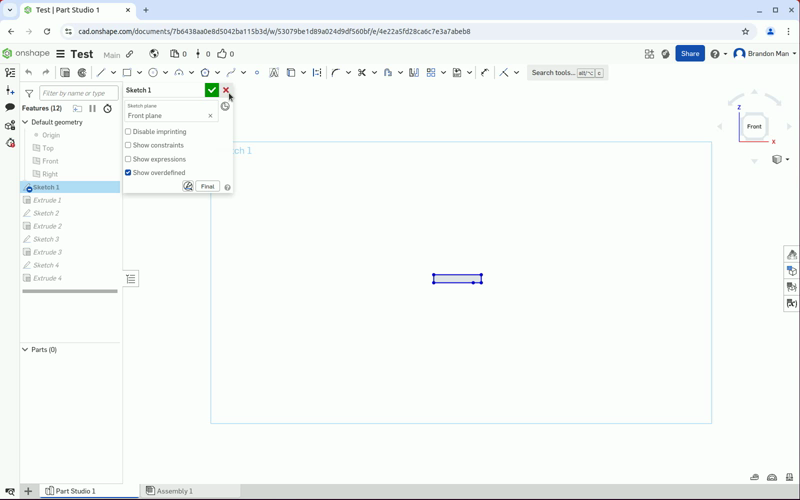
click(229, 92)
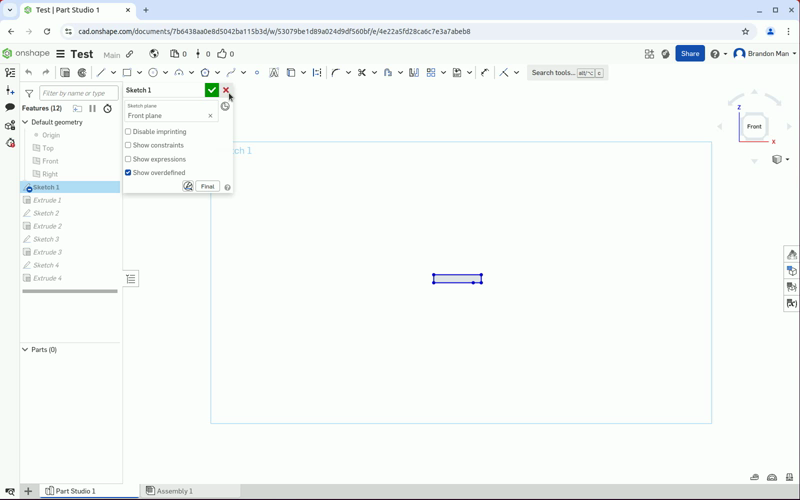
key(shift+s)
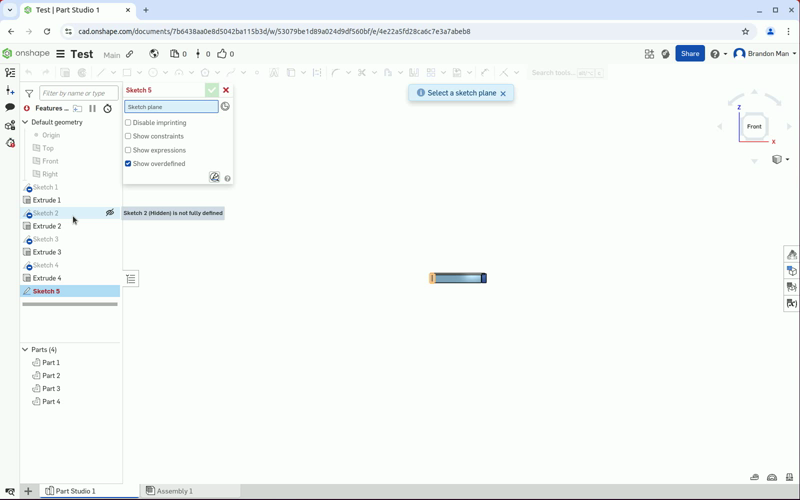
scroll(3)
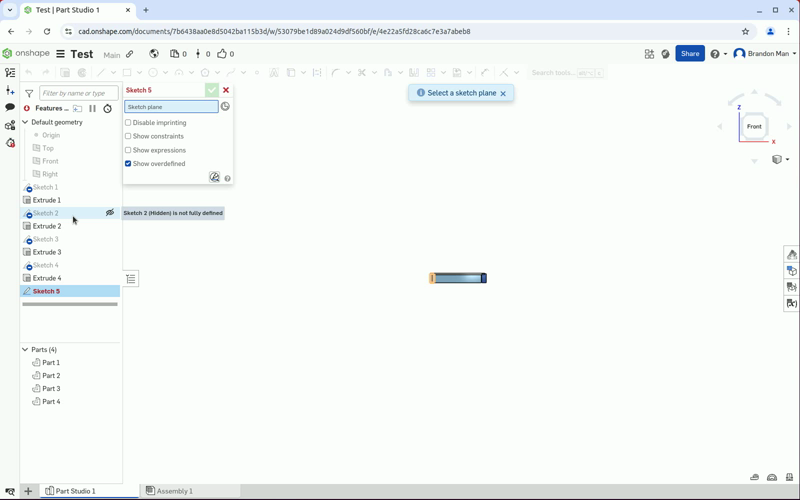
mouse_move(73, 163)
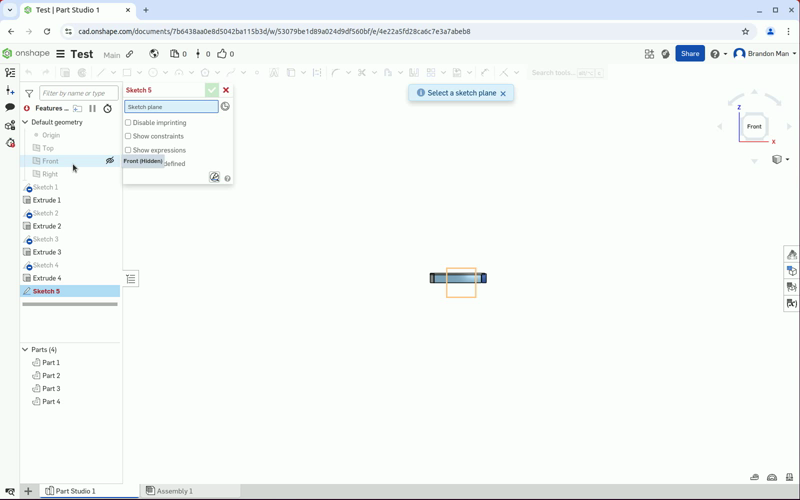
click(73, 163)
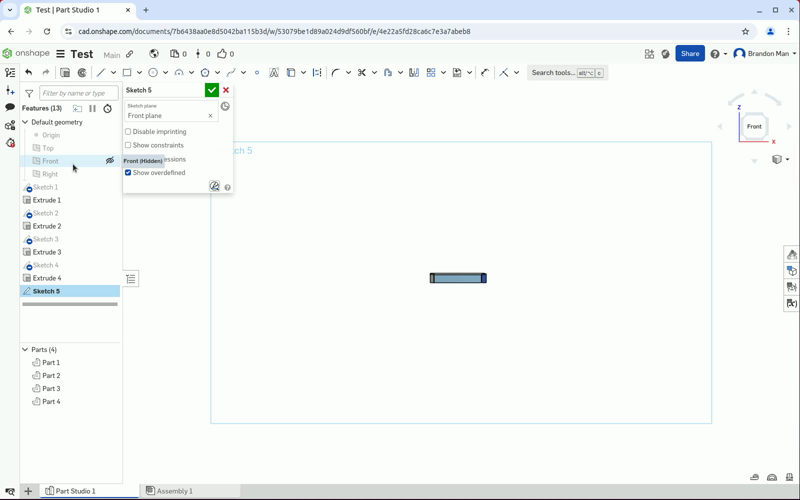
mouse_move(73, 352)
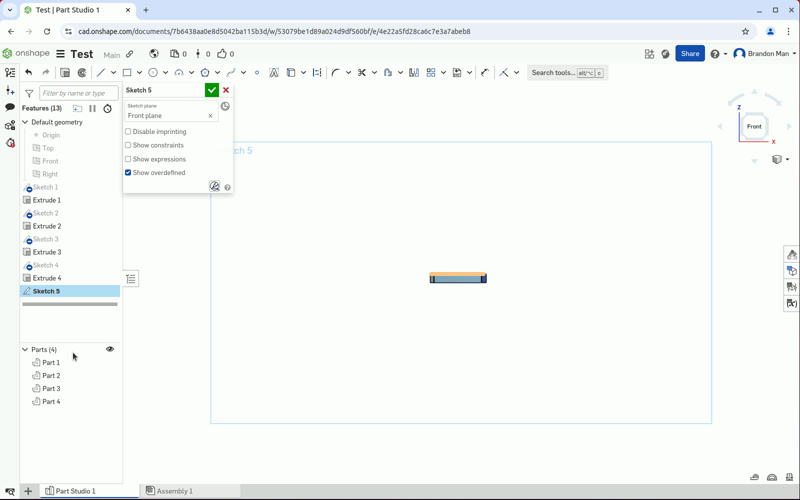
key(y)
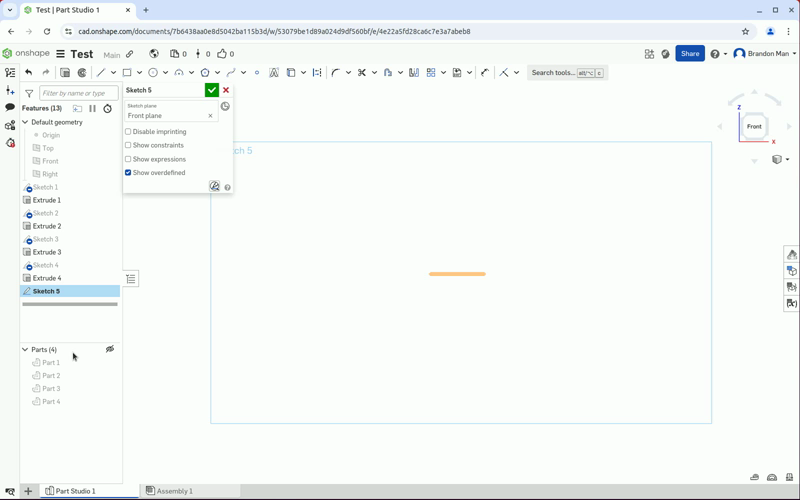
key(l)
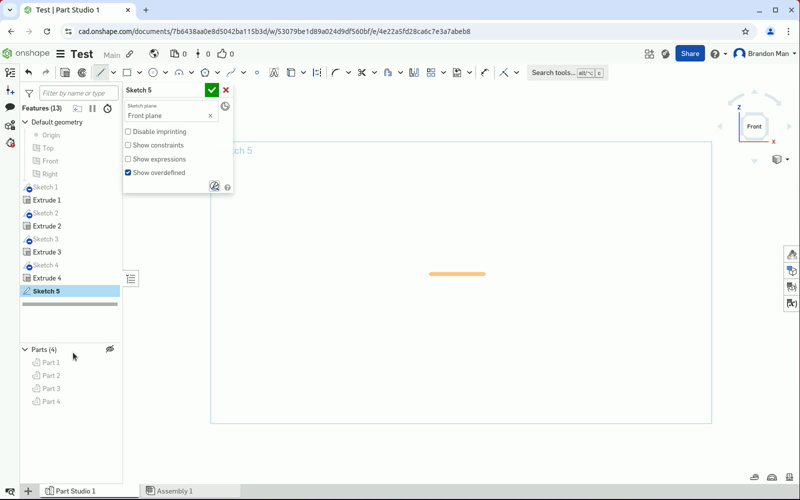
key_down(shift)
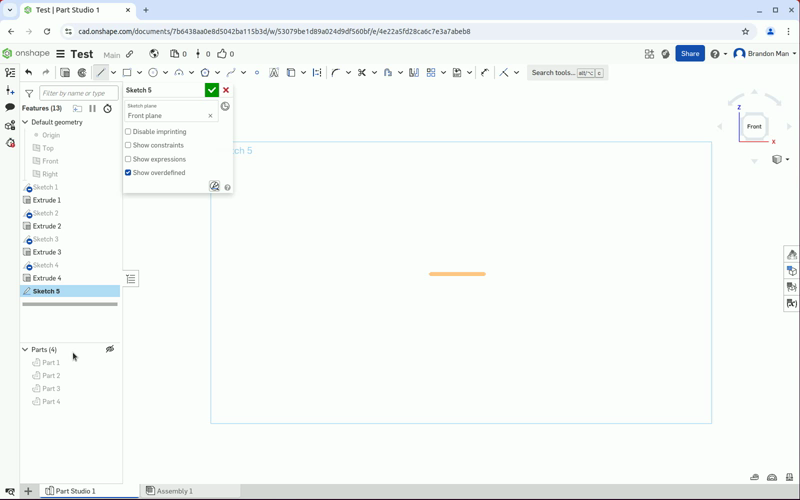
mouse_move(430, 335)
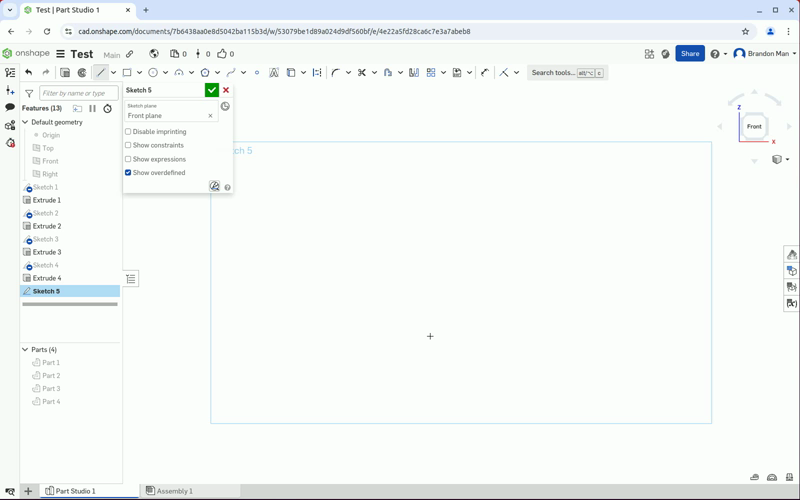
click(430, 335)
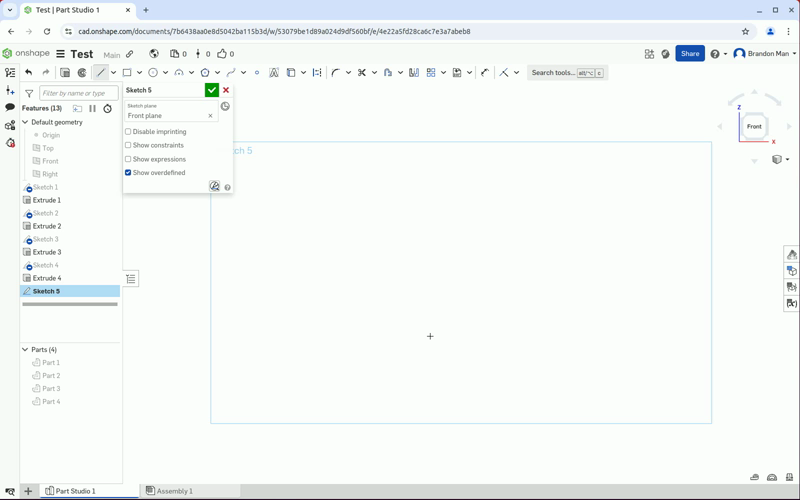
key_up(shift)
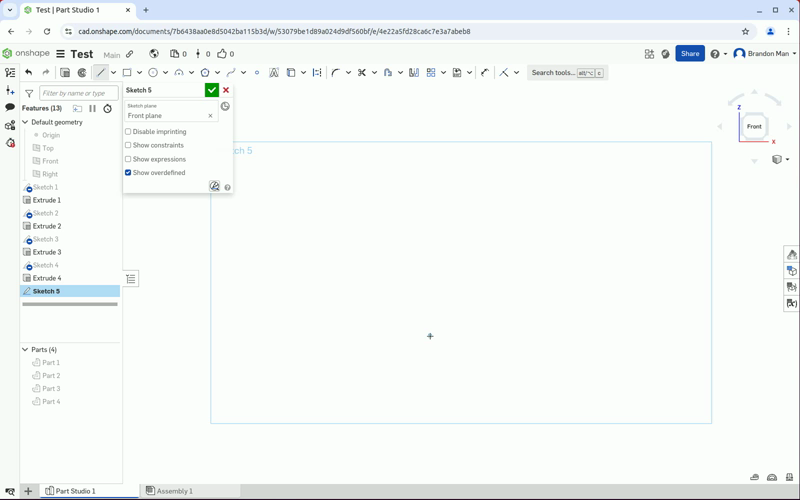
key_down(shift)
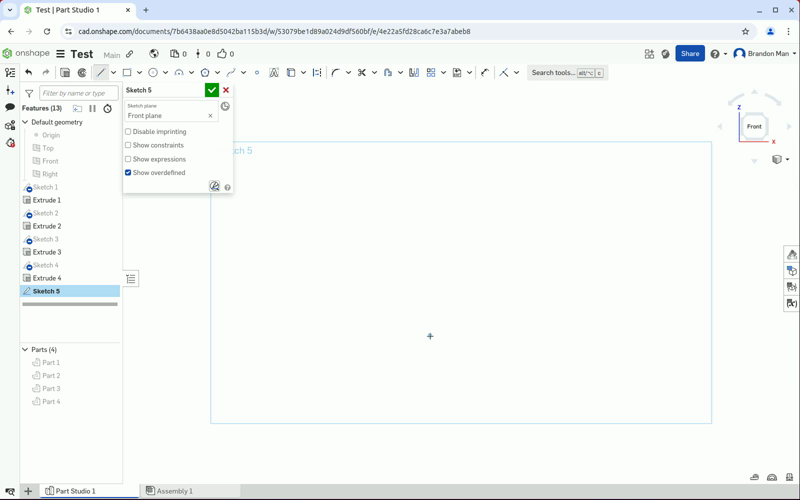
mouse_move(460, 335)
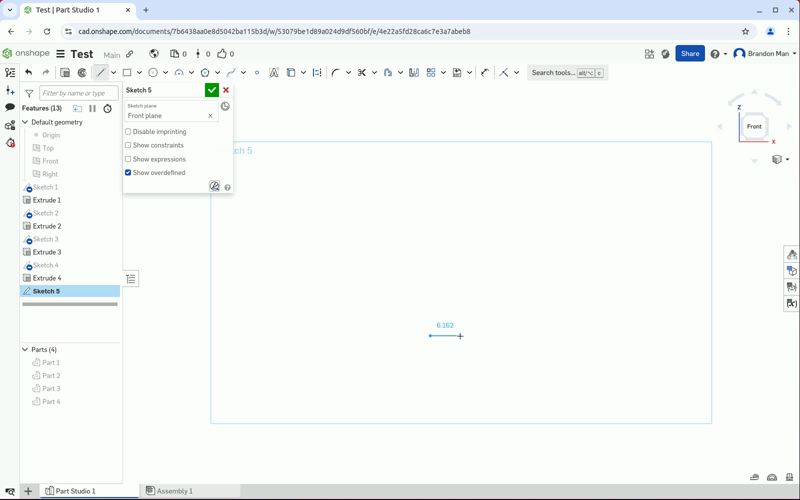
mouse_move(434, 335)
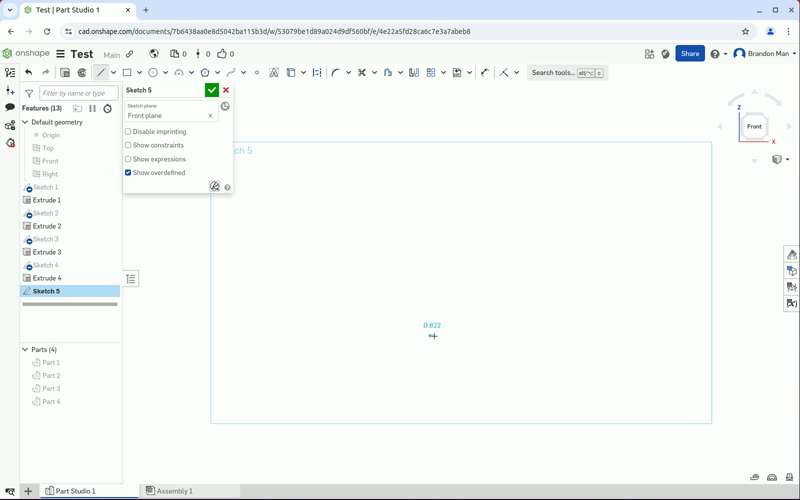
scroll(6)
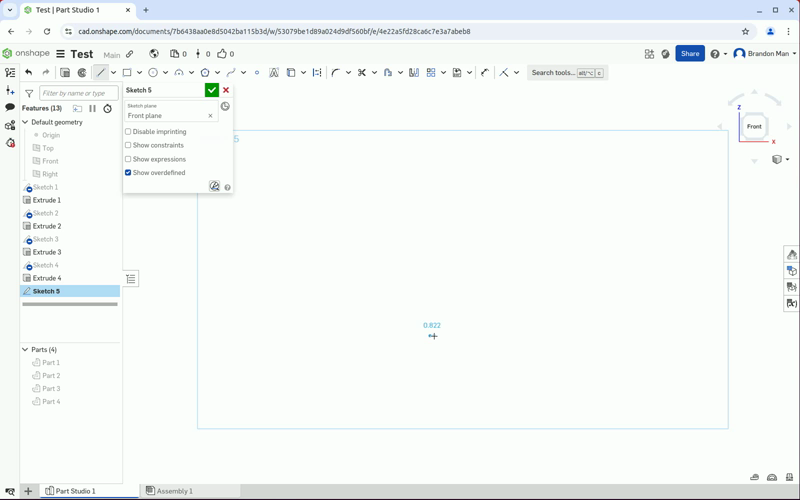
scroll(6)
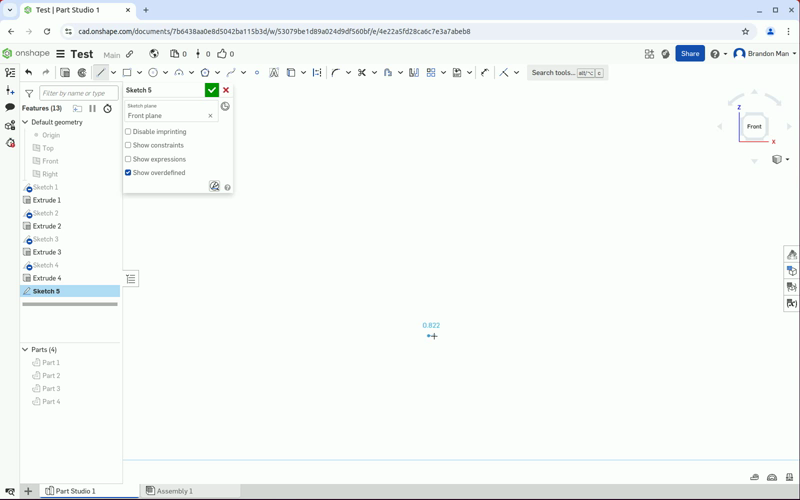
scroll(6)
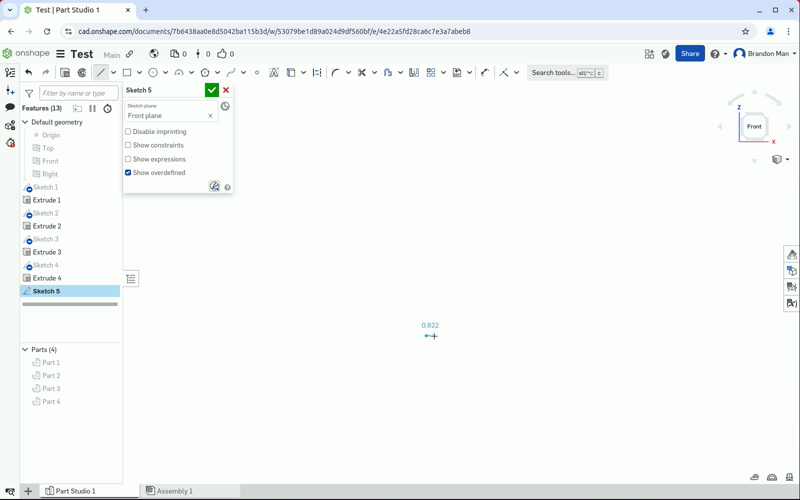
scroll(6)
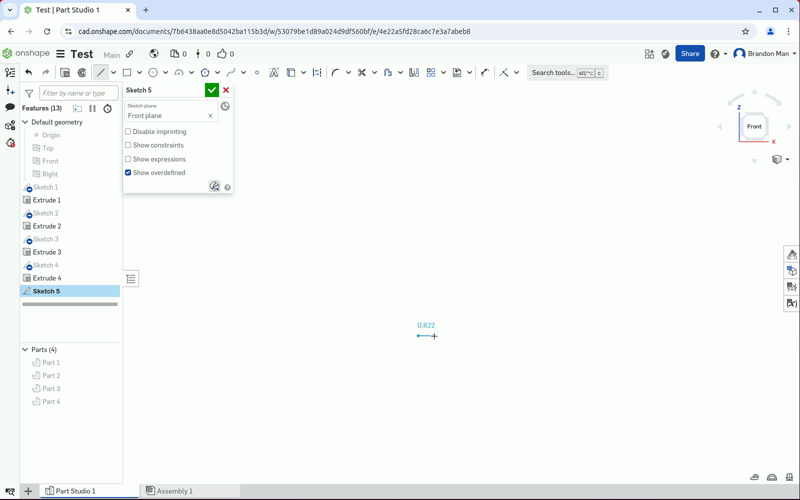
scroll(6)
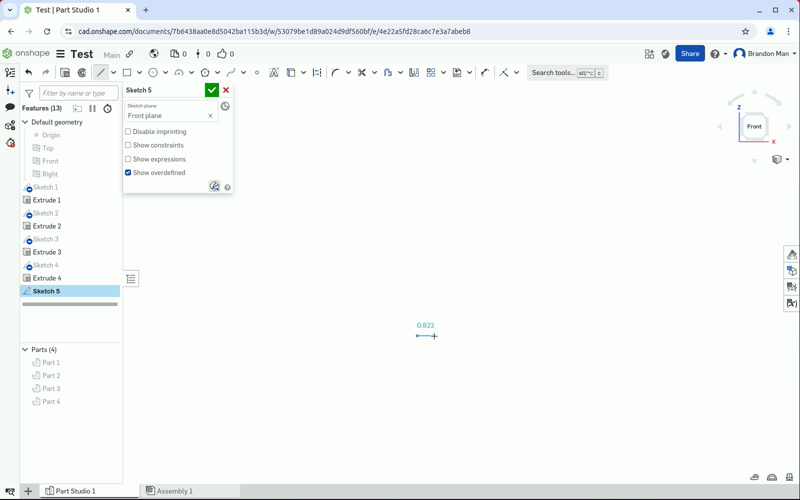
scroll(6)
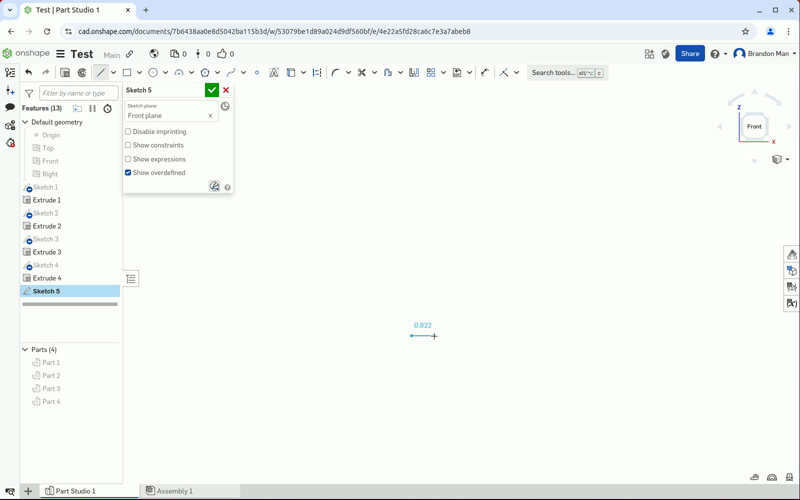
scroll(6)
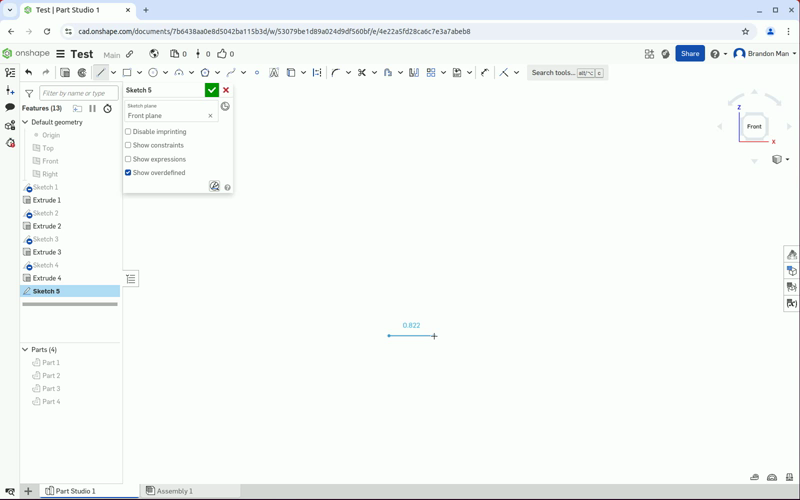
click(434, 335)
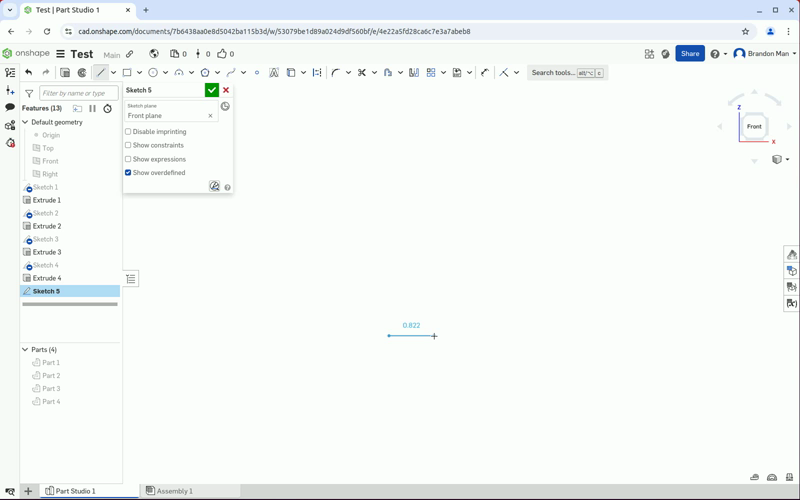
scroll(-6)
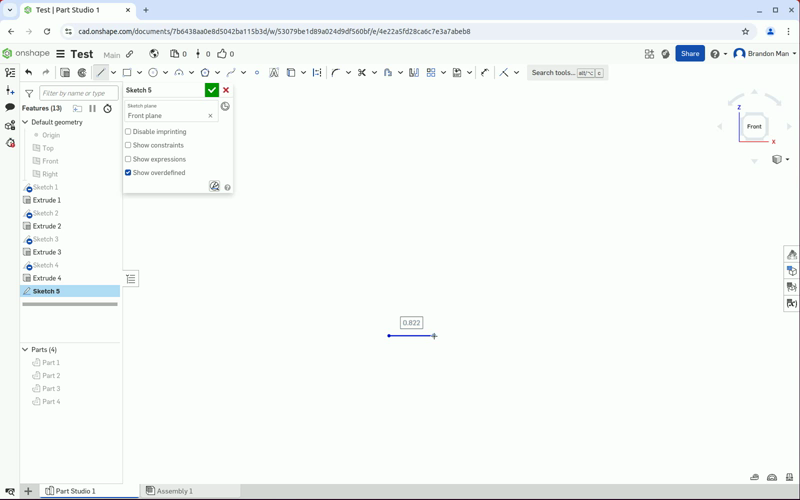
scroll(-6)
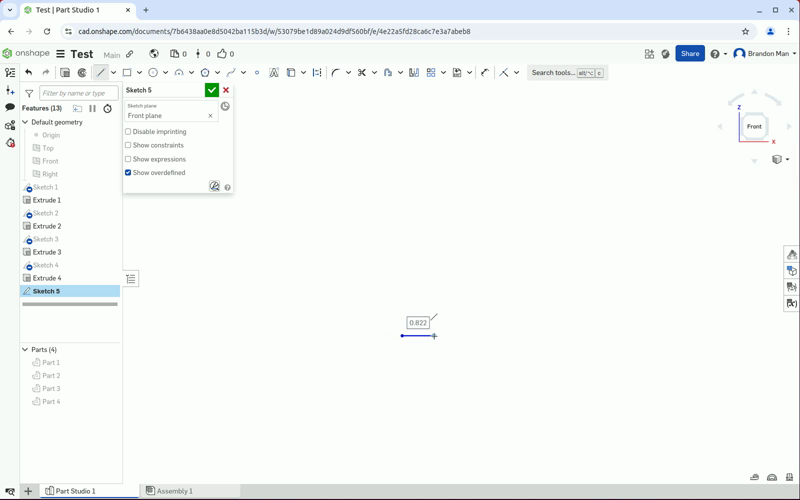
scroll(-6)
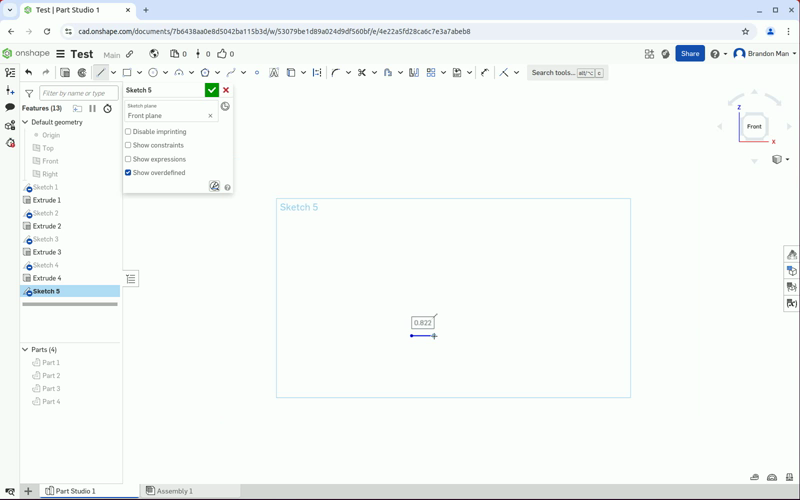
scroll(-6)
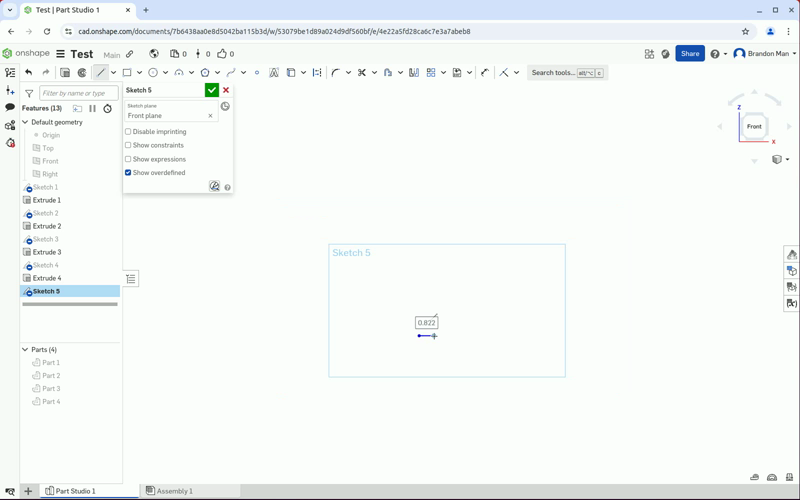
scroll(-6)
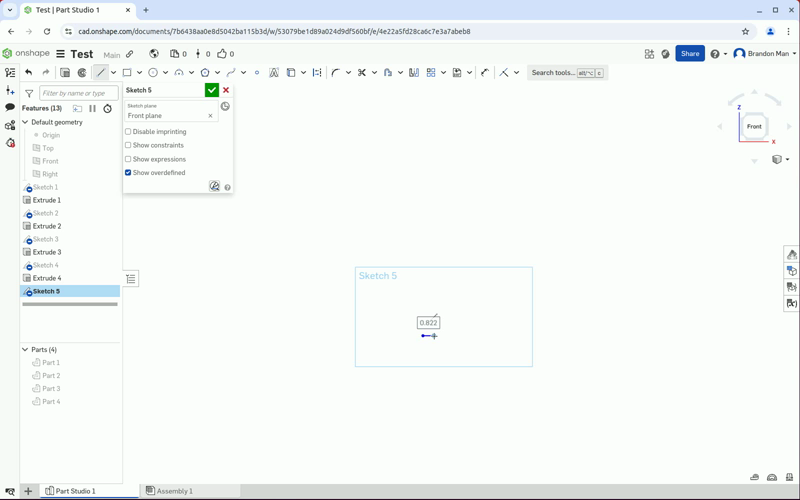
scroll(-6)
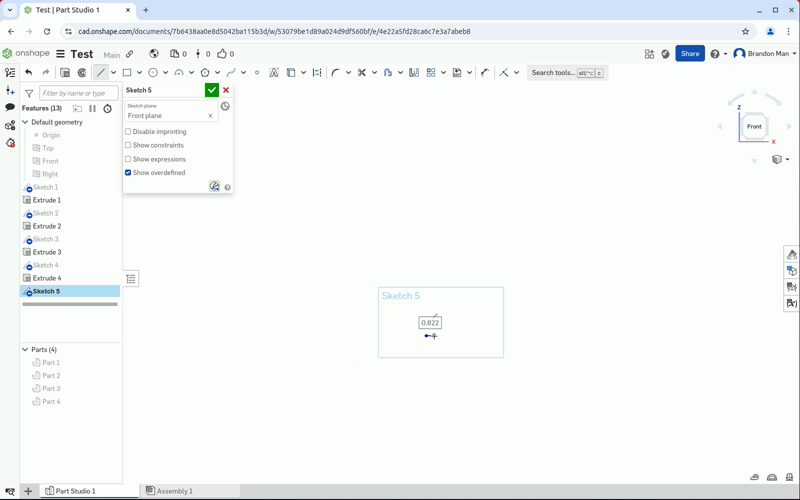
scroll(-6)
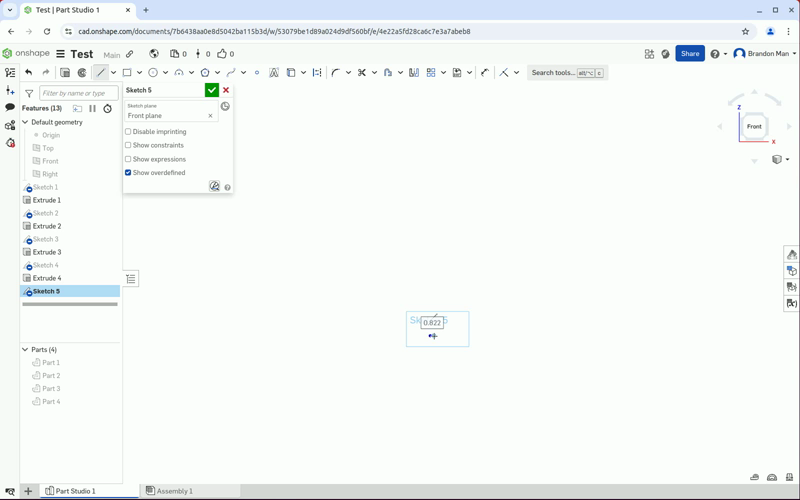
key_up(shift)
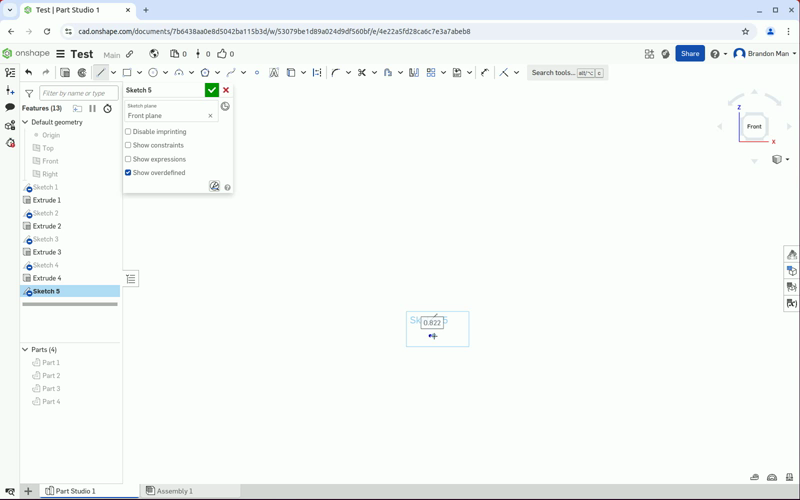
key_down(shift)
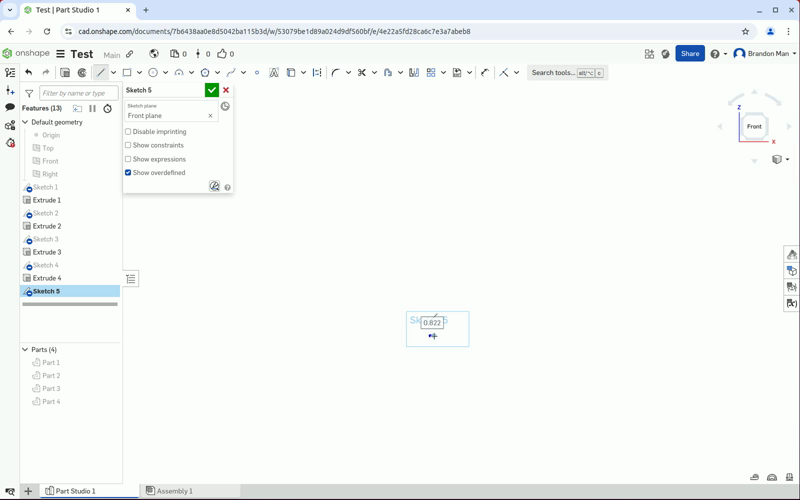
mouse_move(464, 335)
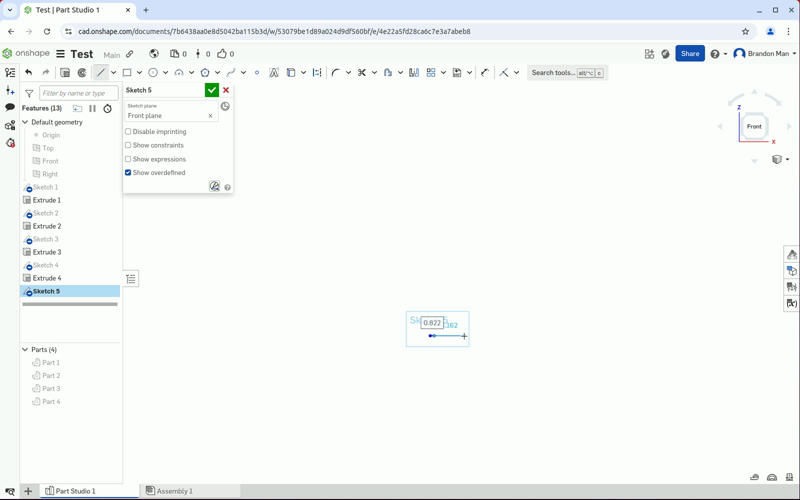
mouse_move(434, 326)
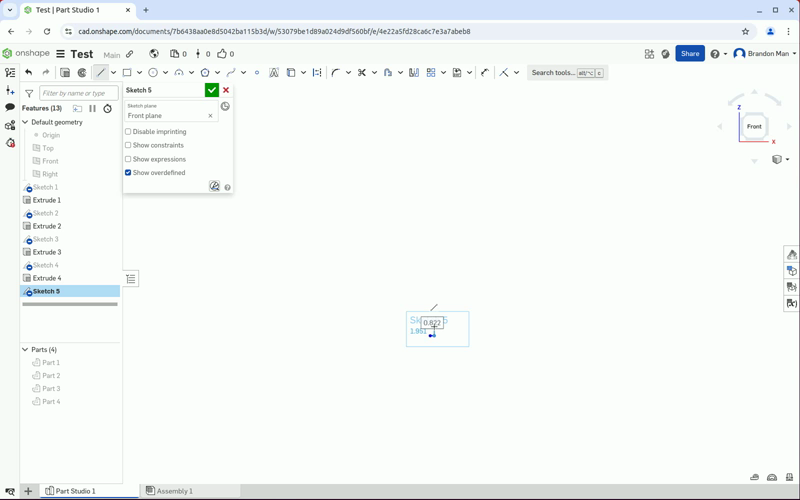
click(434, 326)
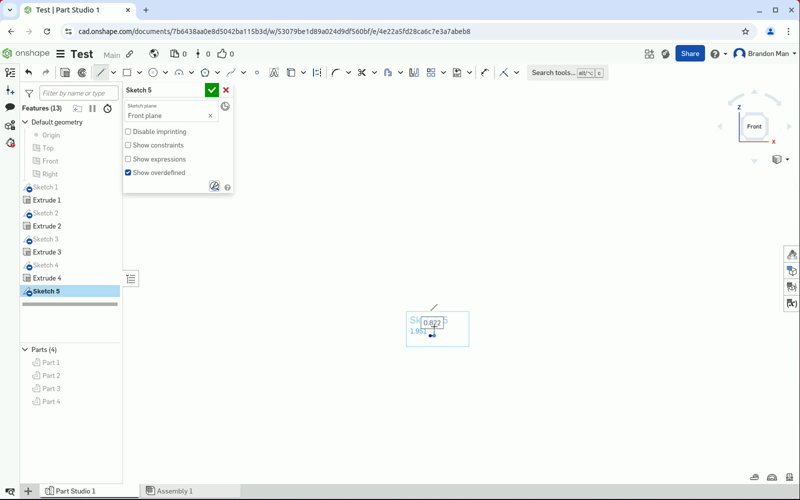
key_up(shift)
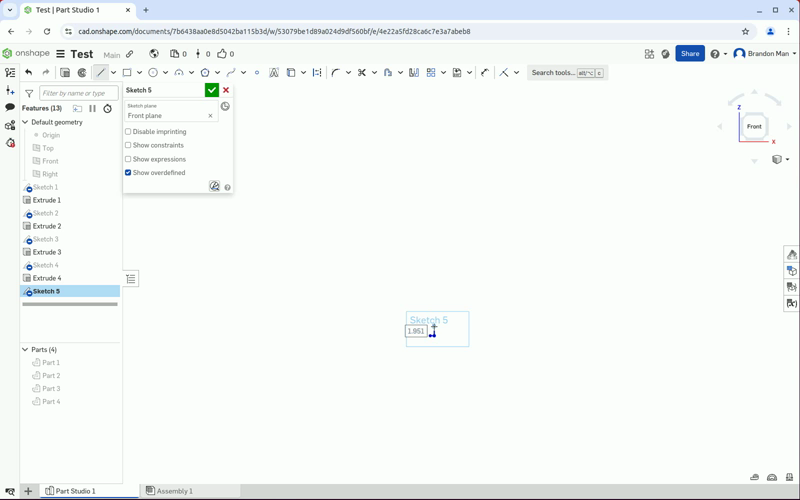
key_down(shift)
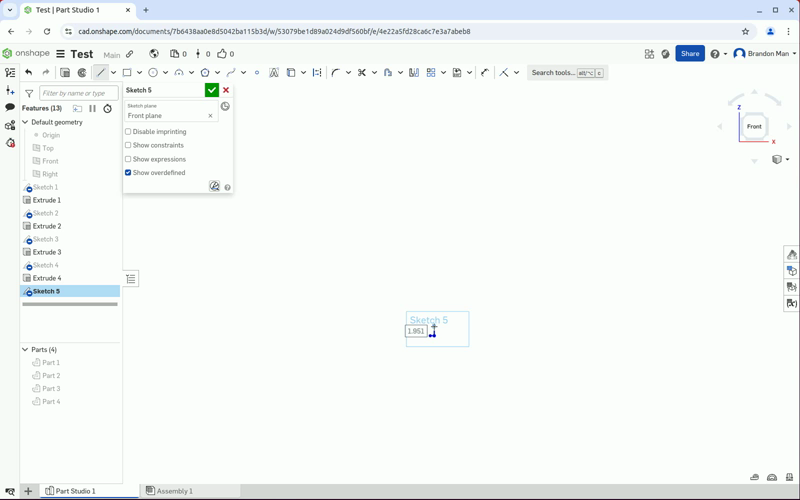
mouse_move(464, 326)
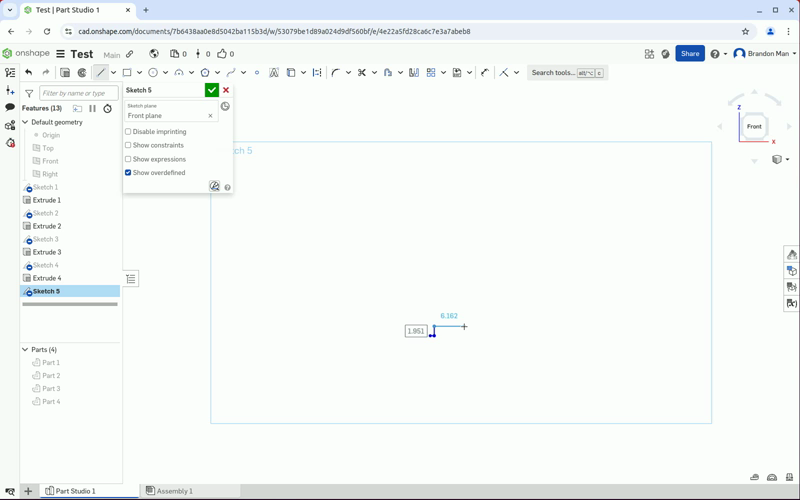
mouse_move(430, 326)
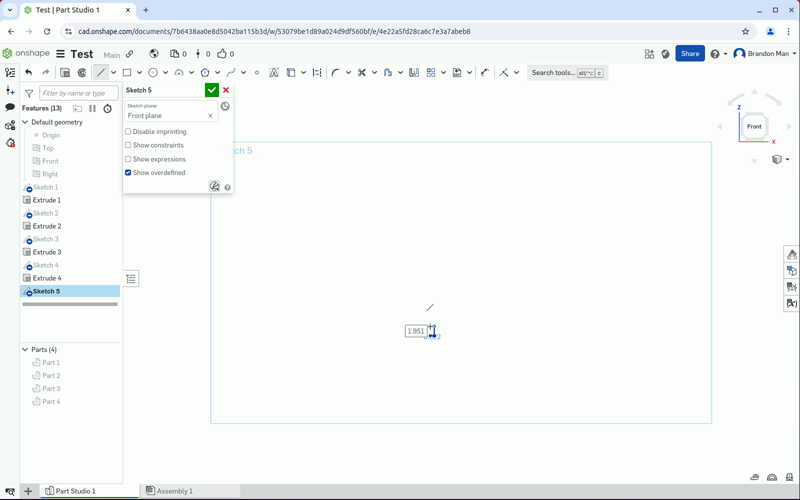
scroll(6)
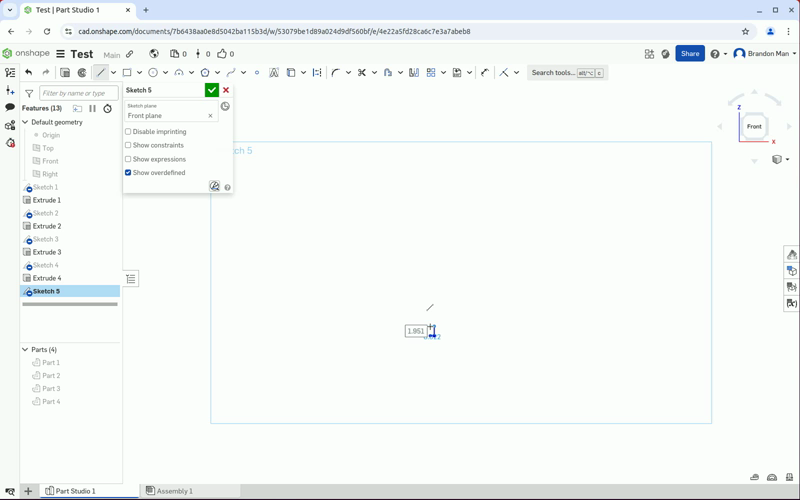
scroll(6)
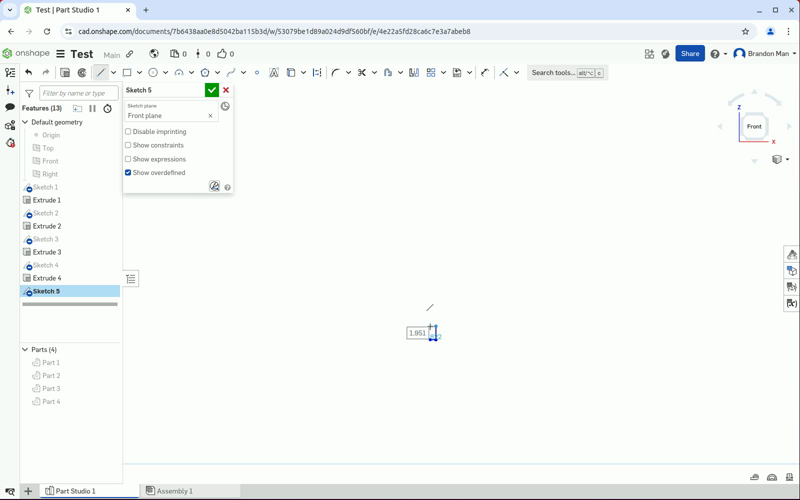
scroll(6)
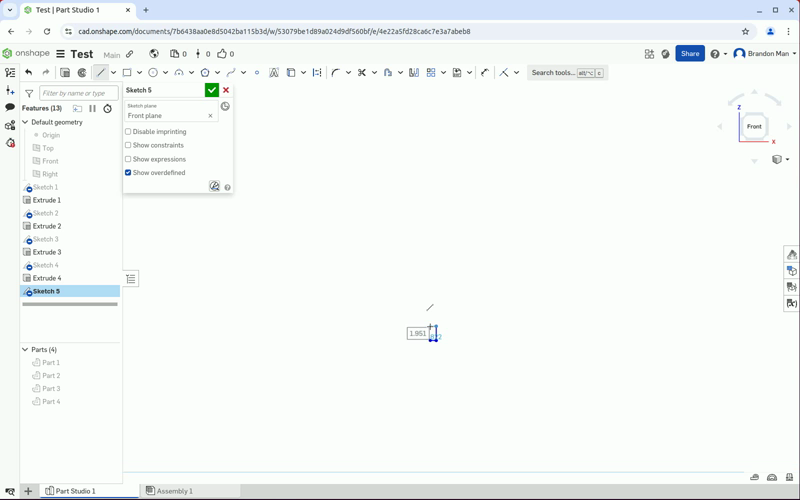
scroll(6)
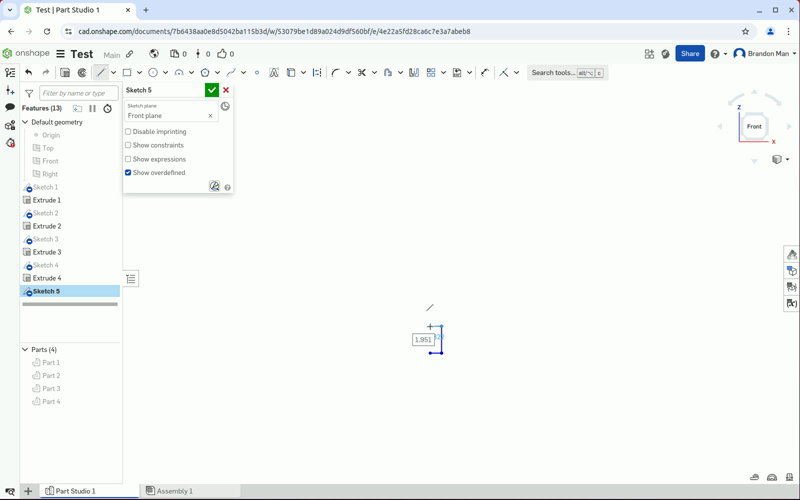
scroll(6)
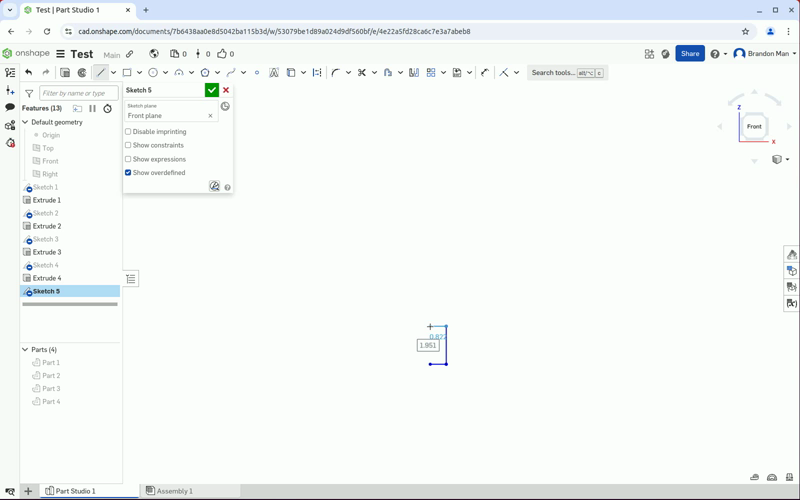
scroll(6)
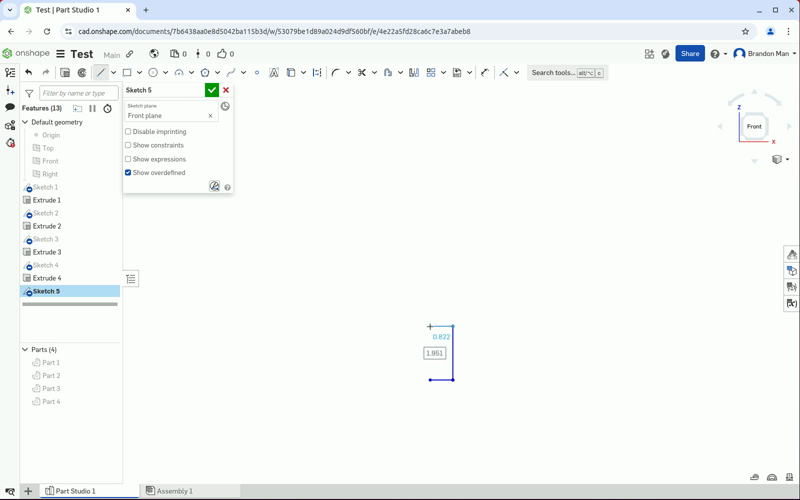
scroll(6)
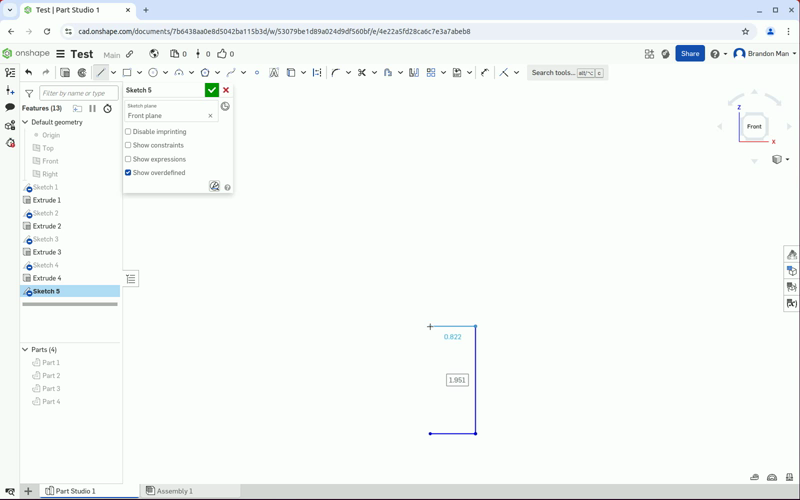
click(430, 326)
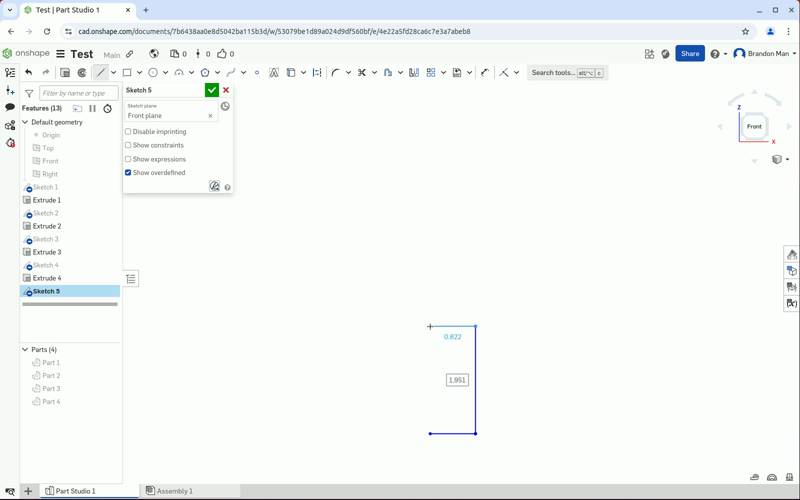
scroll(-6)
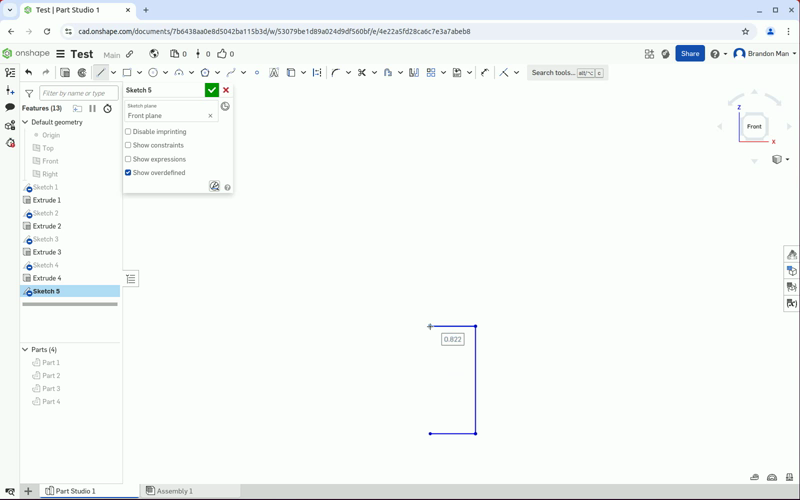
scroll(-6)
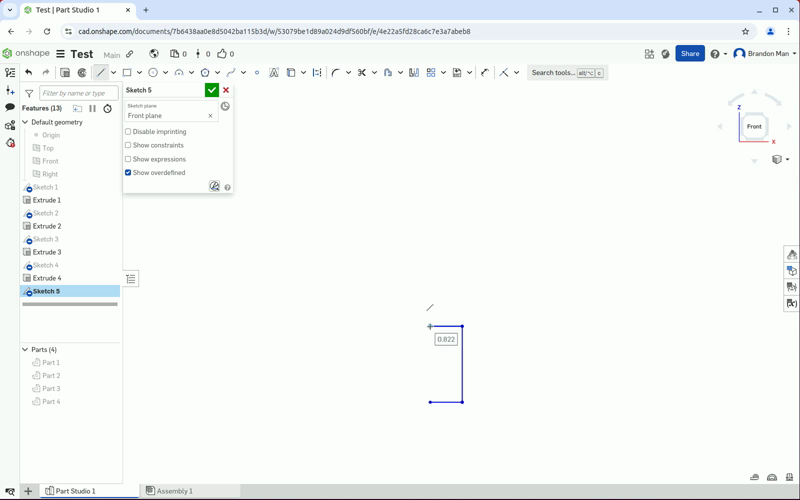
scroll(-6)
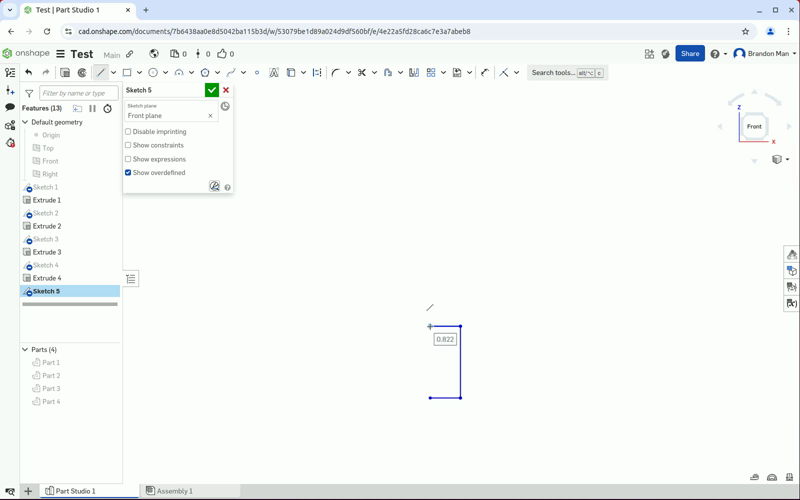
scroll(-6)
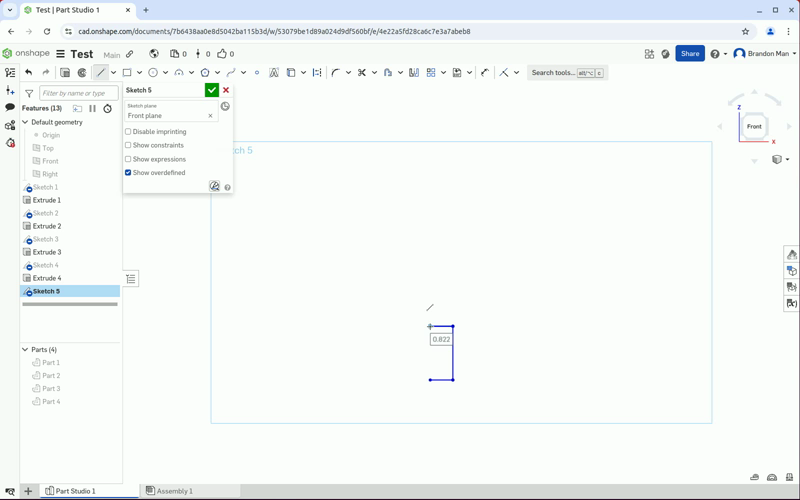
scroll(-6)
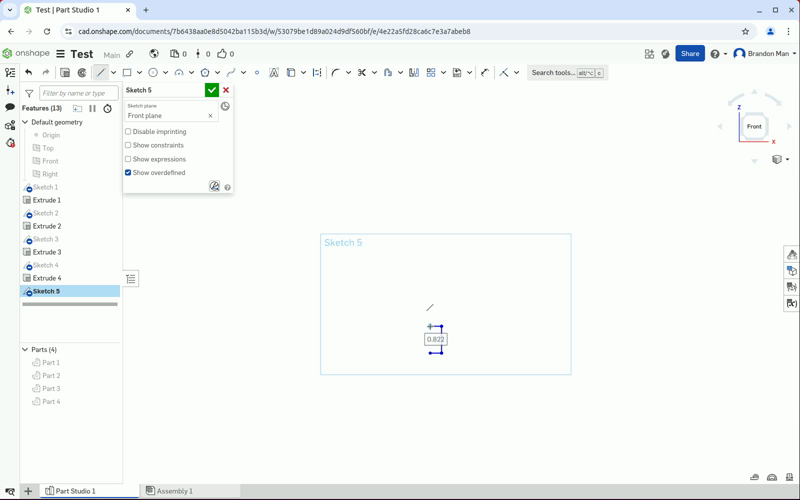
scroll(-6)
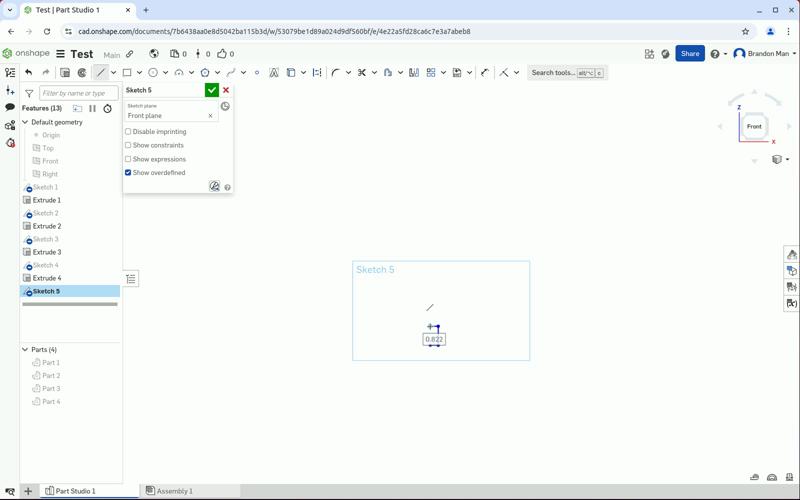
scroll(-6)
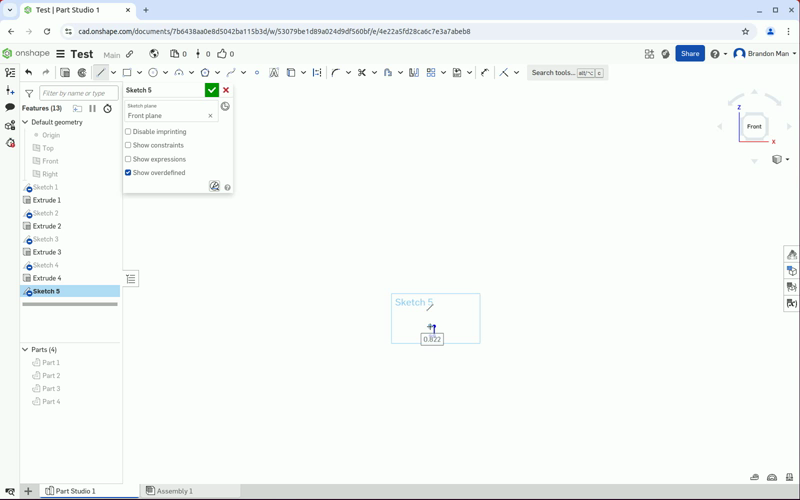
key_up(shift)
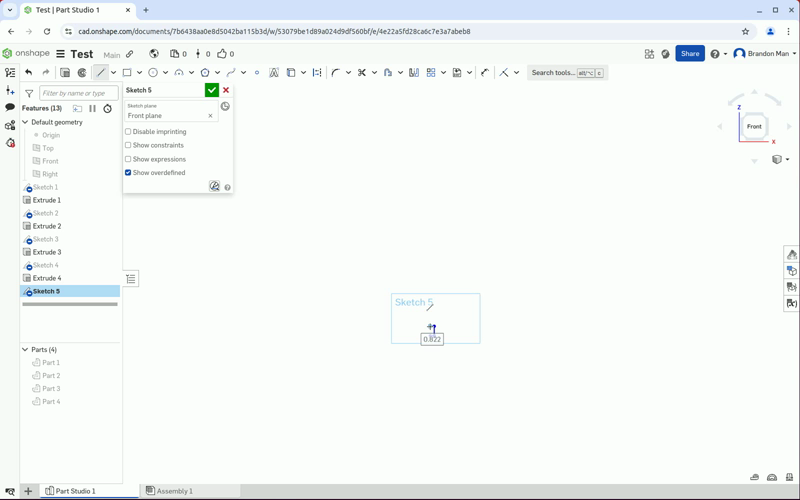
mouse_move(460, 326)
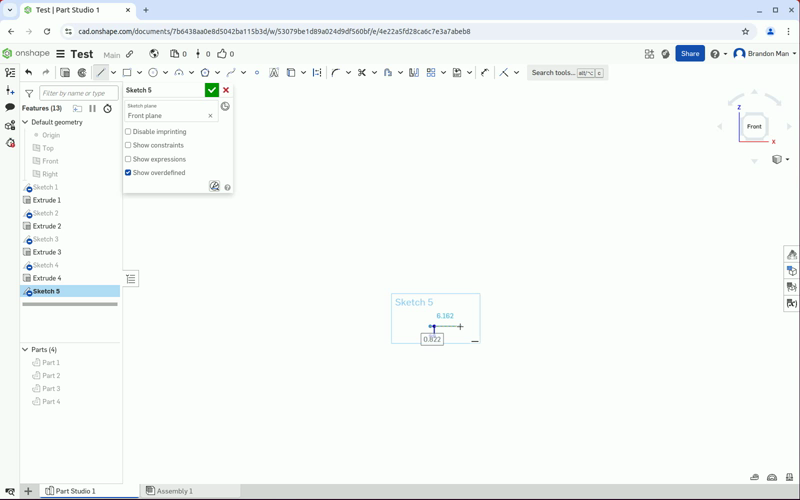
key_down(shift)
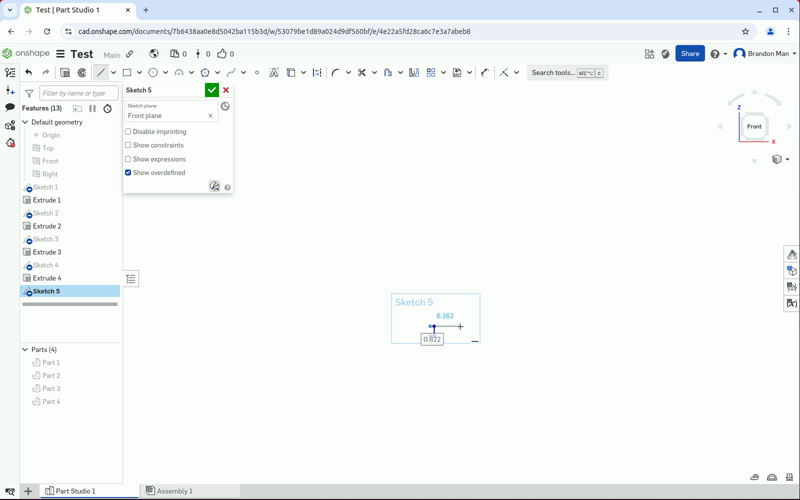
mouse_move(430, 335)
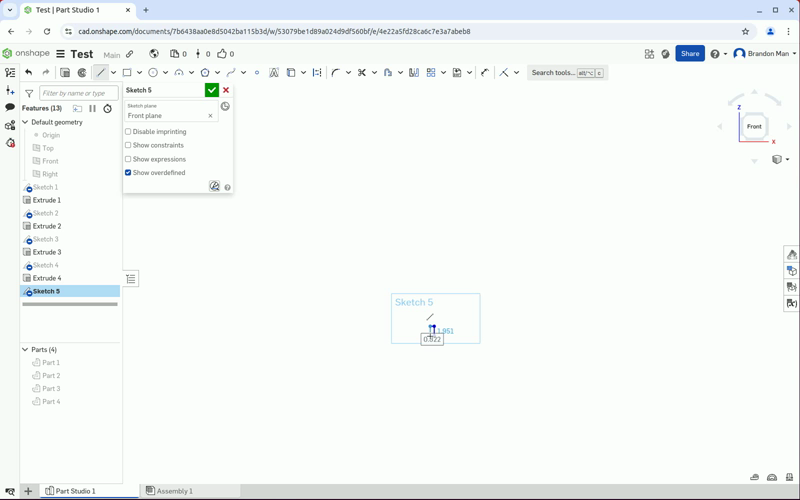
scroll(6)
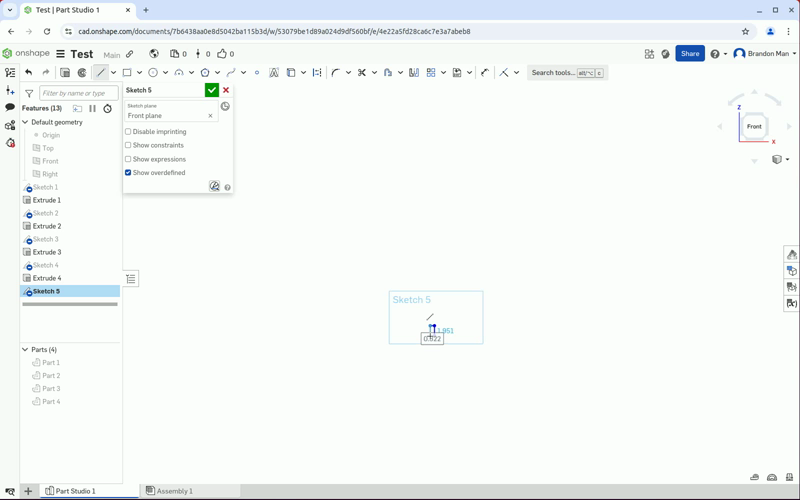
scroll(6)
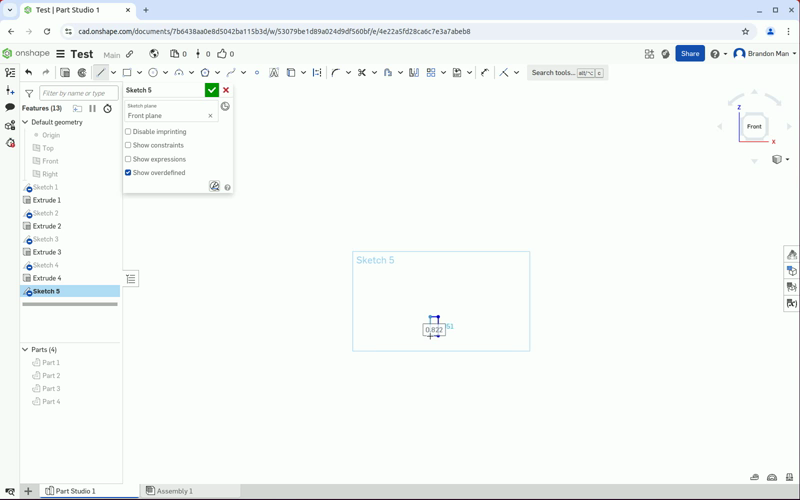
scroll(6)
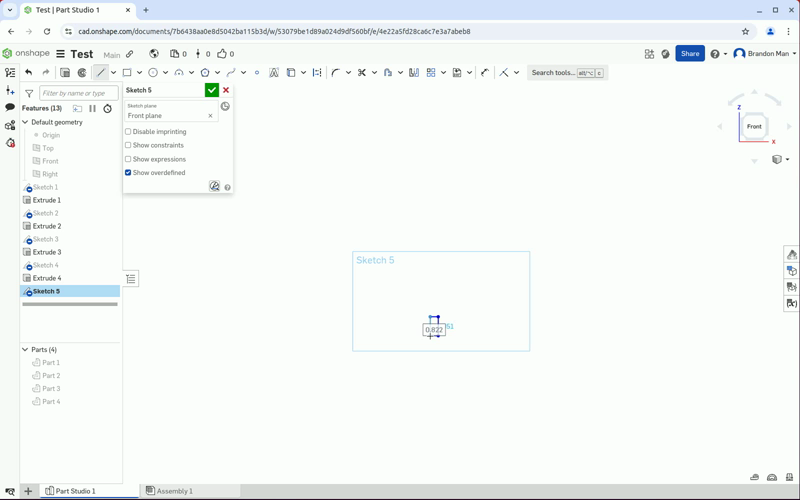
scroll(6)
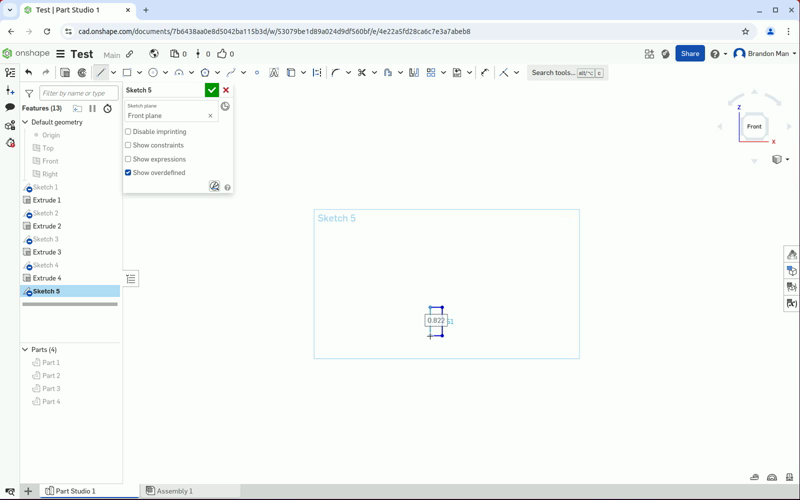
scroll(6)
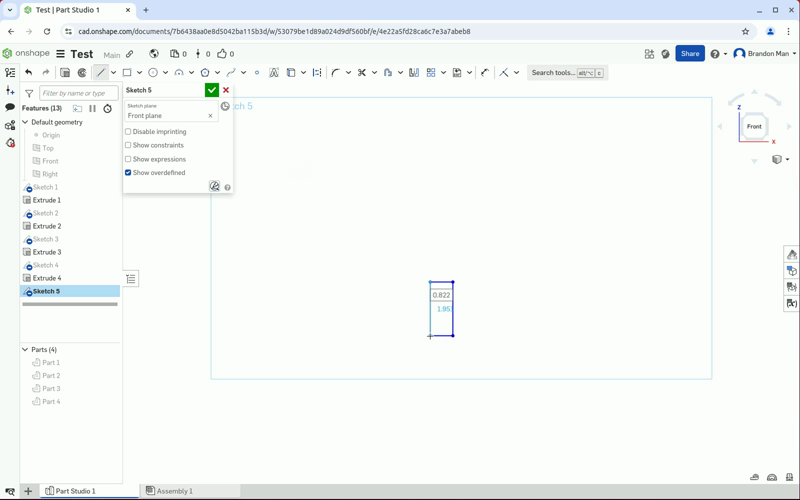
scroll(6)
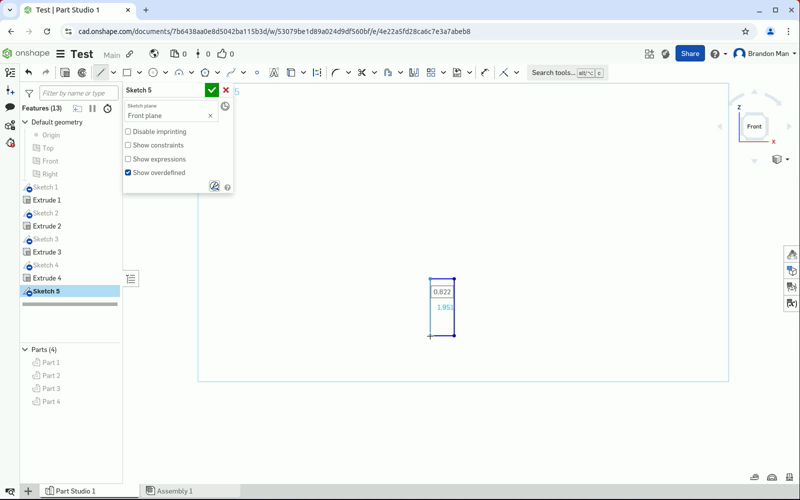
scroll(6)
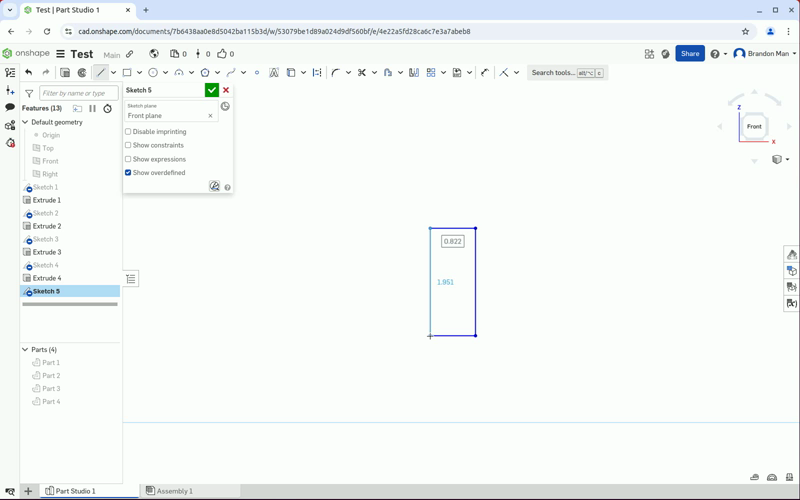
key_up(shift)
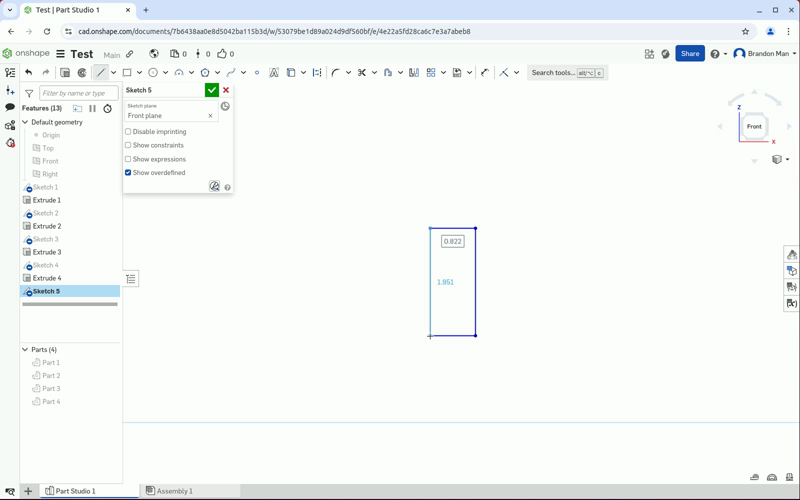
click(430, 335)
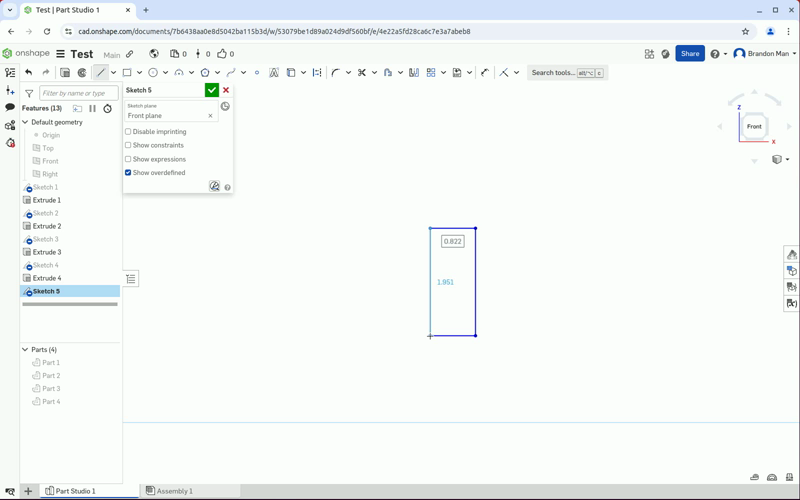
scroll(-6)
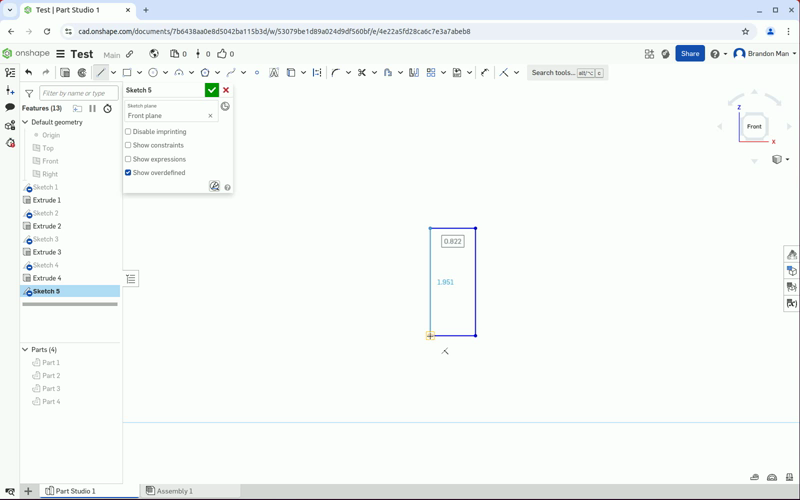
scroll(-6)
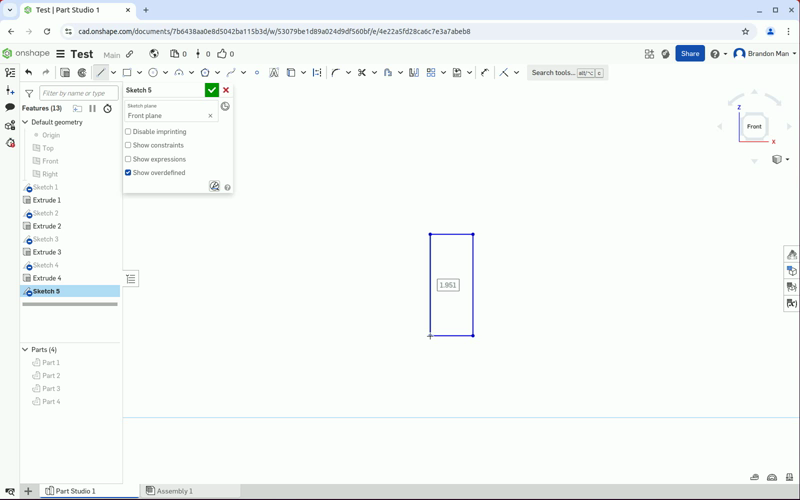
scroll(-6)
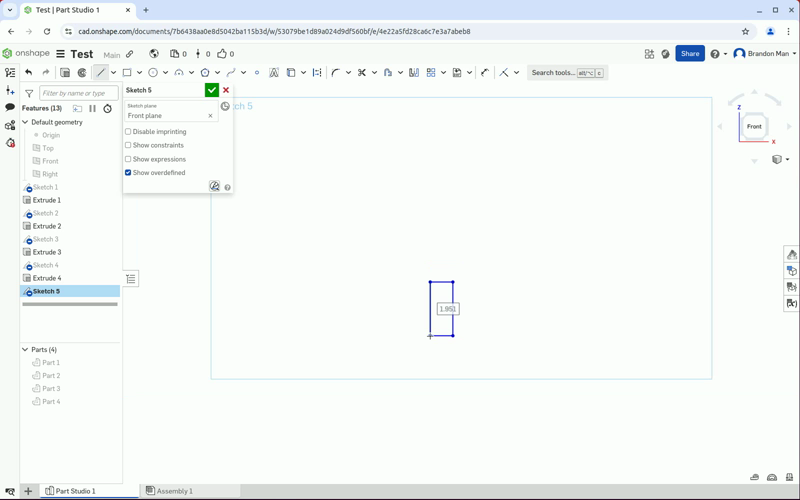
scroll(-6)
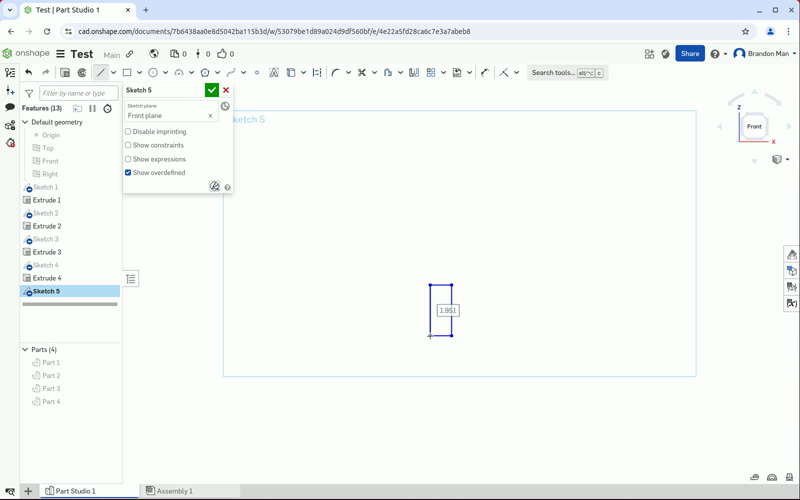
scroll(-6)
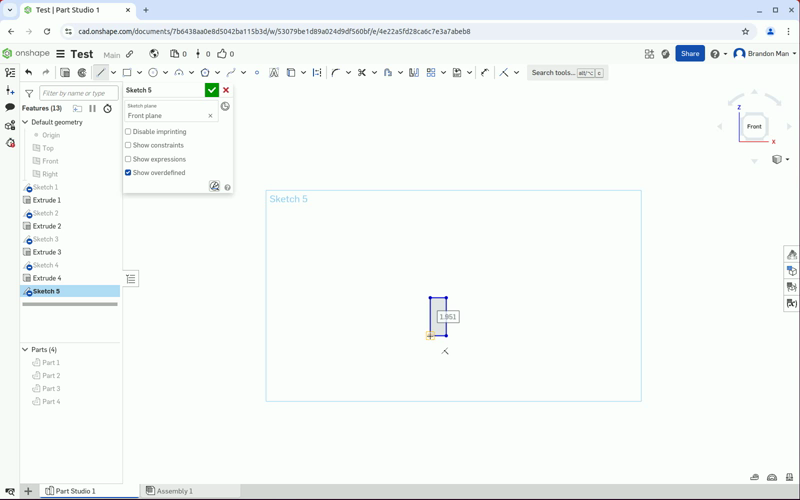
scroll(-6)
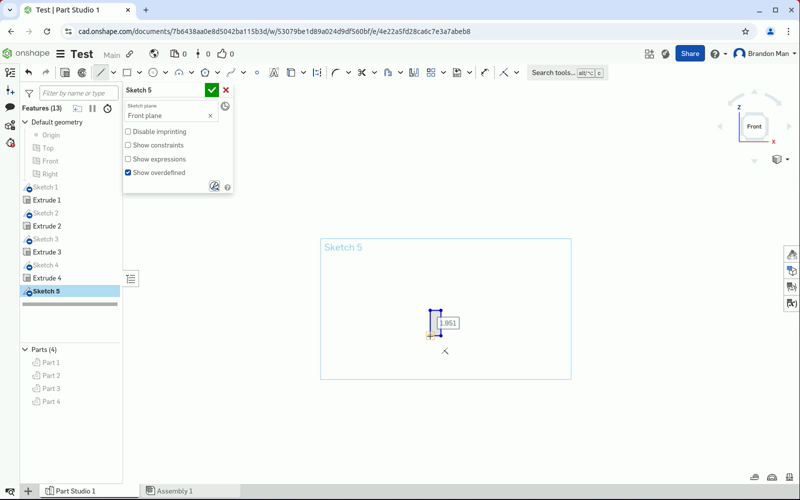
scroll(-6)
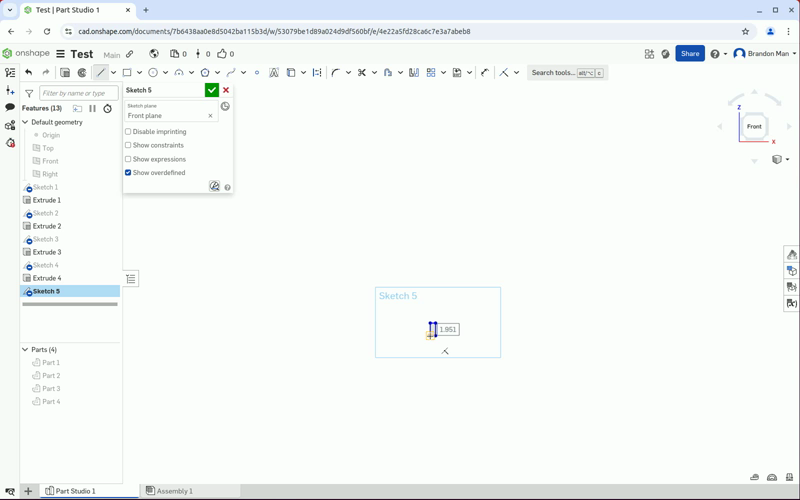
key(esc)
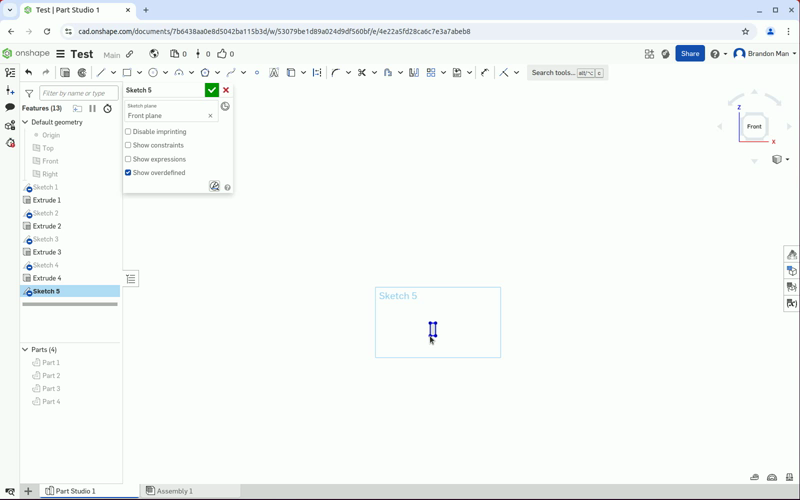
mouse_move(431, 335)
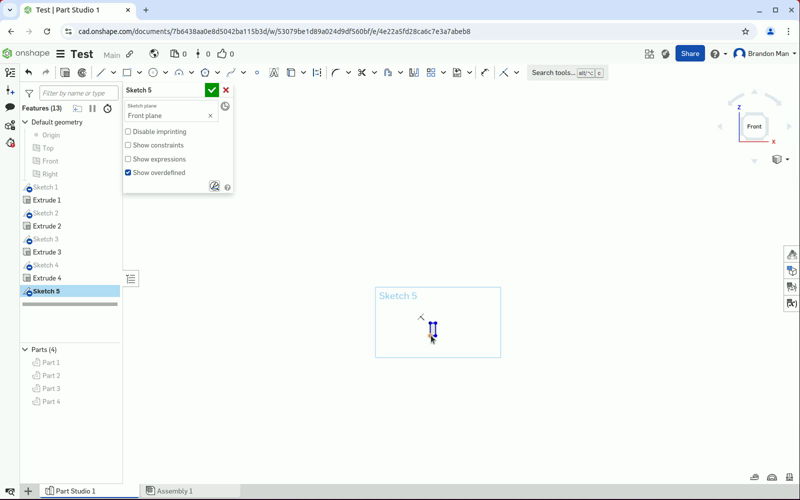
scroll(6)
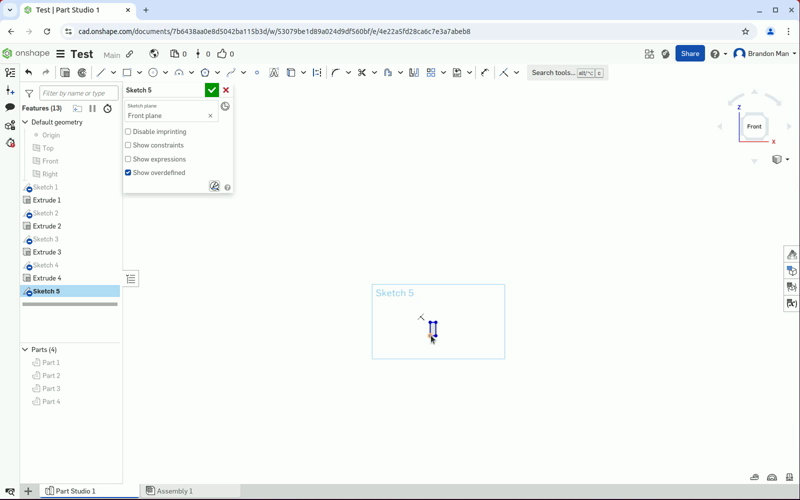
scroll(6)
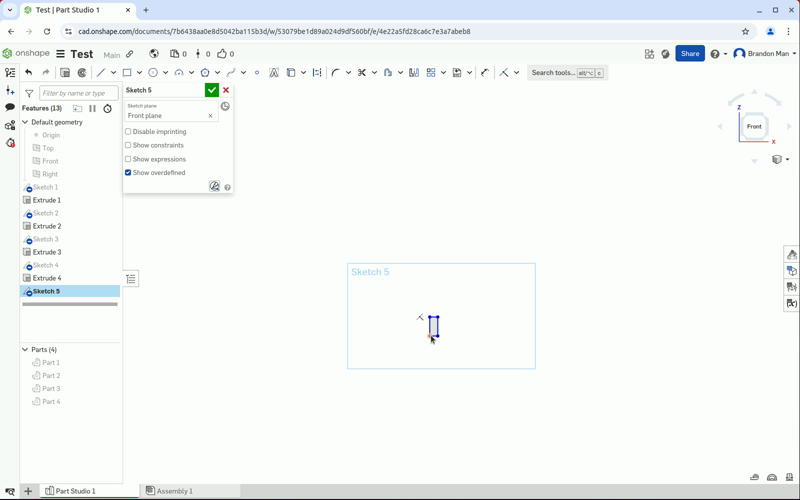
scroll(6)
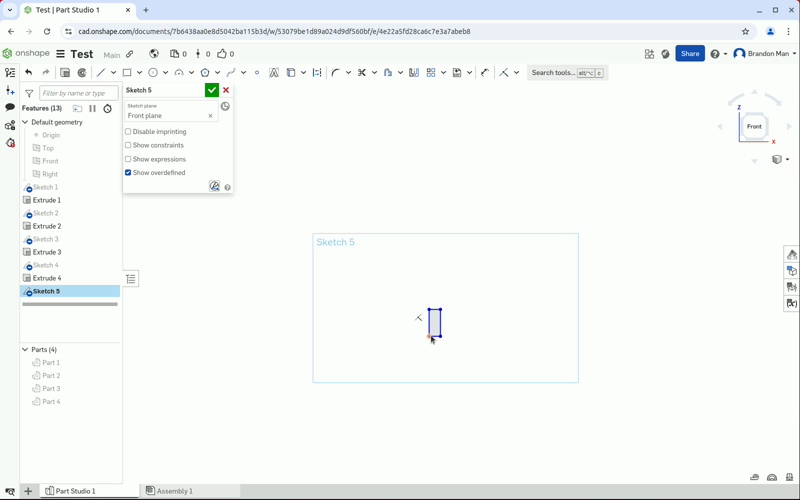
scroll(6)
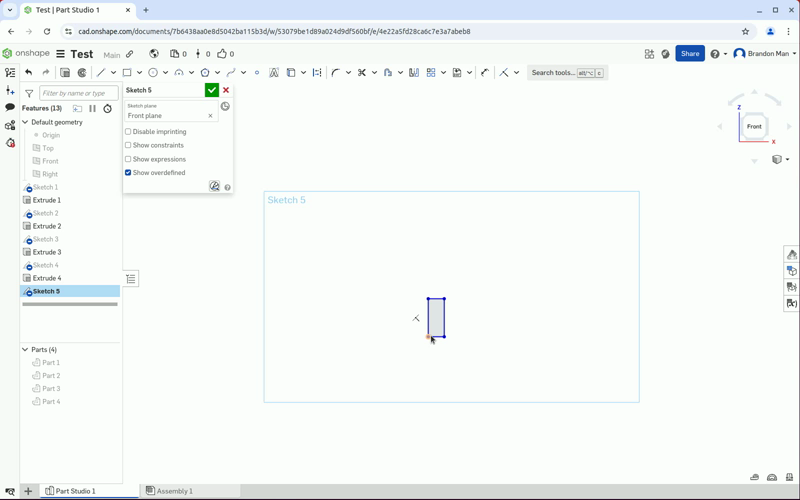
scroll(6)
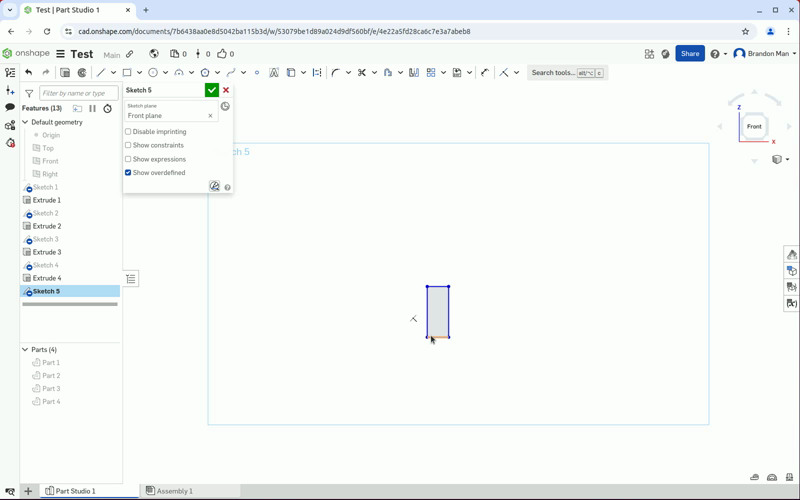
scroll(6)
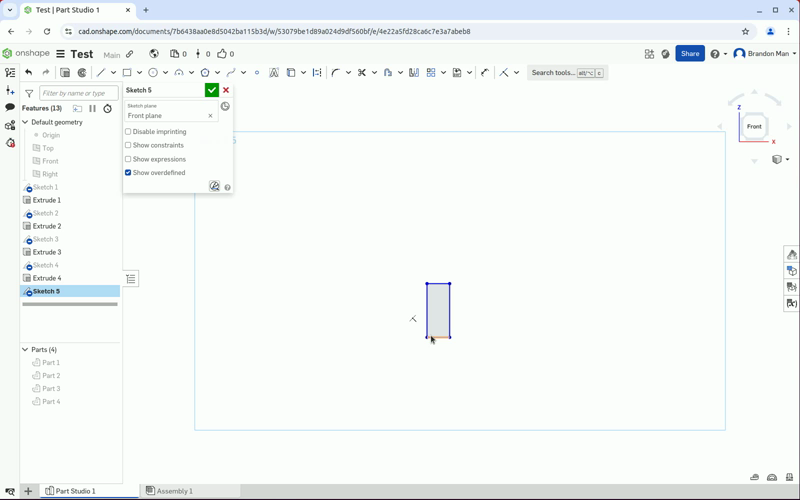
scroll(6)
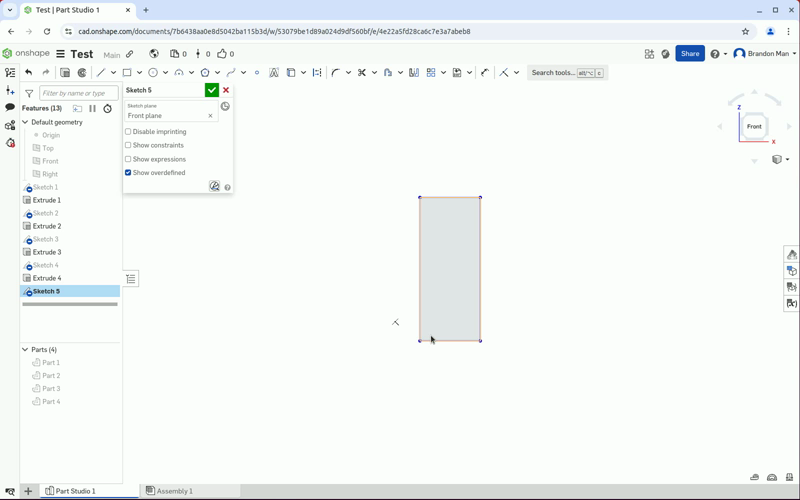
click(431, 335)
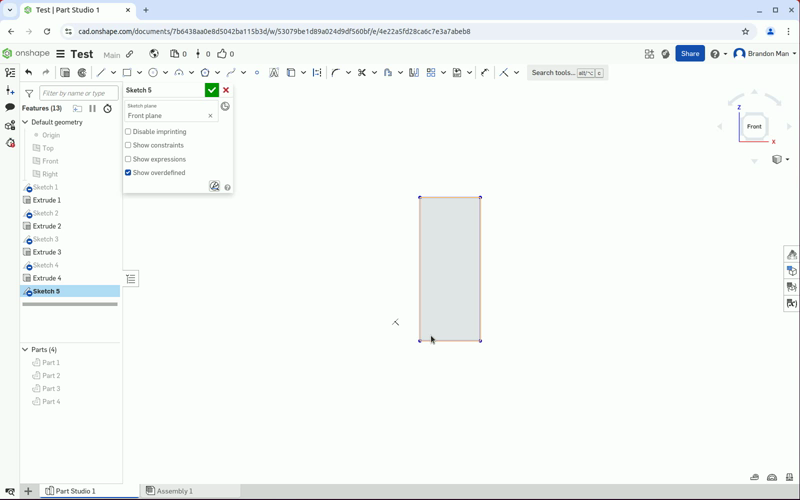
scroll(-6)
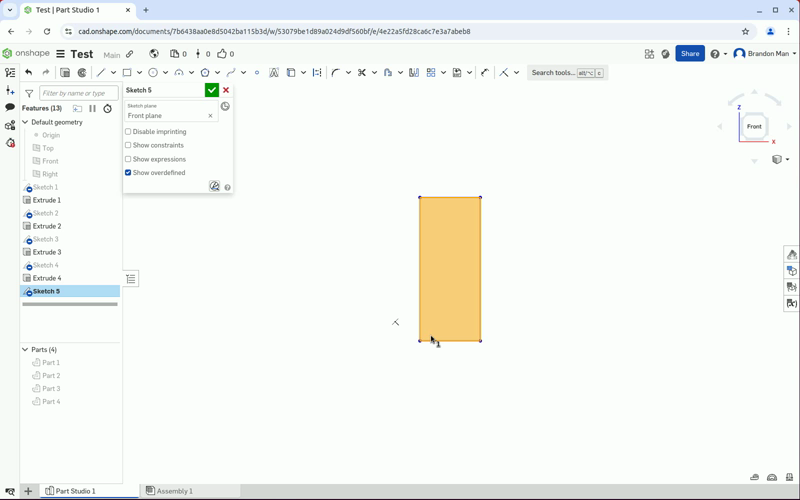
scroll(-6)
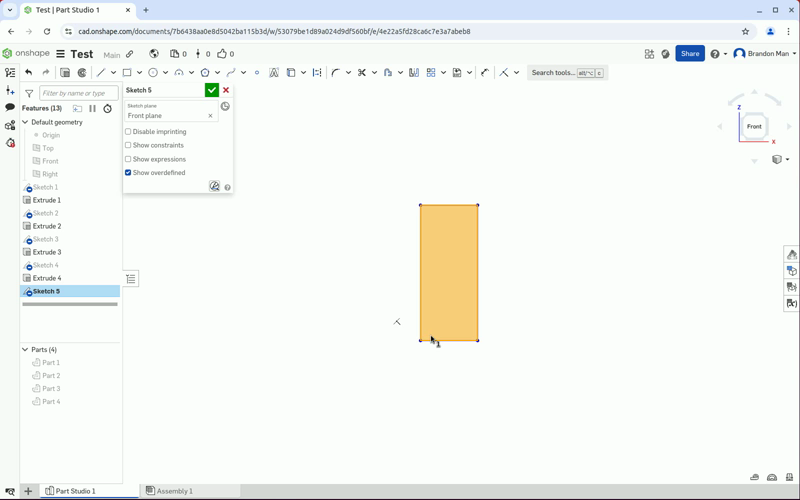
scroll(-6)
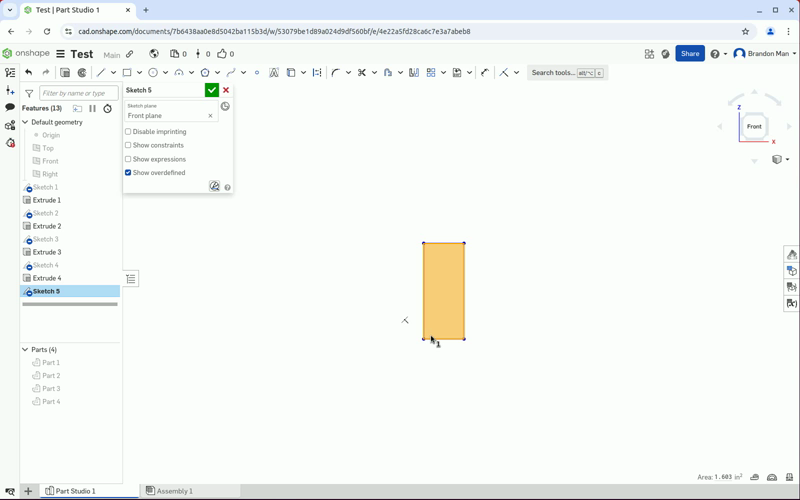
scroll(-6)
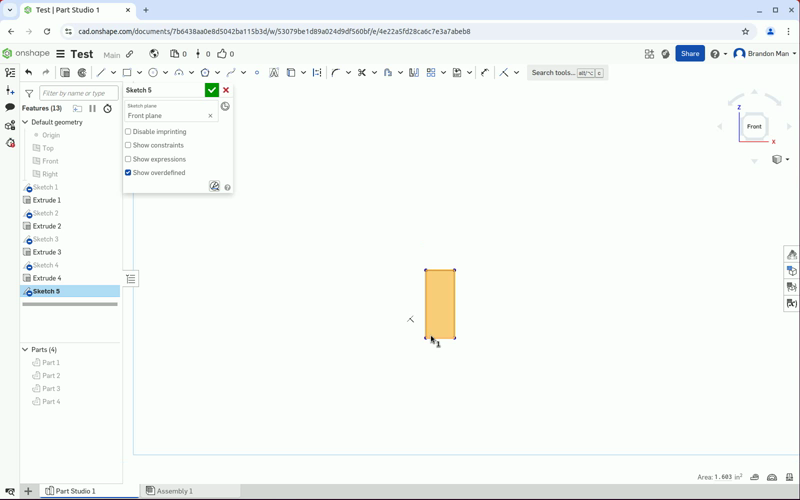
scroll(-6)
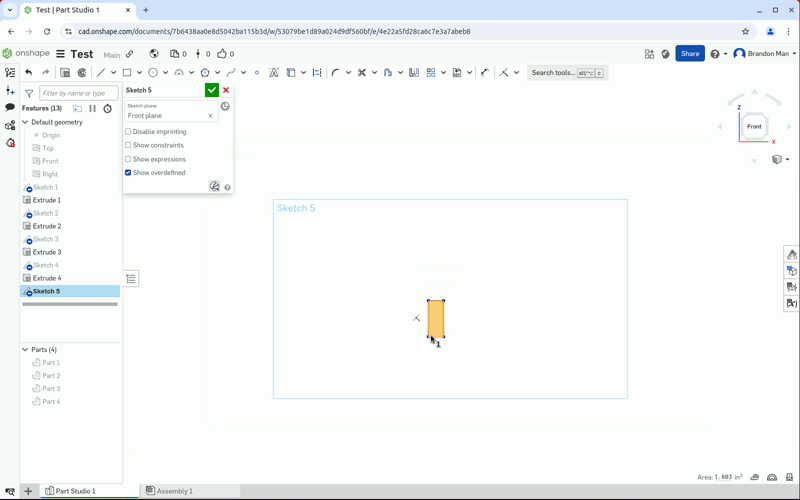
scroll(-6)
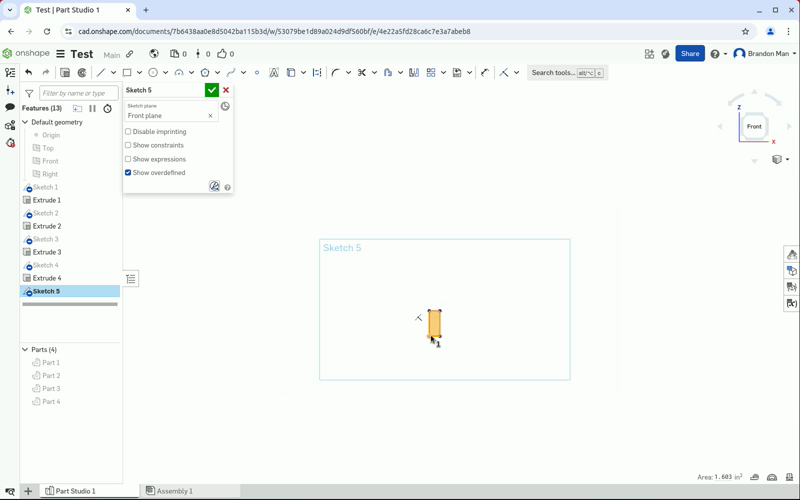
scroll(-6)
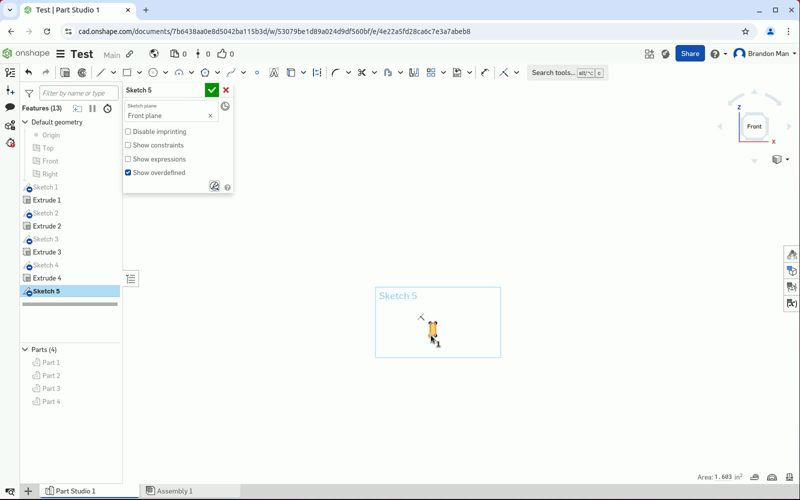
mouse_move(73, 352)
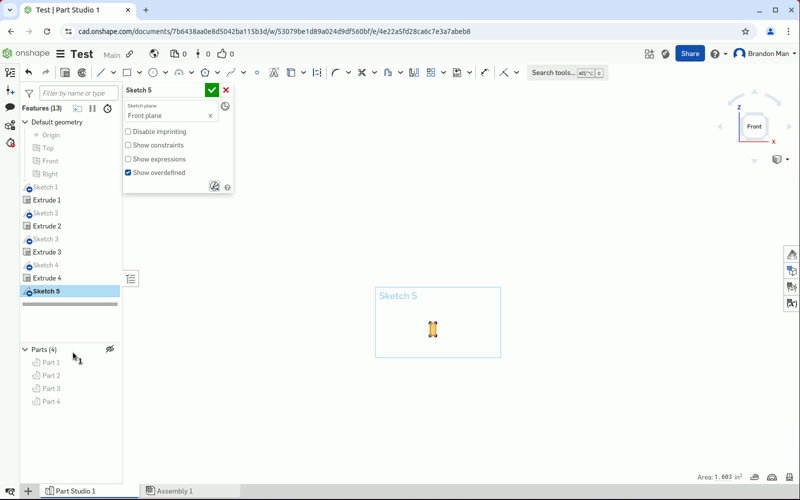
key(shift+y)
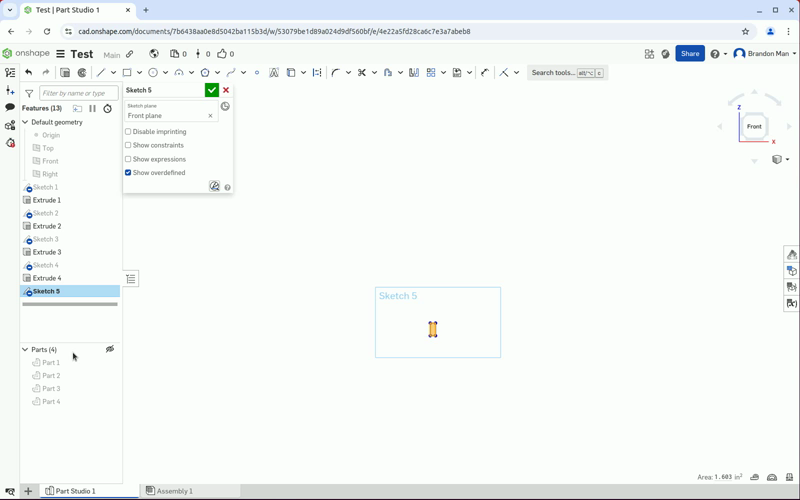
key(shift+e)
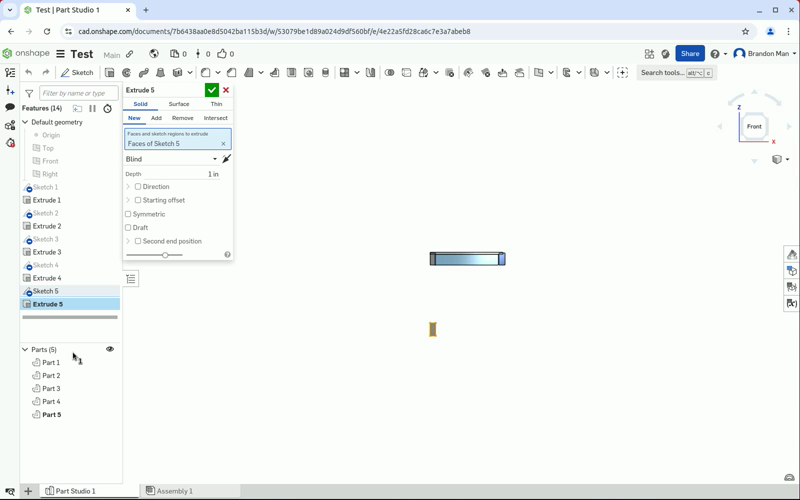
mouse_move(143, 106)
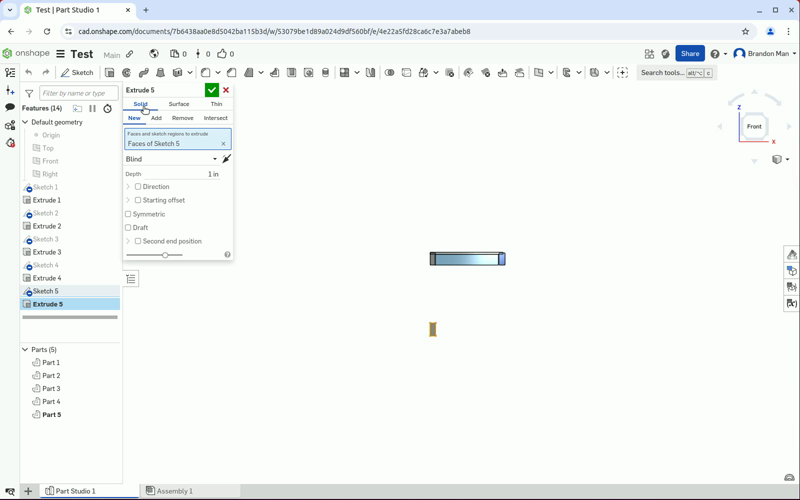
click(143, 106)
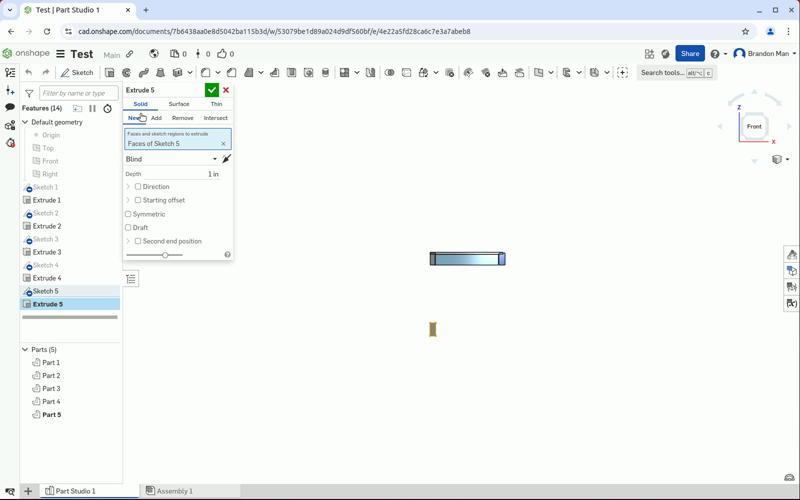
mouse_move(137, 120)
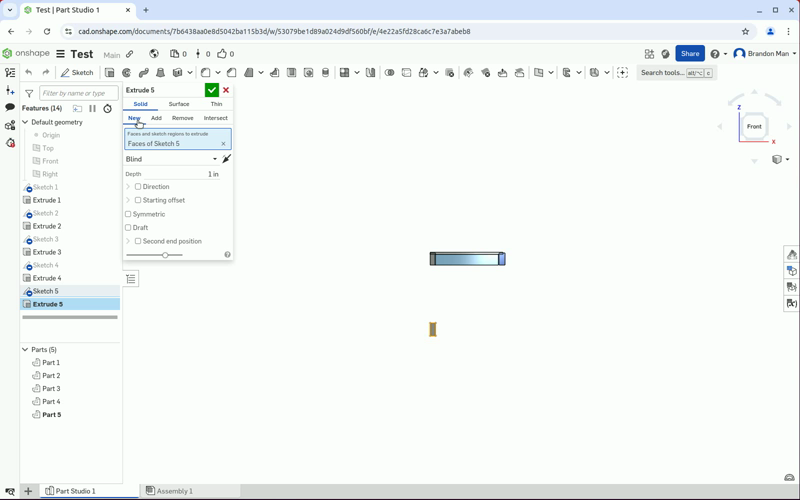
click(137, 120)
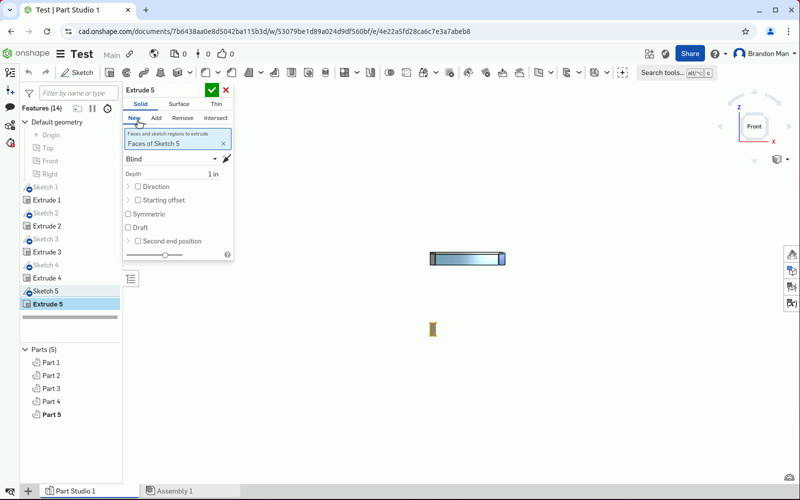
key(tab, 4)
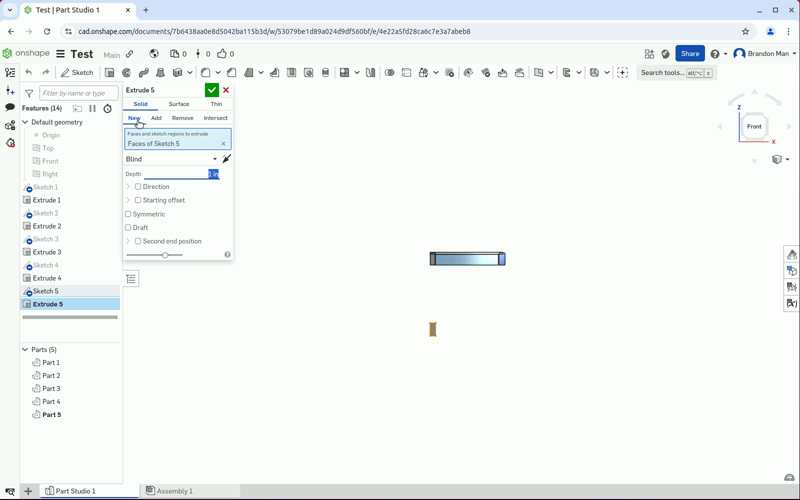
text(-23.108)
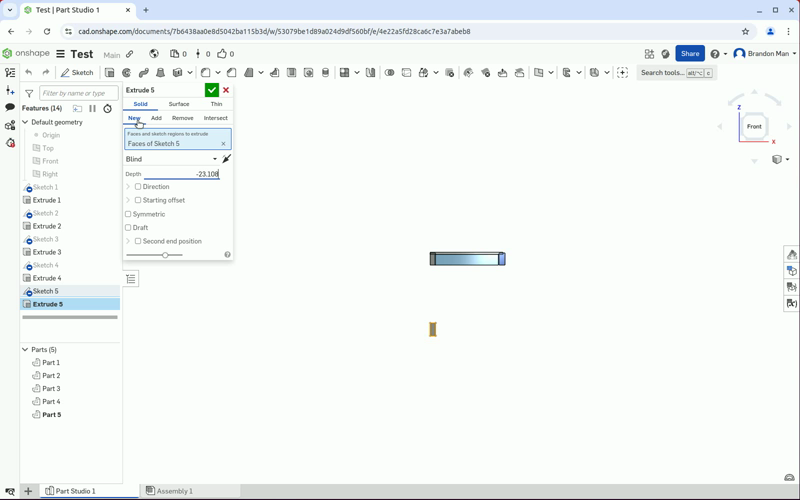
key(enter)
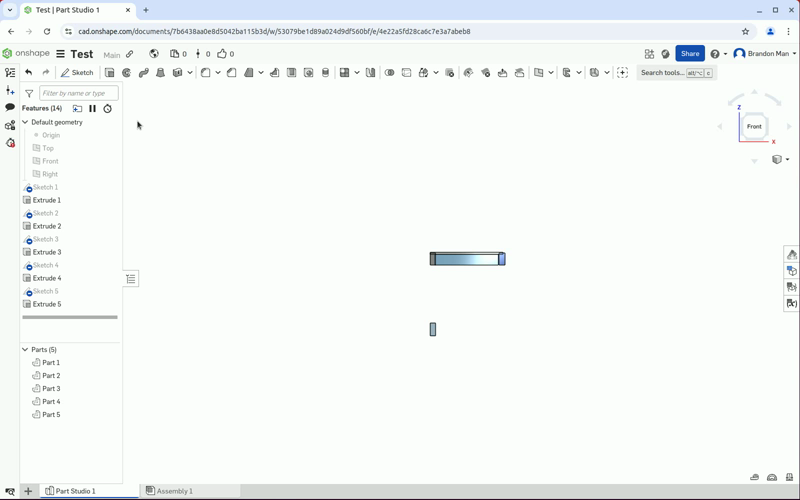
key(shift+h)
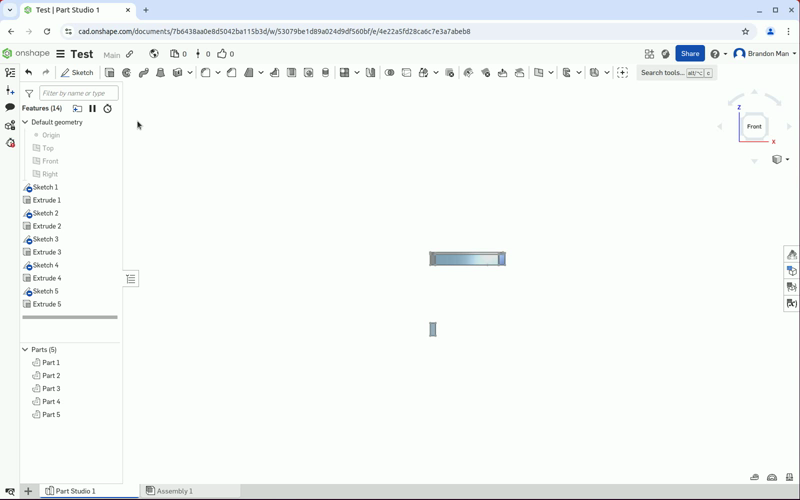
key(shift+h)
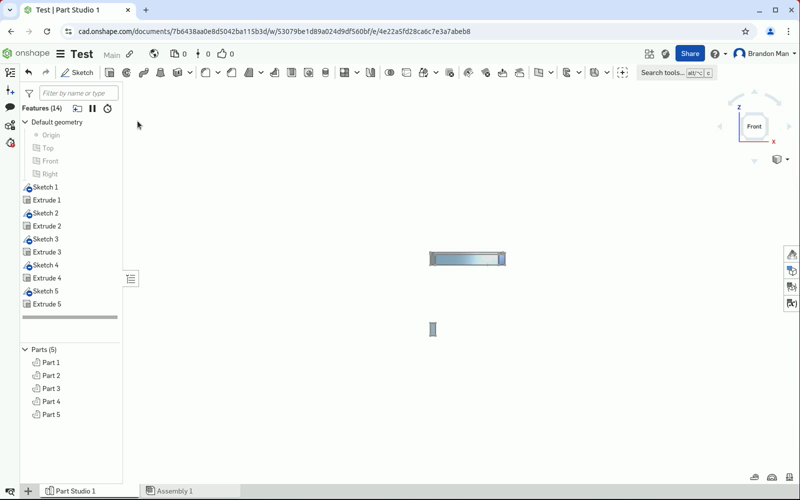
key(shift+7)
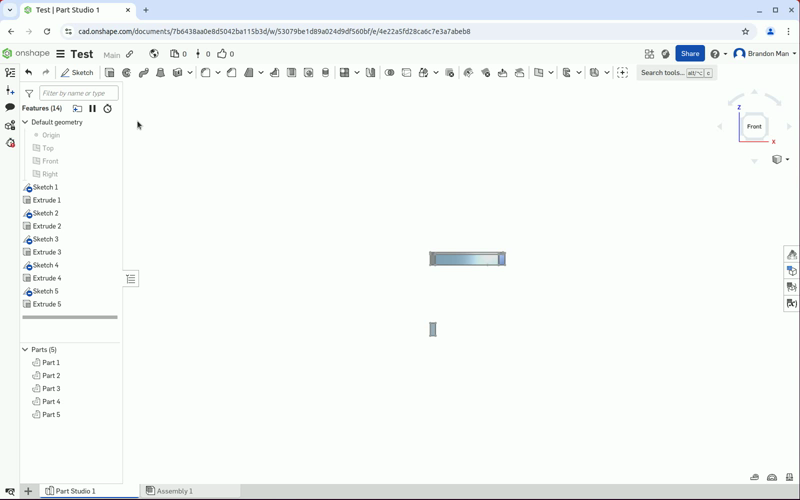
key(left, 2)
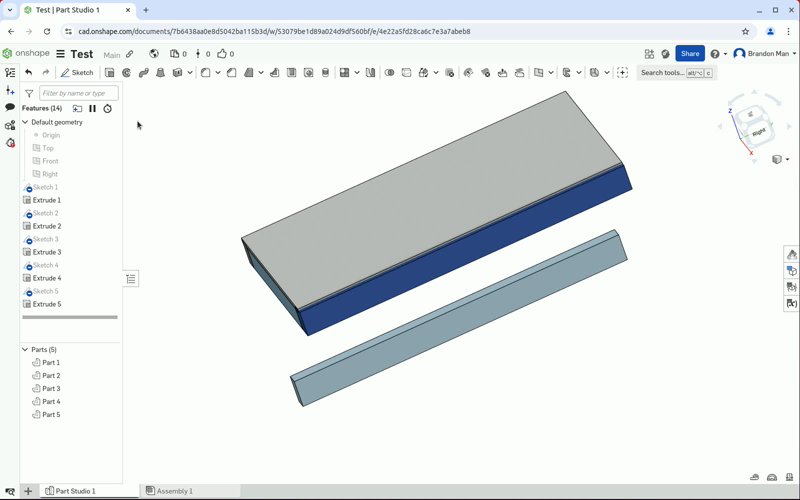
key(down, 2)
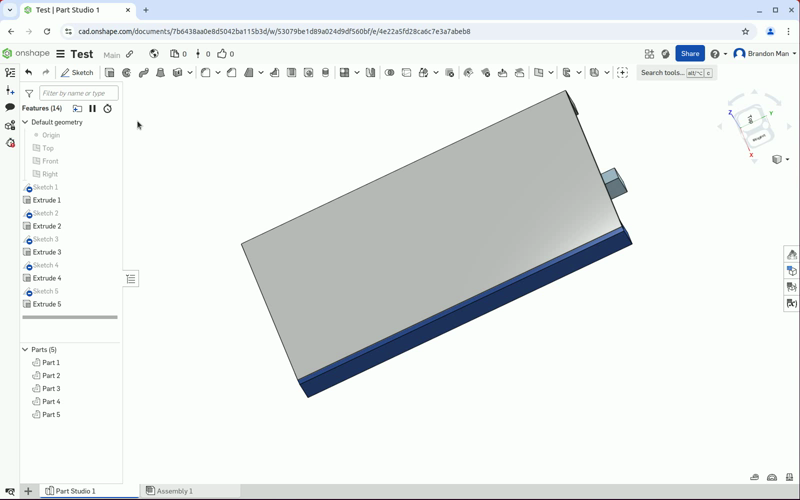
key(up, 2)
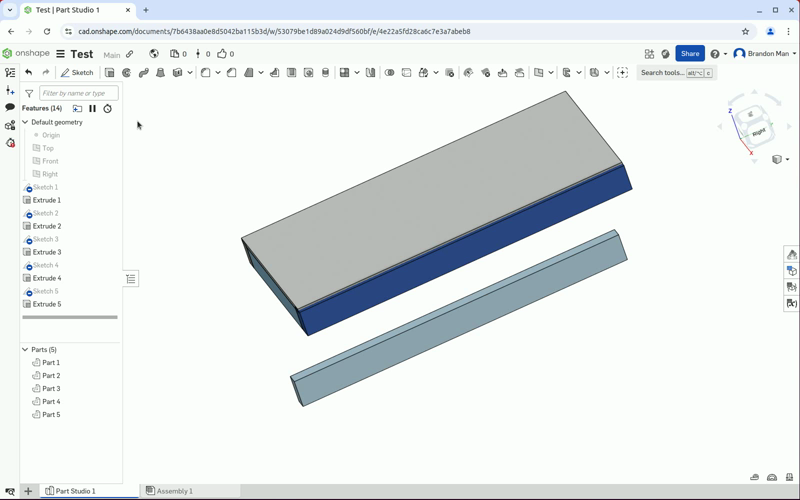
key(right, 2)
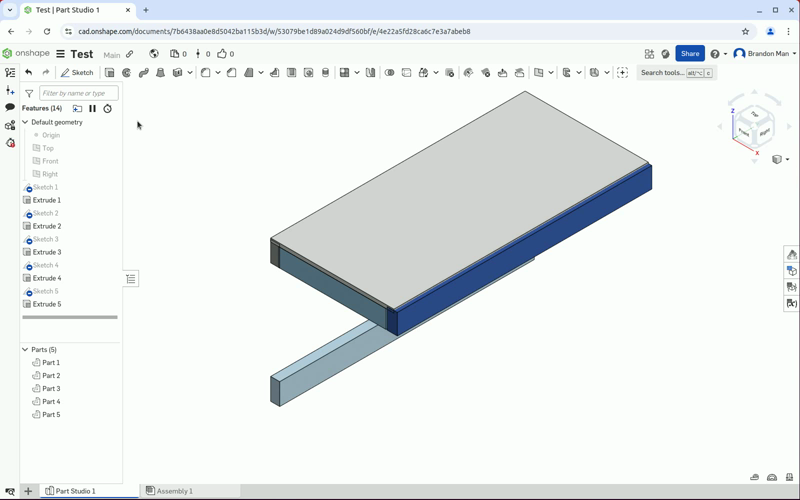
mouse_move(73, 189)
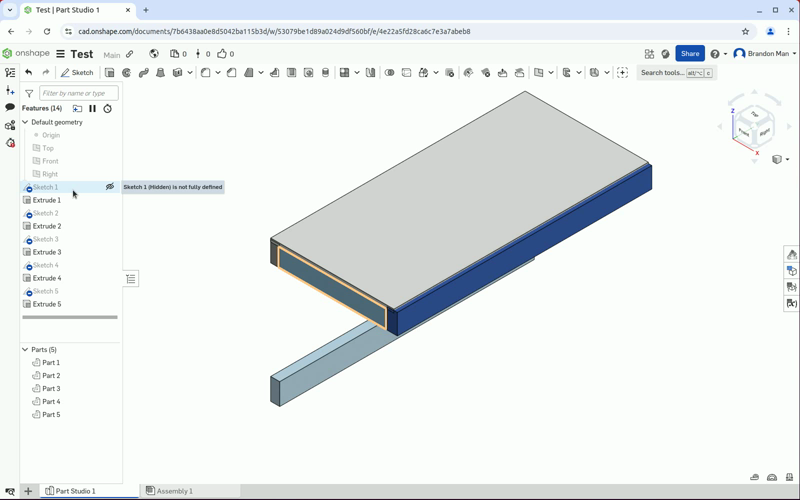
click(73, 189)